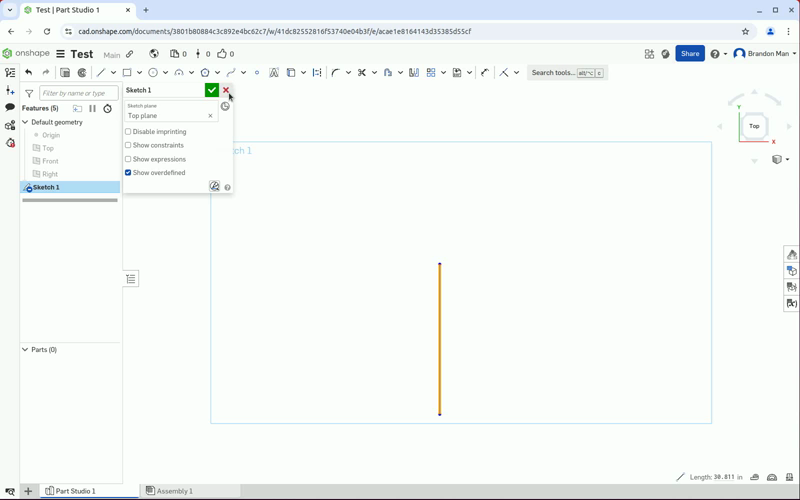
key(shift+h)
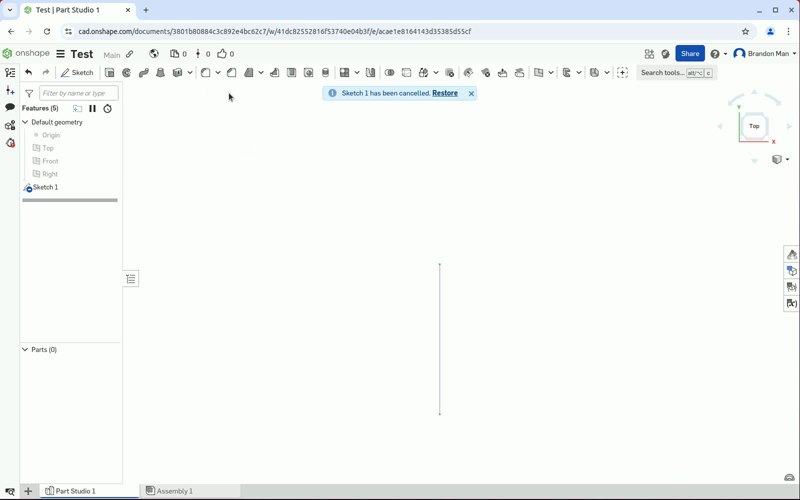
key(shift+s)
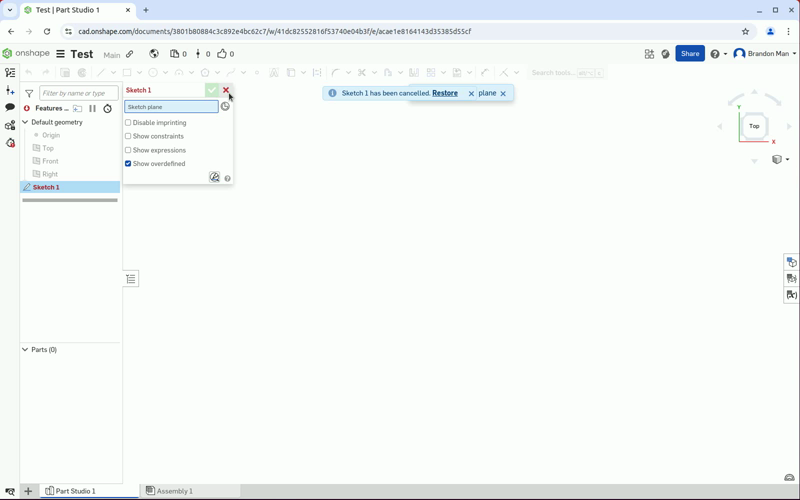
mouse_move(73, 150)
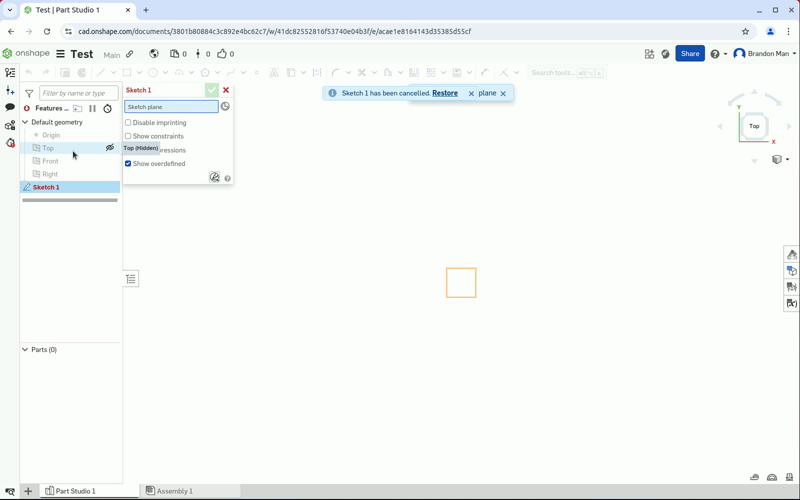
click(73, 150)
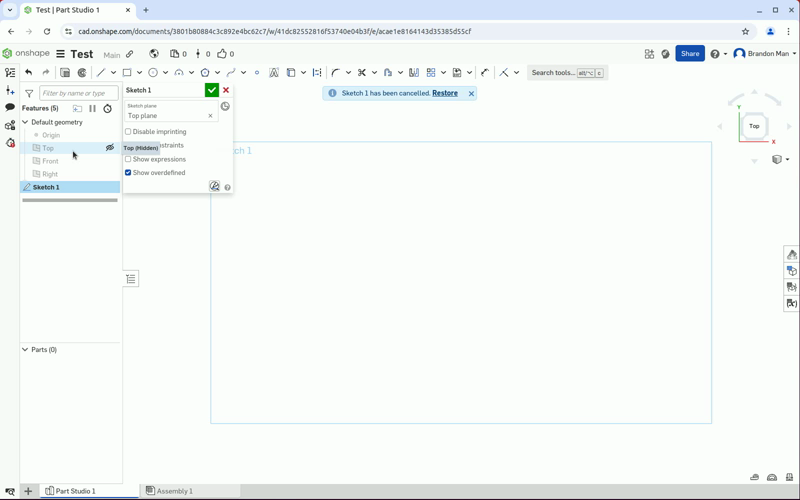
mouse_move(73, 352)
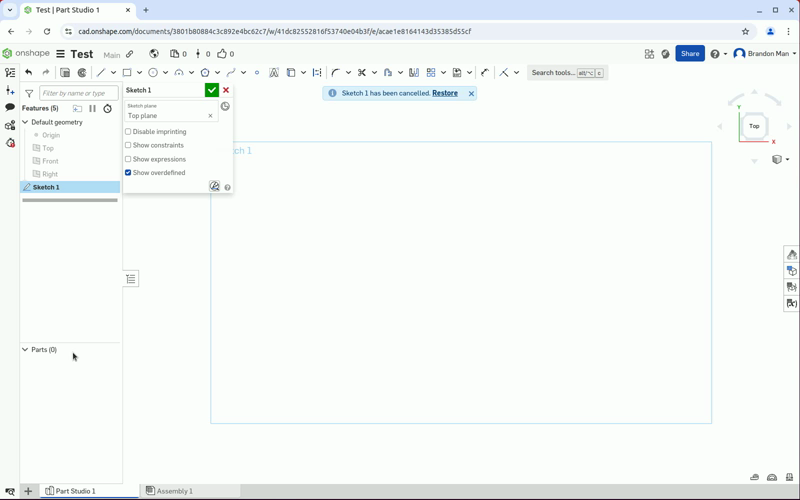
key(y)
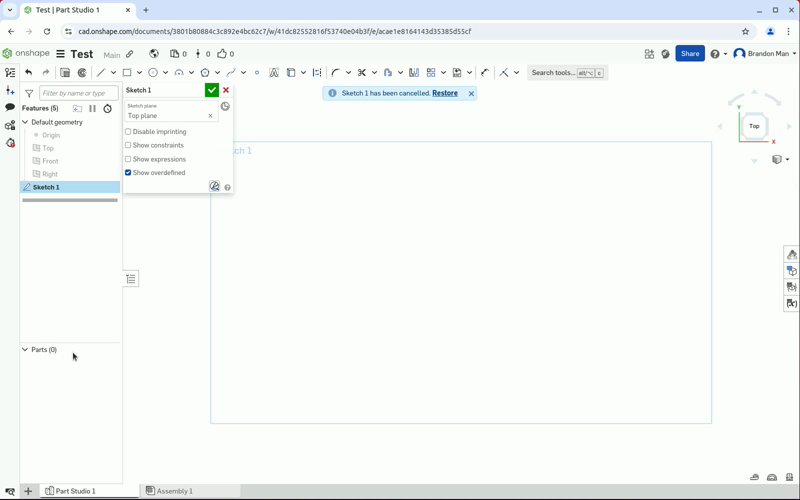
key(l)
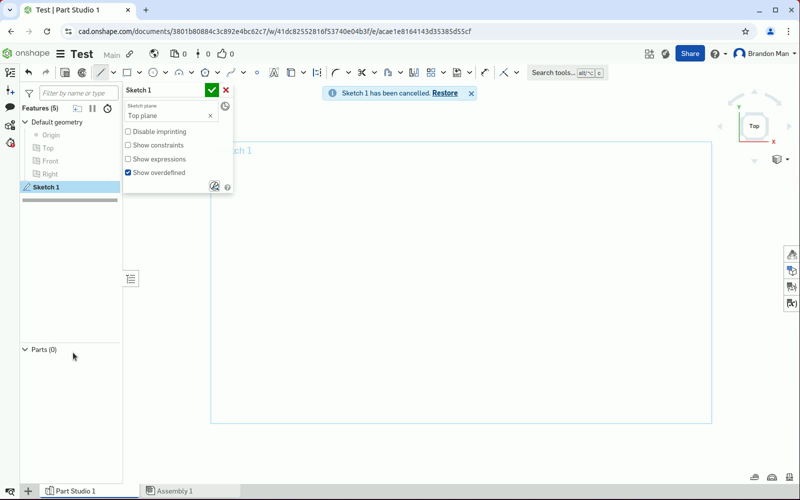
key_down(shift)
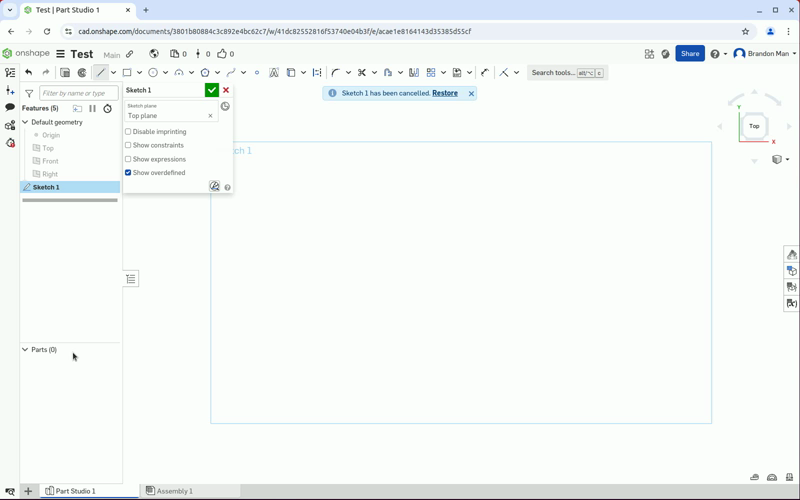
mouse_move(401, 309)
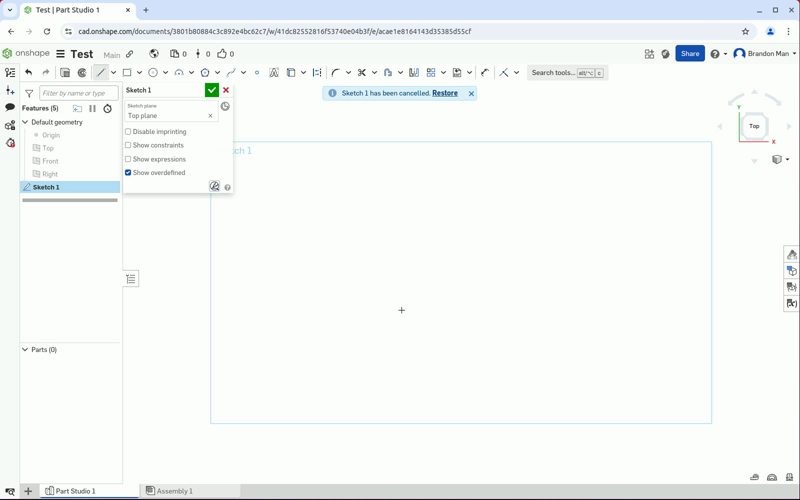
click(401, 309)
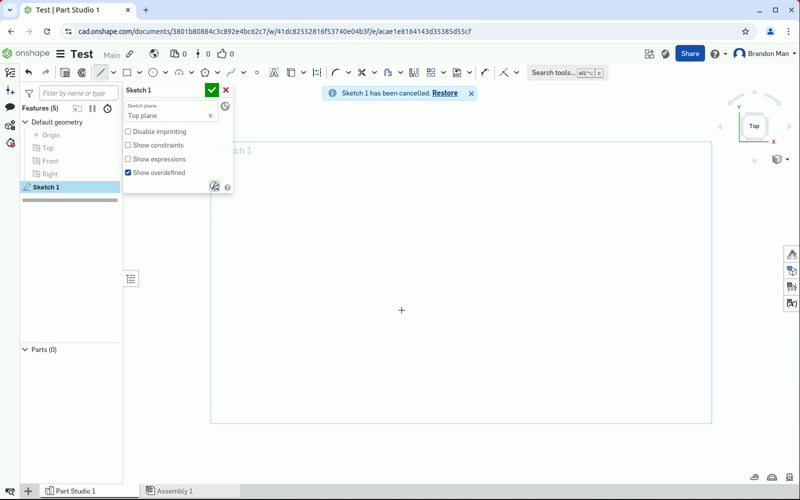
key_up(shift)
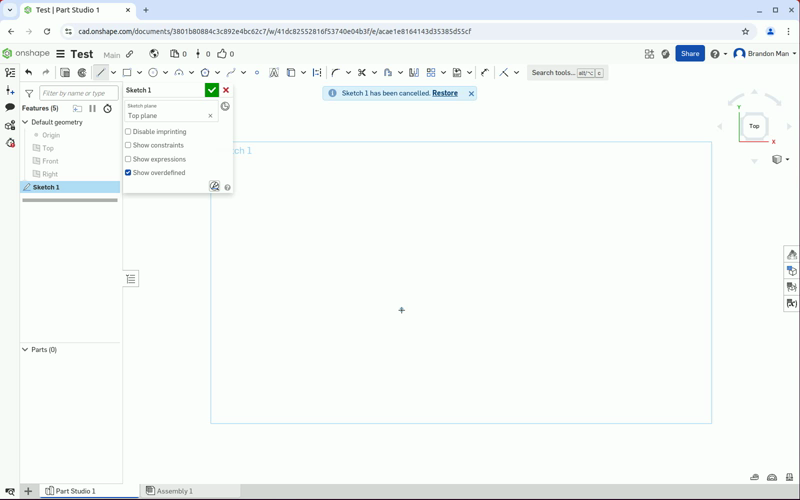
key_down(shift)
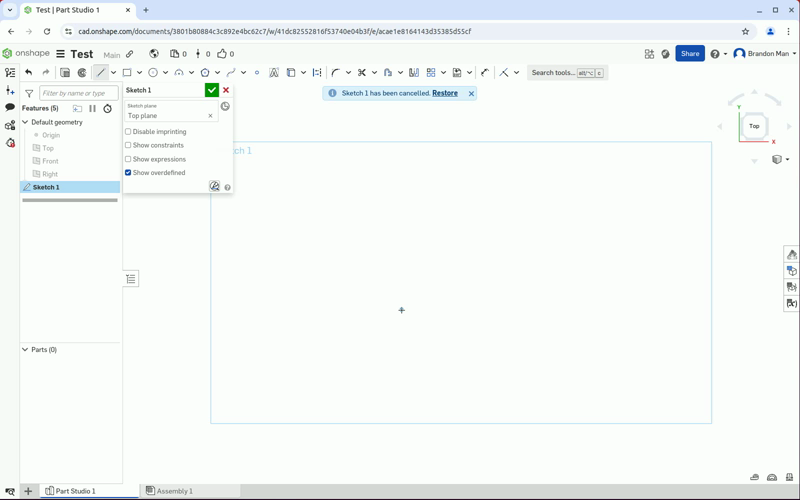
mouse_move(519, 309)
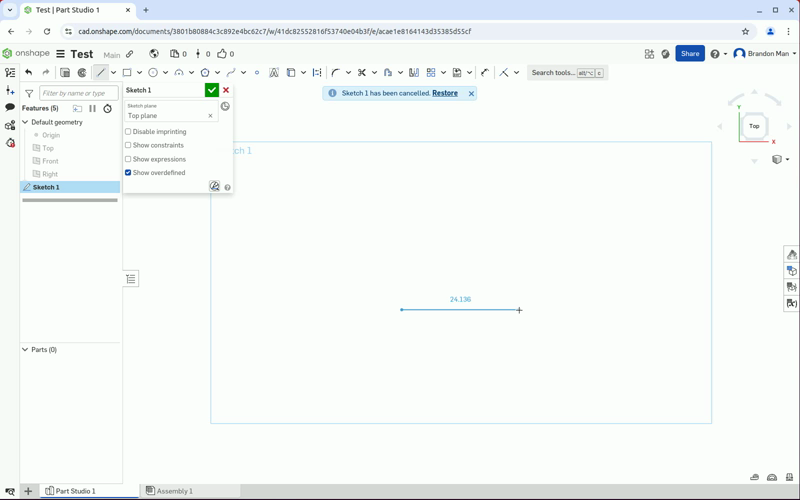
click(519, 309)
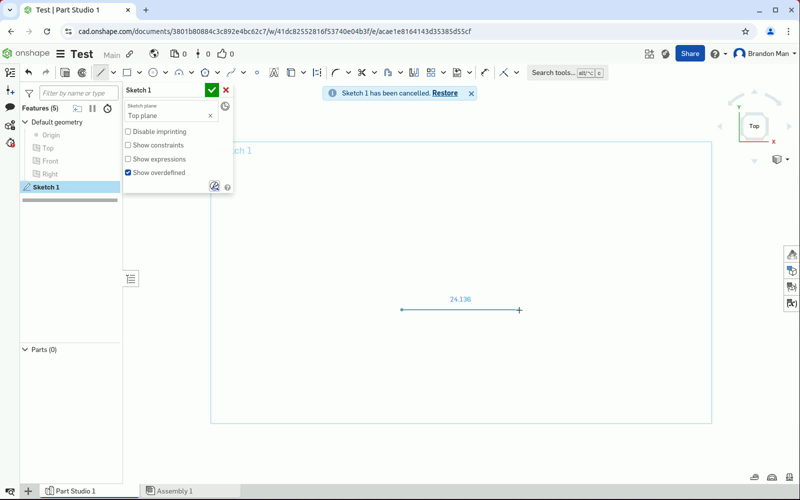
key_up(shift)
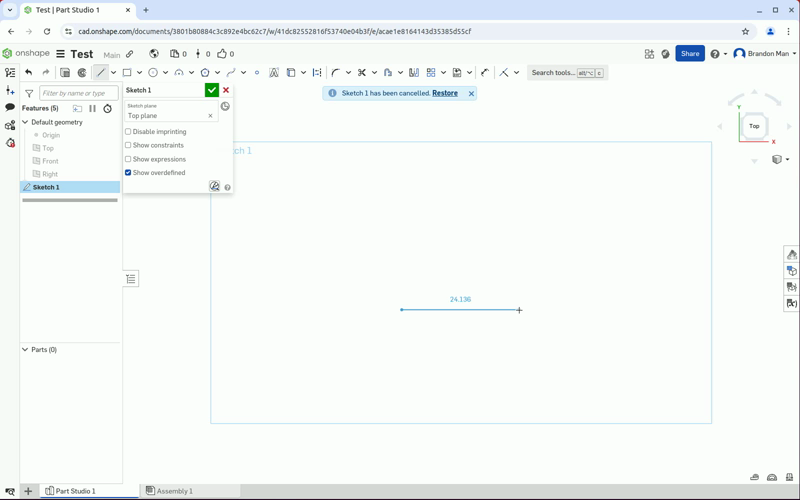
key_down(shift)
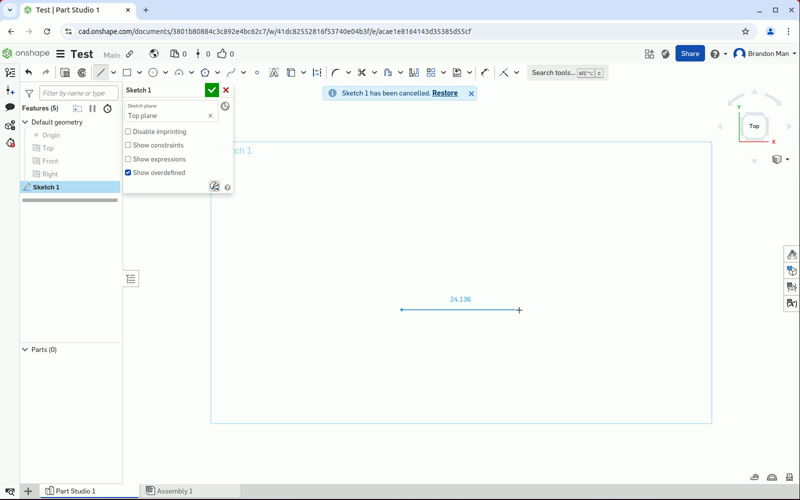
mouse_move(549, 309)
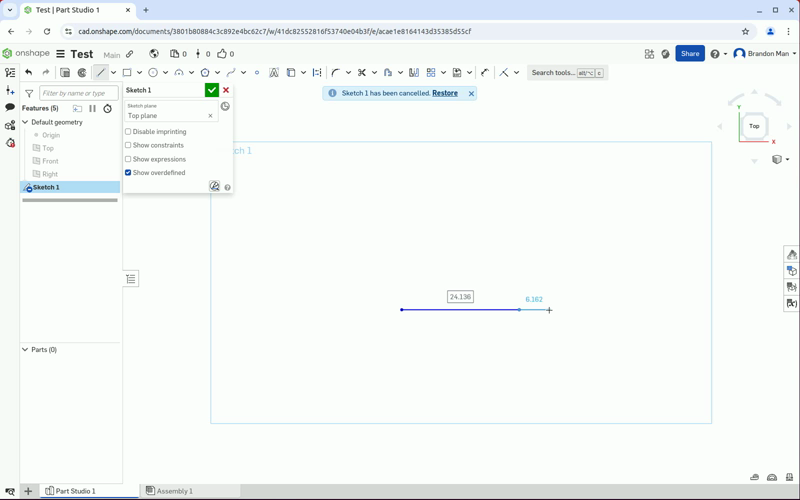
mouse_move(519, 255)
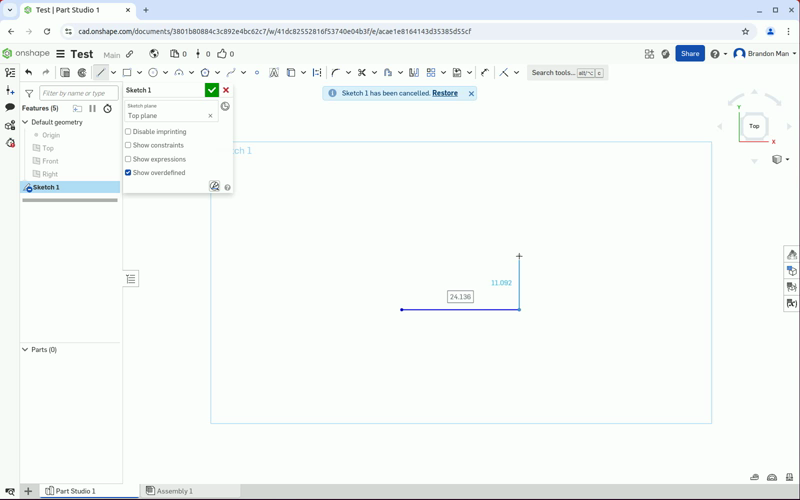
click(519, 255)
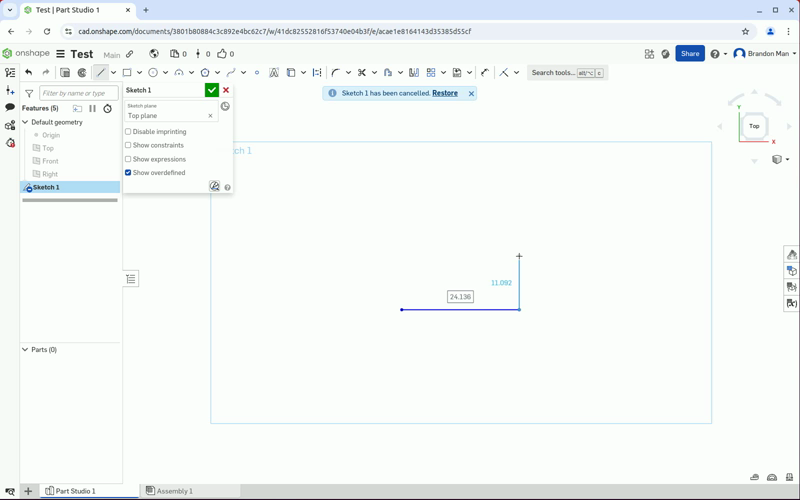
key_up(shift)
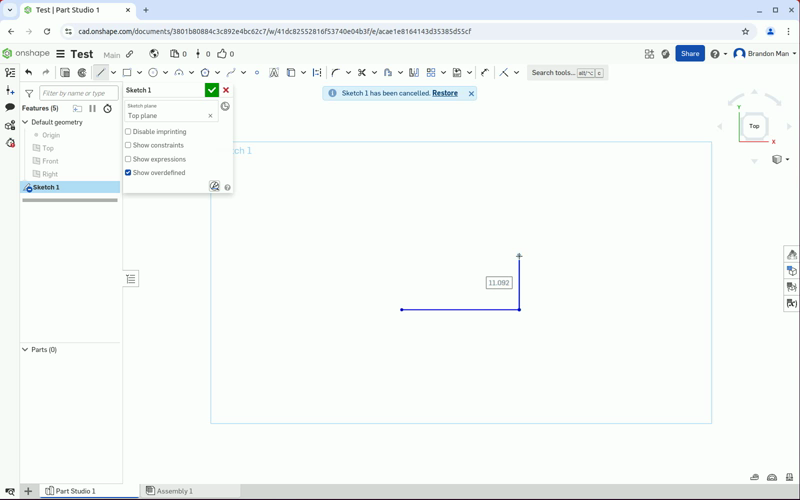
key_down(shift)
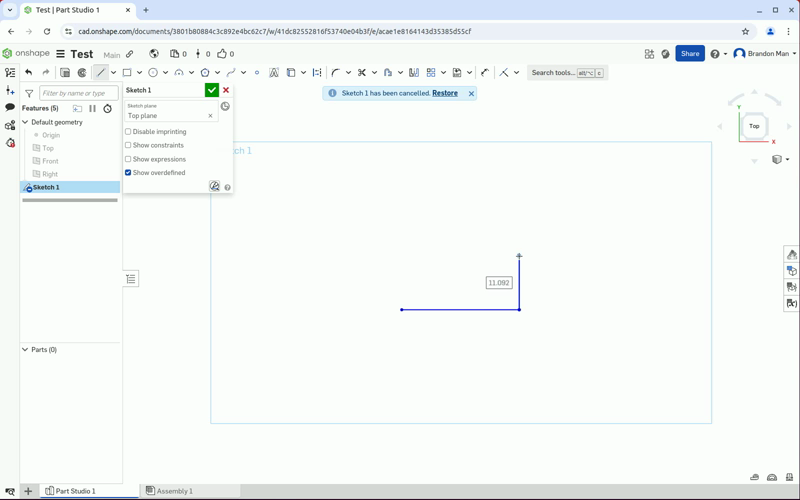
mouse_move(401, 255)
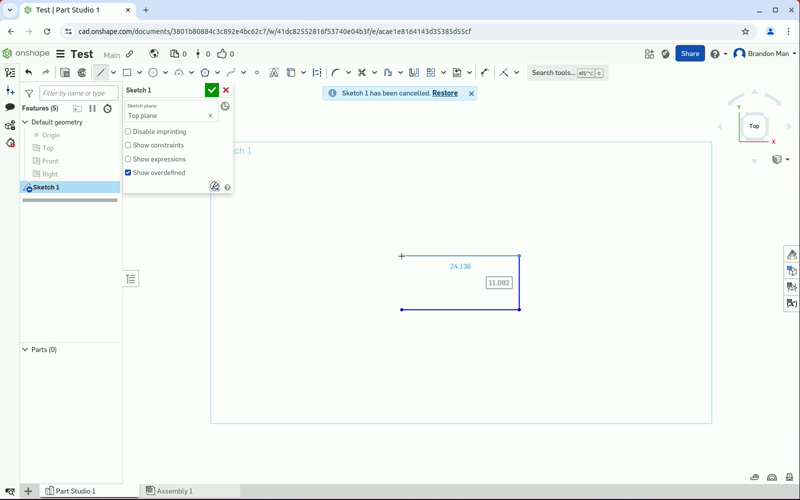
click(401, 255)
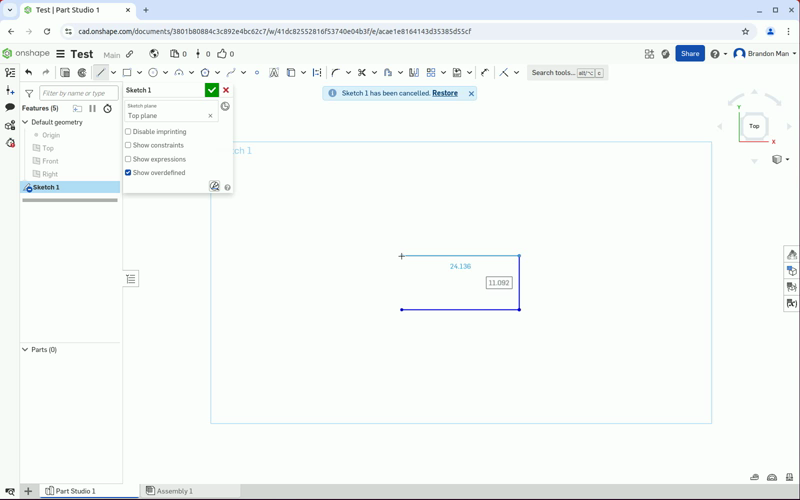
key_up(shift)
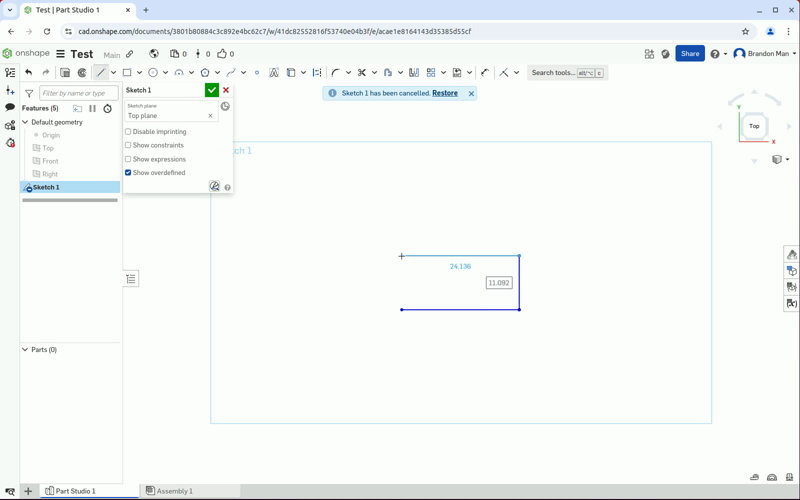
mouse_move(431, 255)
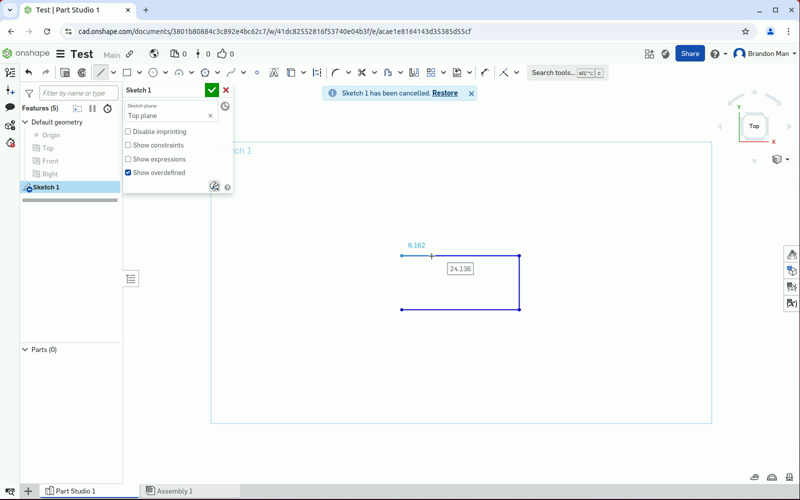
key_down(shift)
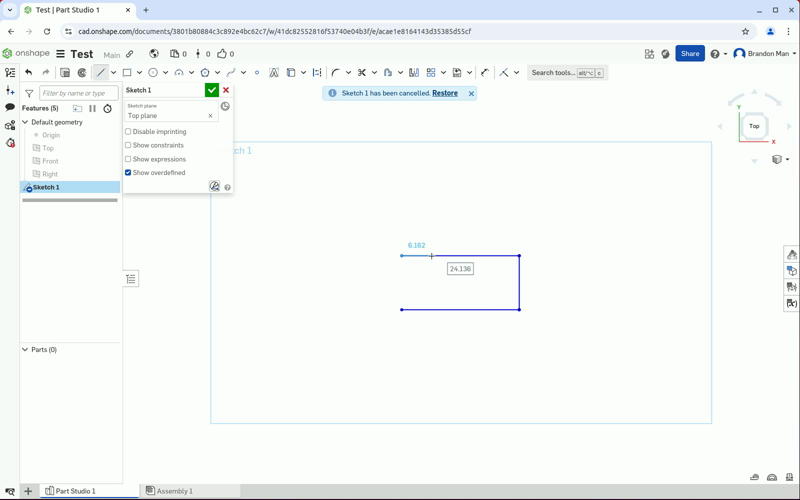
mouse_move(401, 309)
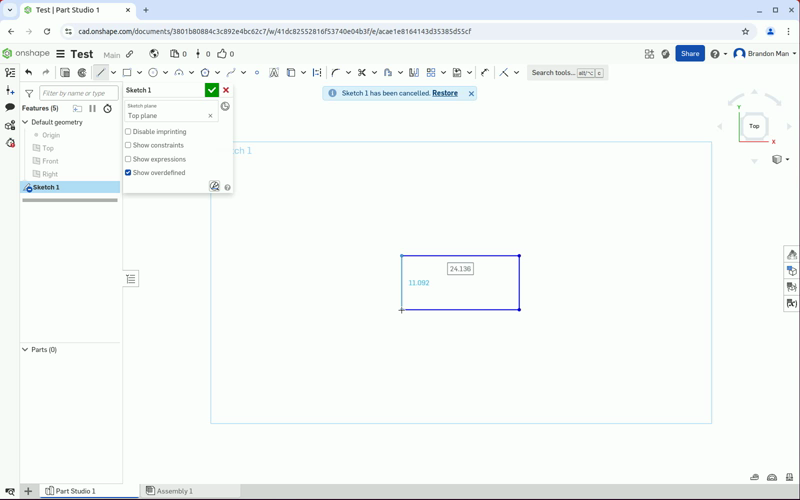
key_up(shift)
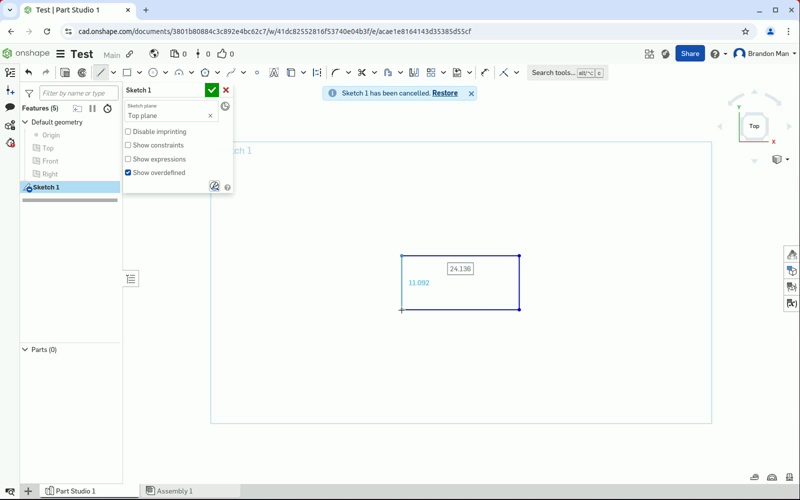
click(401, 309)
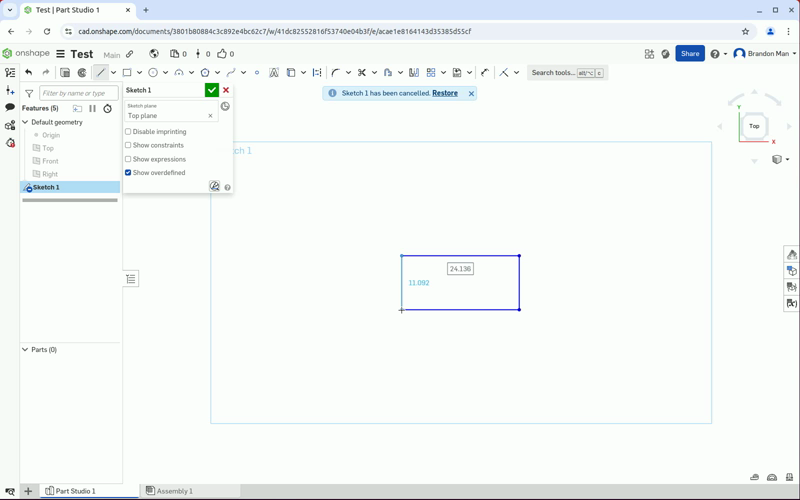
key(esc)
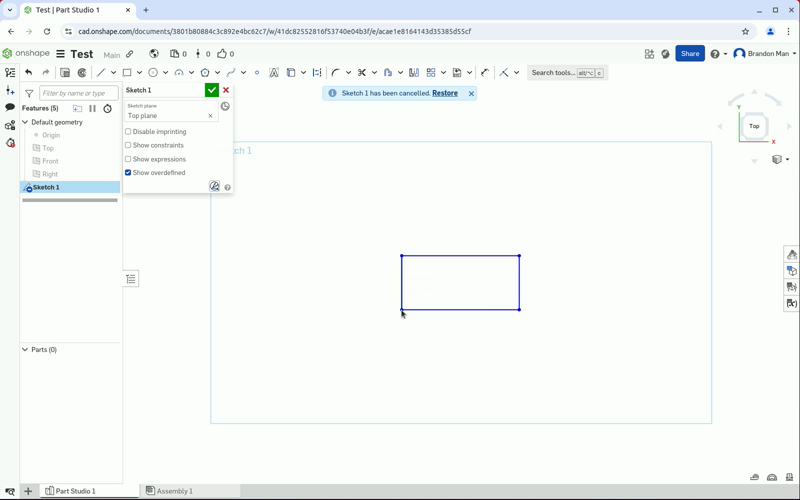
key(c)
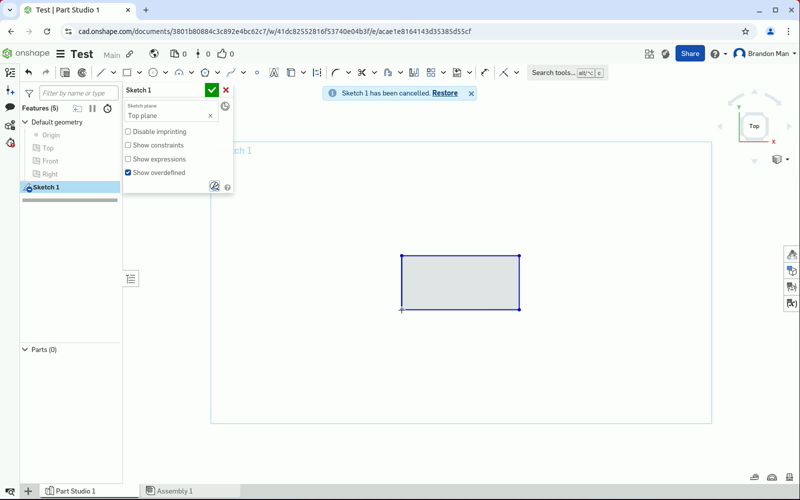
key_down(shift)
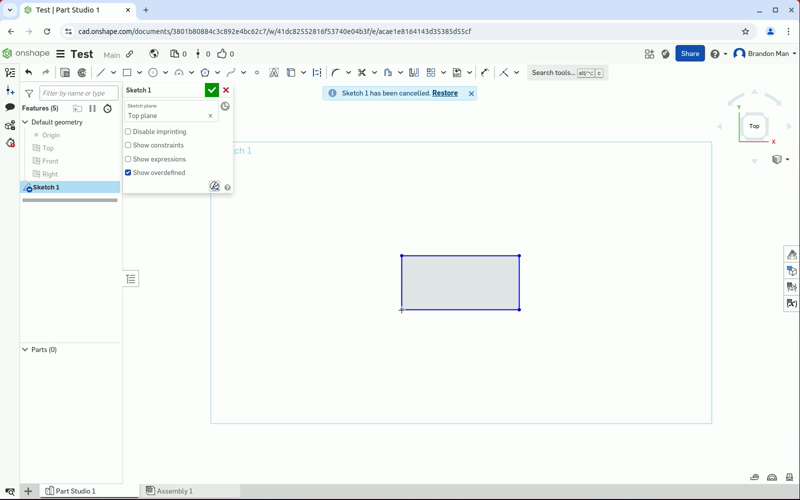
mouse_move(415, 296)
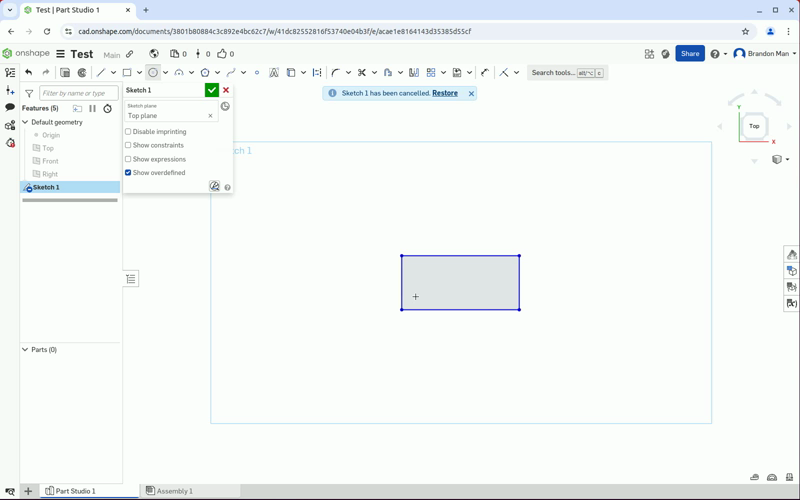
click(415, 296)
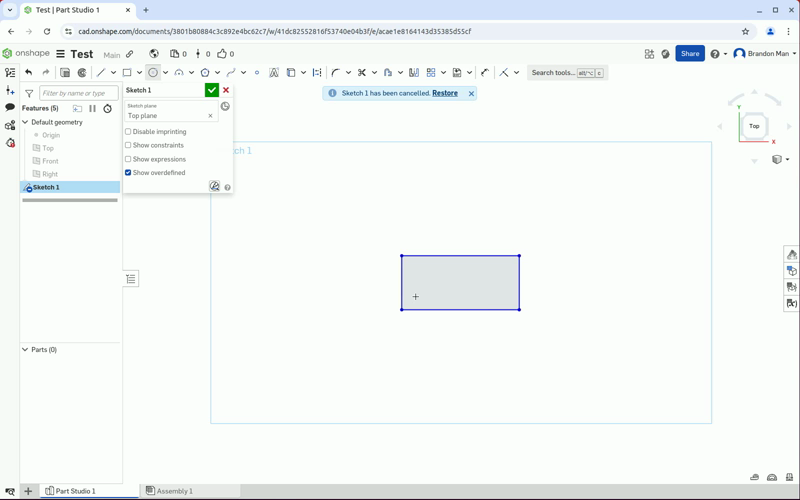
key_up(shift)
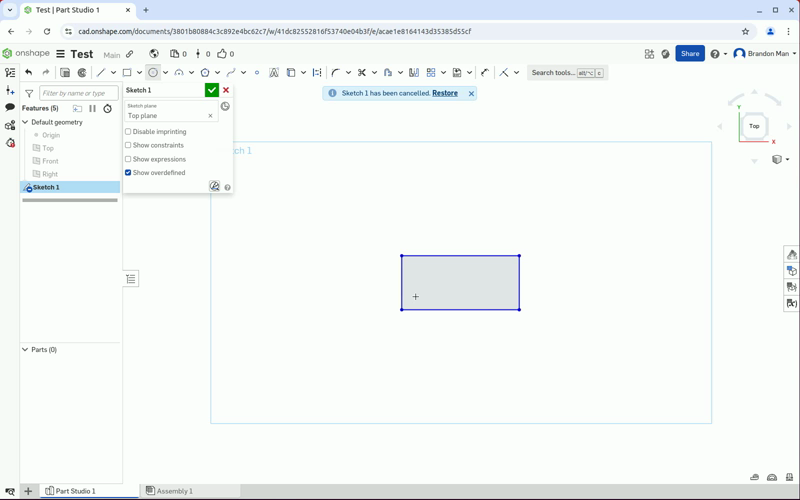
mouse_move(418, 296)
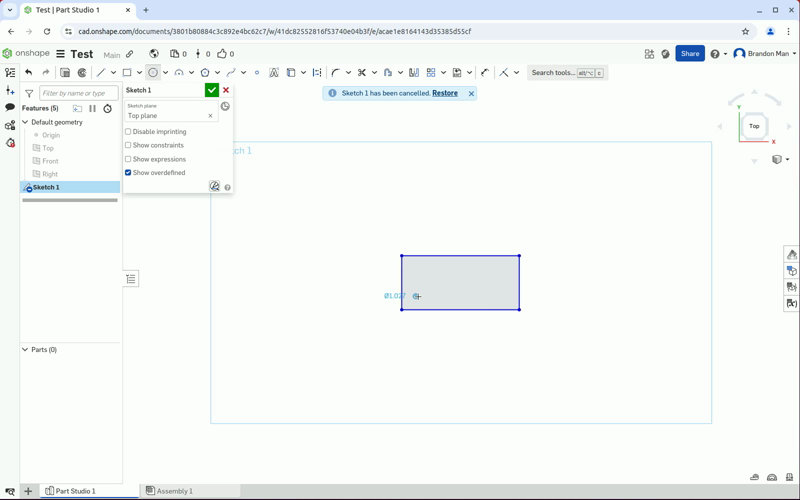
scroll(6)
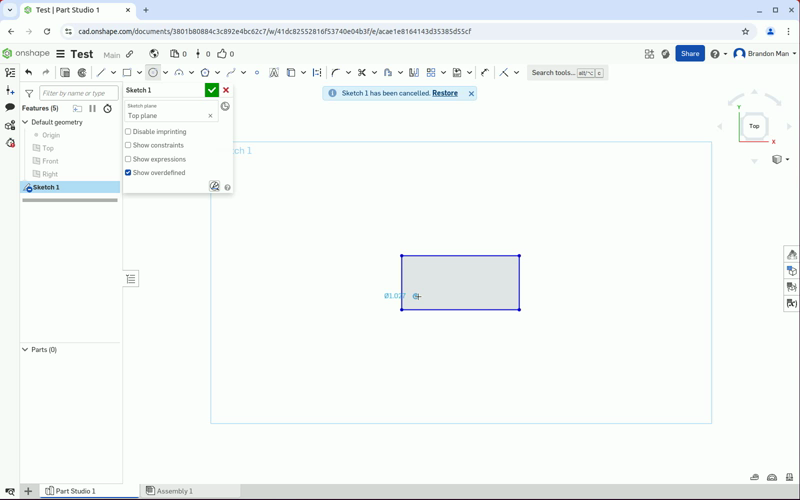
scroll(6)
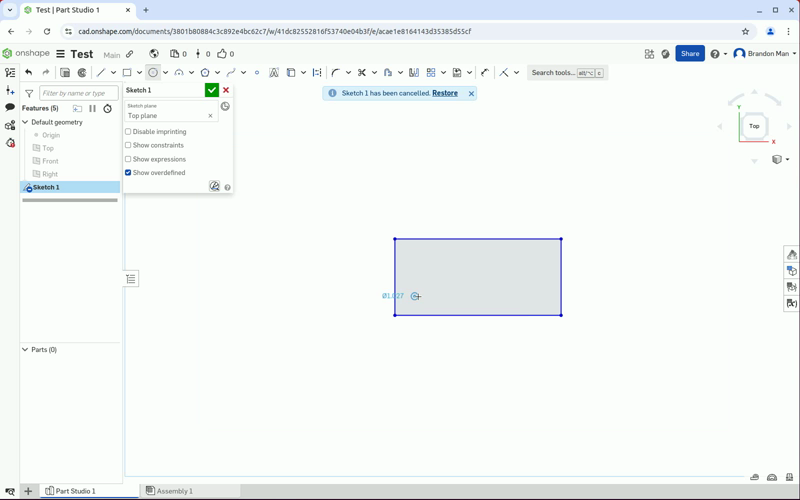
scroll(6)
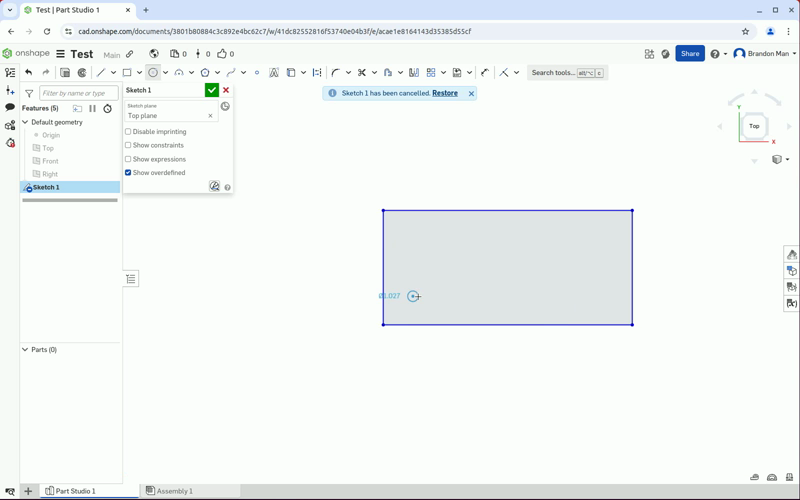
scroll(6)
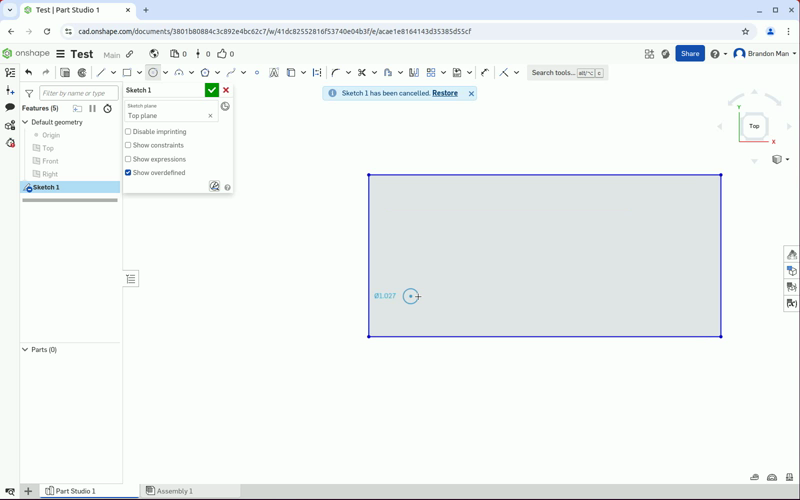
scroll(6)
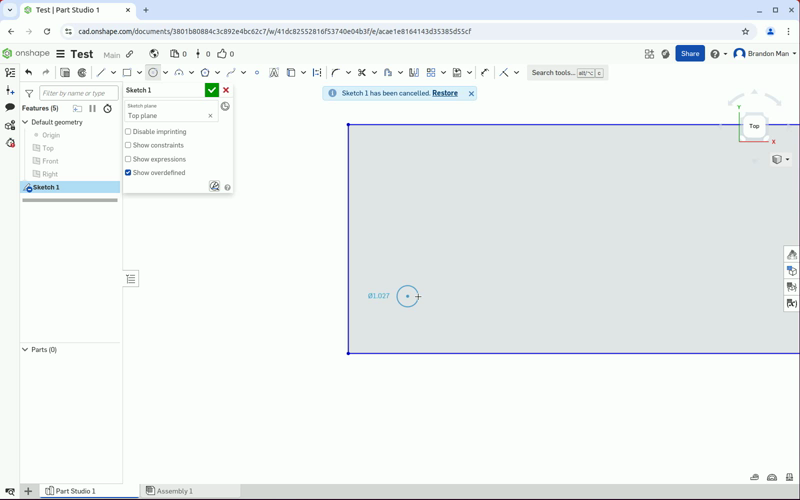
scroll(6)
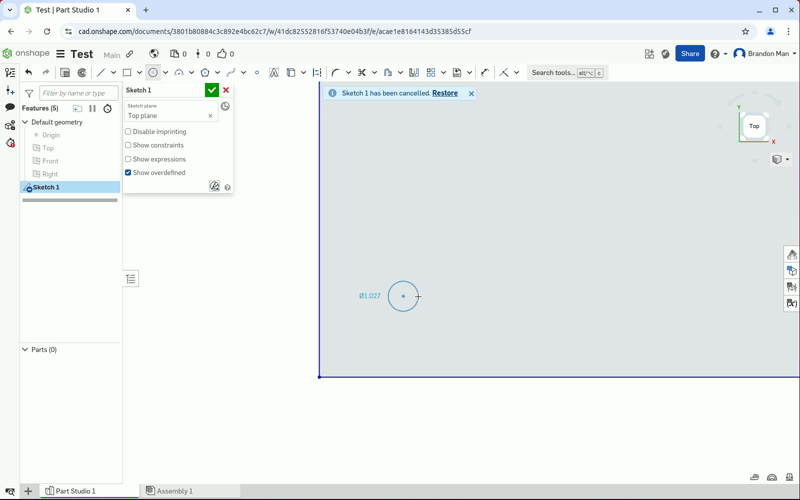
scroll(6)
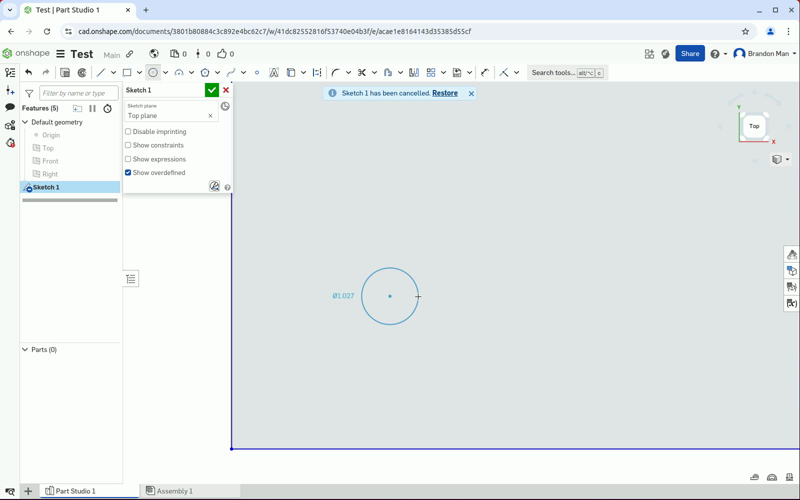
click(418, 296)
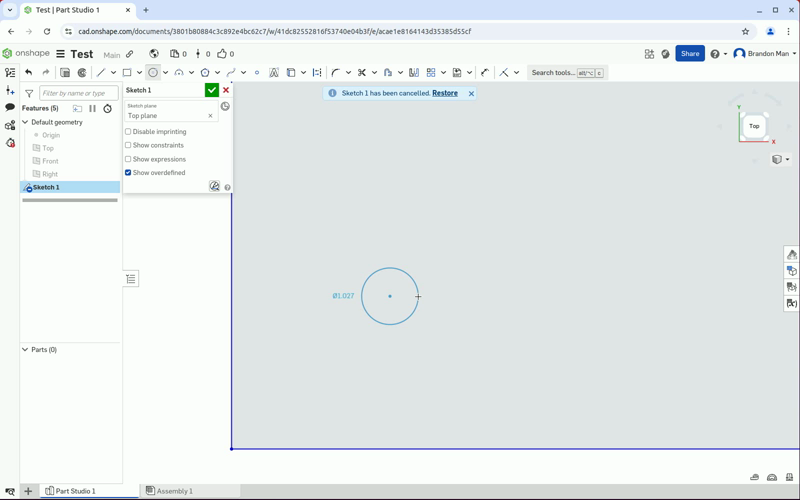
scroll(-6)
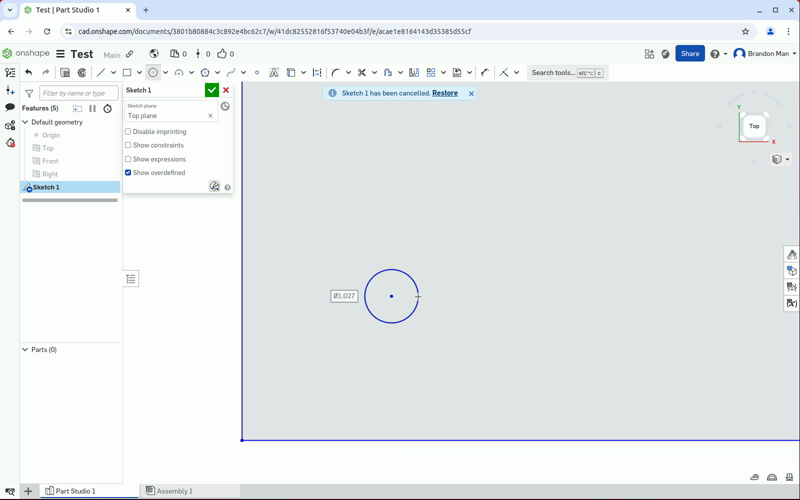
scroll(-6)
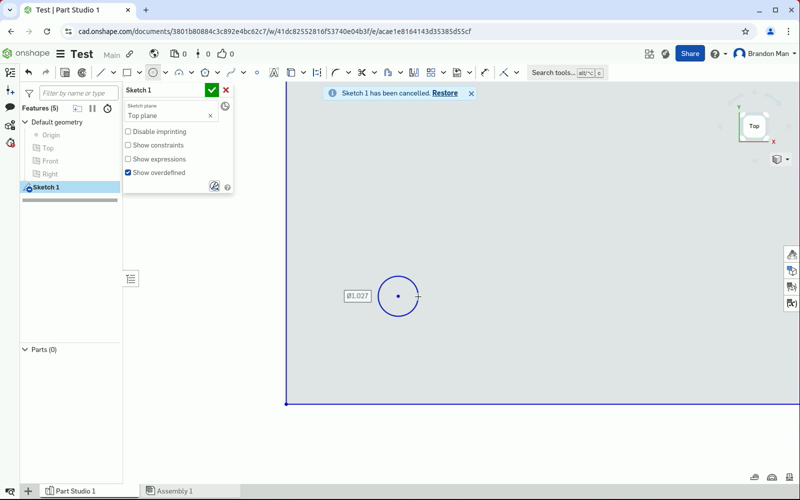
scroll(-6)
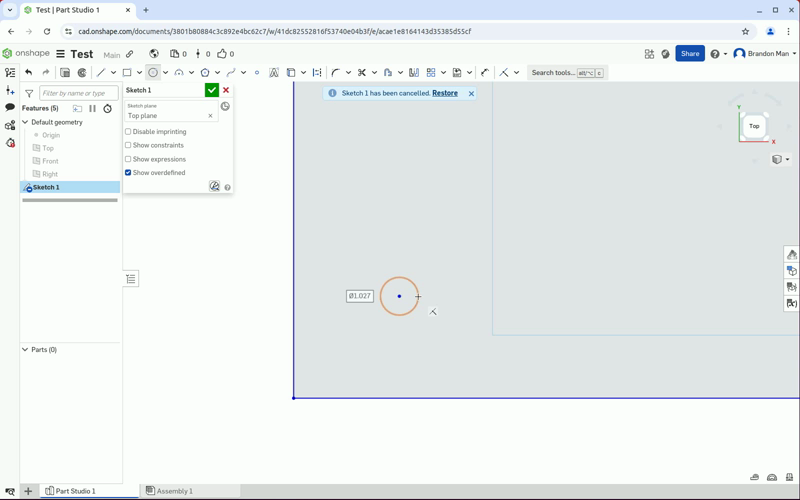
scroll(-6)
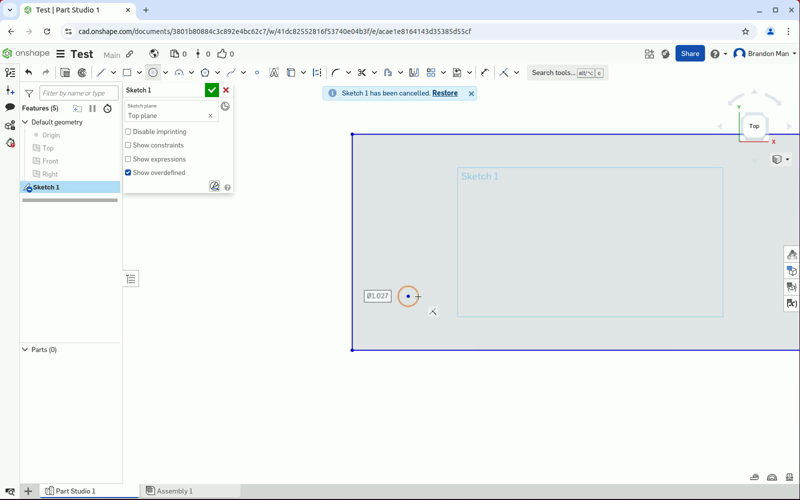
scroll(-6)
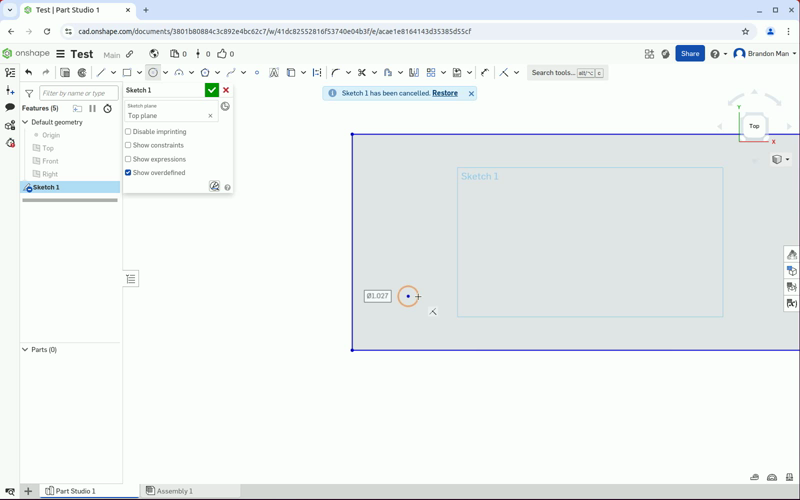
scroll(-6)
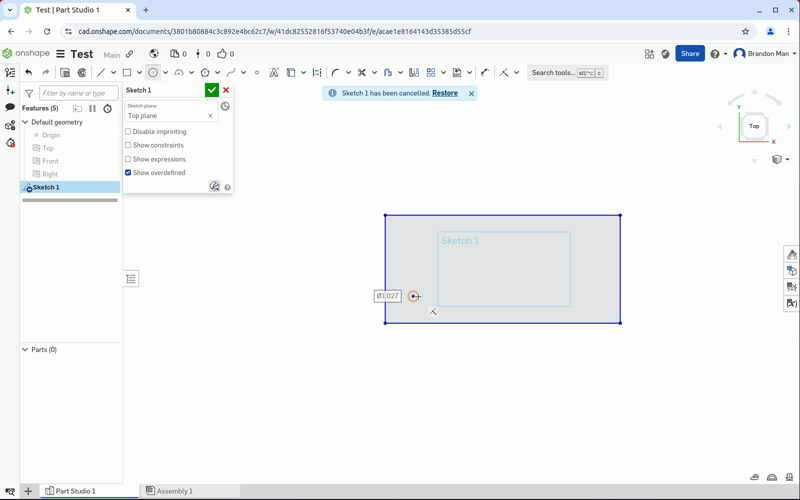
scroll(-6)
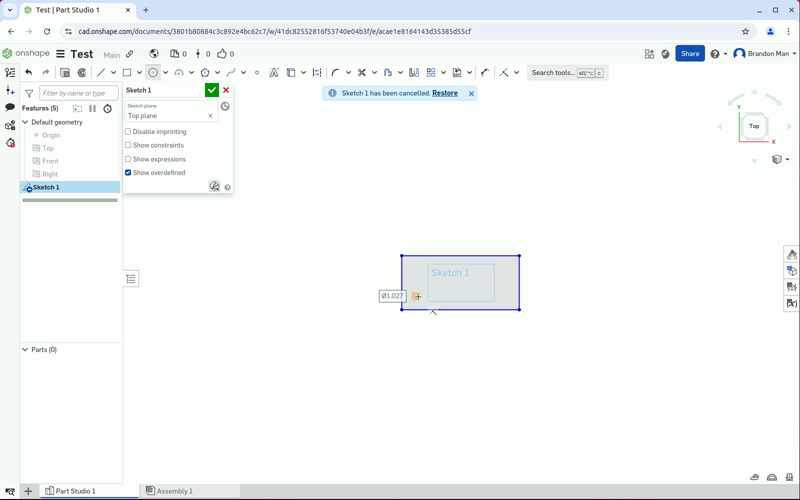
key(esc)
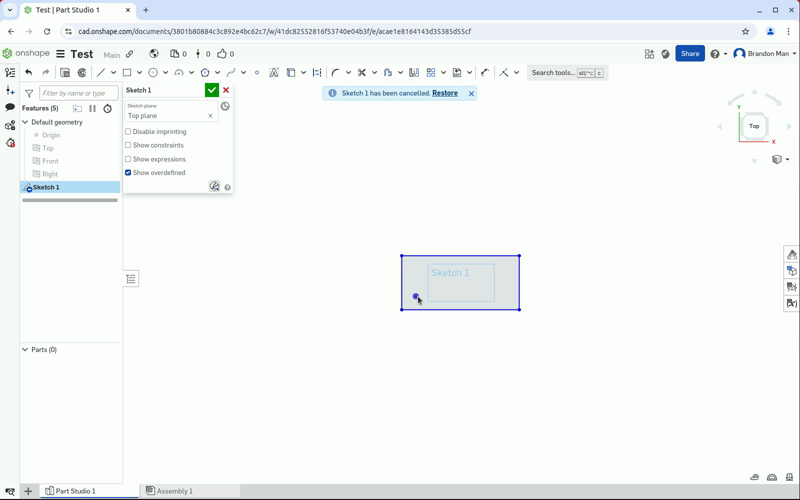
key(c)
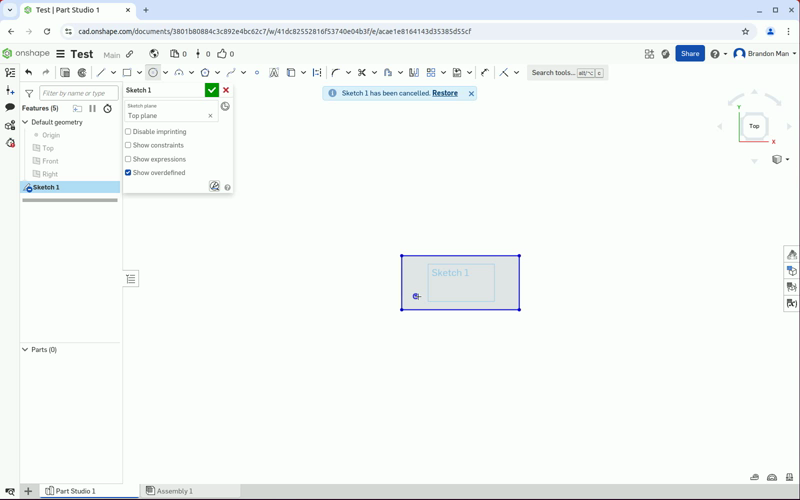
key_down(shift)
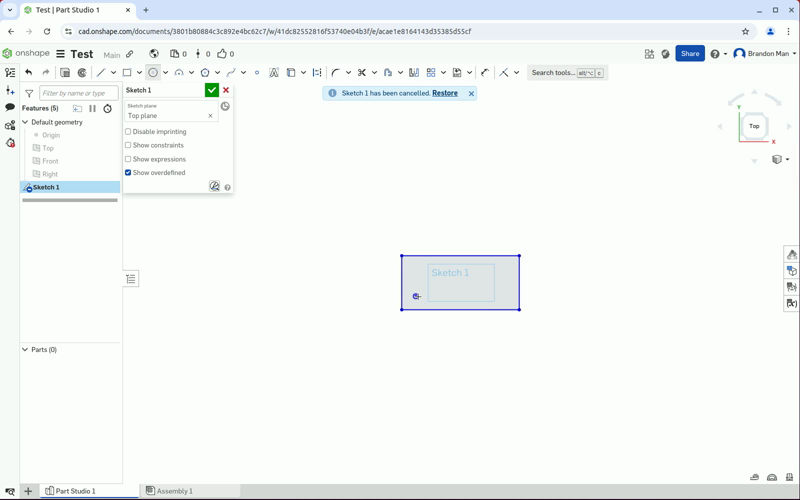
mouse_move(415, 261)
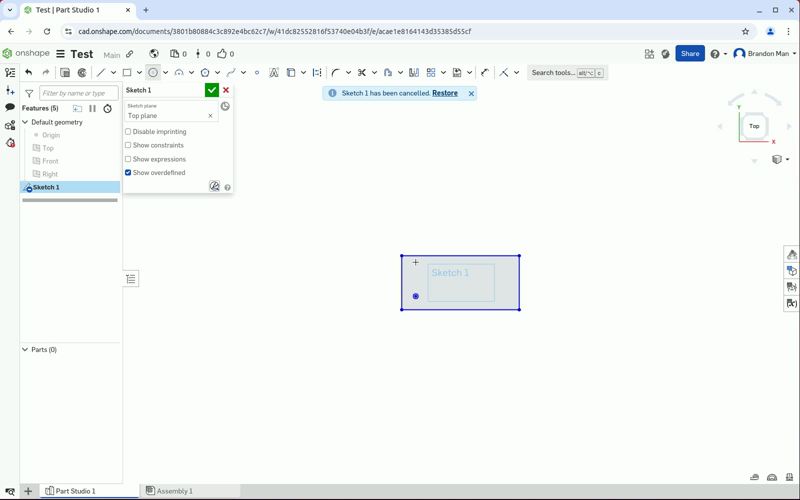
click(415, 261)
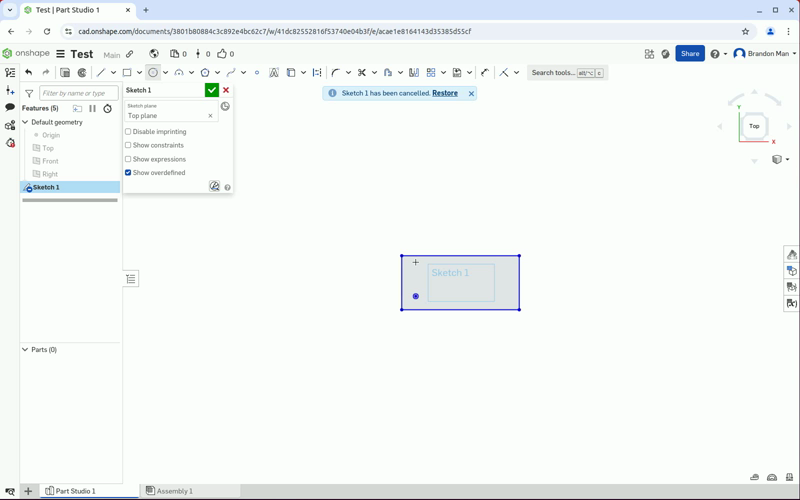
key_up(shift)
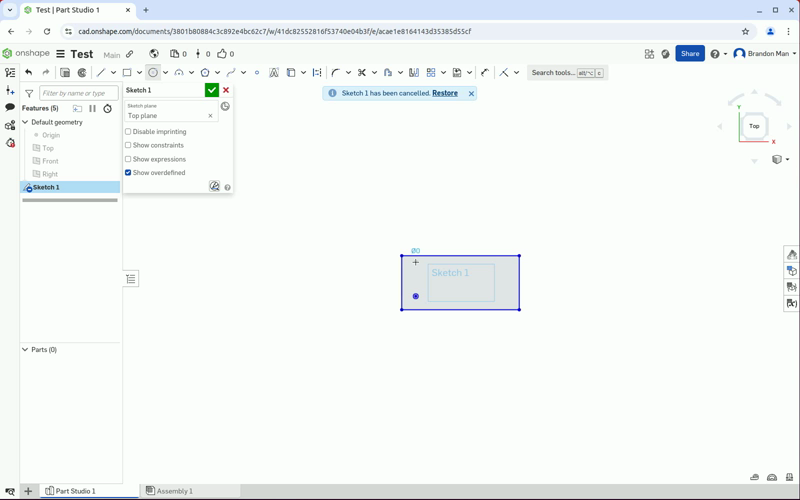
mouse_move(418, 261)
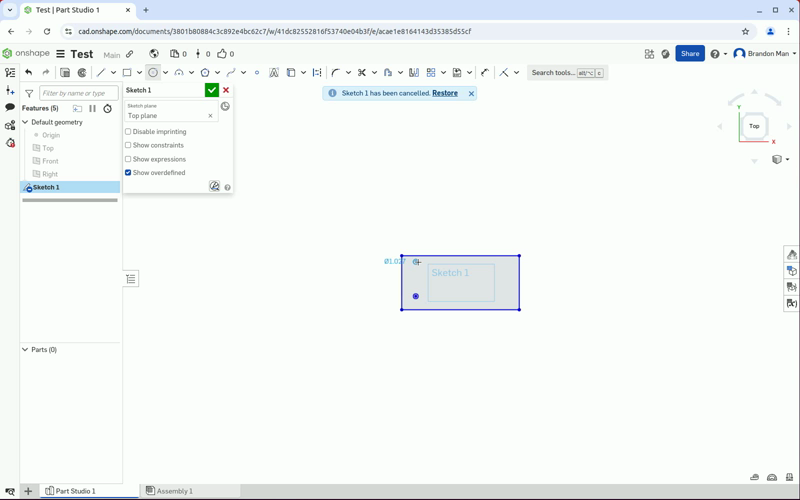
scroll(6)
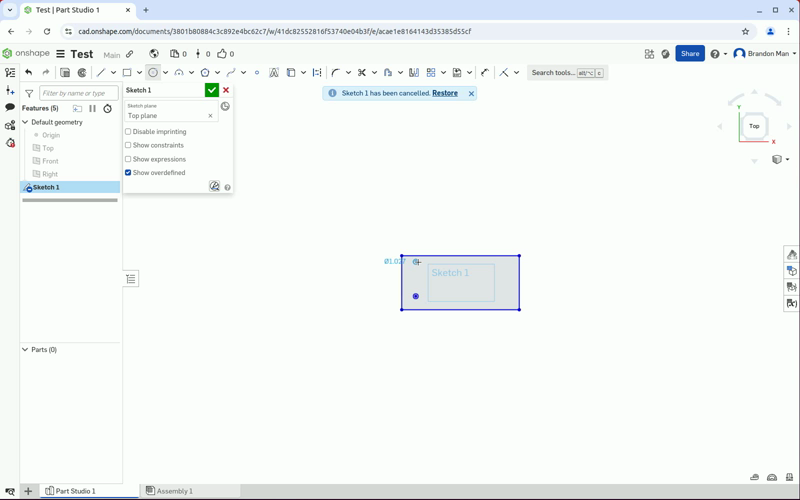
scroll(6)
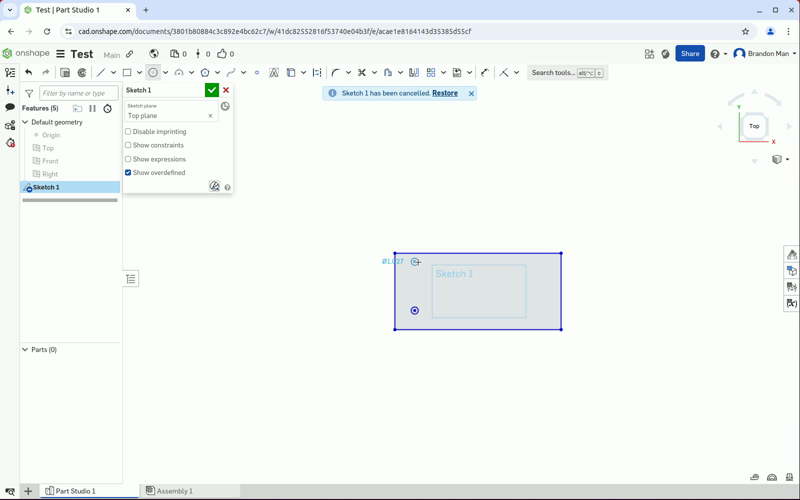
scroll(6)
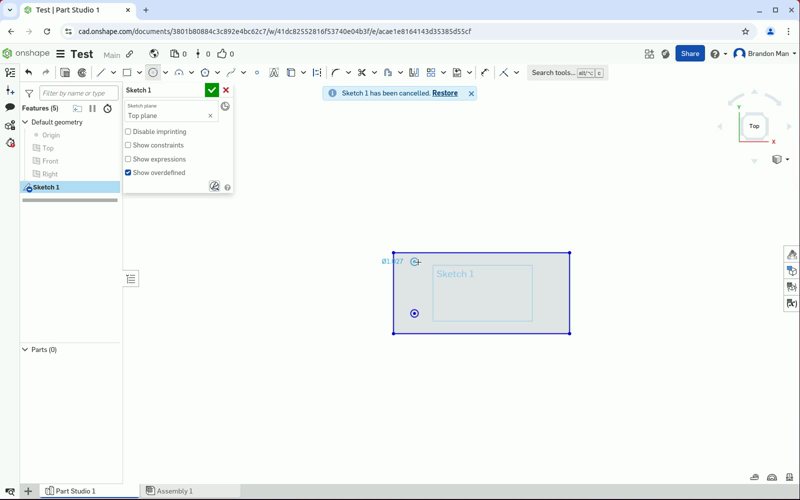
scroll(6)
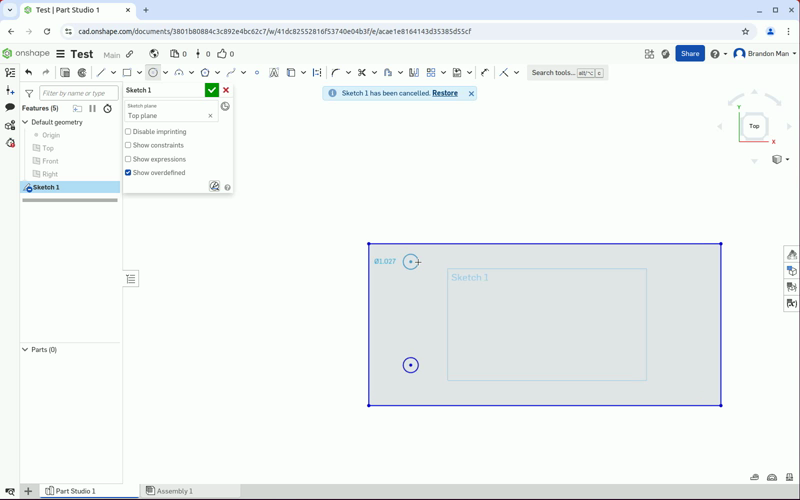
scroll(6)
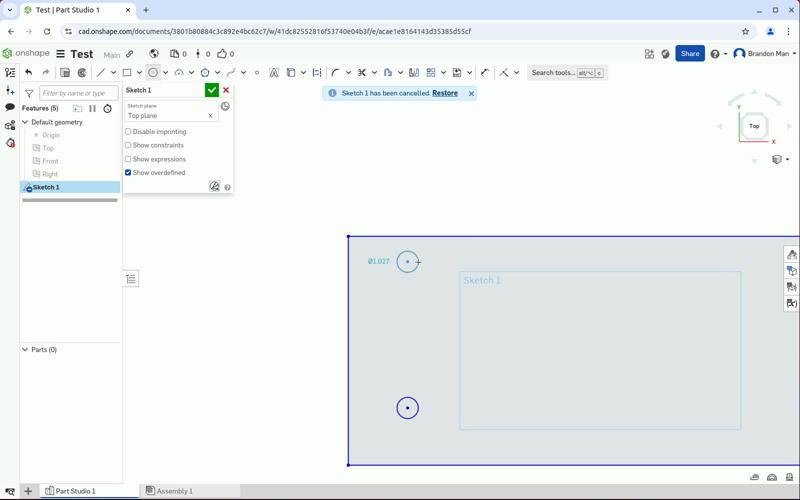
scroll(6)
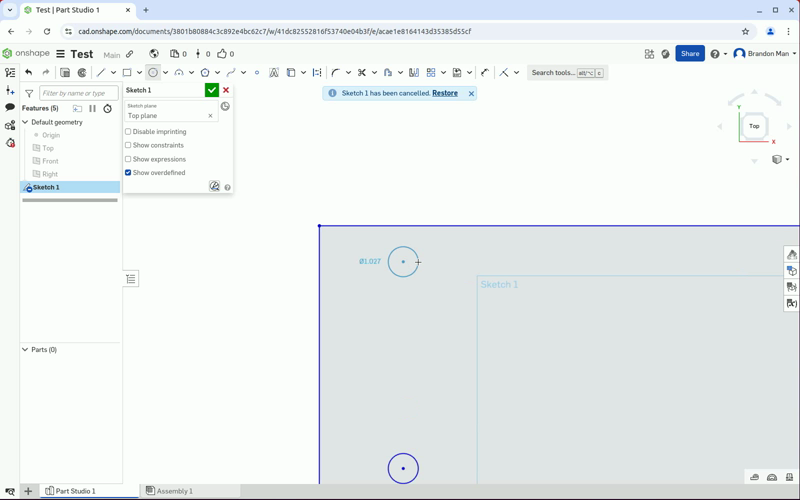
scroll(6)
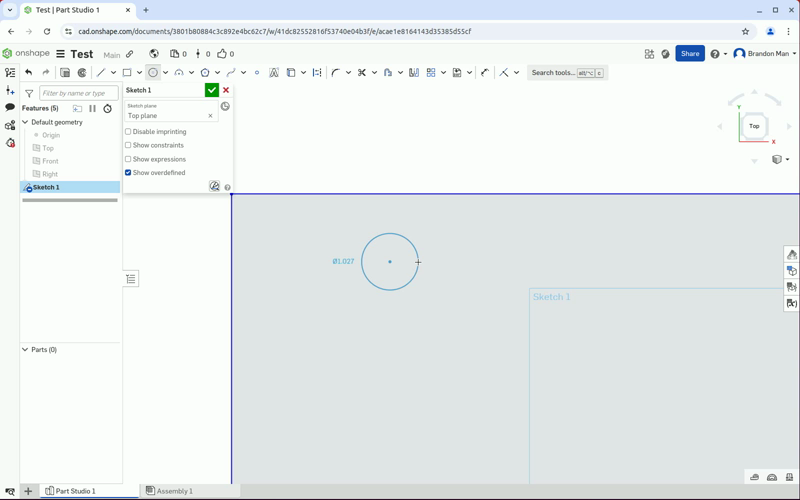
click(418, 261)
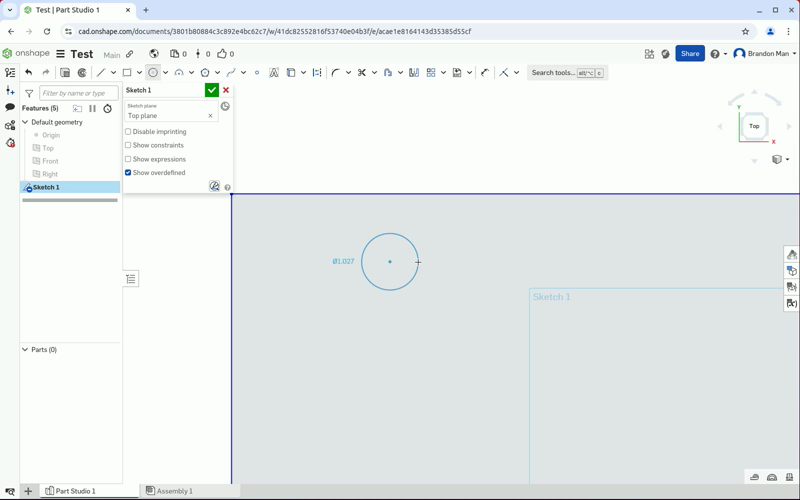
scroll(-6)
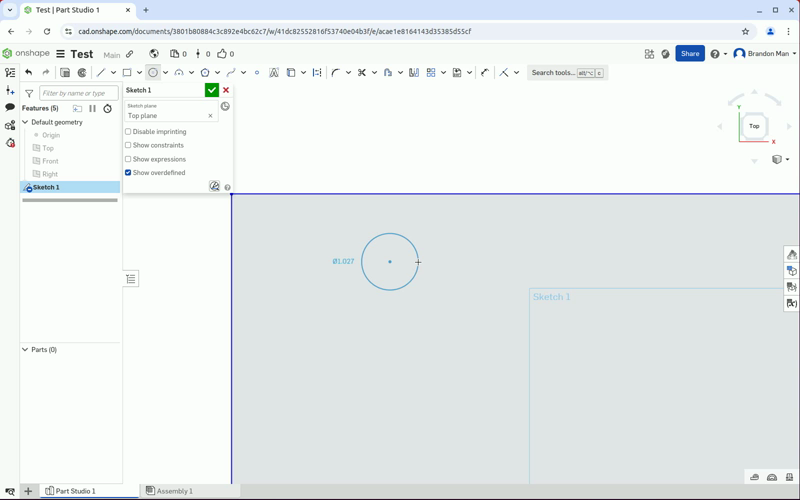
scroll(-6)
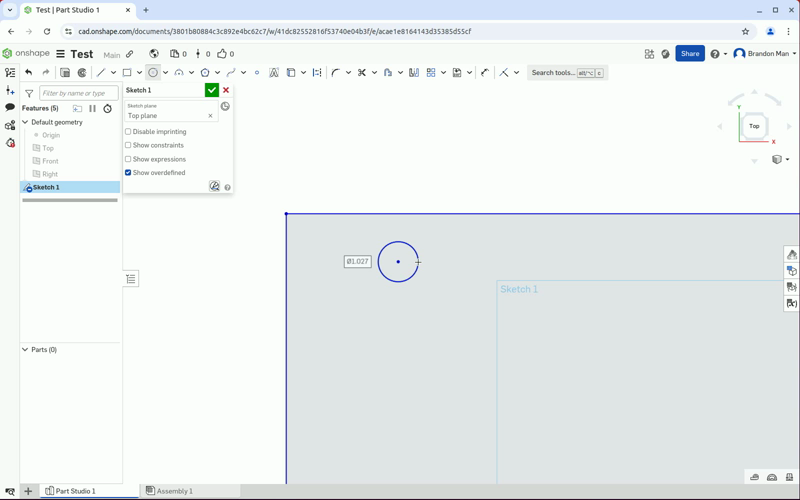
scroll(-6)
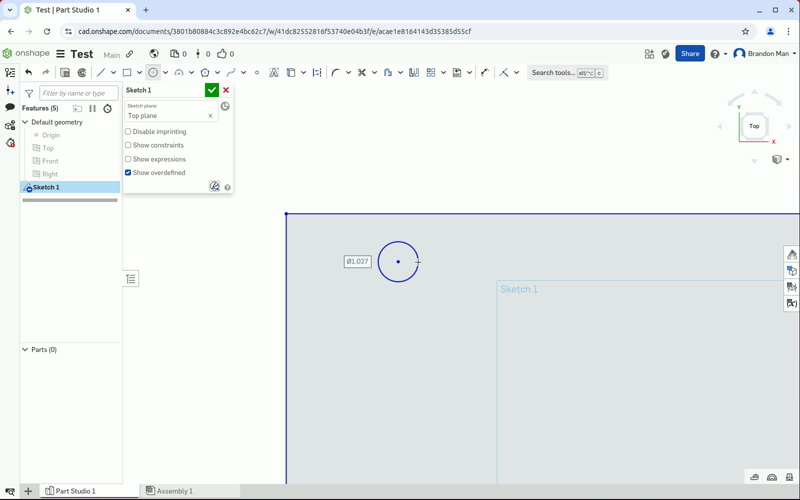
scroll(-6)
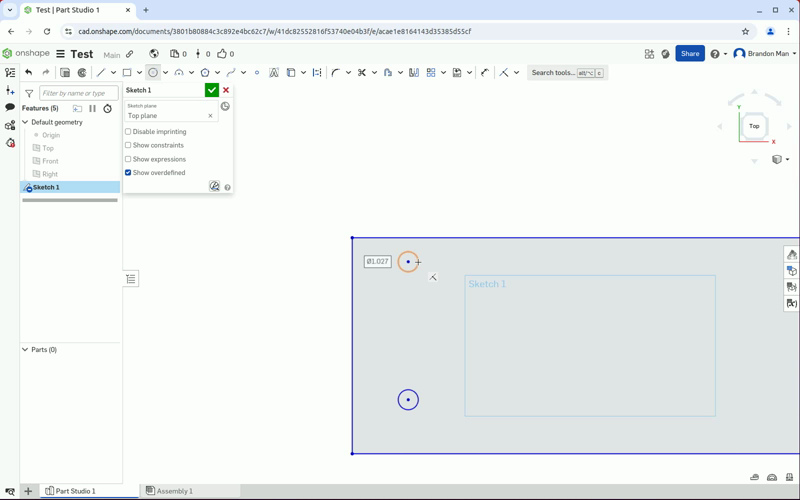
scroll(-6)
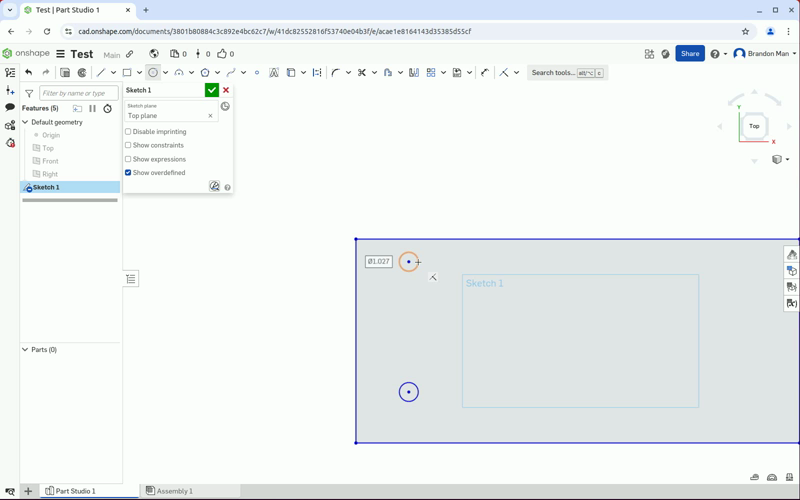
scroll(-6)
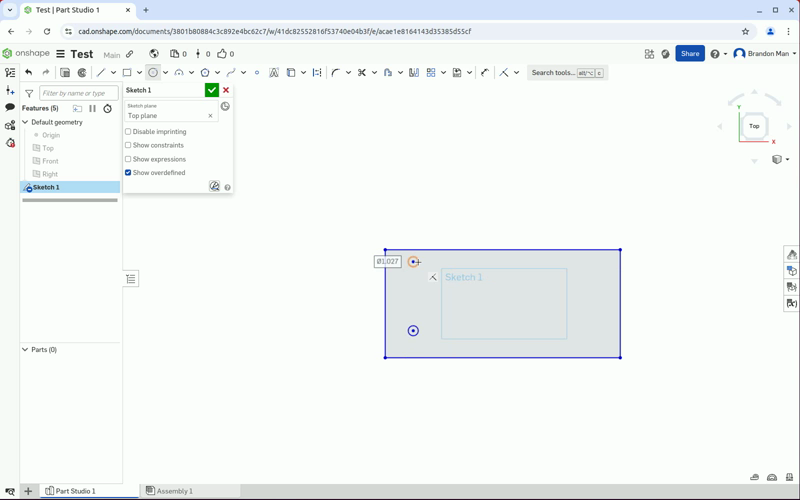
scroll(-6)
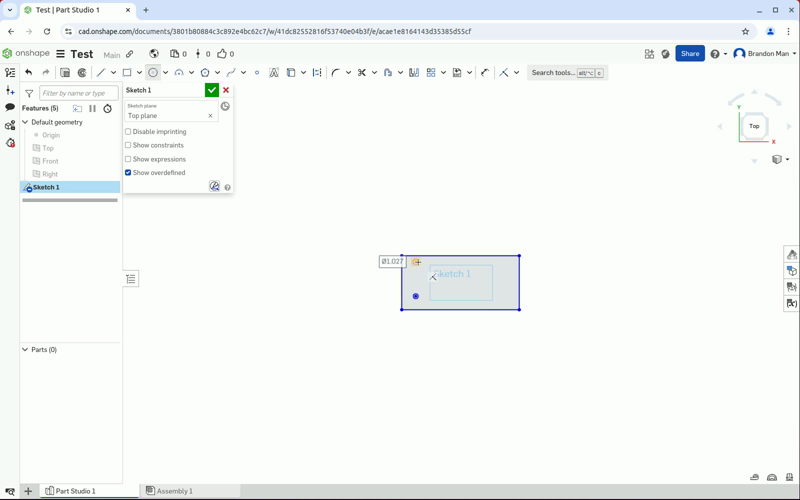
key(esc)
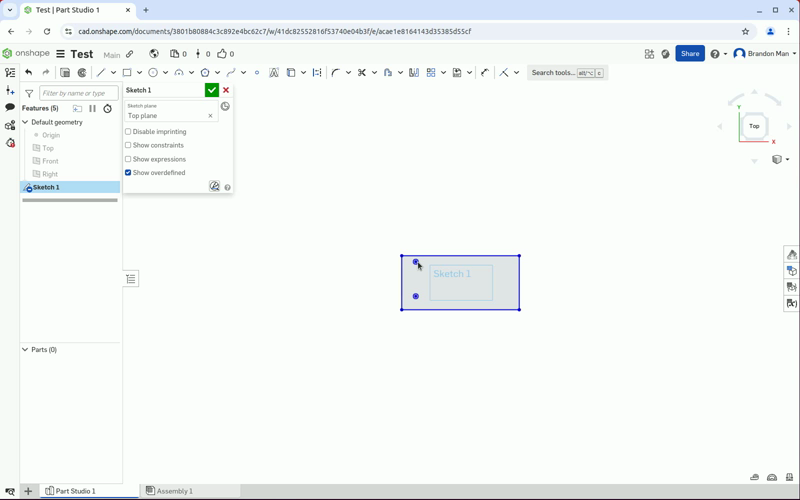
key(c)
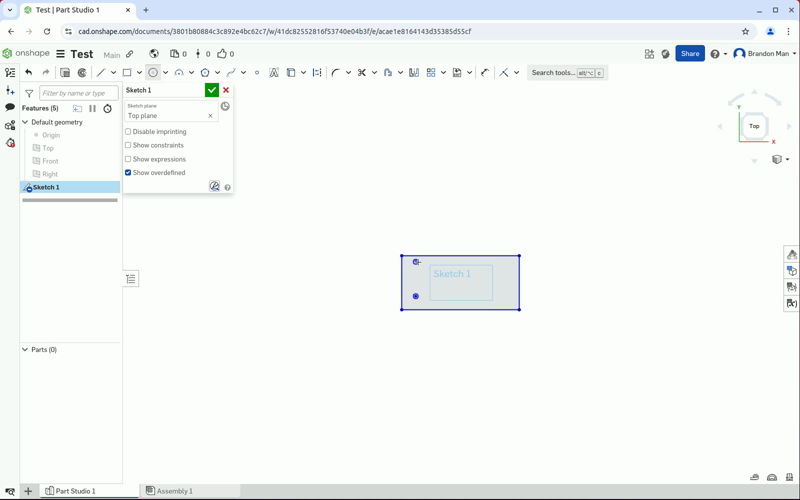
key_down(shift)
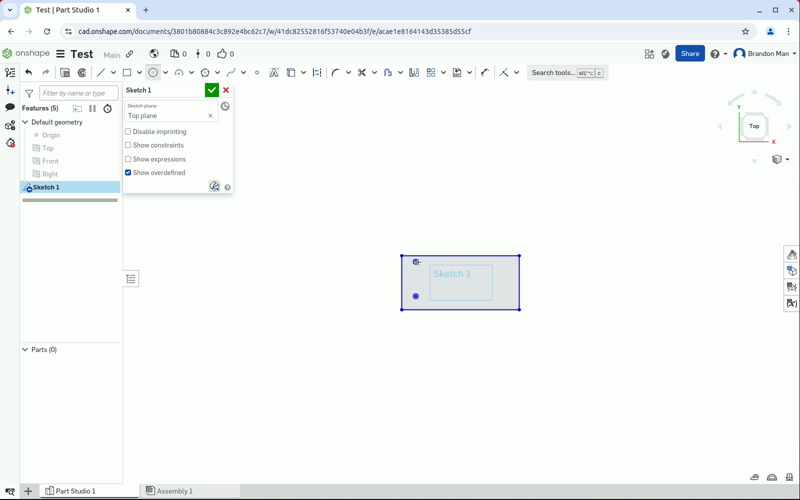
mouse_move(505, 296)
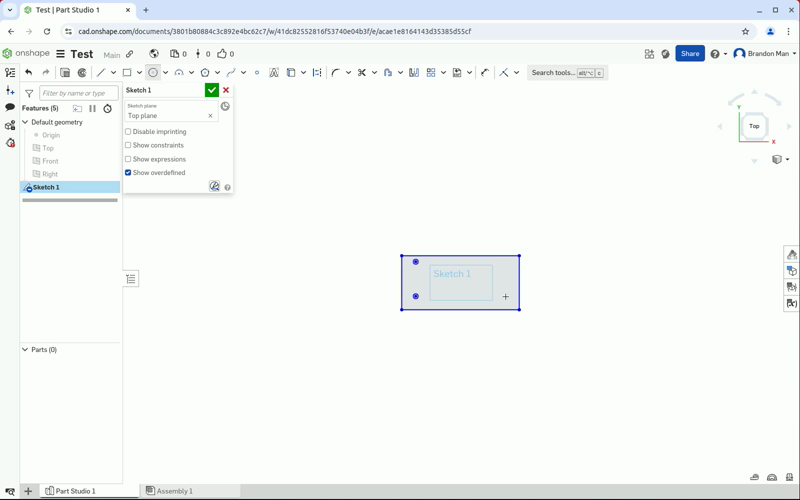
click(505, 296)
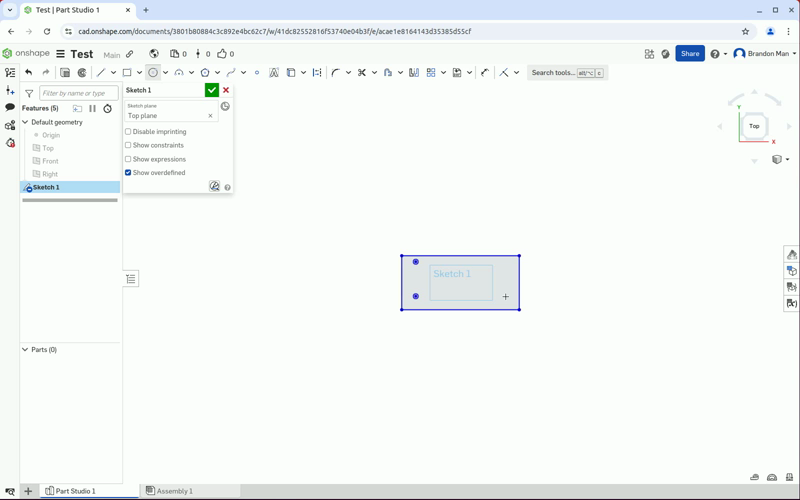
key_up(shift)
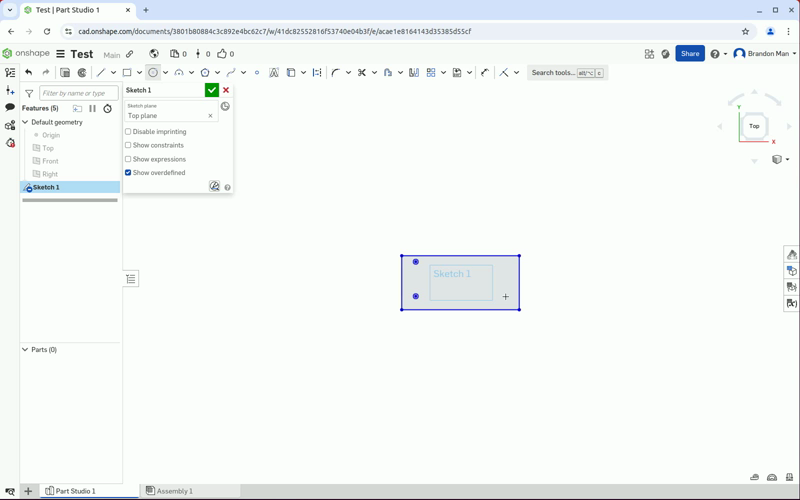
mouse_move(508, 296)
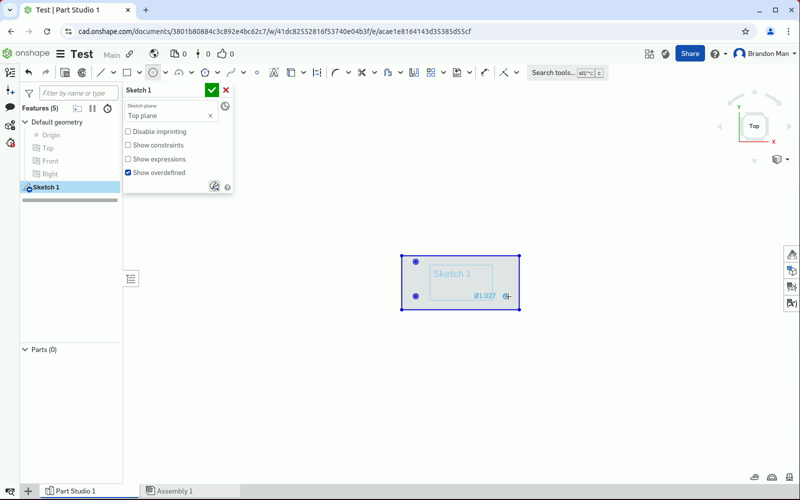
scroll(6)
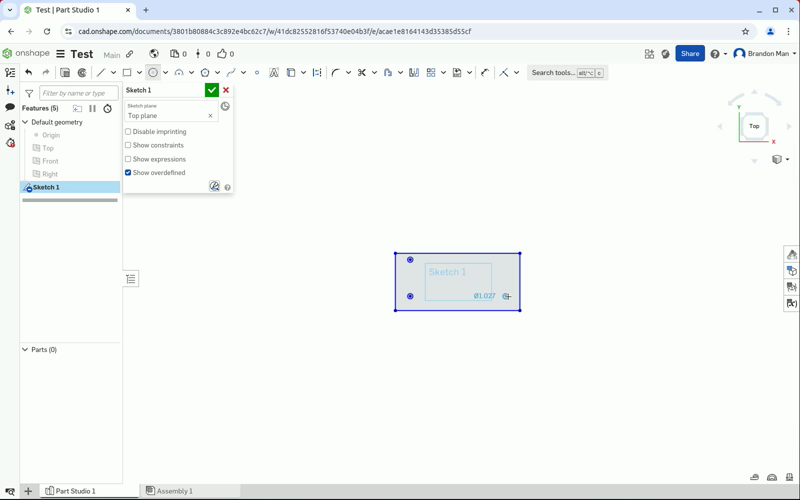
scroll(6)
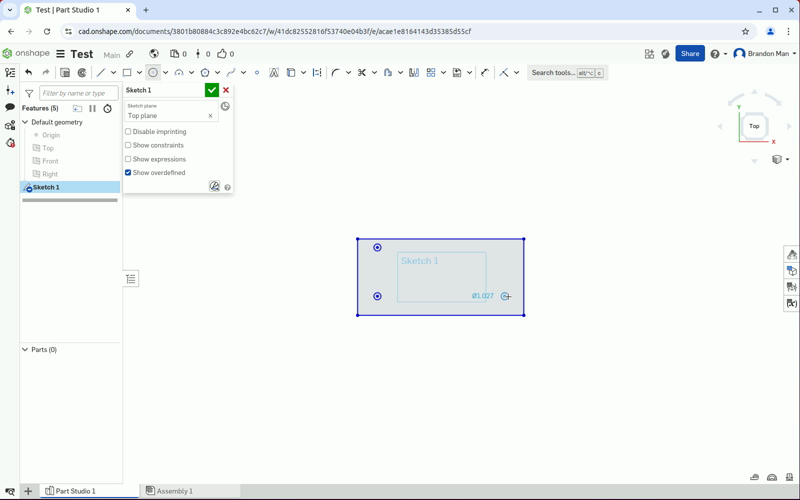
scroll(6)
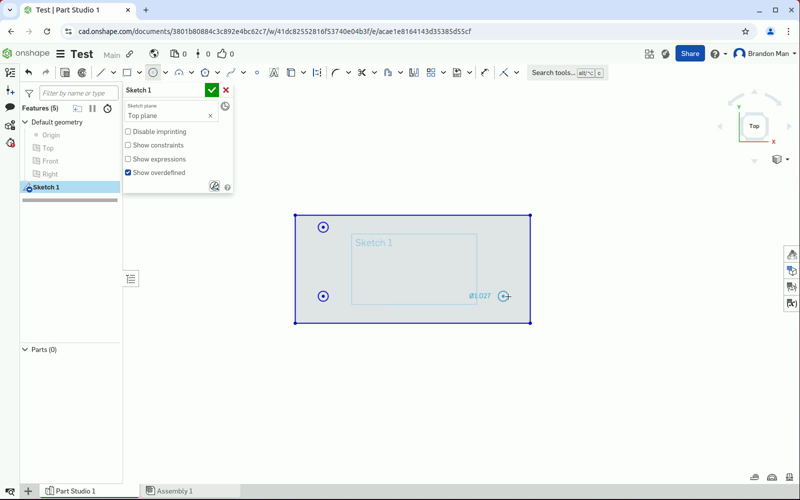
scroll(6)
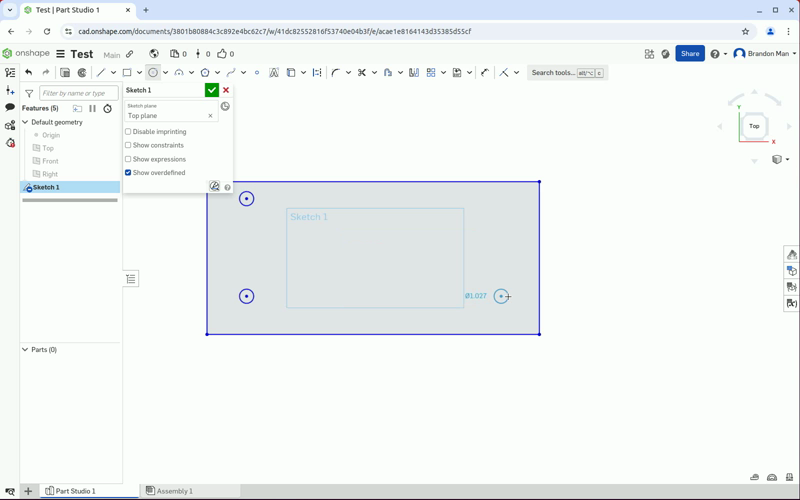
scroll(6)
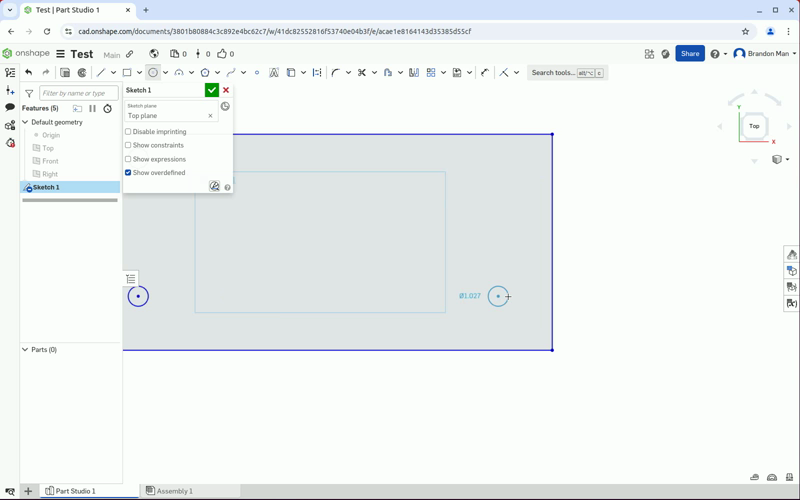
scroll(6)
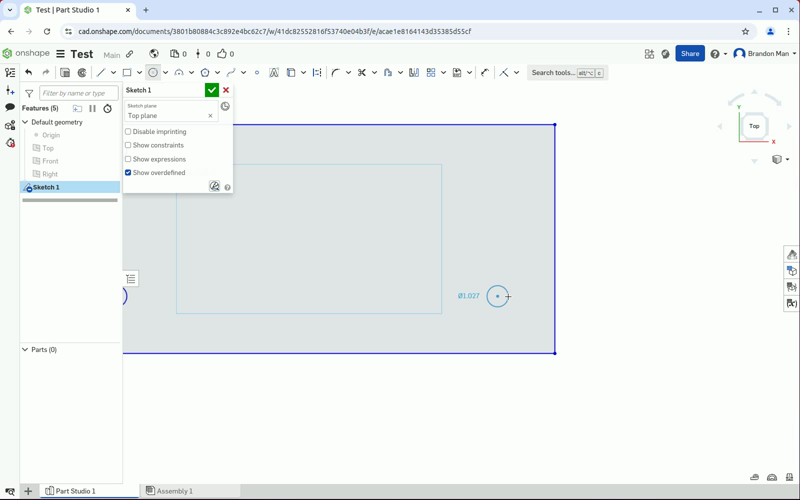
scroll(6)
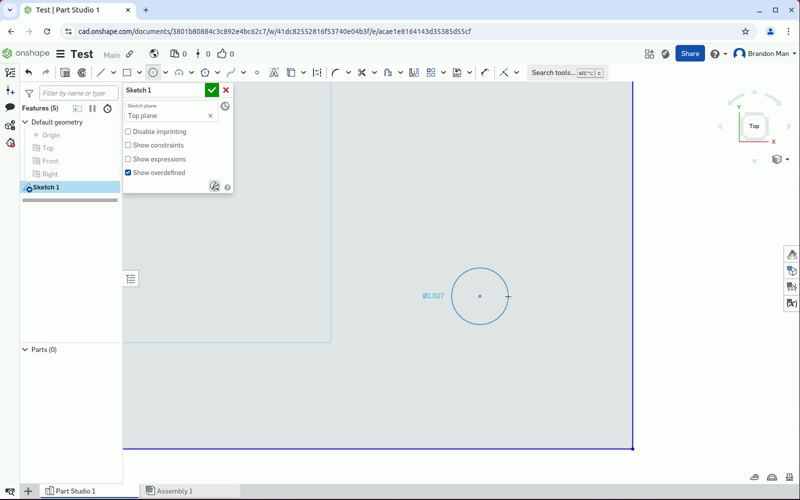
click(508, 296)
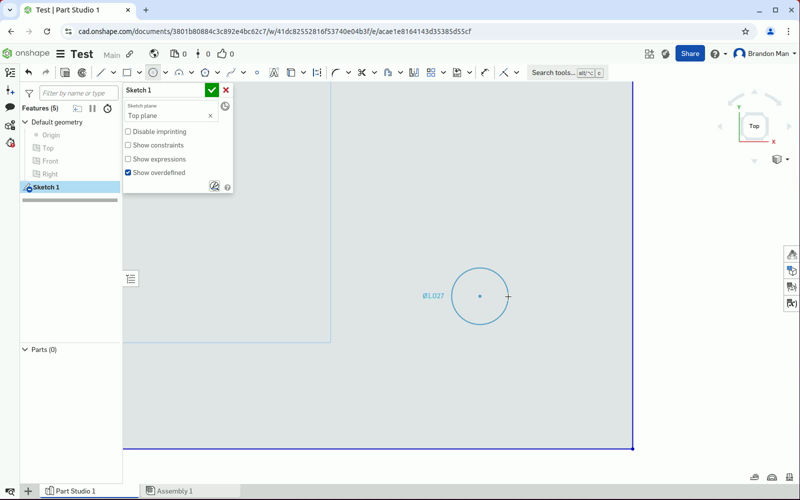
scroll(-6)
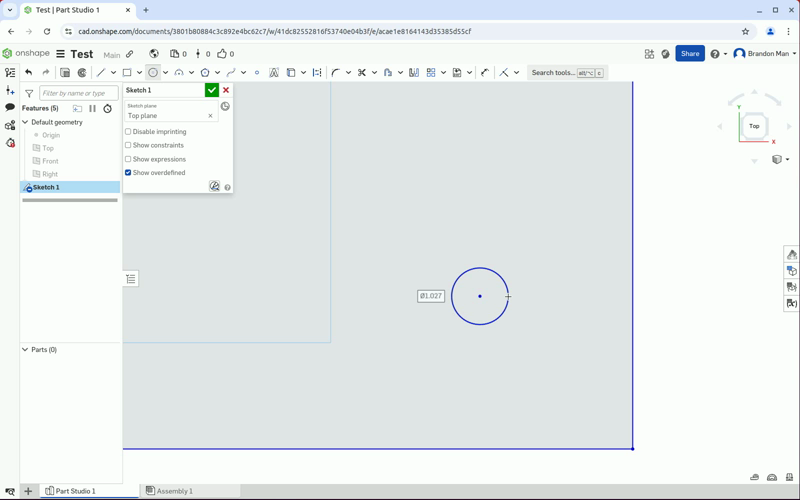
scroll(-6)
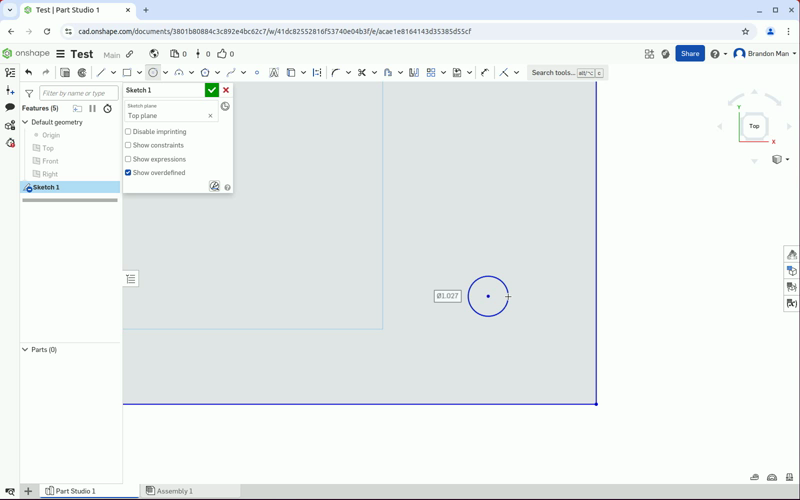
scroll(-6)
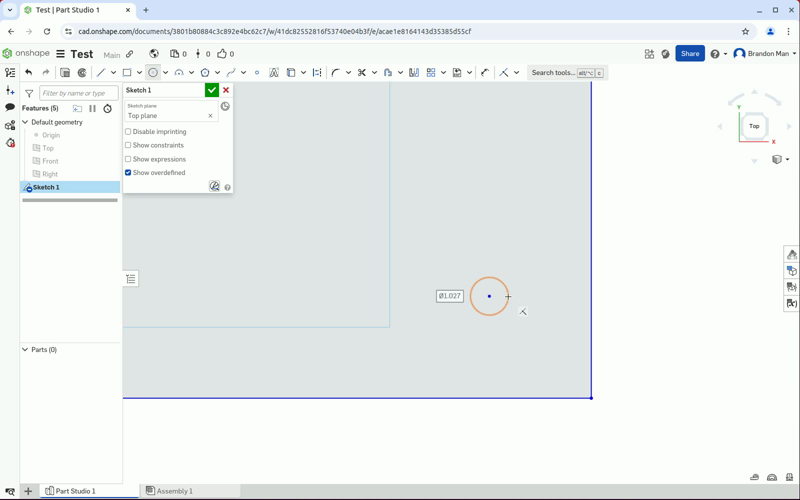
scroll(-6)
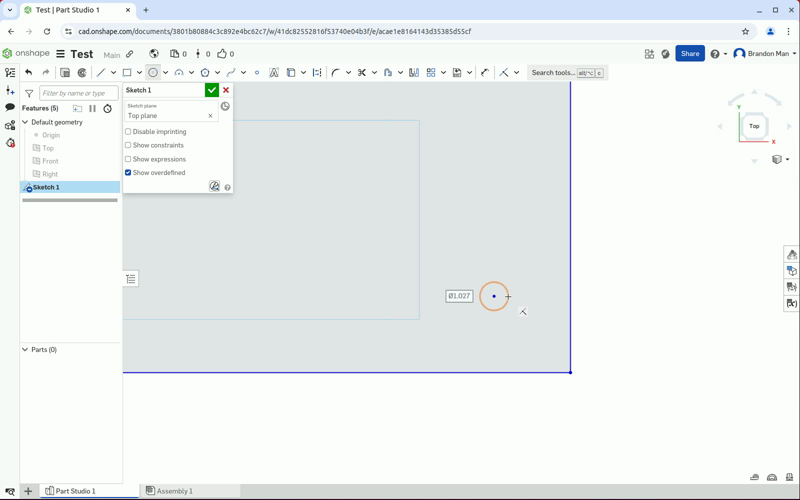
scroll(-6)
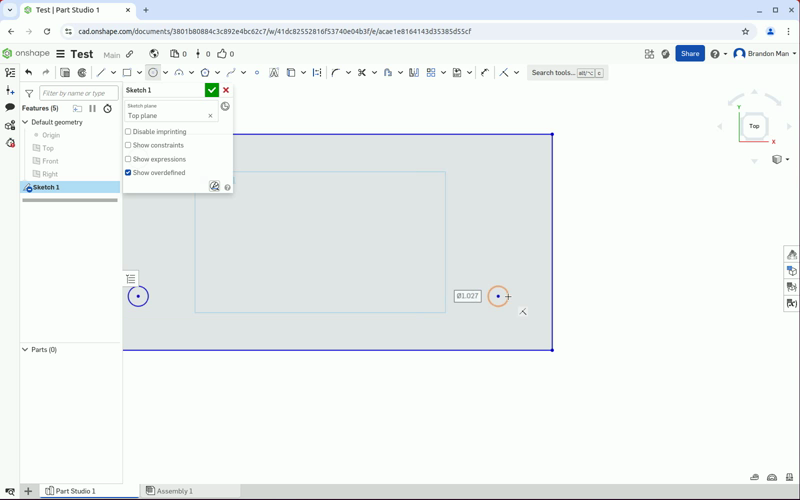
scroll(-6)
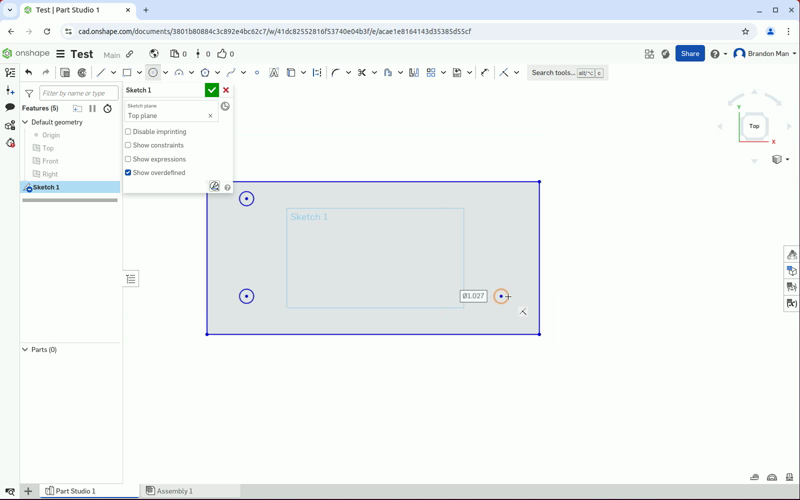
scroll(-6)
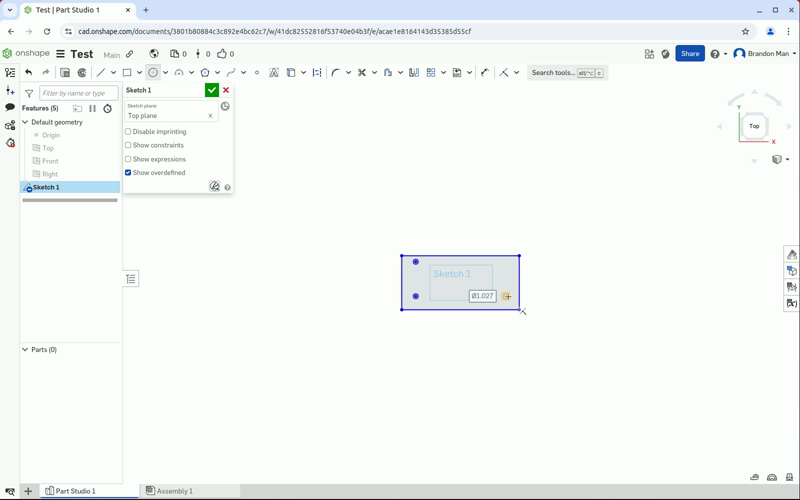
key(esc)
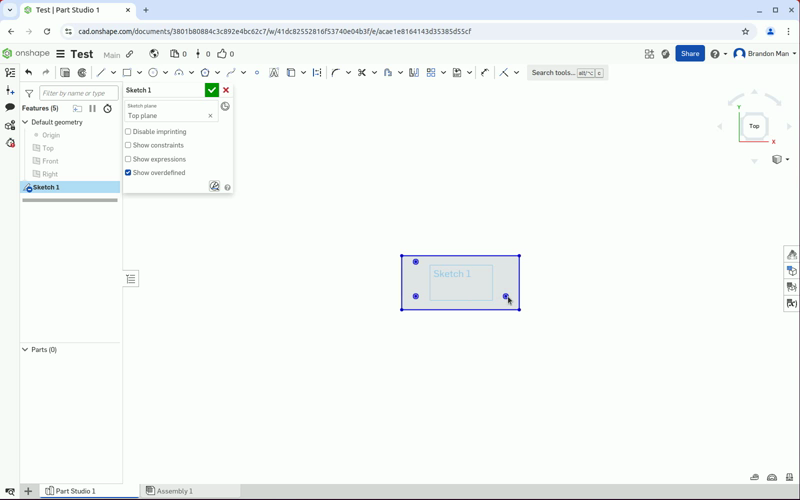
key(c)
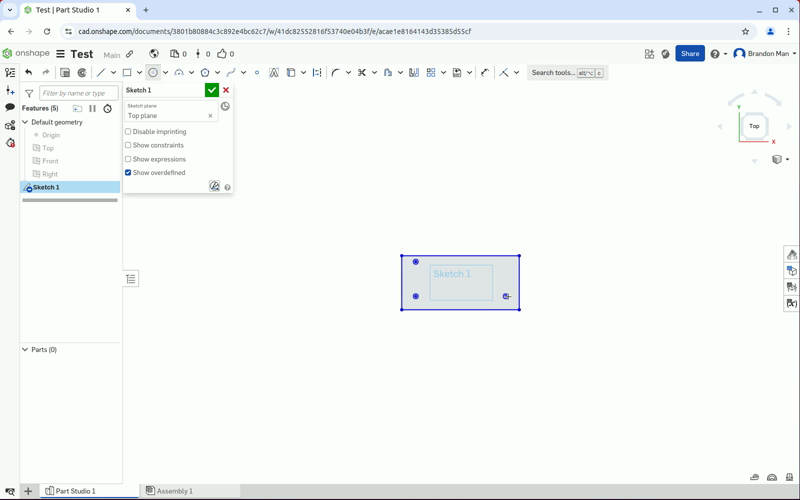
key_down(shift)
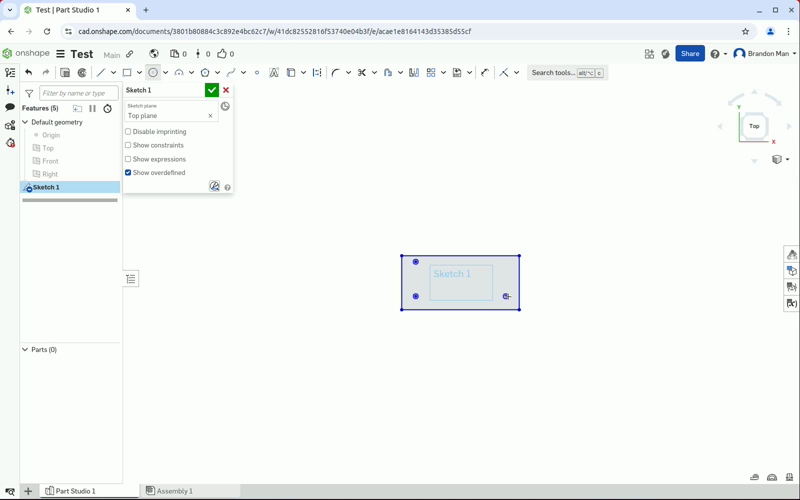
mouse_move(505, 261)
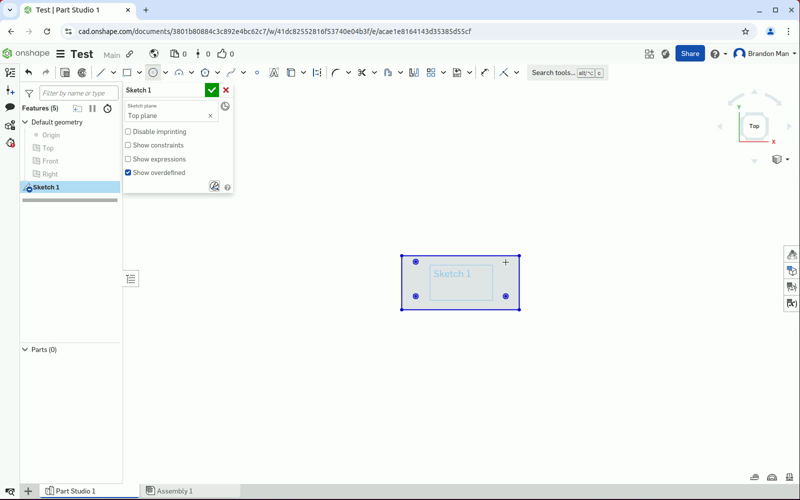
click(505, 261)
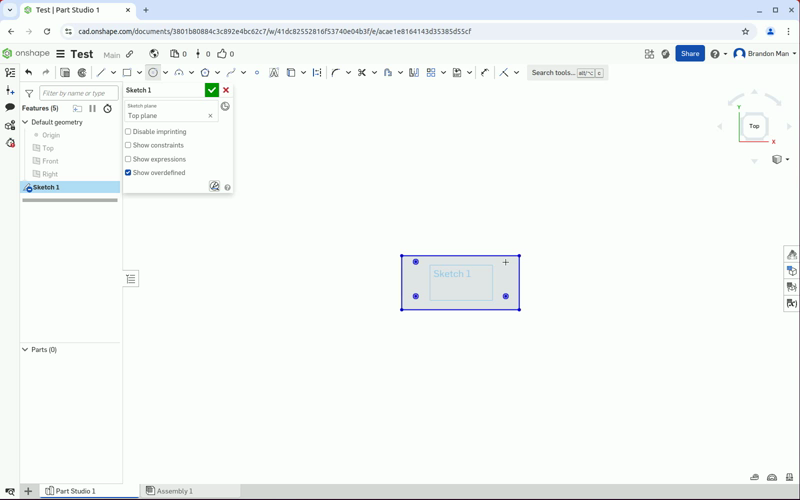
key_up(shift)
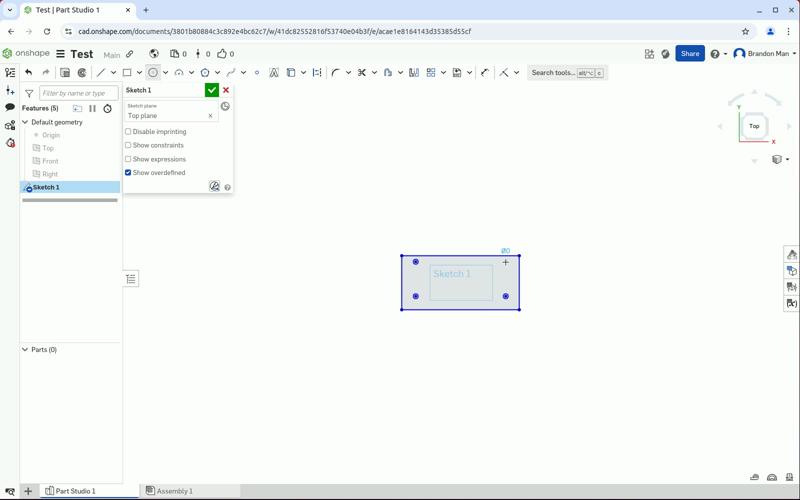
mouse_move(508, 261)
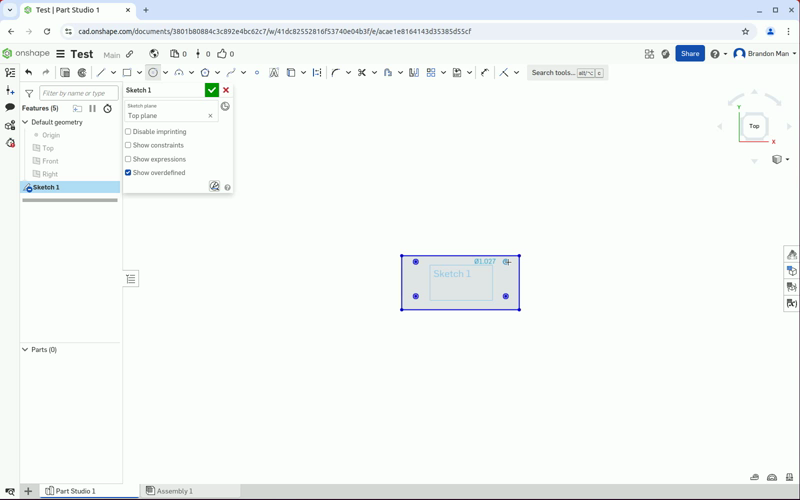
scroll(6)
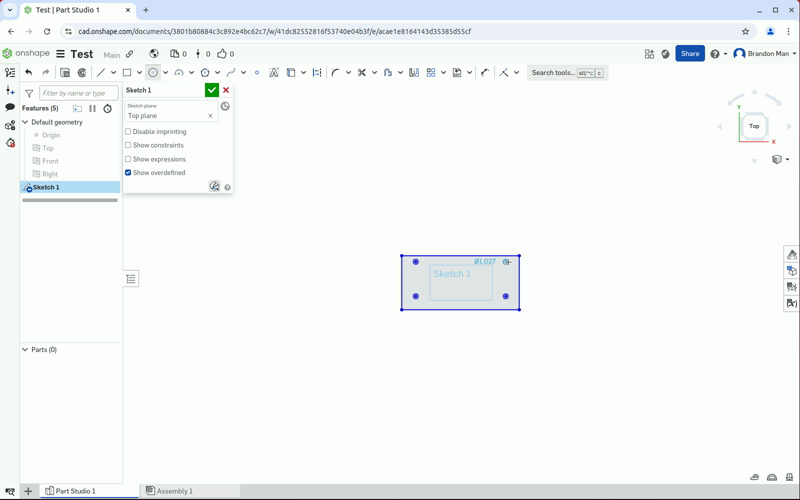
scroll(6)
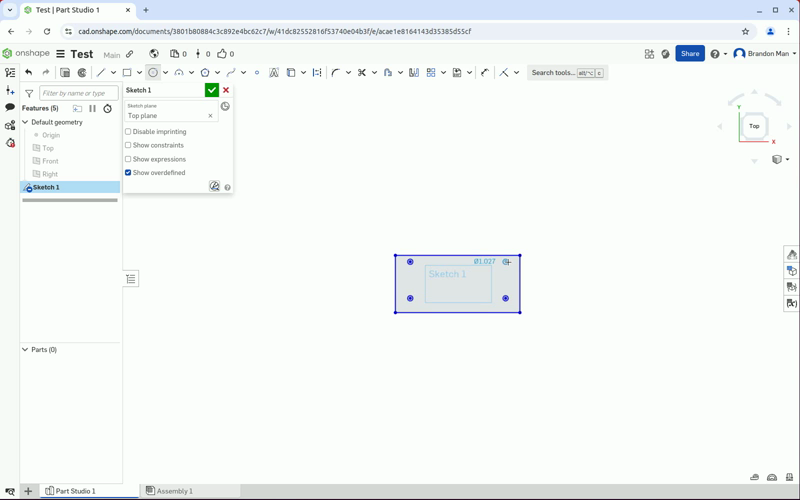
scroll(6)
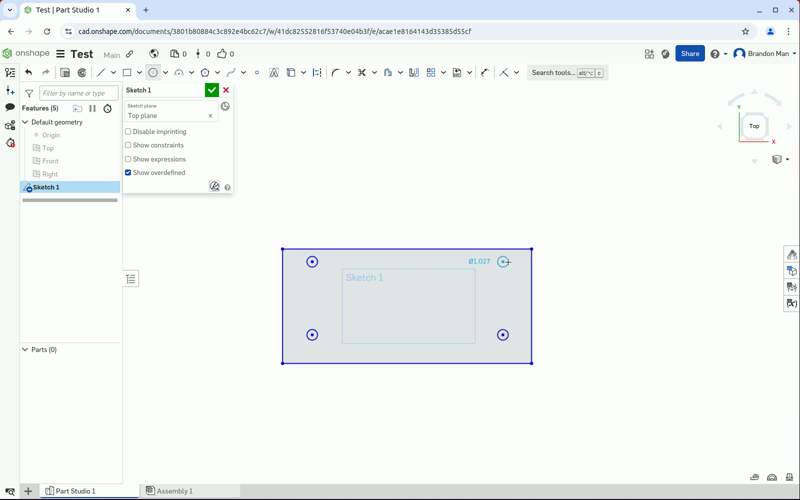
scroll(6)
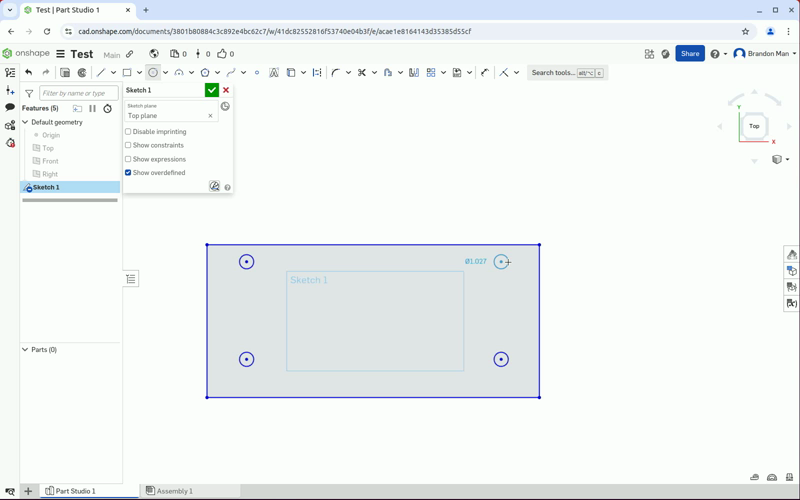
scroll(6)
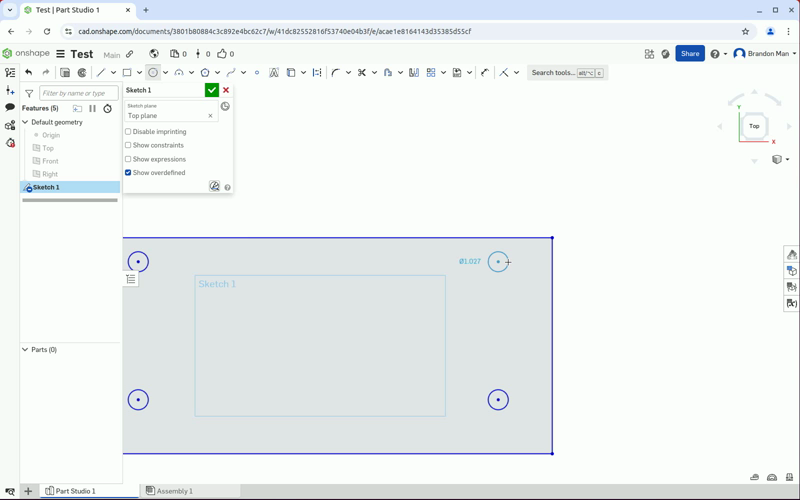
scroll(6)
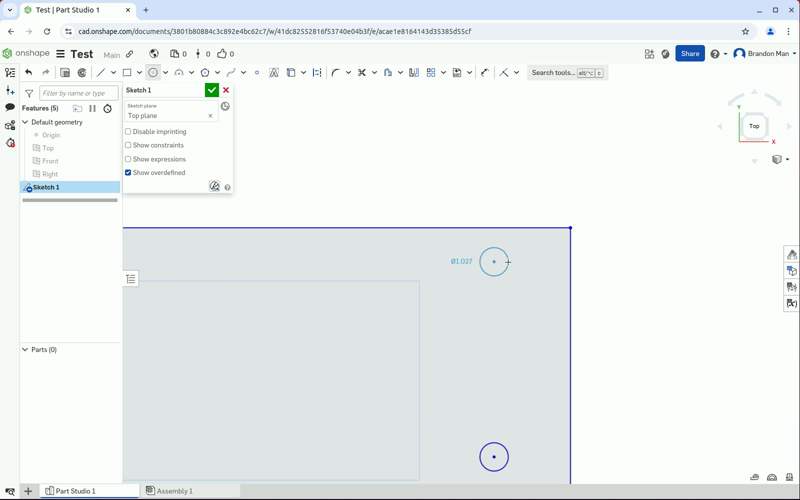
scroll(6)
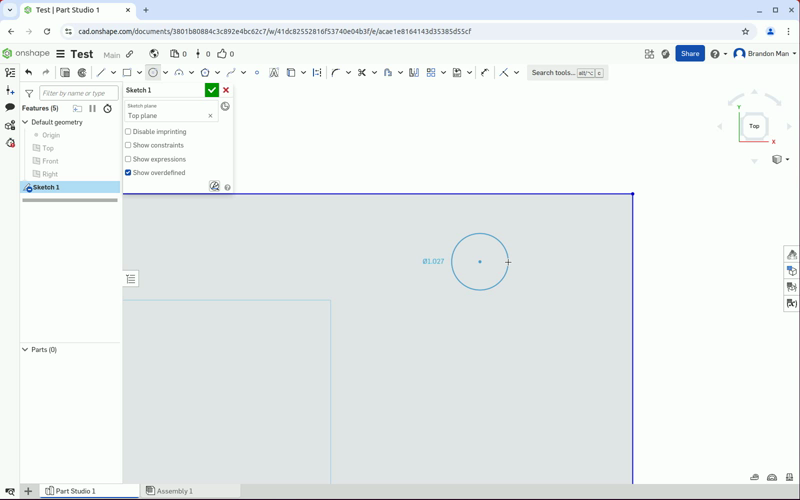
click(508, 261)
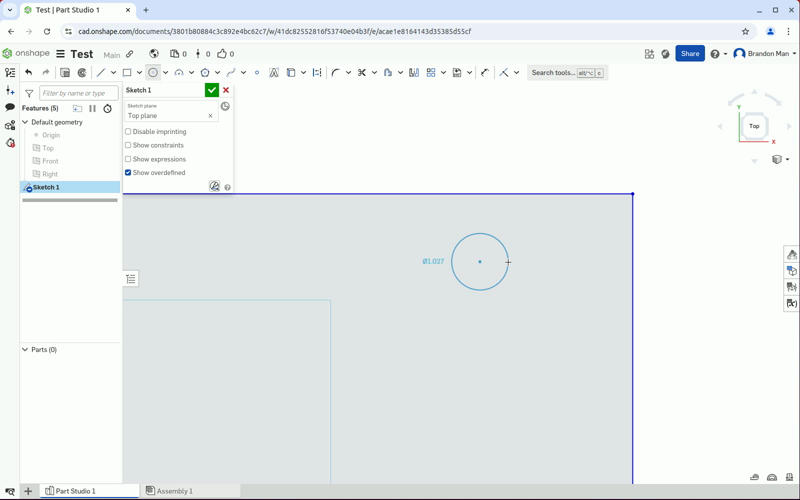
scroll(-6)
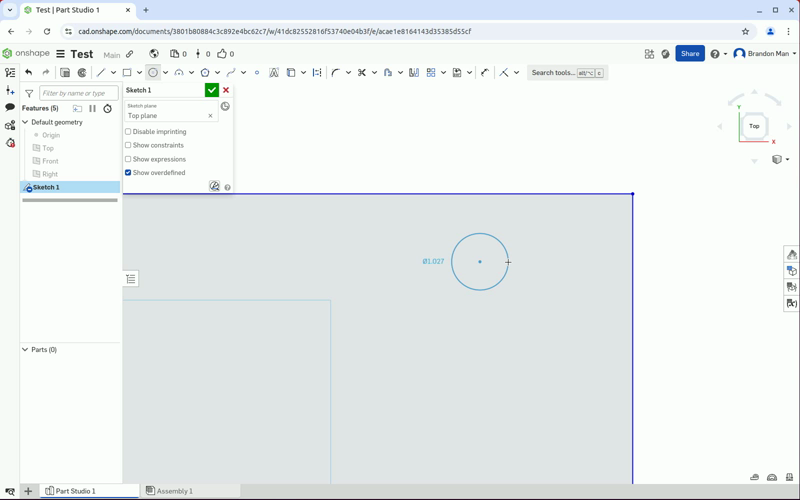
scroll(-6)
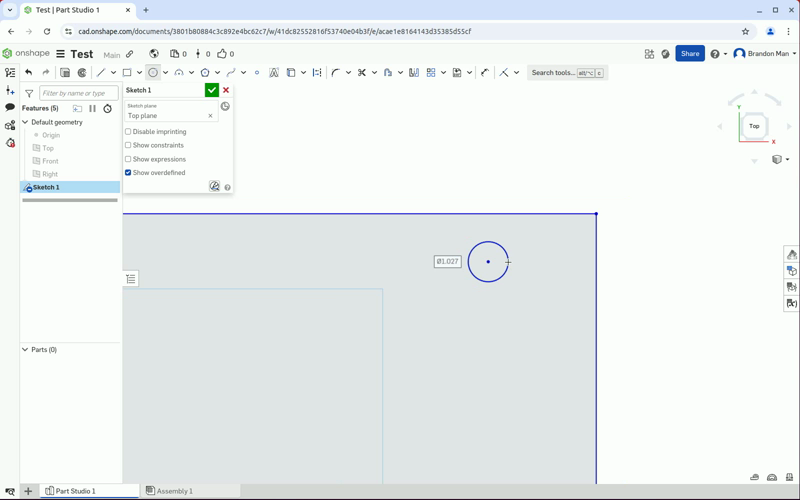
scroll(-6)
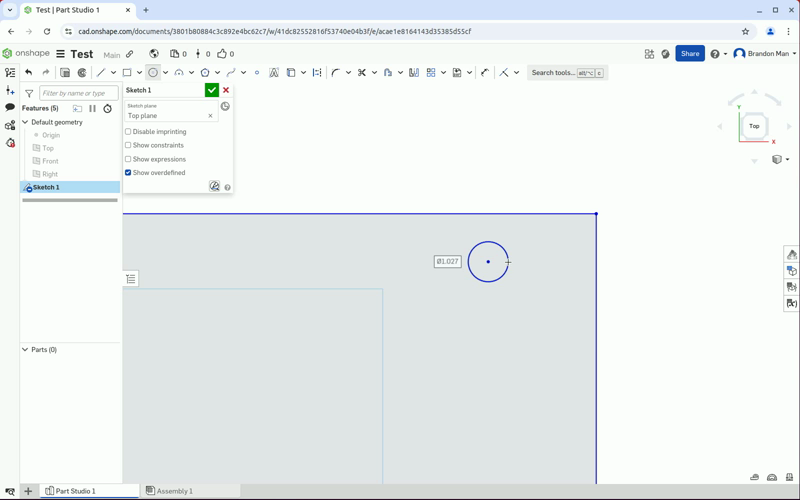
scroll(-6)
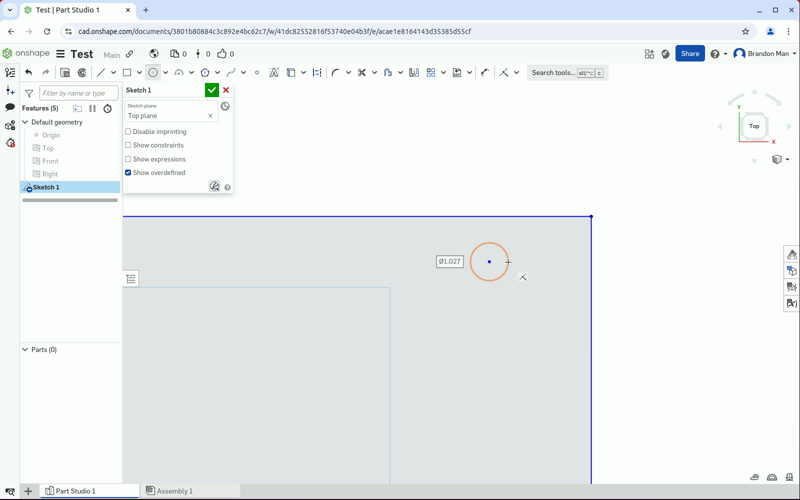
scroll(-6)
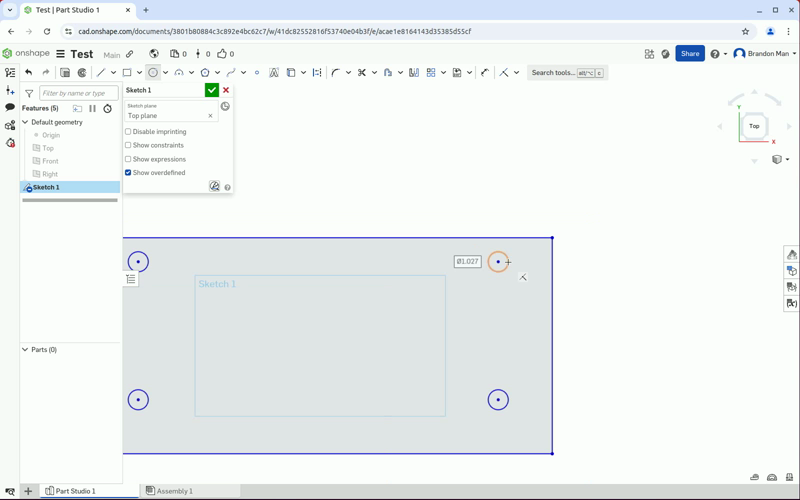
scroll(-6)
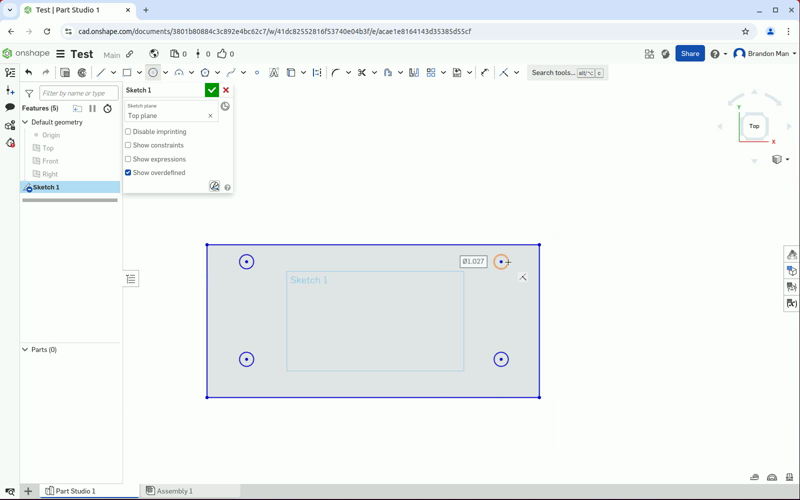
scroll(-6)
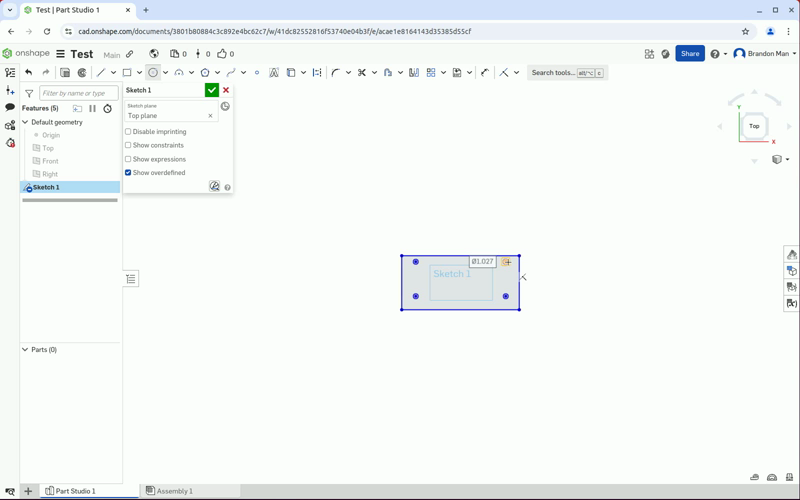
key(esc)
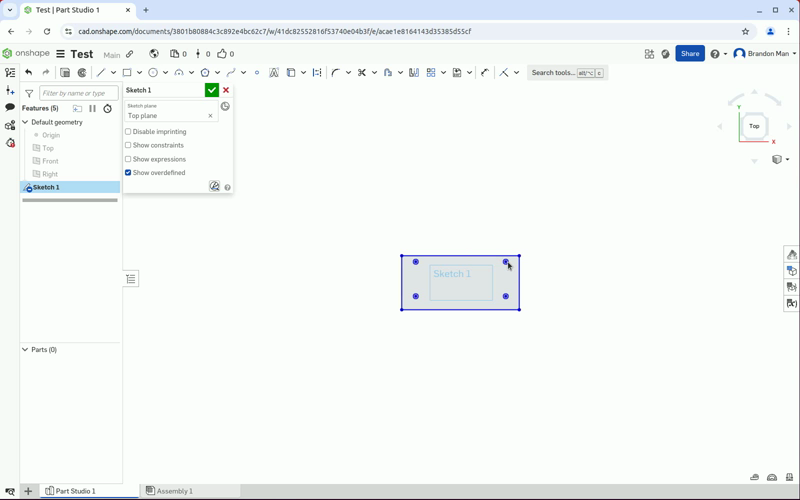
mouse_move(451, 302)
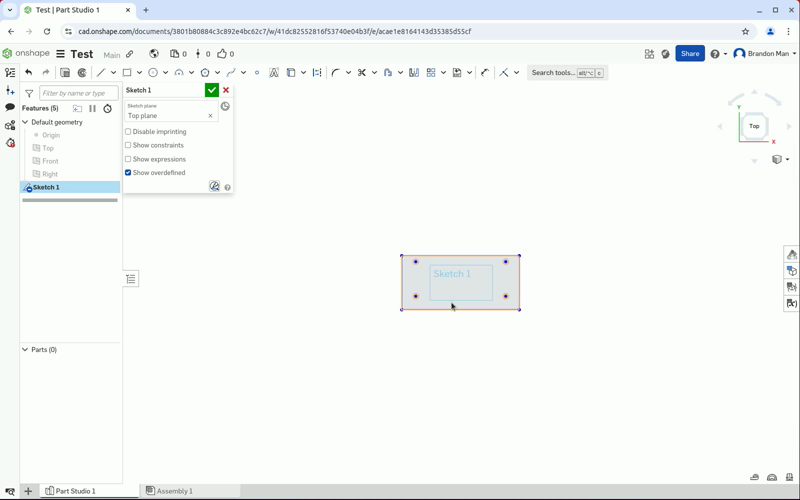
click(451, 302)
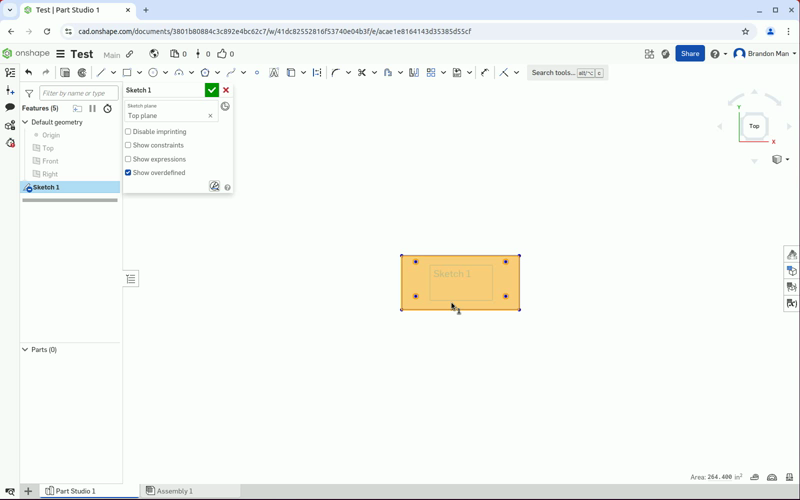
mouse_move(73, 352)
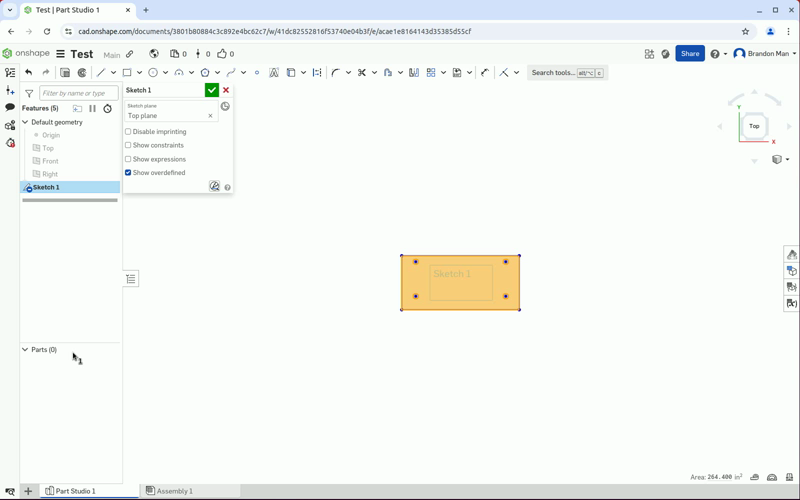
key(shift+y)
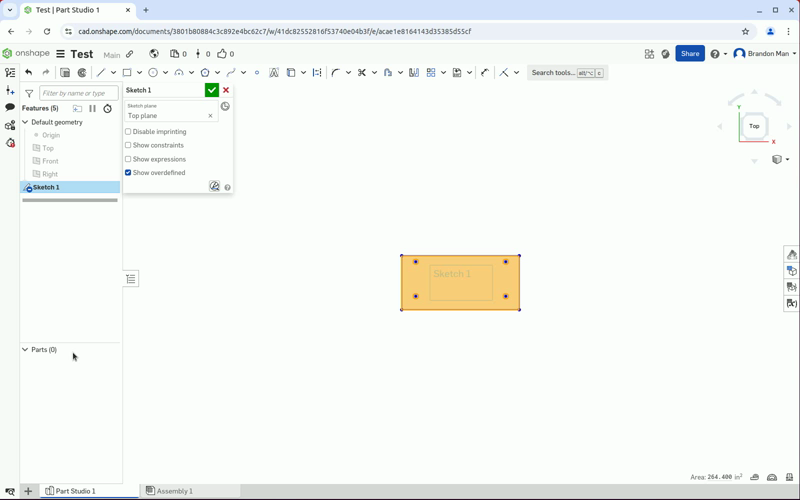
key(shift+e)
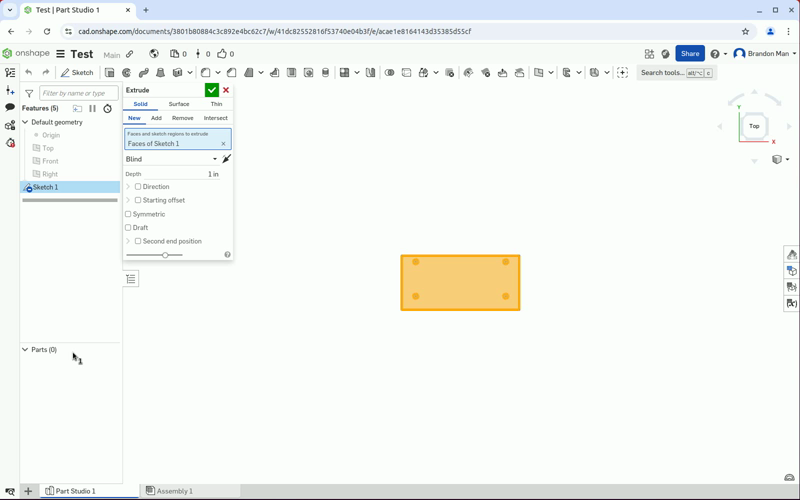
mouse_move(143, 106)
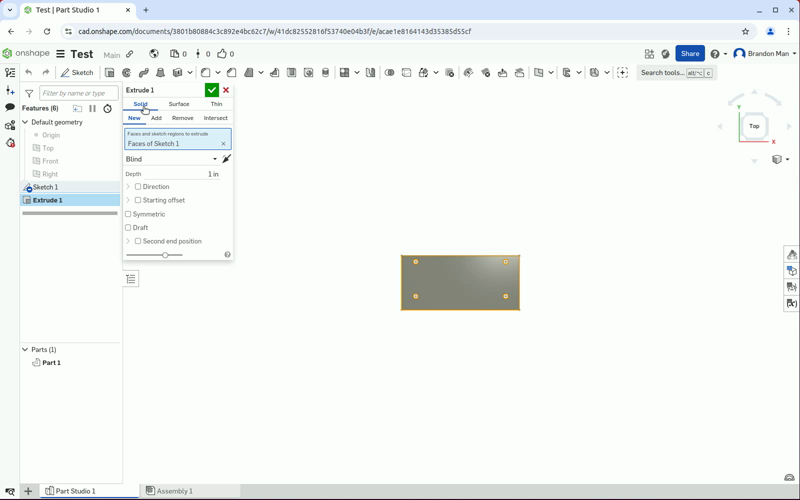
click(143, 106)
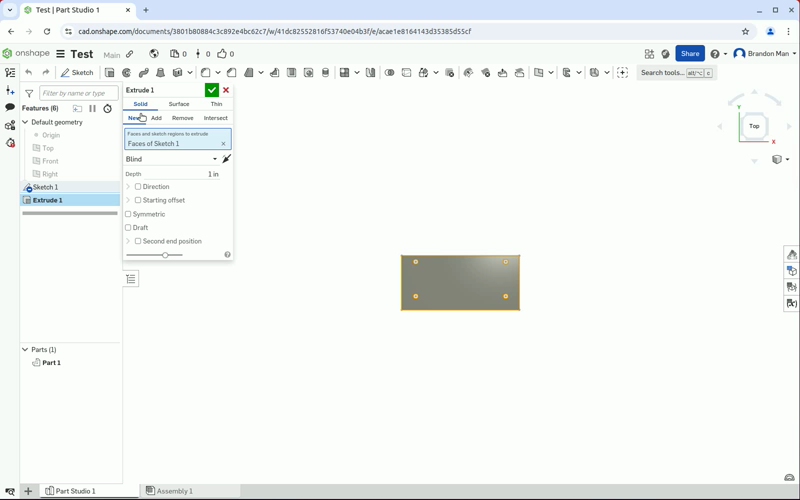
mouse_move(137, 120)
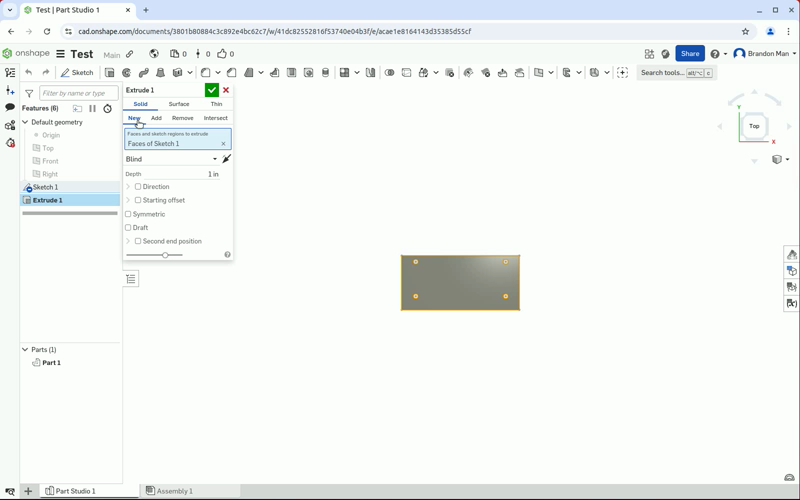
click(137, 120)
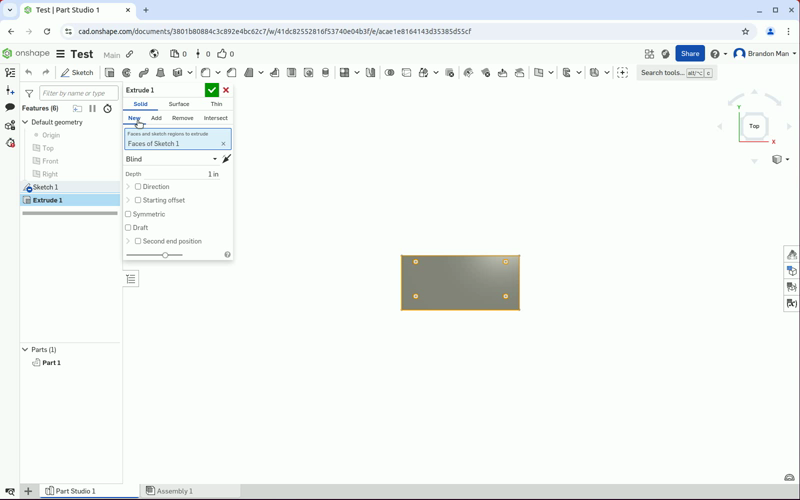
key(tab, 4)
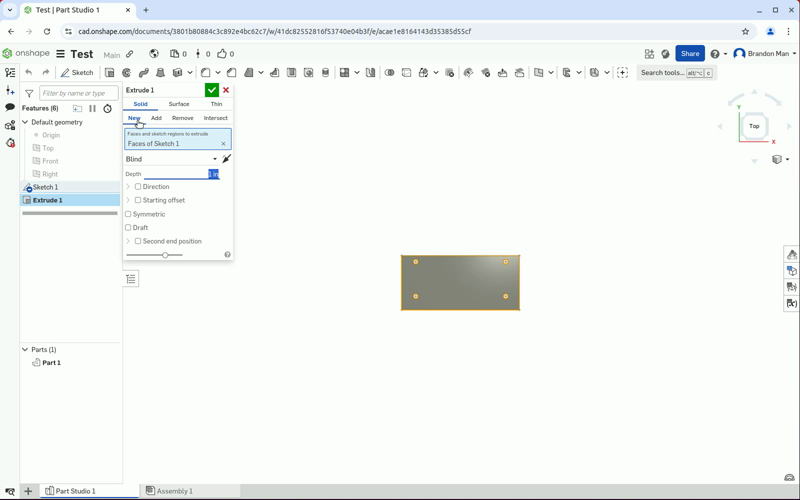
text(0.963)
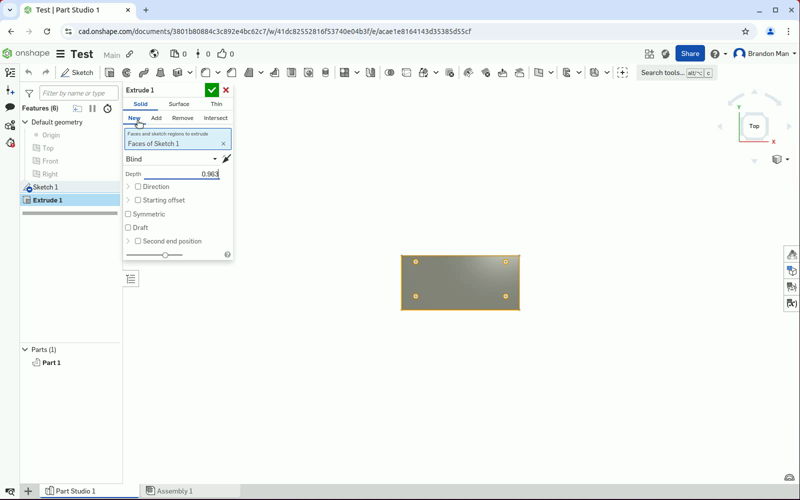
key(enter)
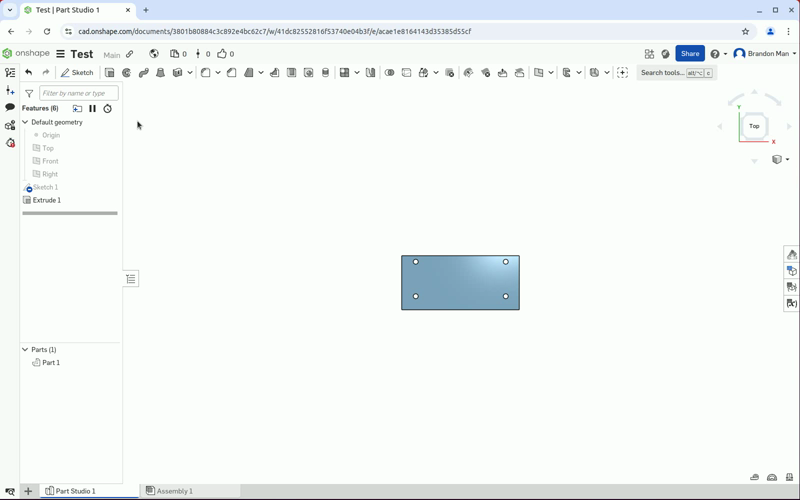
key(shift+h)
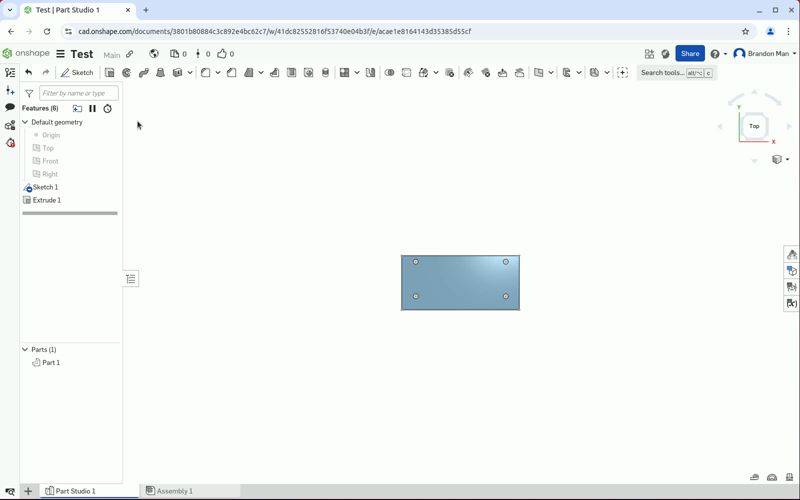
key(shift+h)
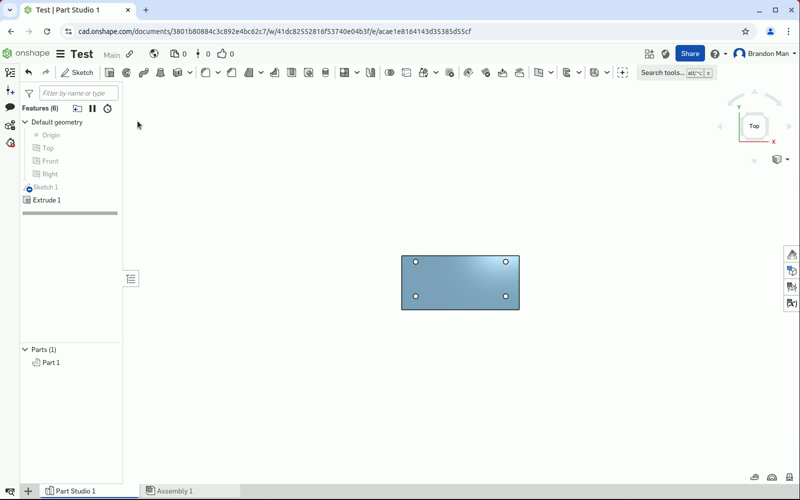
mouse_move(73, 189)
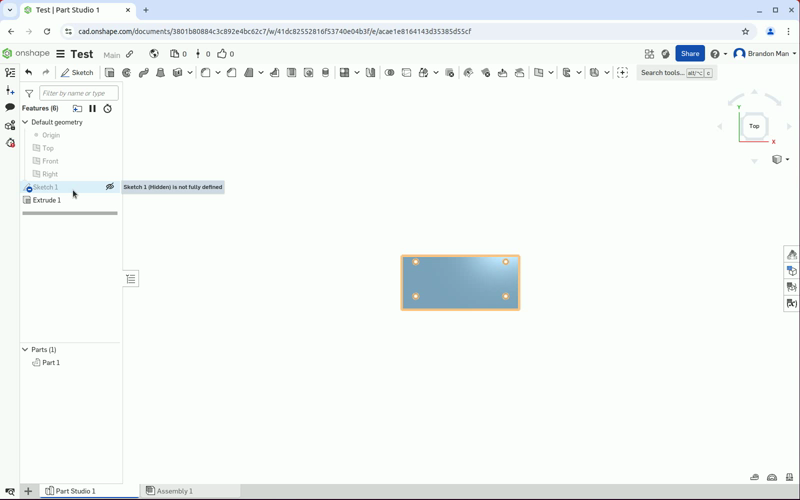
click(73, 189)
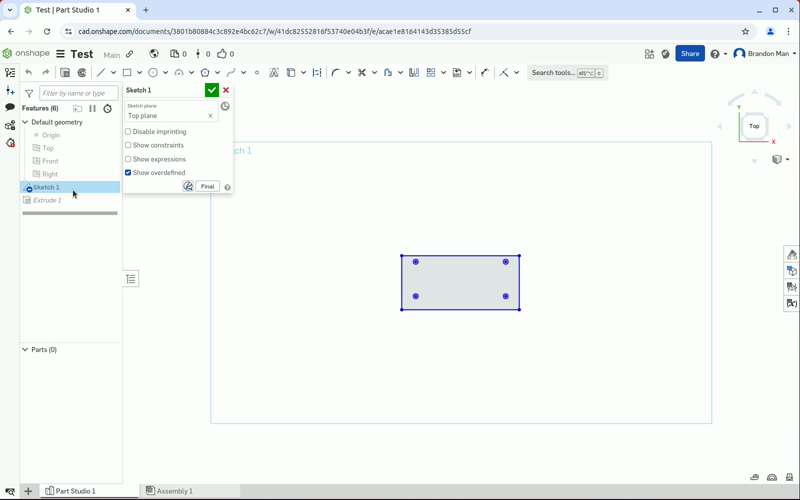
mouse_move(229, 92)
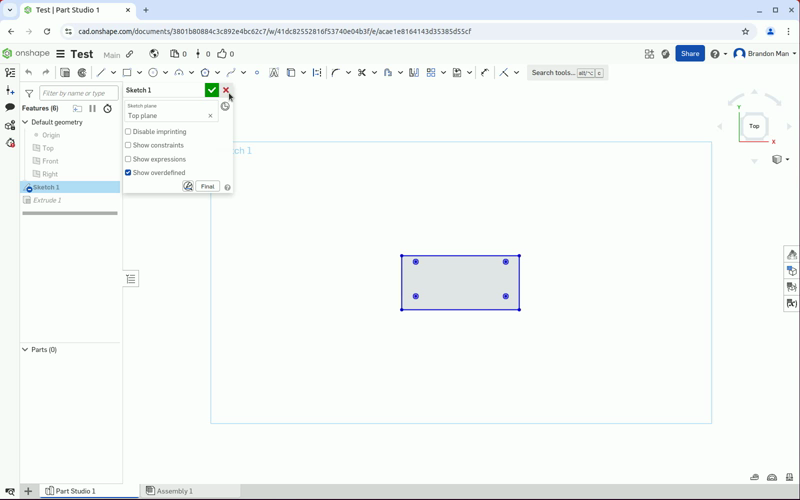
click(229, 92)
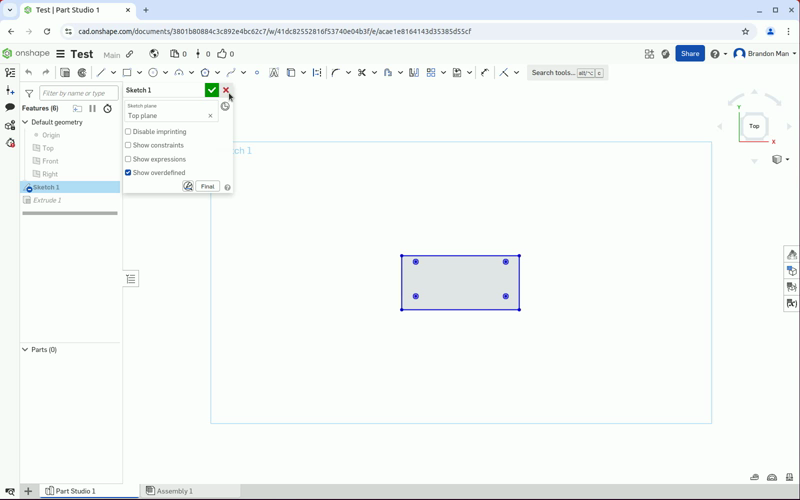
key(shift+s)
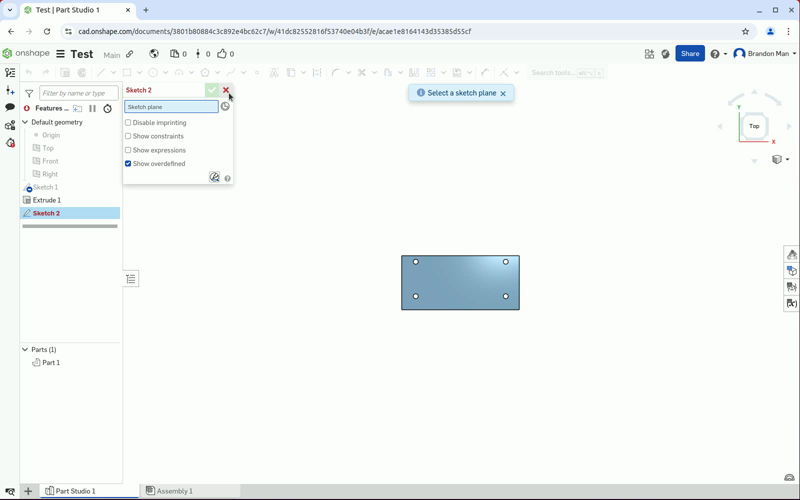
mouse_move(73, 150)
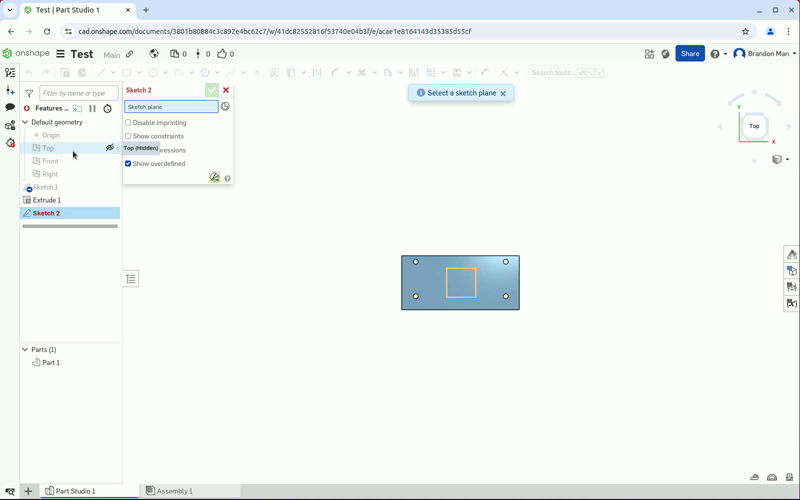
click(73, 150)
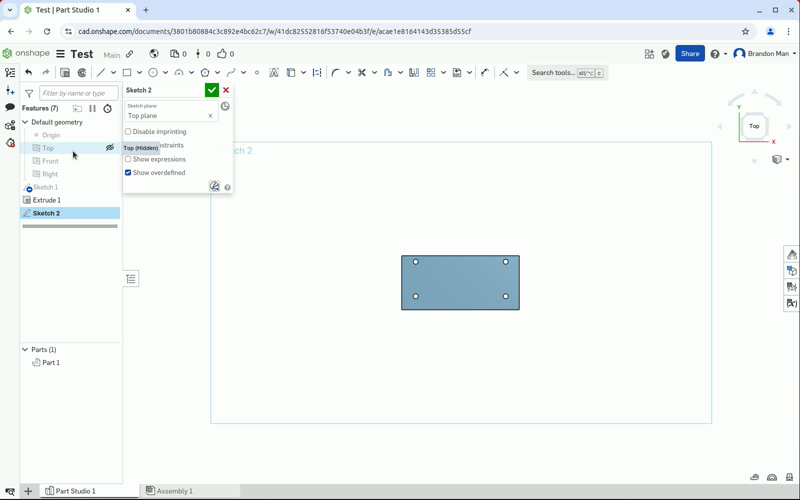
mouse_move(73, 352)
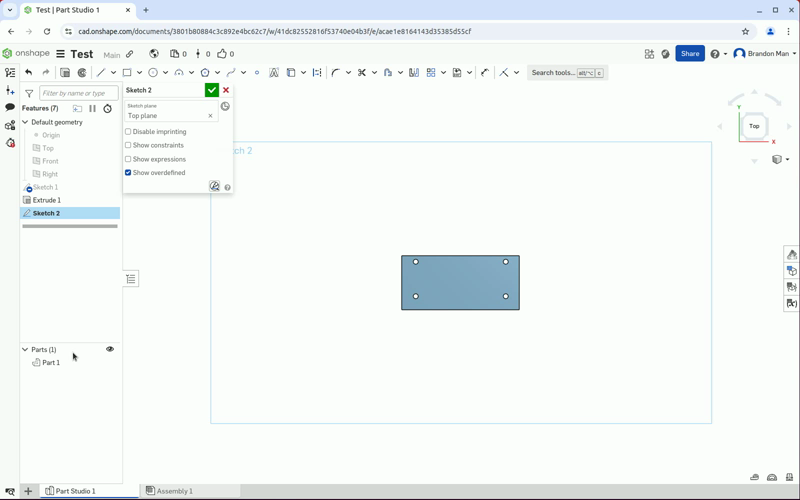
key(y)
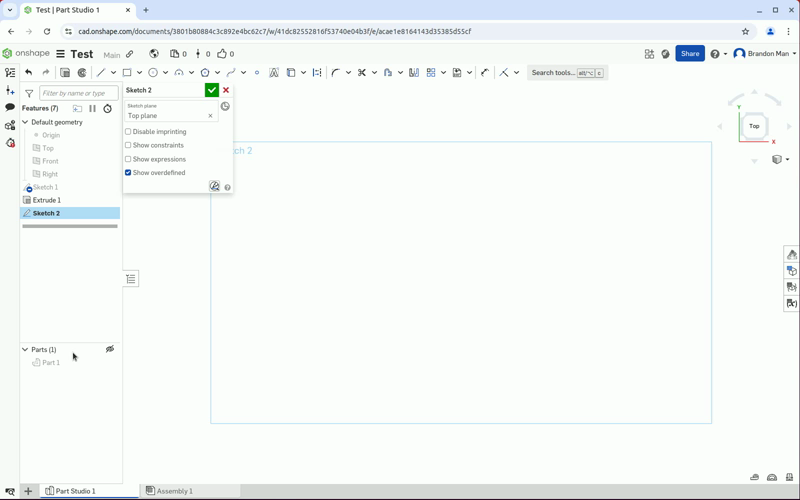
key(l)
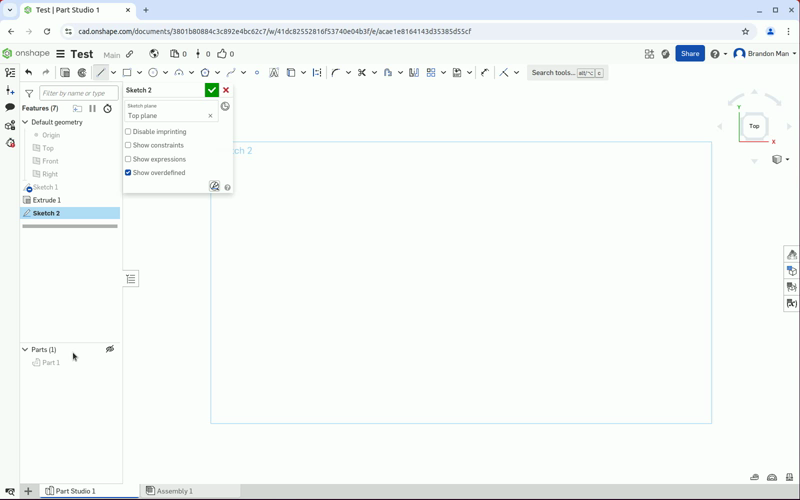
key_down(shift)
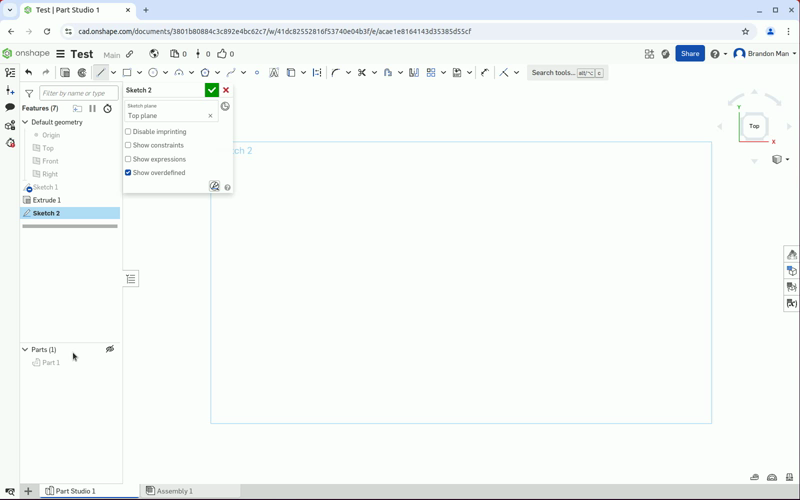
mouse_move(403, 337)
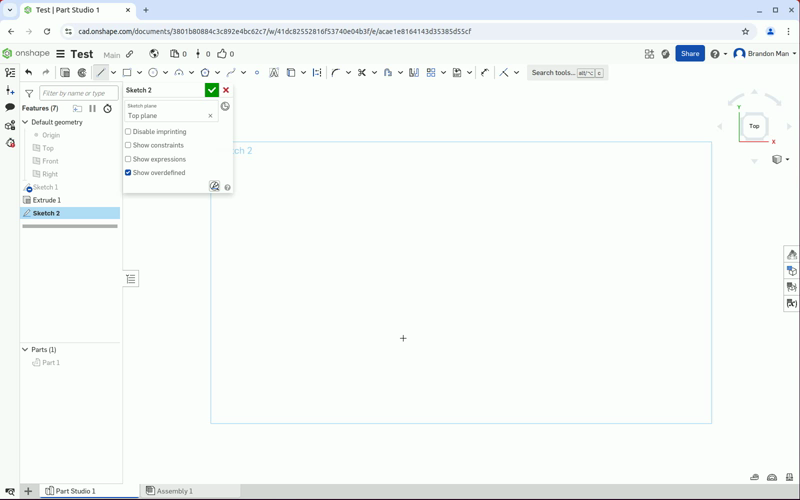
click(403, 337)
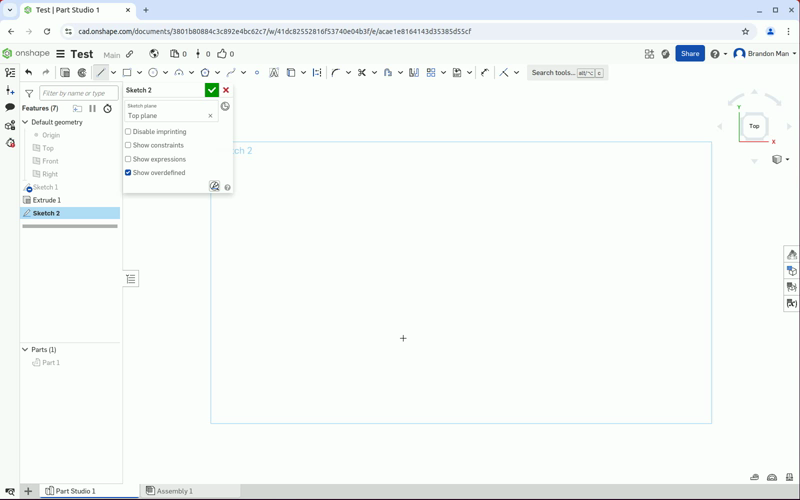
key_up(shift)
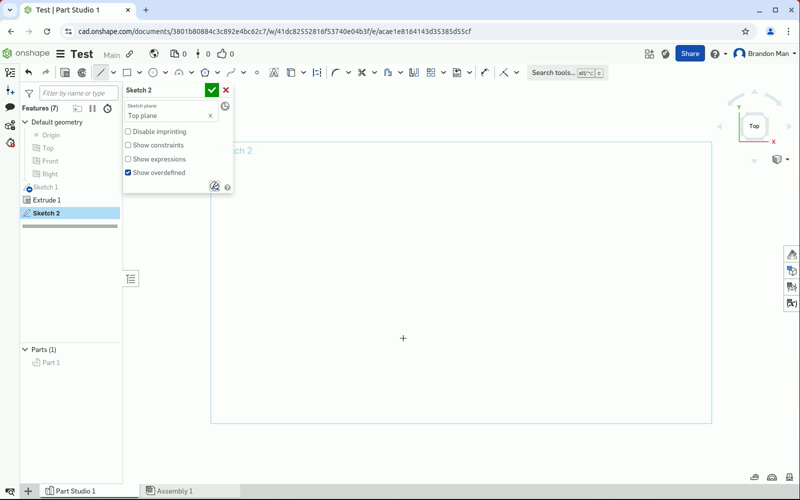
key_down(shift)
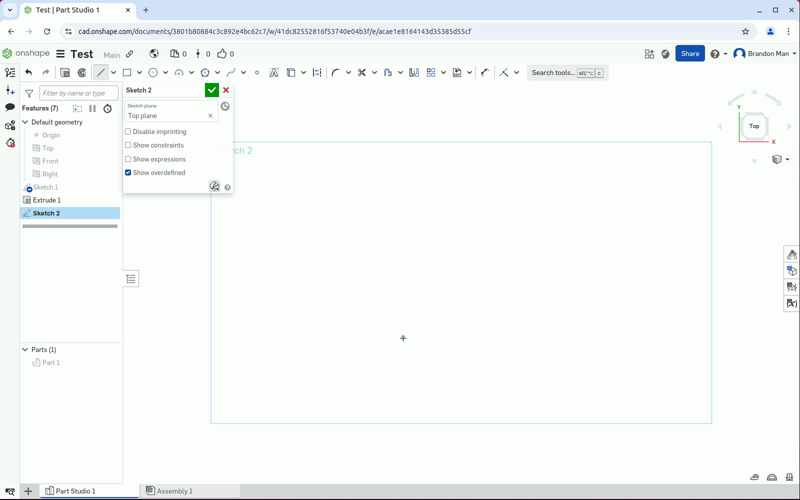
mouse_move(433, 337)
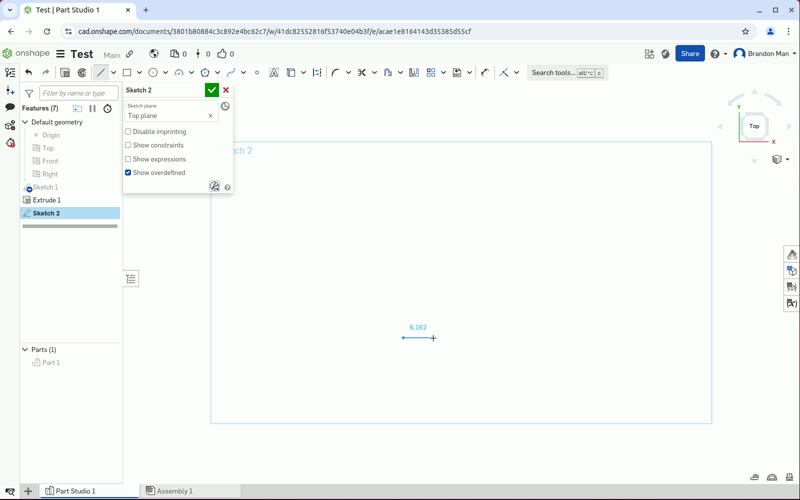
mouse_move(419, 337)
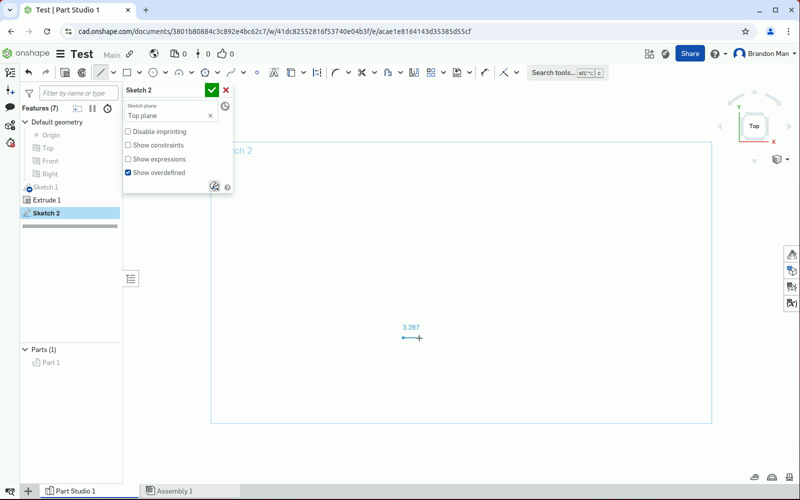
click(419, 337)
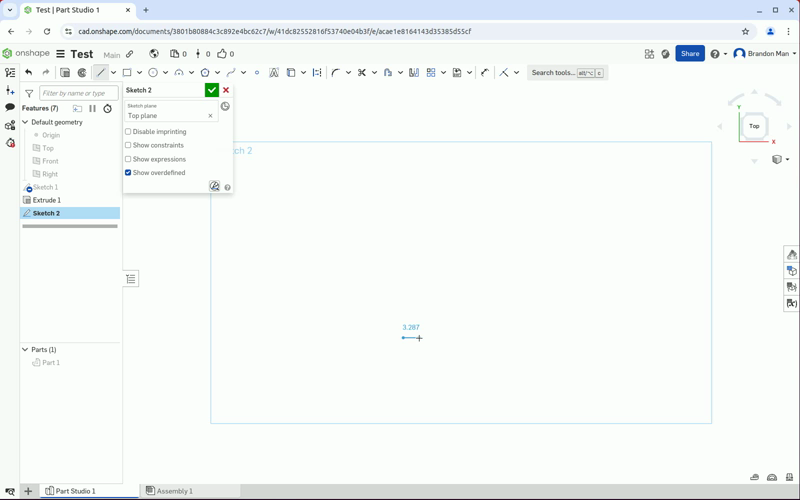
key_up(shift)
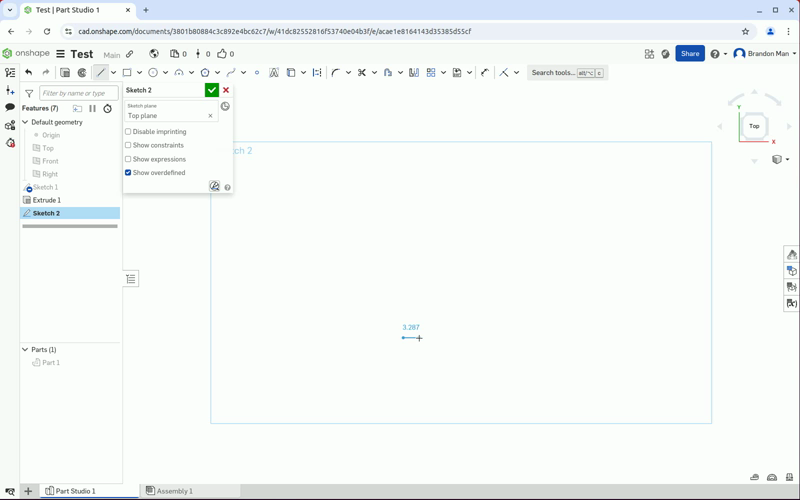
key_down(shift)
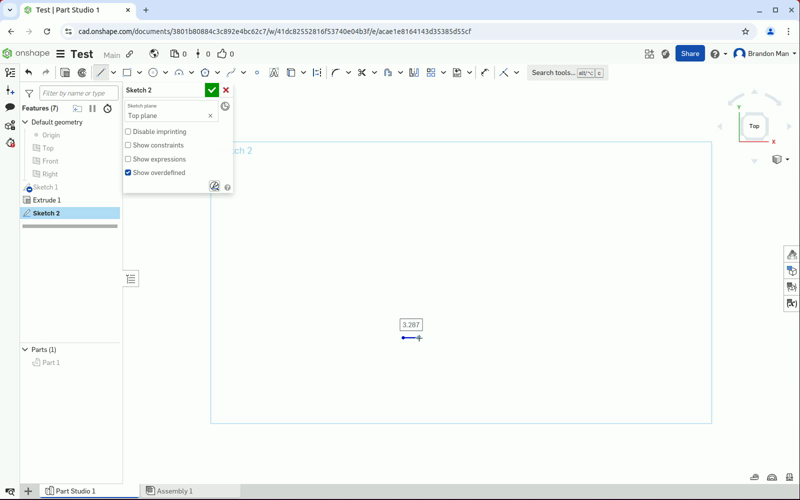
mouse_move(449, 337)
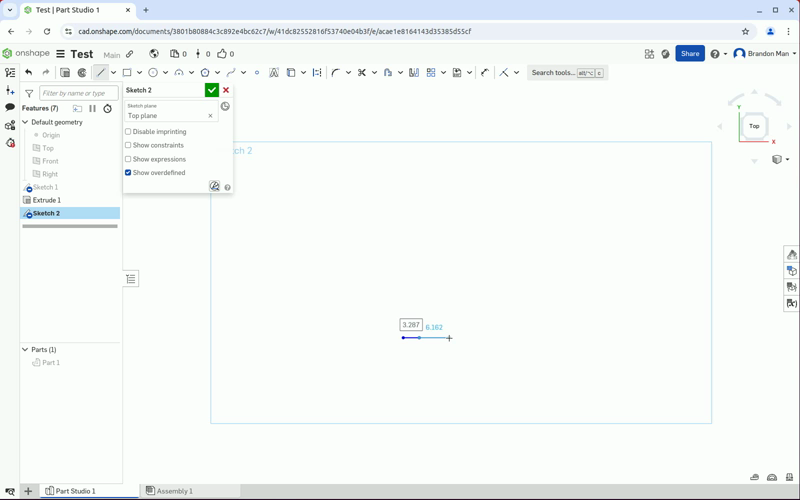
mouse_move(421, 337)
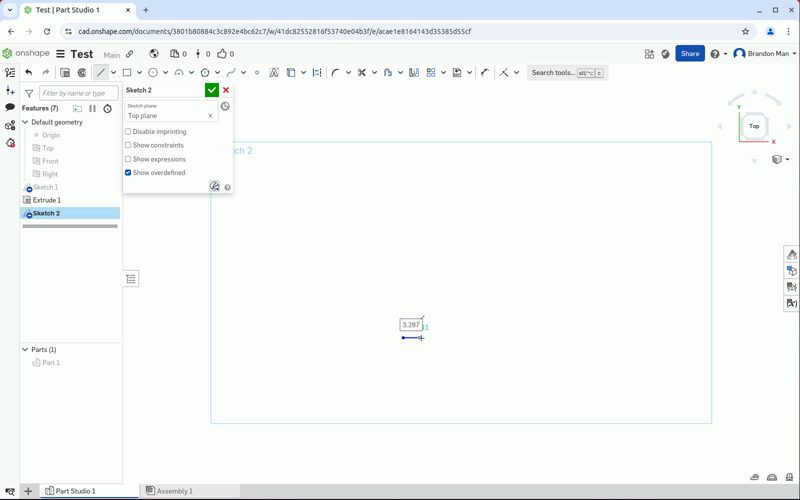
scroll(6)
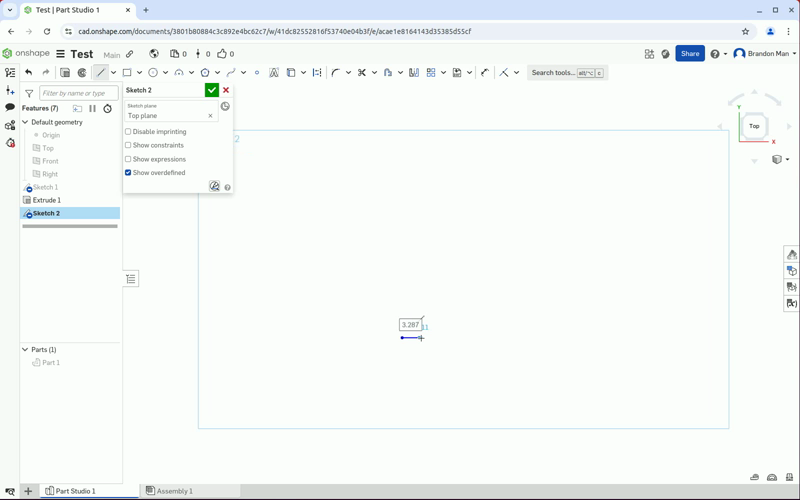
scroll(6)
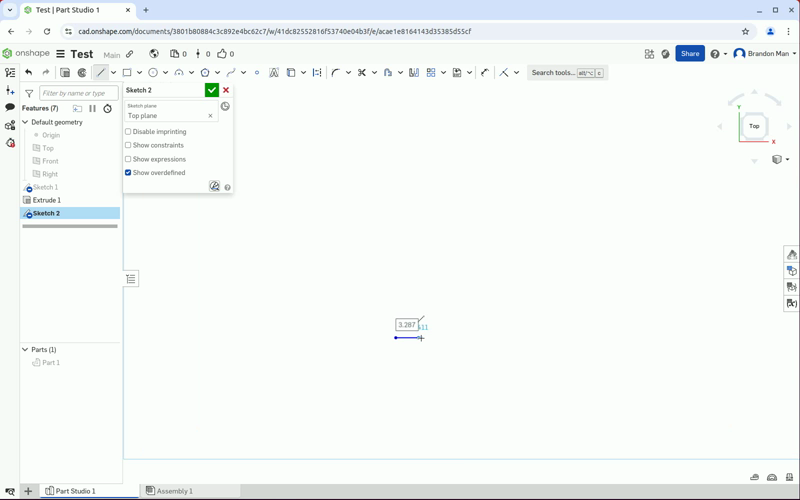
scroll(6)
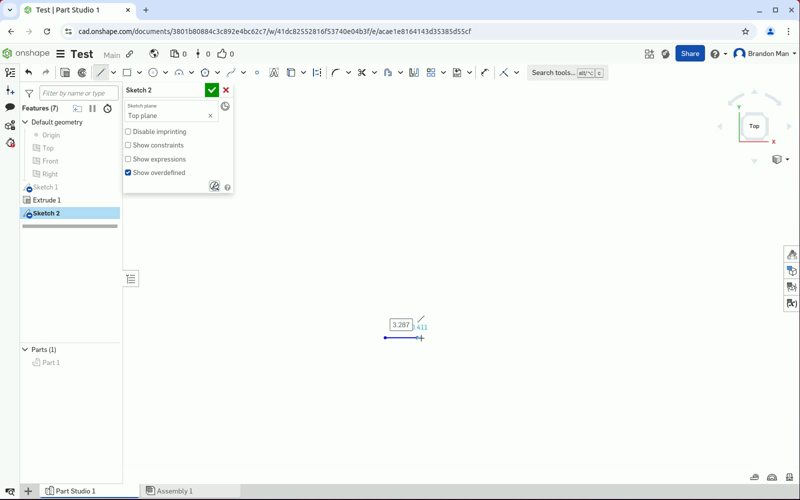
scroll(6)
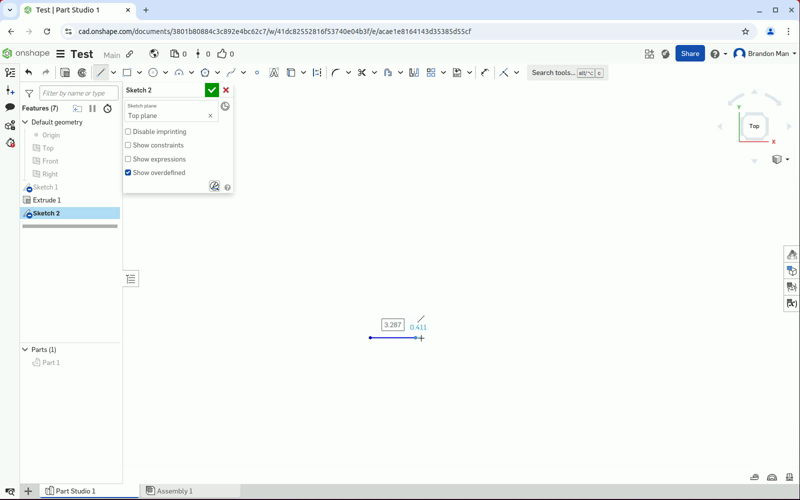
scroll(6)
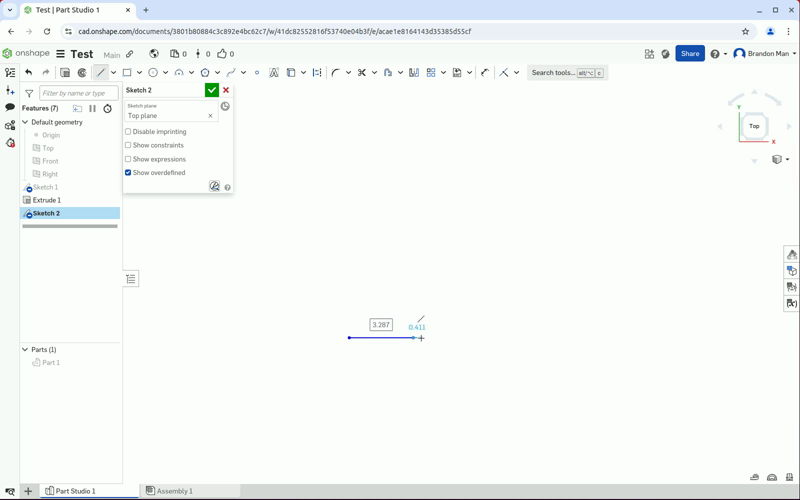
scroll(6)
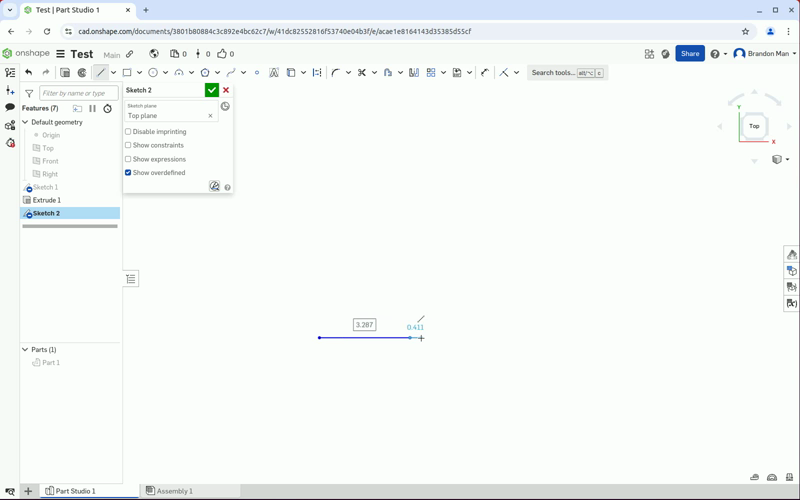
scroll(6)
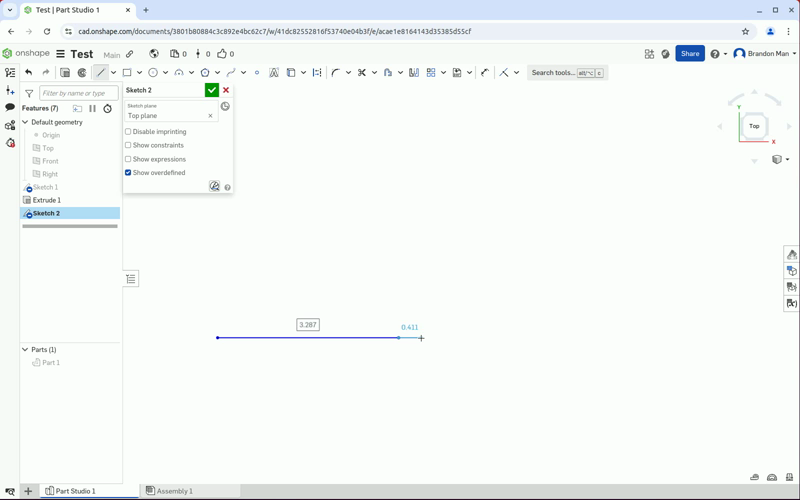
click(421, 337)
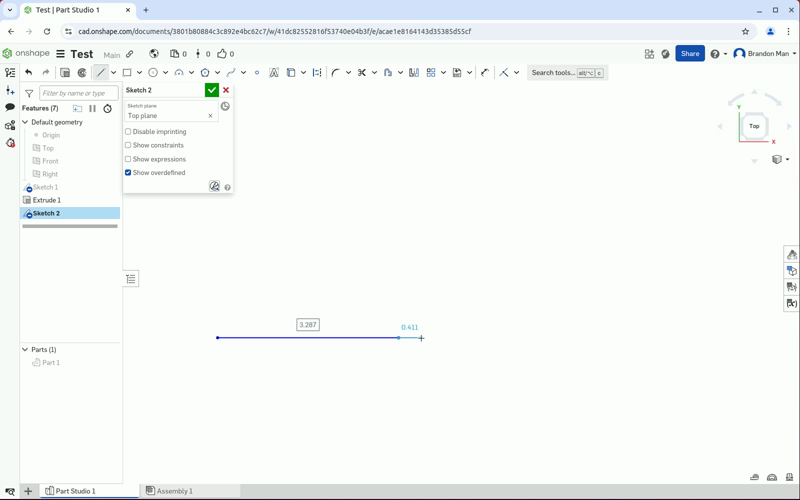
scroll(-6)
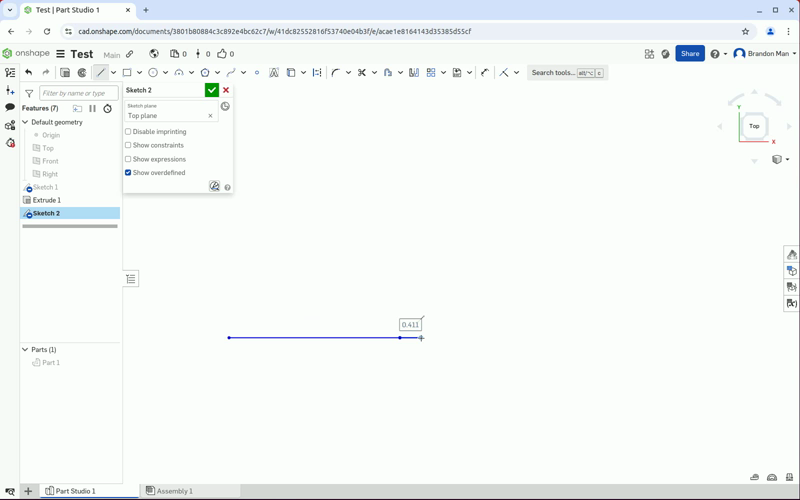
scroll(-6)
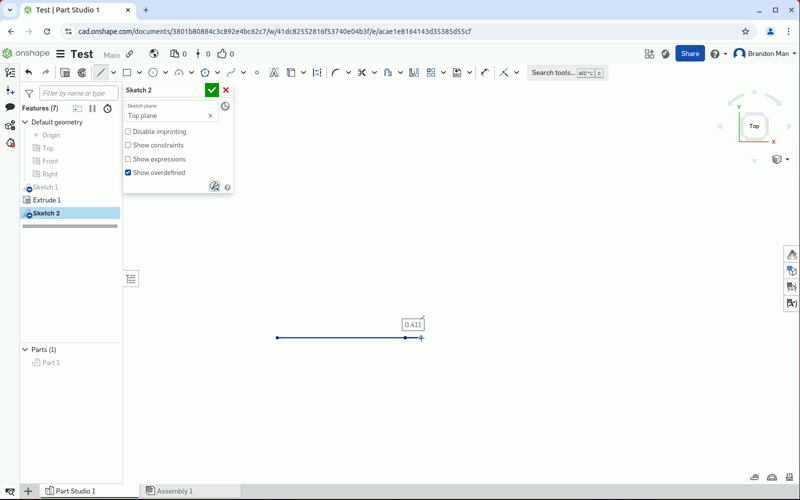
scroll(-6)
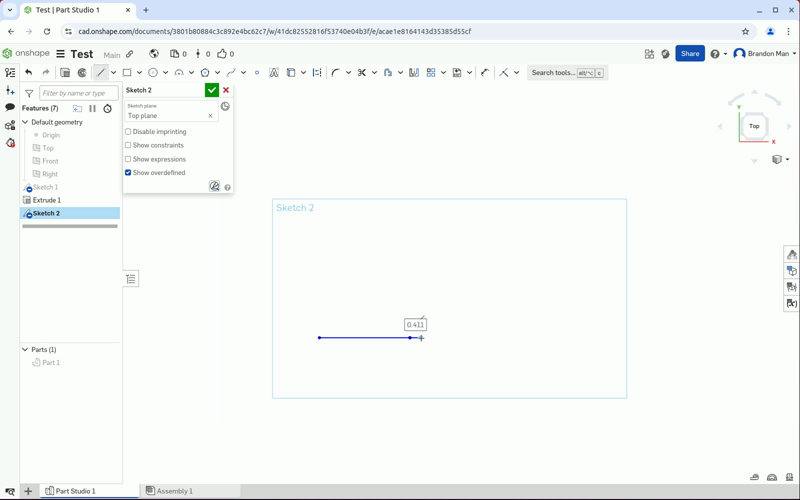
scroll(-6)
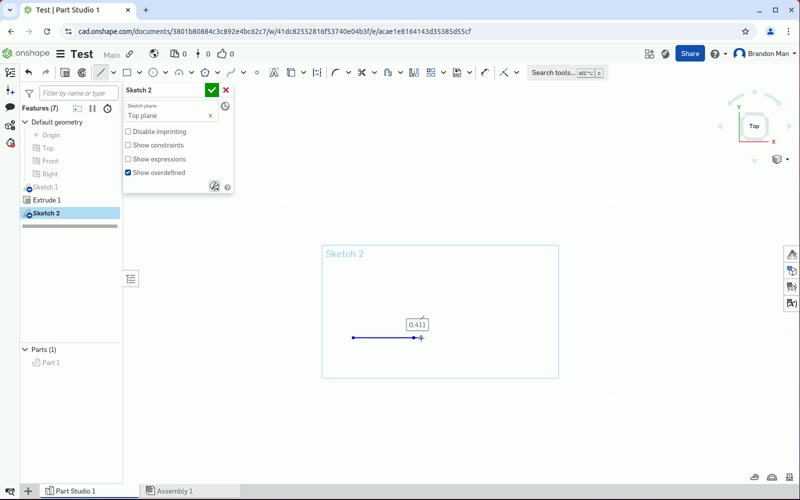
scroll(-6)
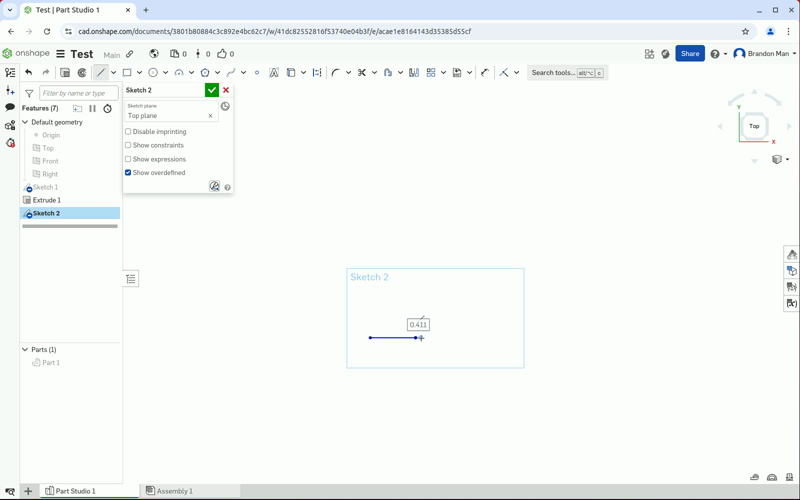
scroll(-6)
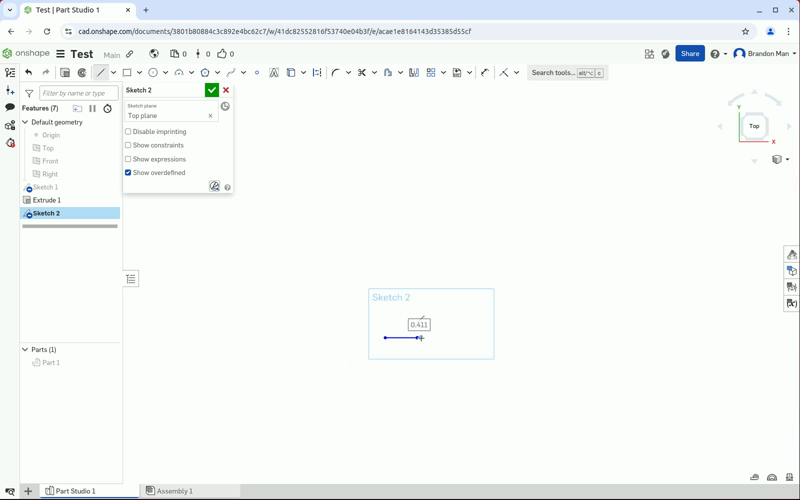
scroll(-6)
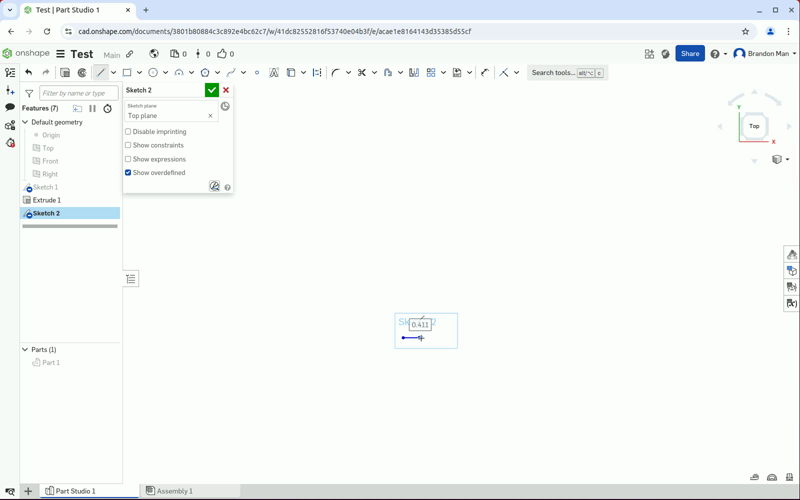
key_up(shift)
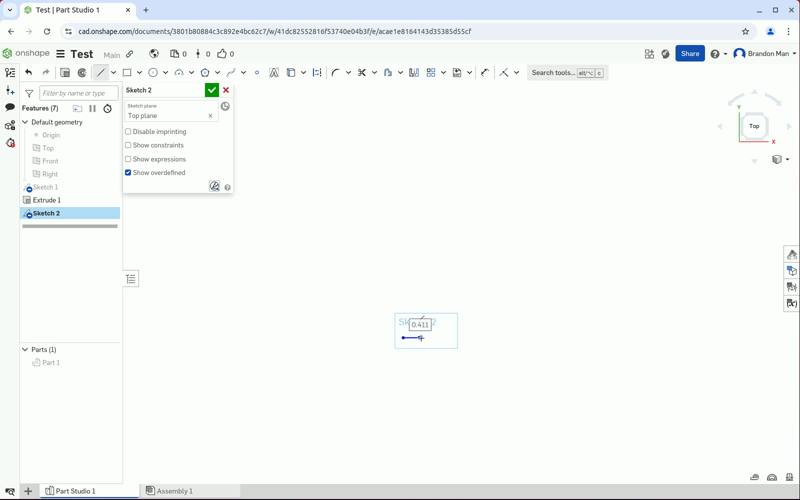
key_down(shift)
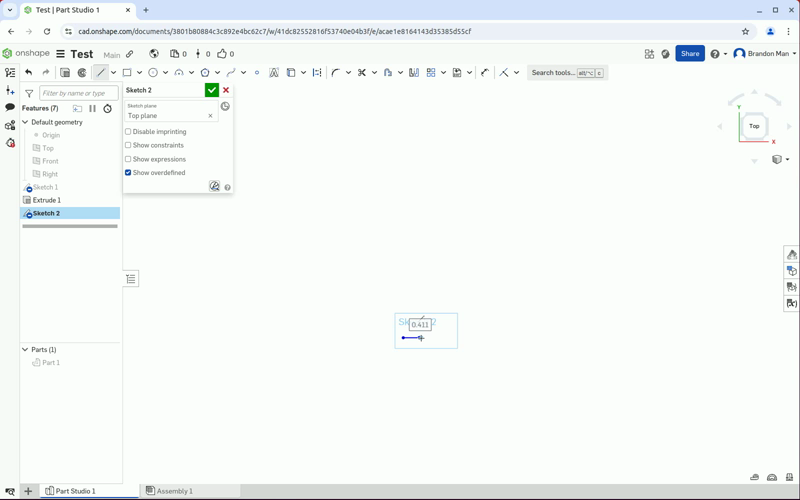
mouse_move(500, 337)
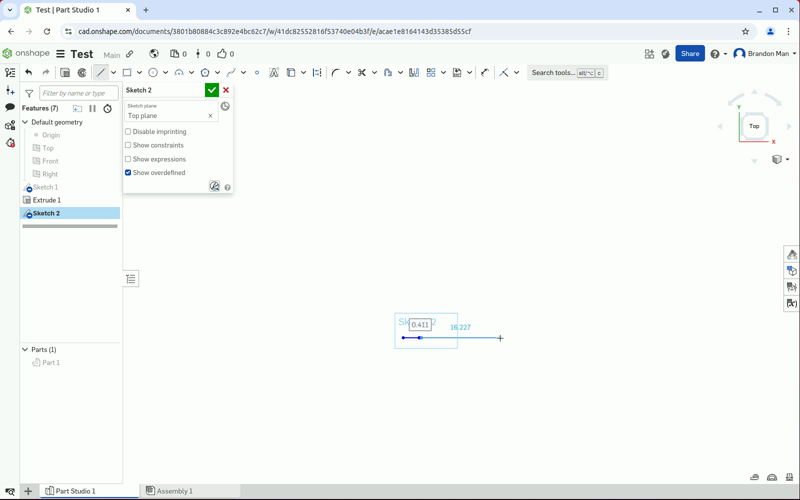
click(500, 337)
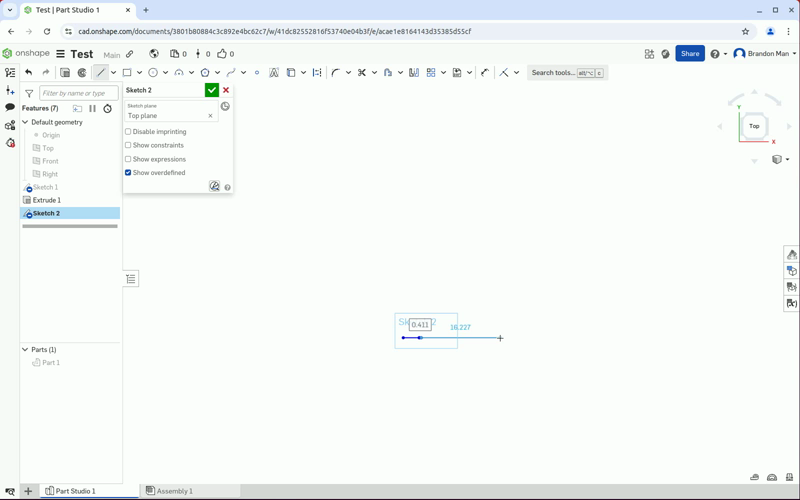
key_up(shift)
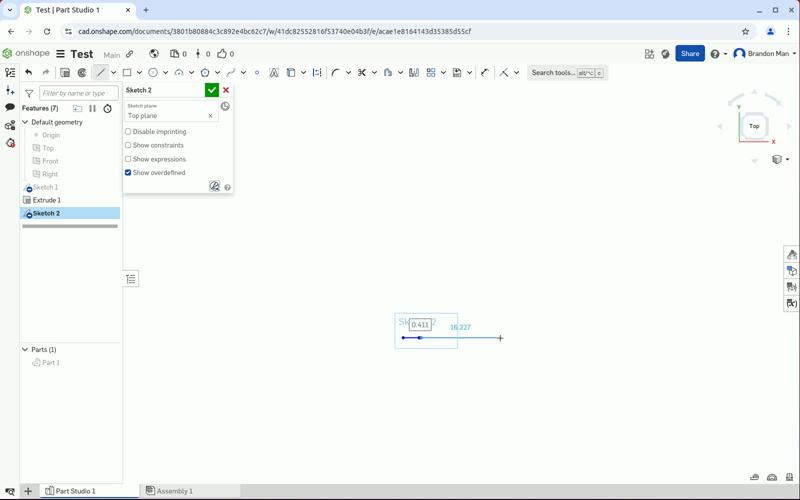
key_down(shift)
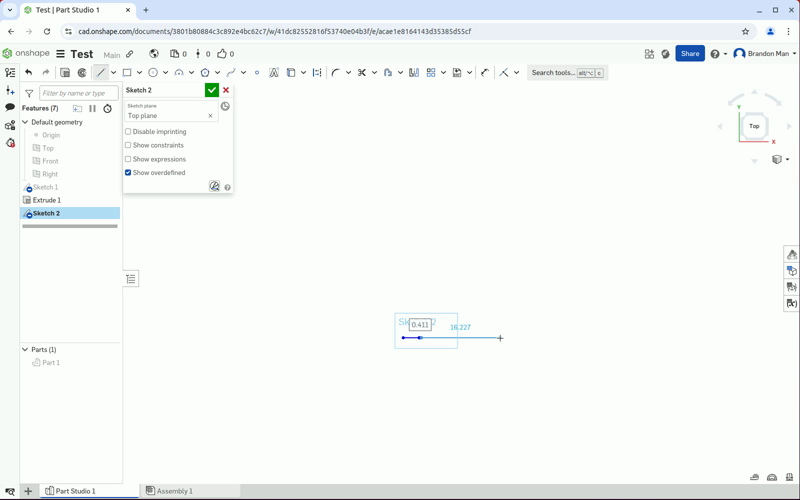
mouse_move(530, 337)
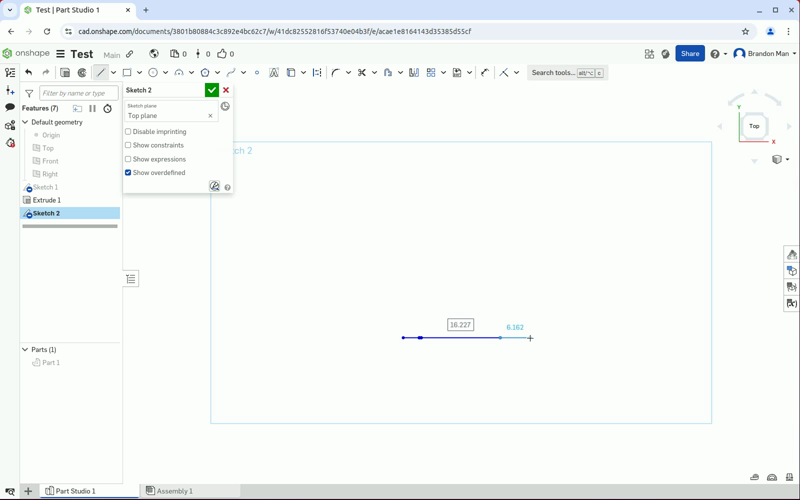
mouse_move(502, 337)
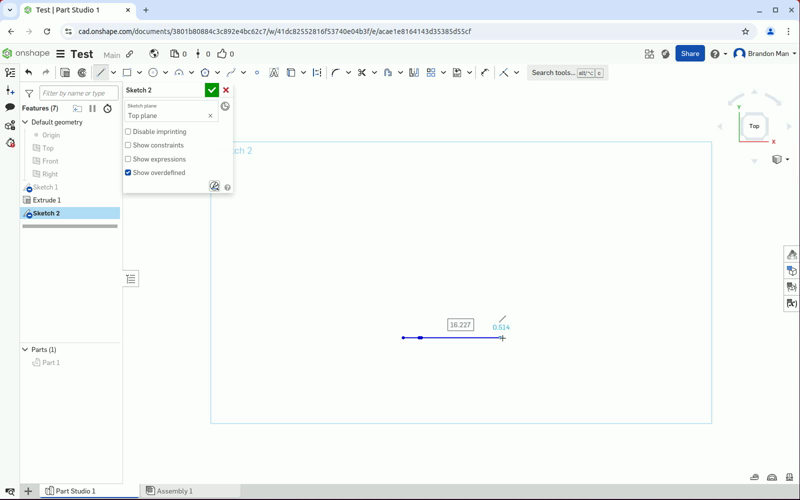
scroll(6)
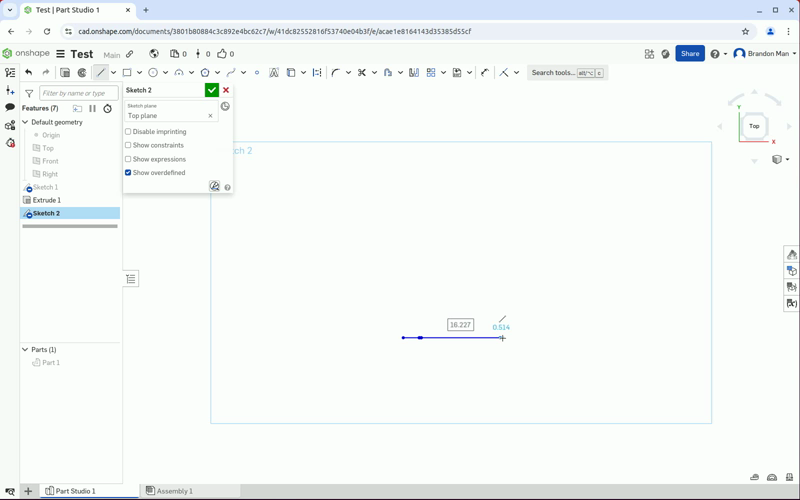
scroll(6)
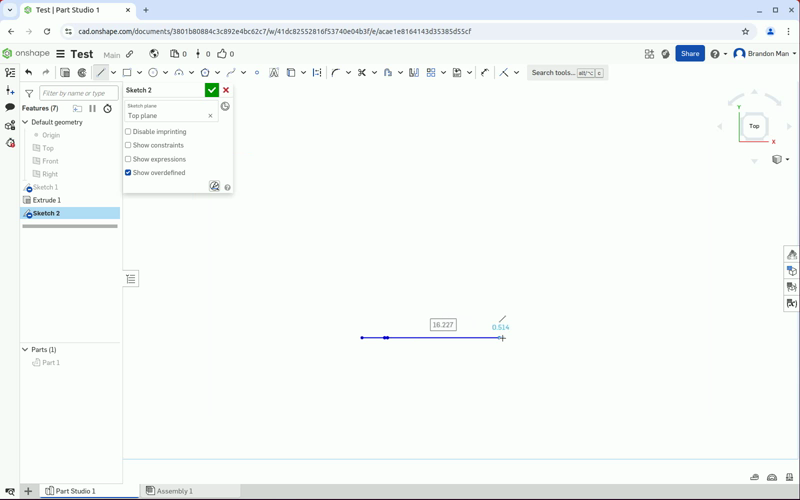
scroll(6)
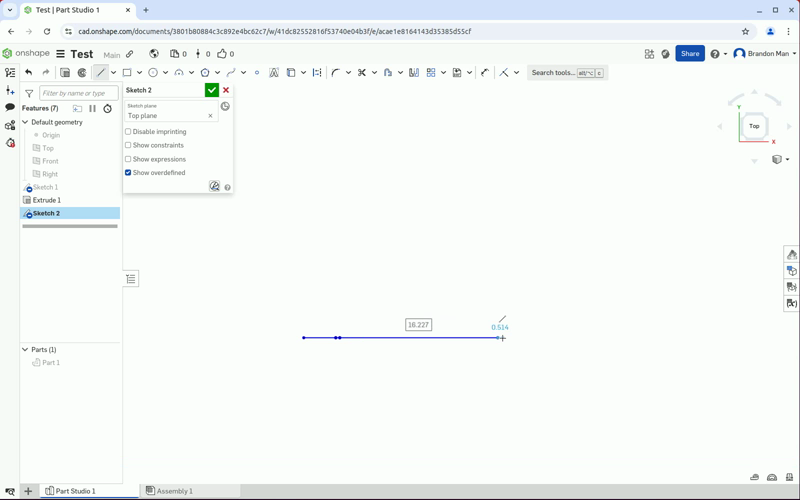
scroll(6)
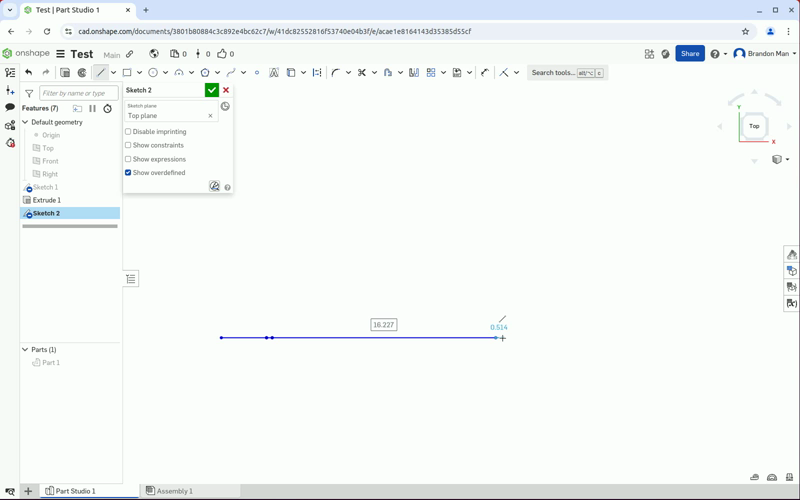
scroll(6)
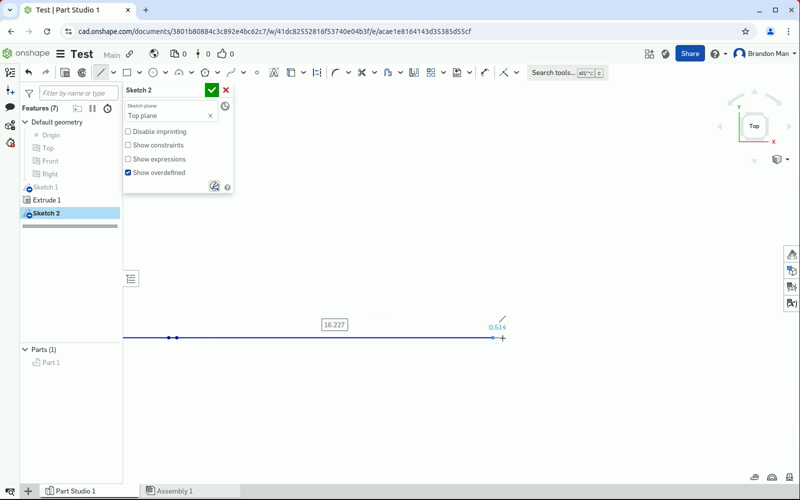
scroll(6)
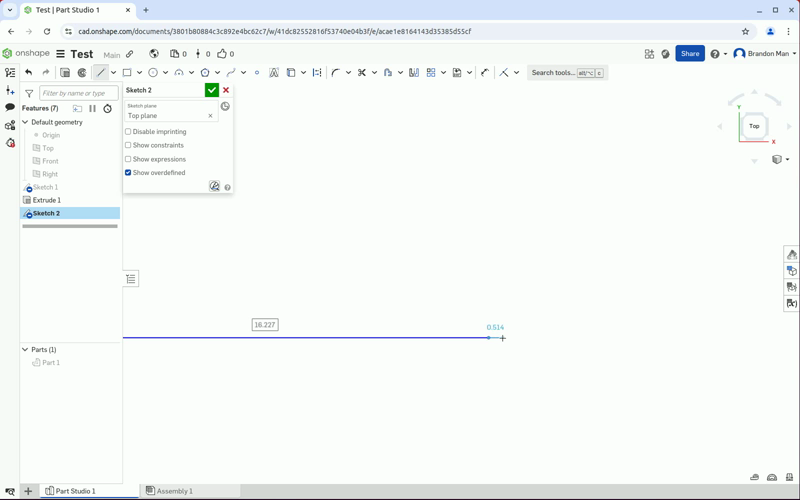
scroll(6)
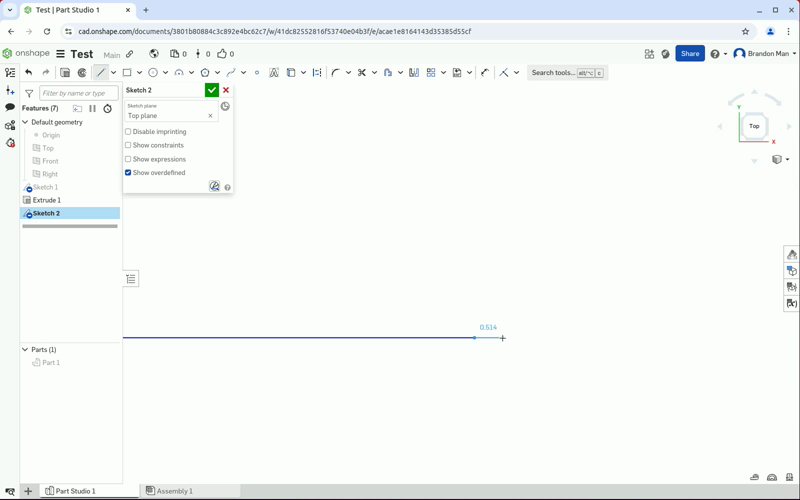
click(502, 337)
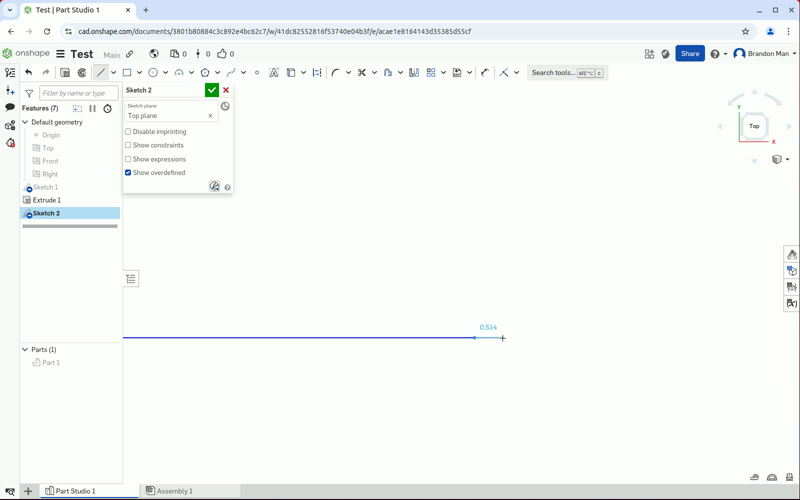
scroll(-6)
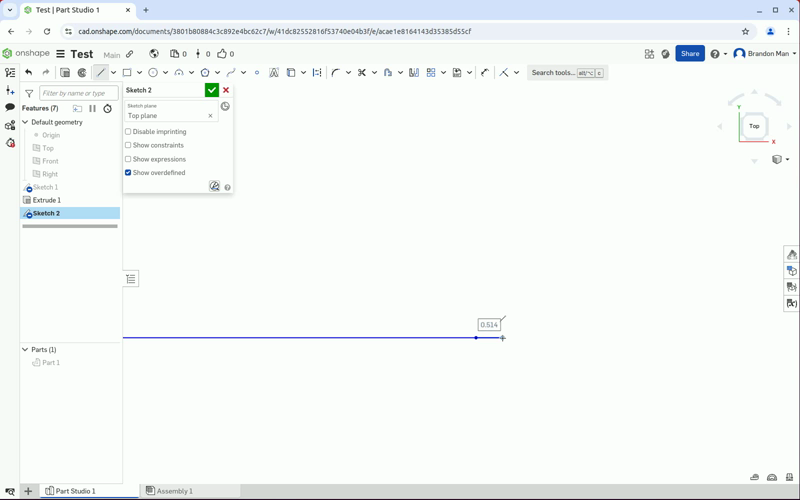
scroll(-6)
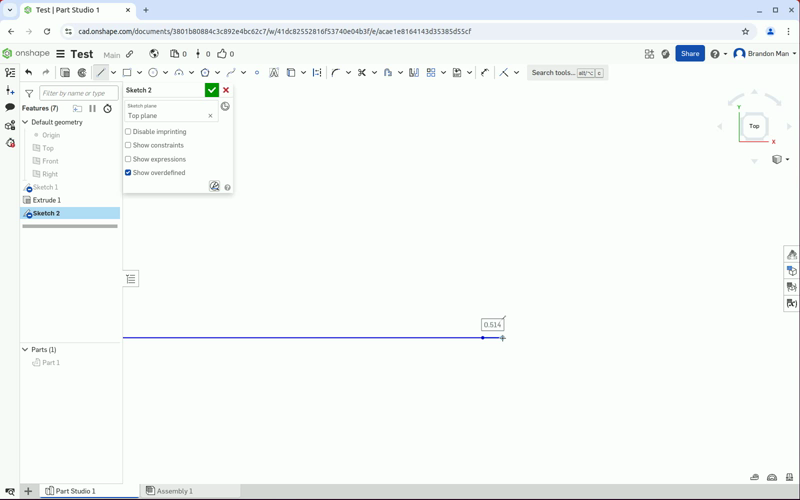
scroll(-6)
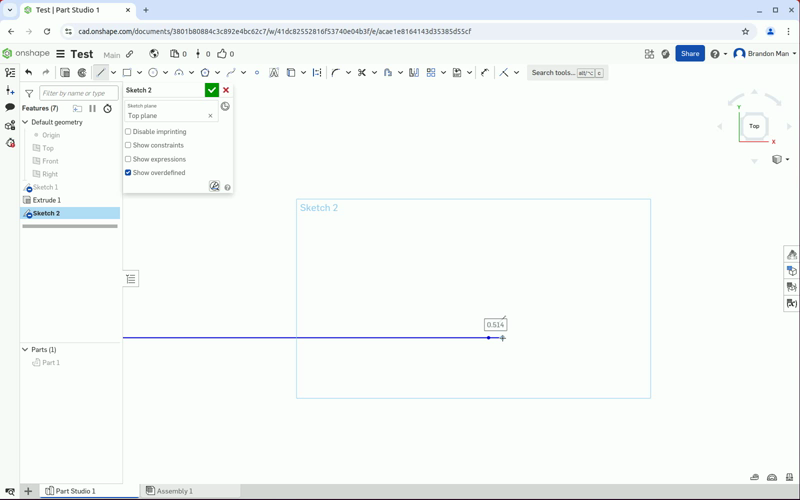
scroll(-6)
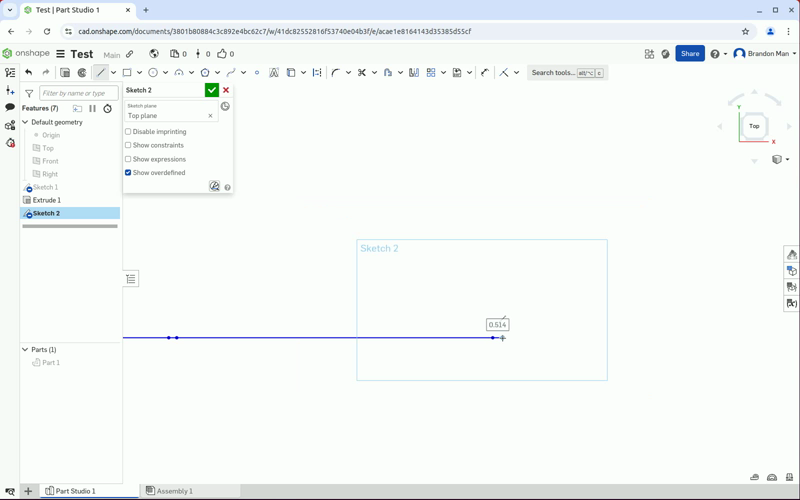
scroll(-6)
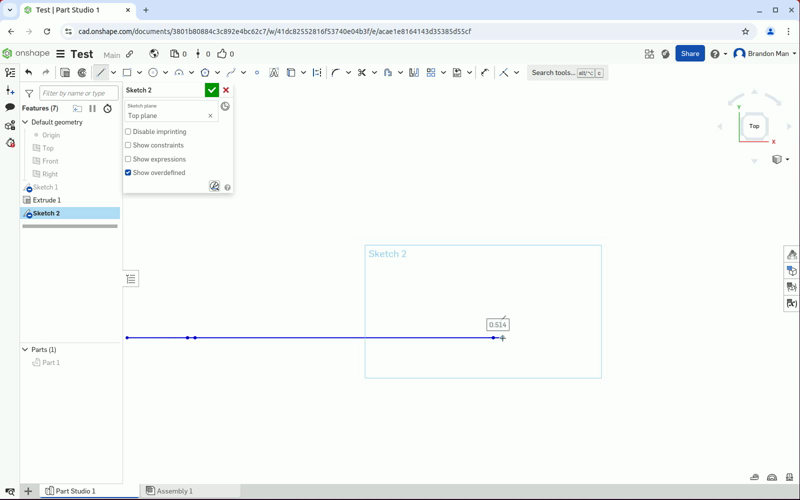
scroll(-6)
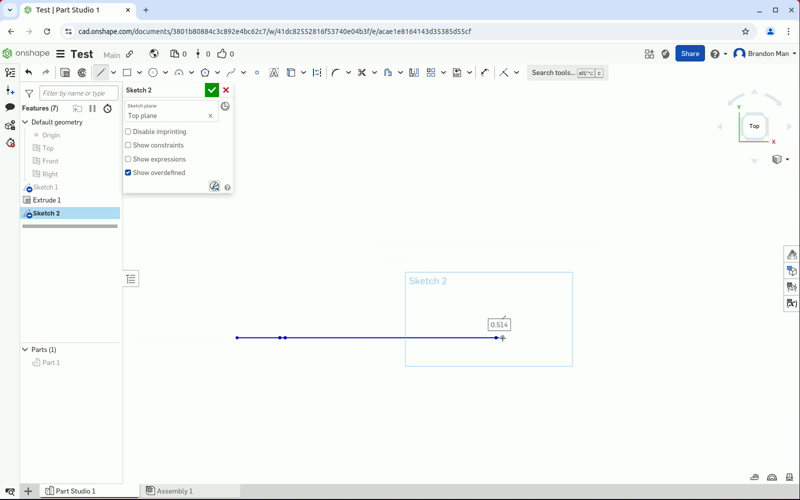
scroll(-6)
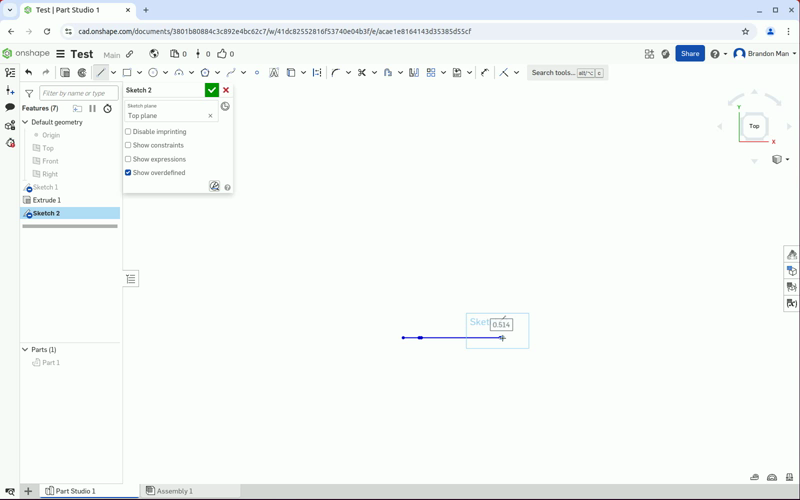
key_up(shift)
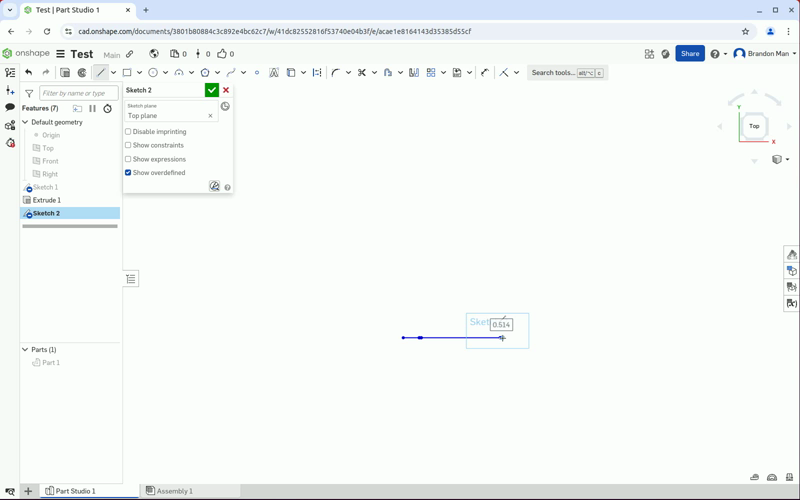
key_down(shift)
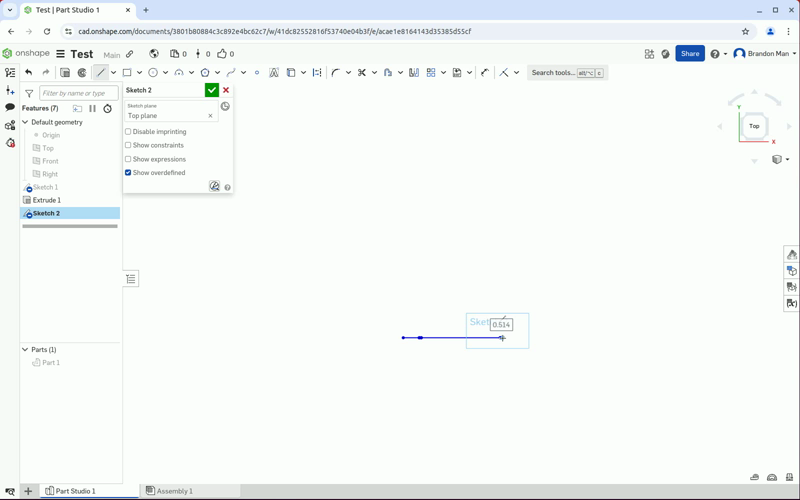
mouse_move(532, 337)
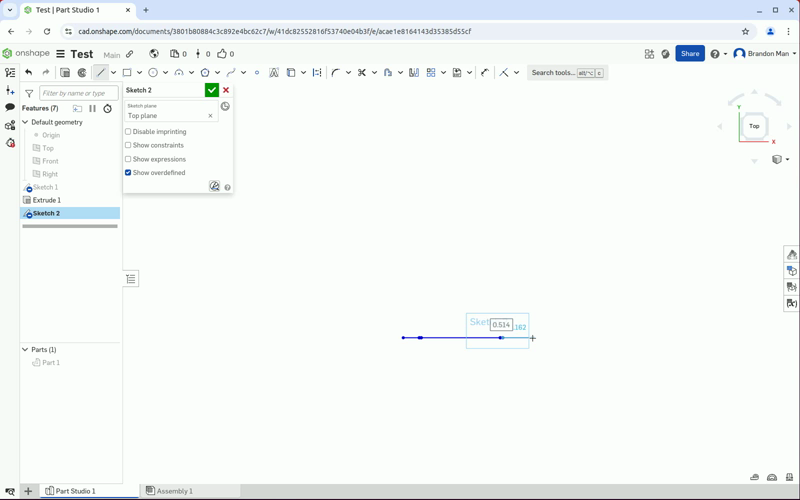
mouse_move(518, 337)
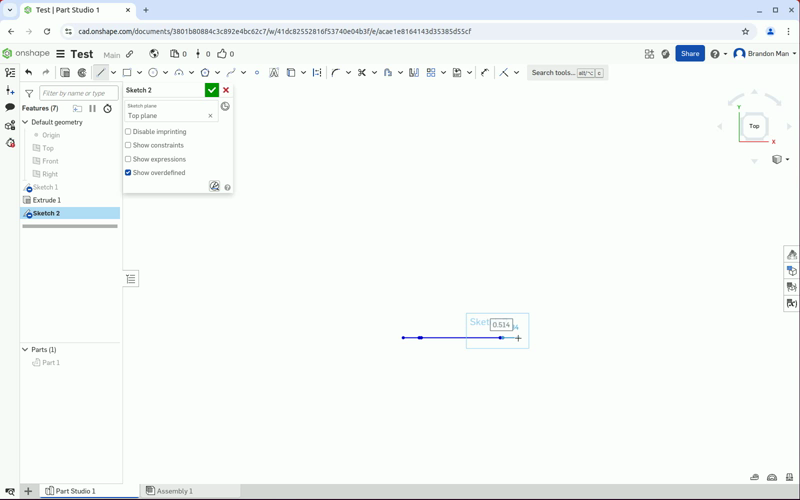
click(518, 337)
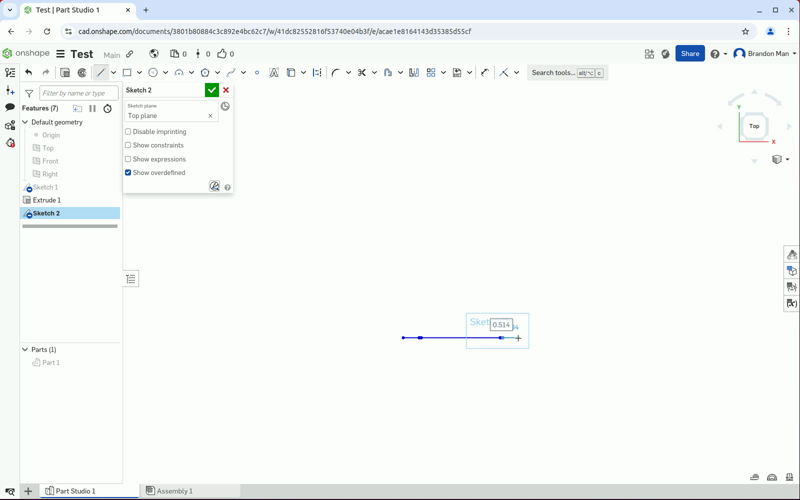
key_up(shift)
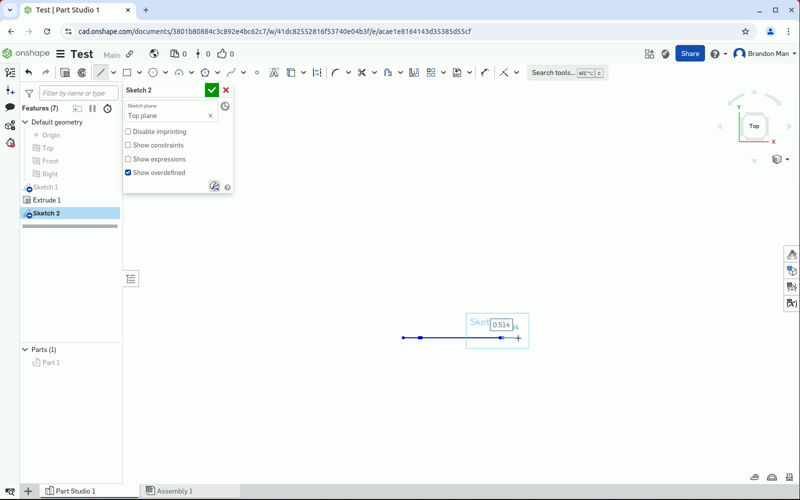
key_down(shift)
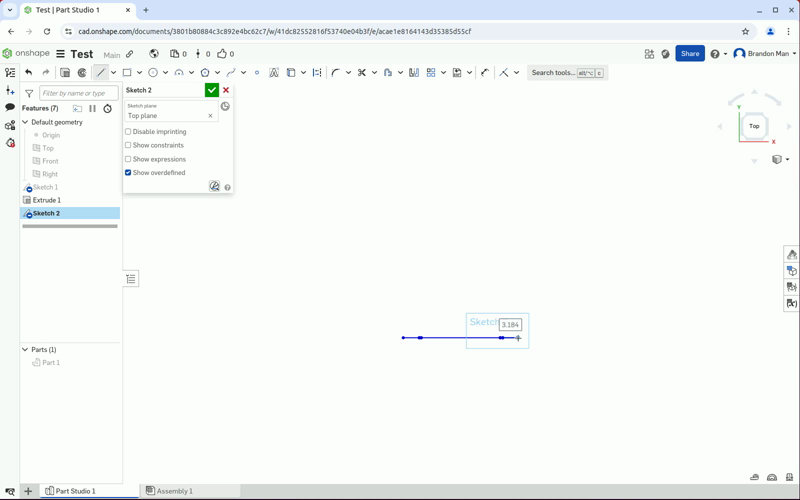
mouse_move(548, 337)
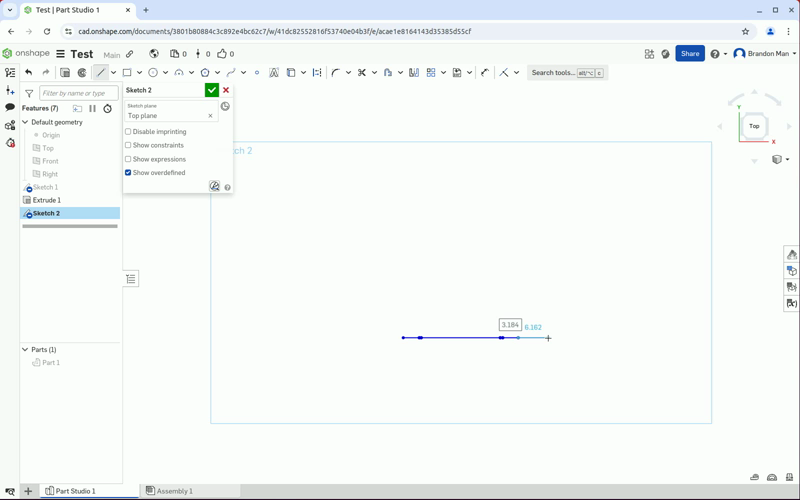
mouse_move(518, 307)
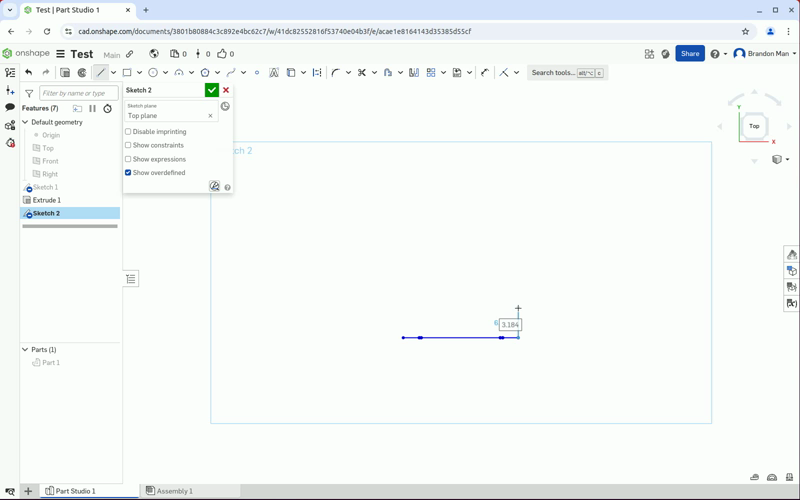
click(518, 307)
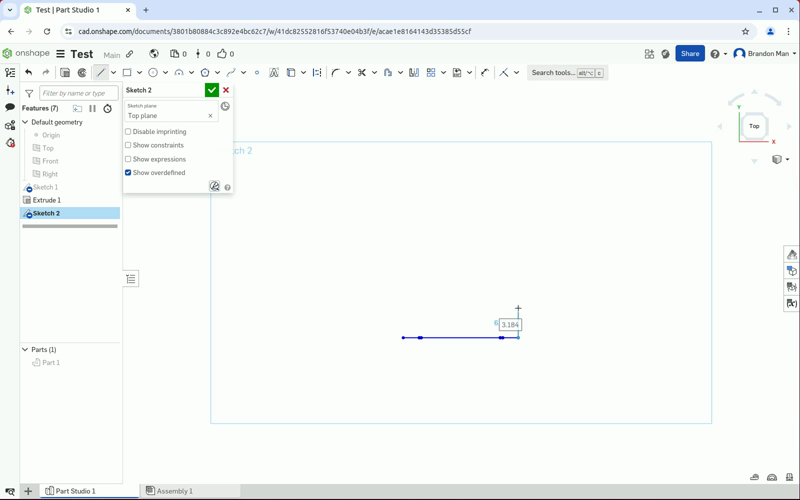
key_up(shift)
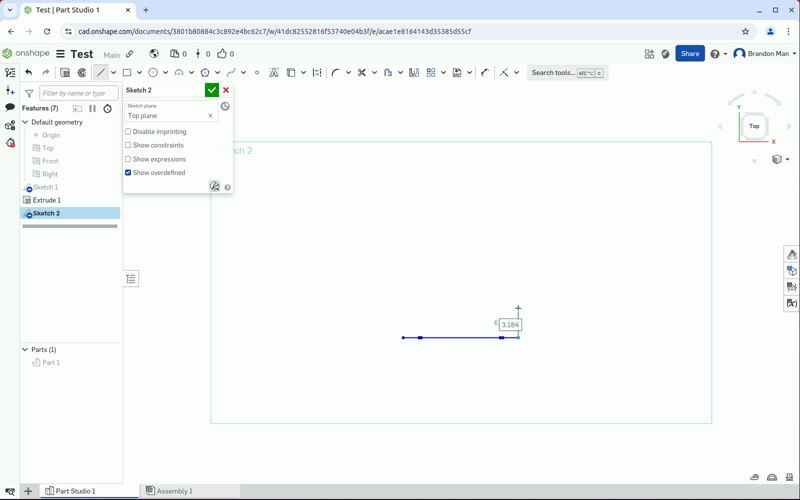
key_down(shift)
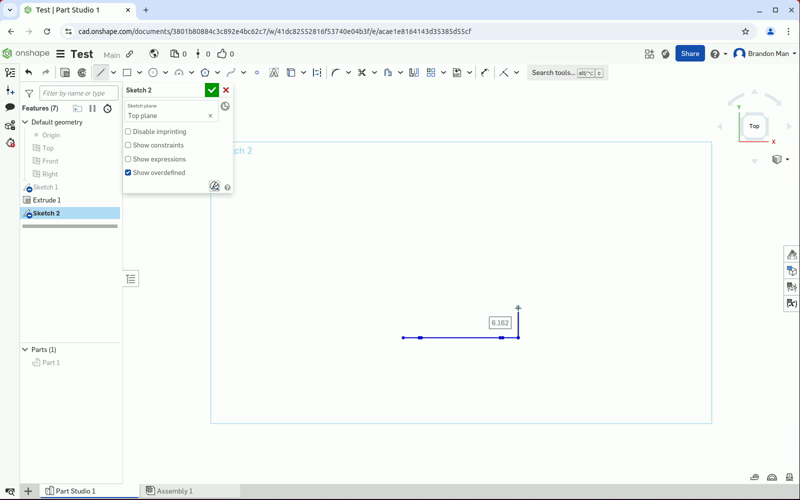
mouse_move(403, 307)
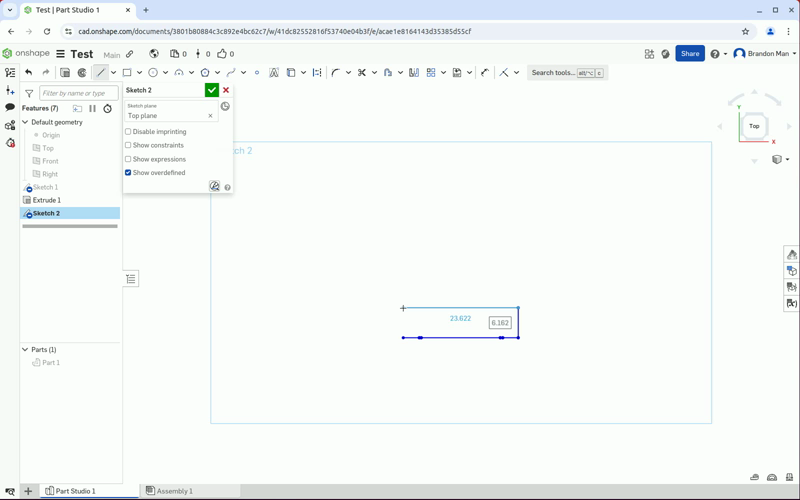
click(403, 307)
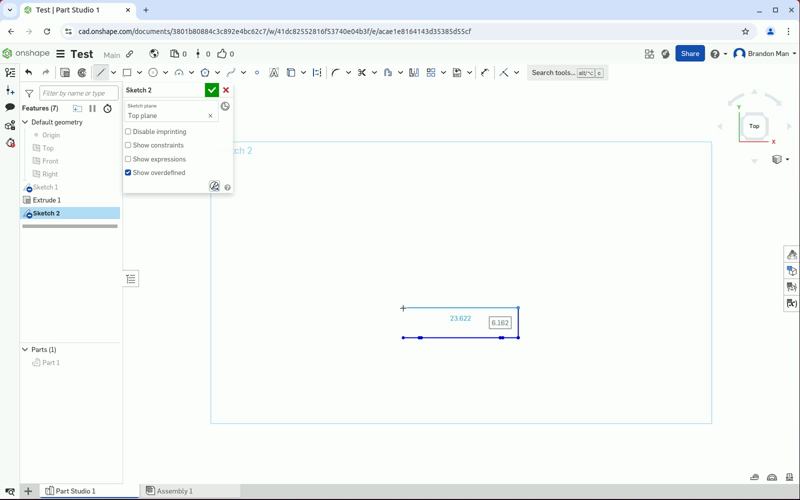
key_up(shift)
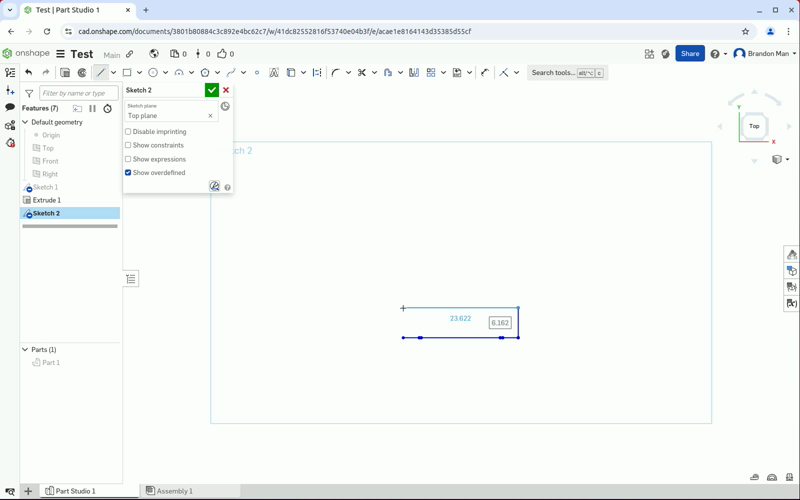
mouse_move(433, 307)
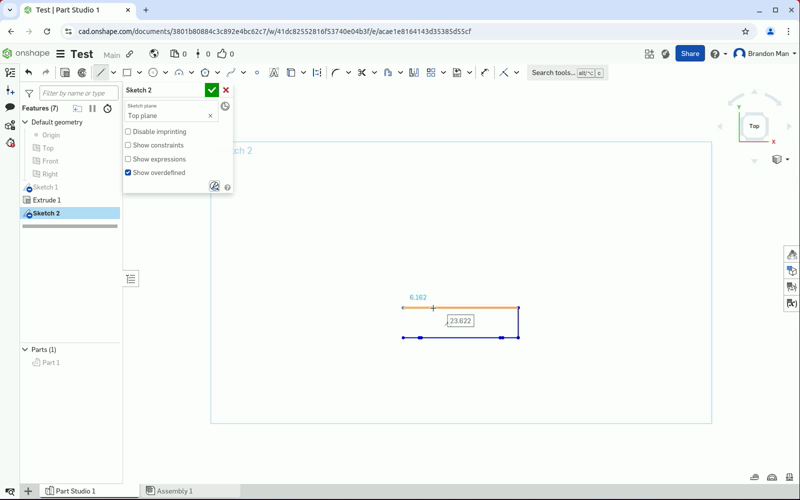
key_down(shift)
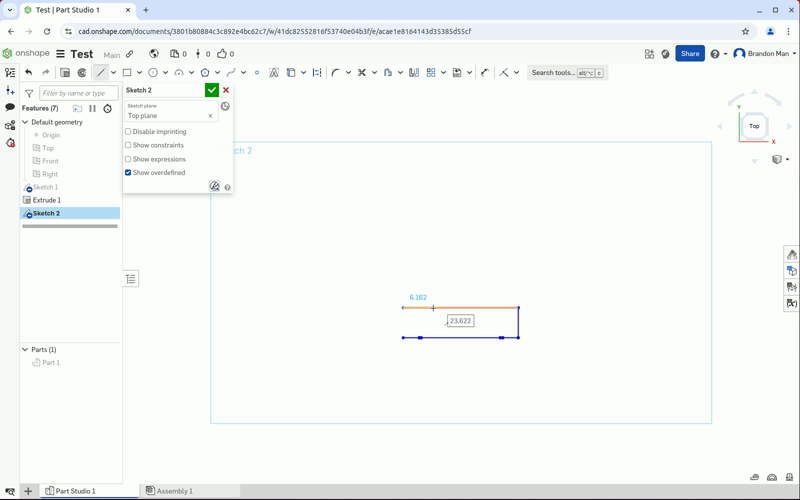
mouse_move(403, 337)
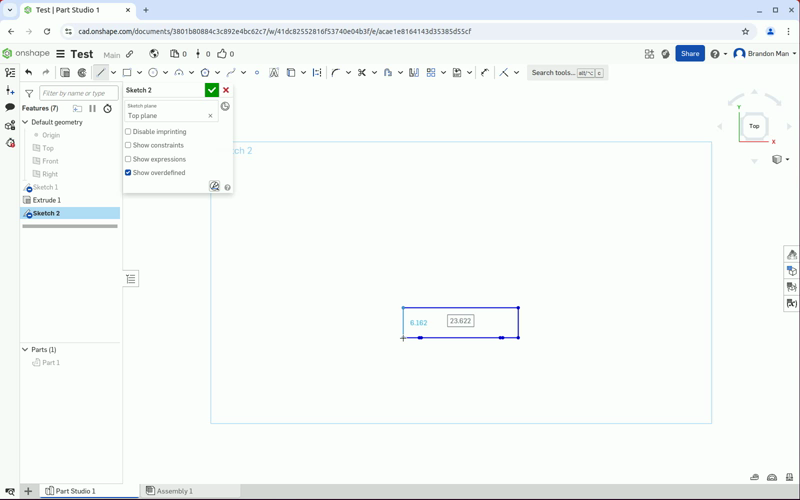
key_up(shift)
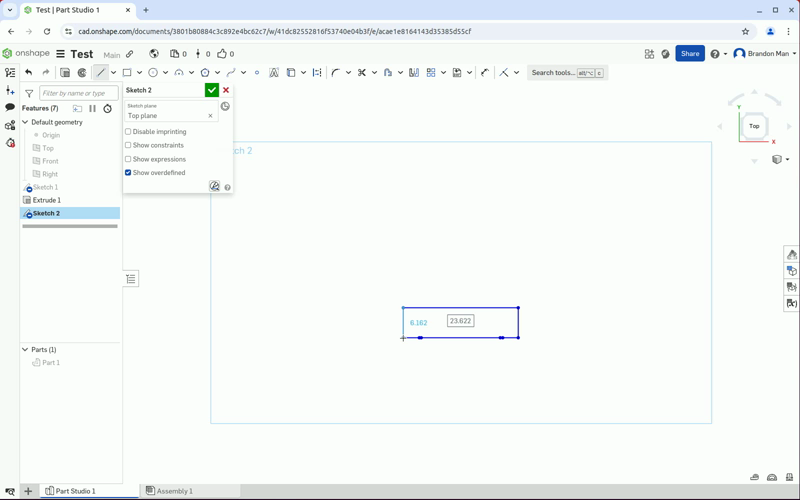
click(403, 337)
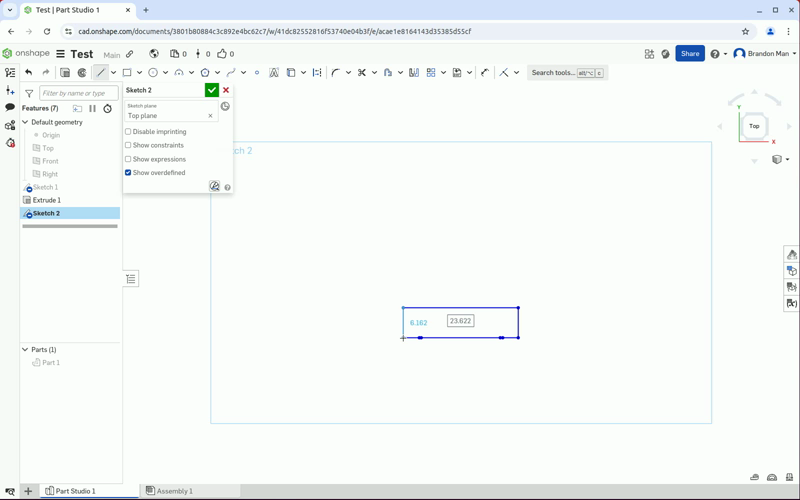
key(esc)
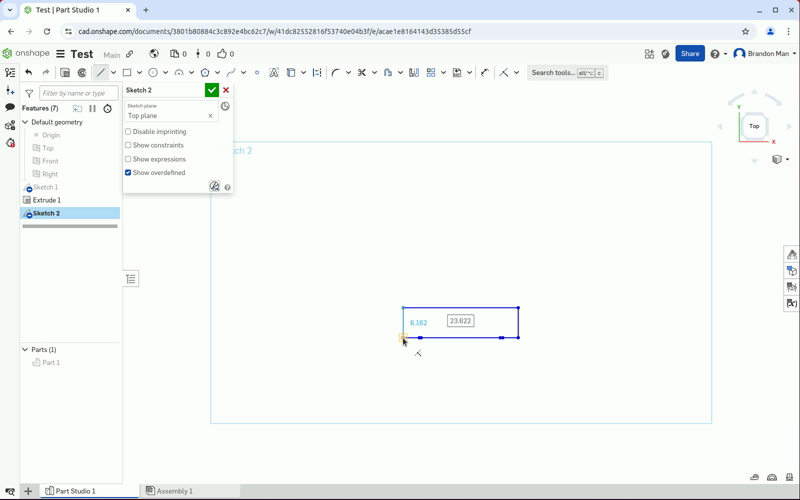
key(l)
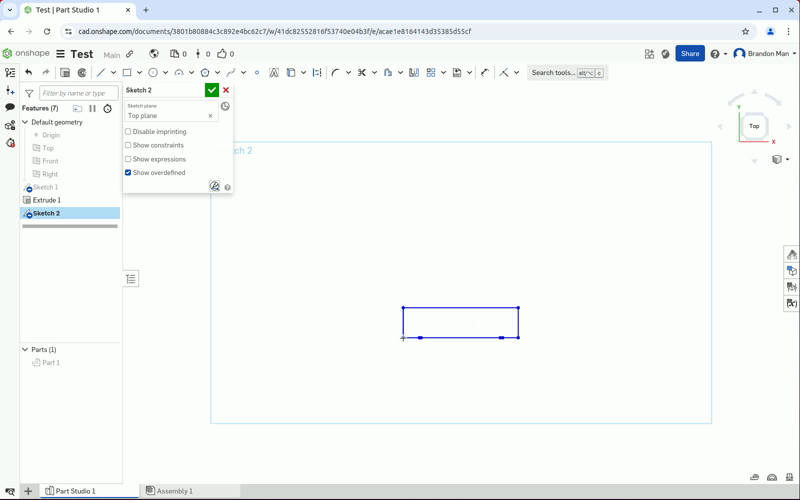
key_down(shift)
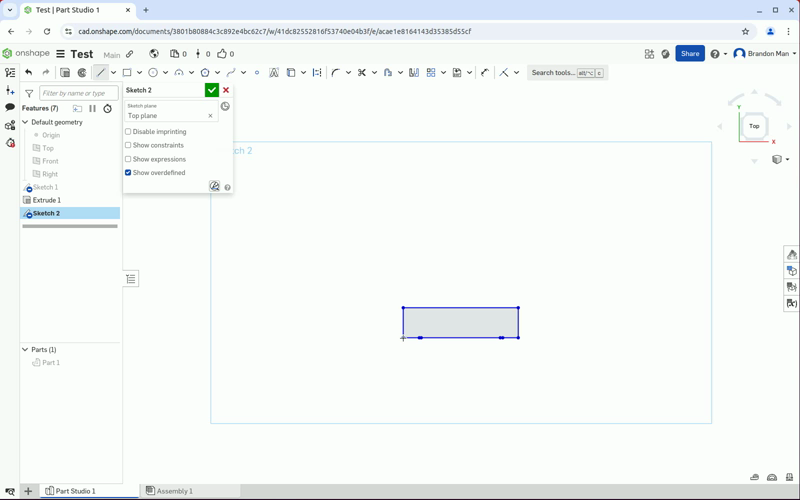
mouse_move(408, 335)
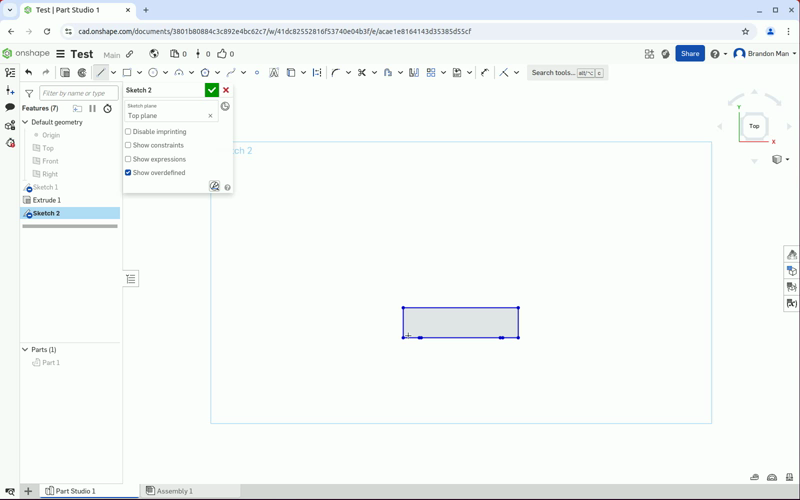
click(408, 335)
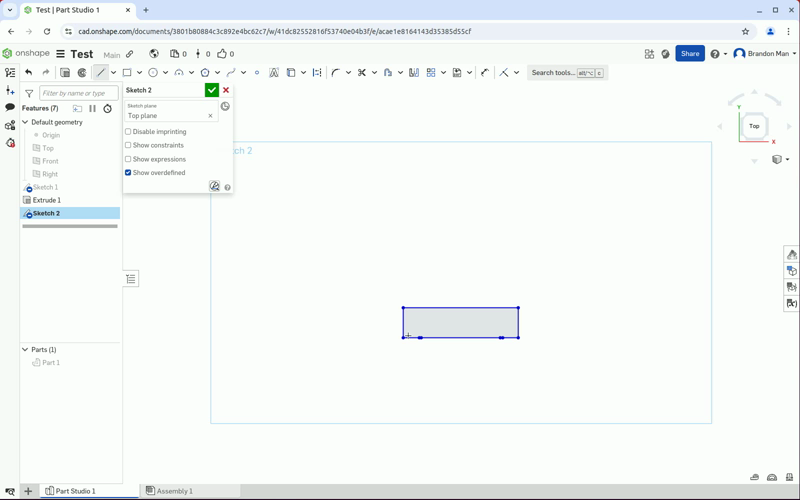
key_up(shift)
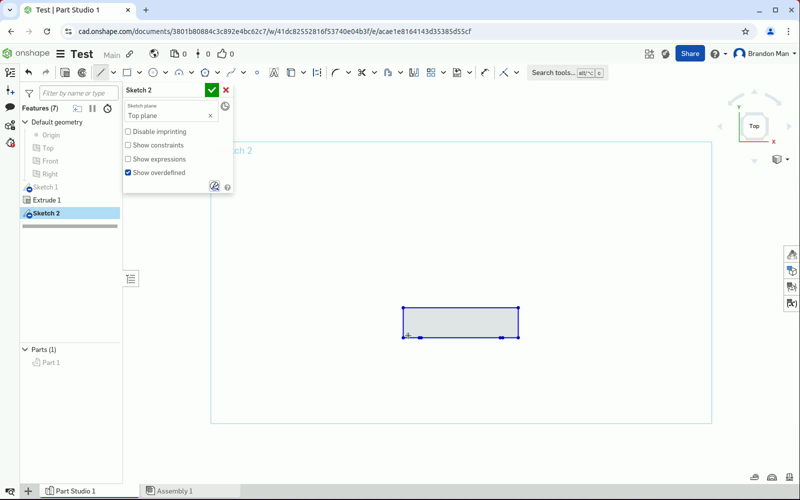
key_down(shift)
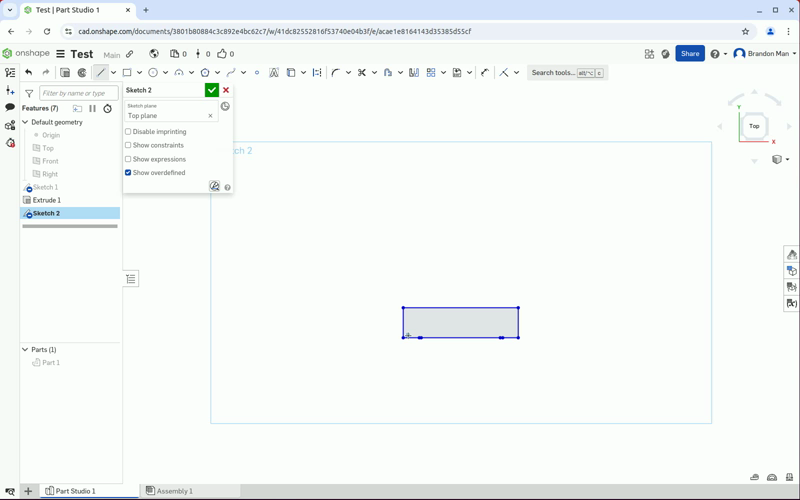
mouse_move(513, 335)
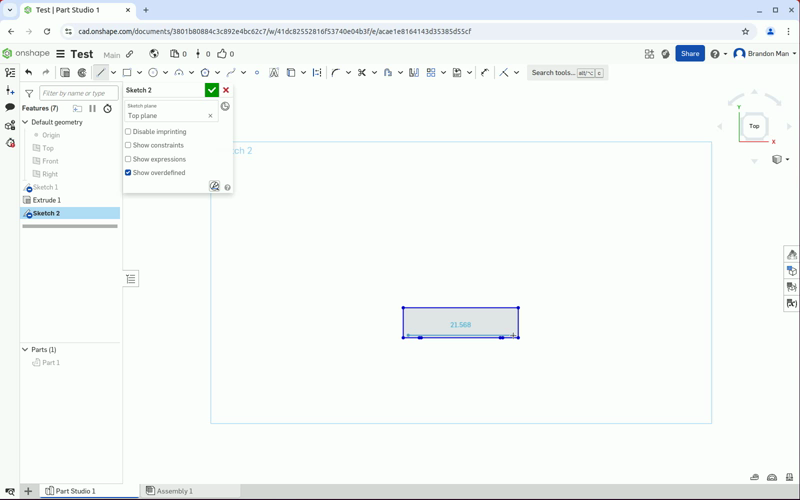
click(513, 335)
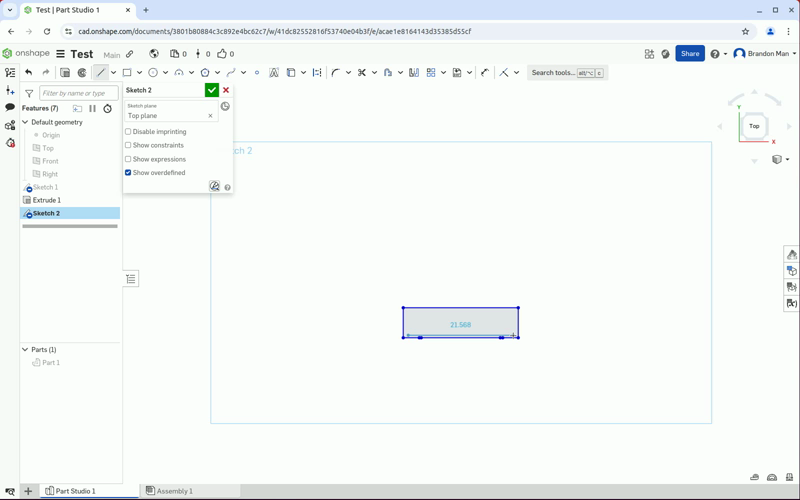
key_up(shift)
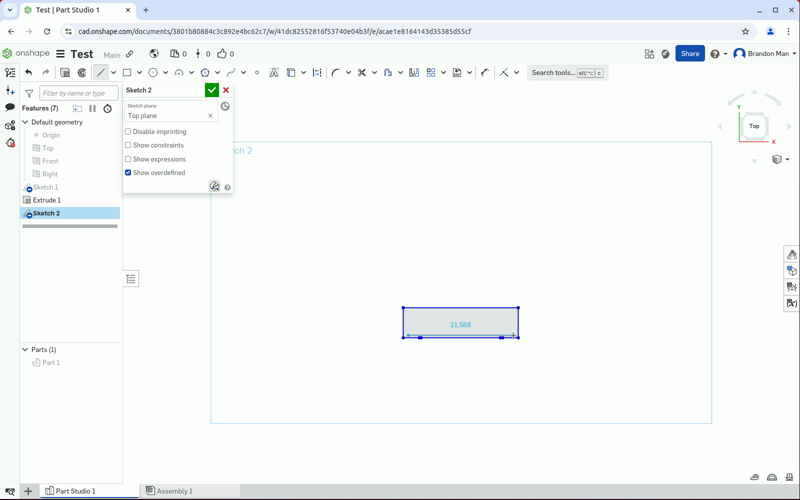
key_down(shift)
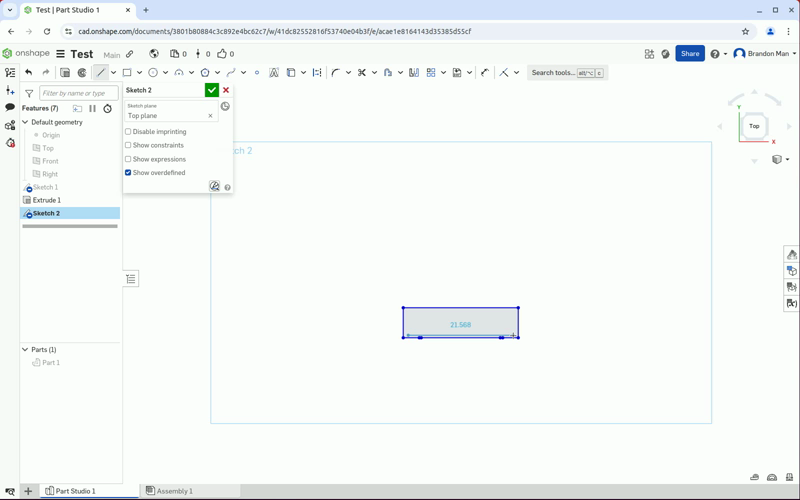
mouse_move(543, 335)
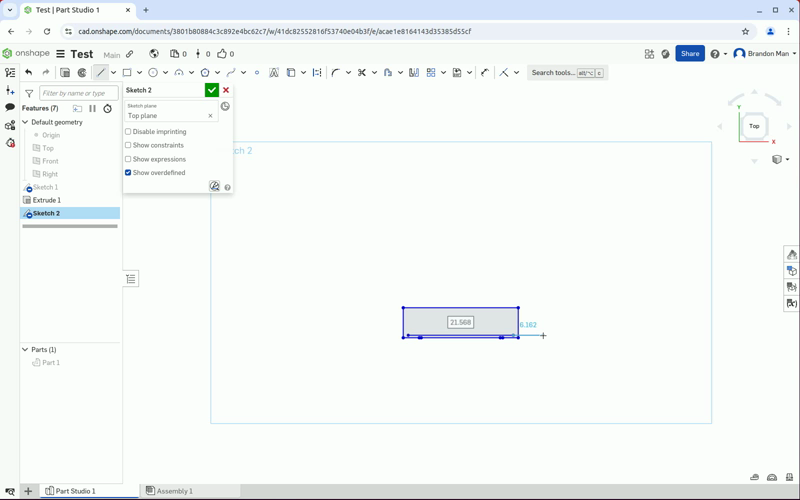
mouse_move(513, 310)
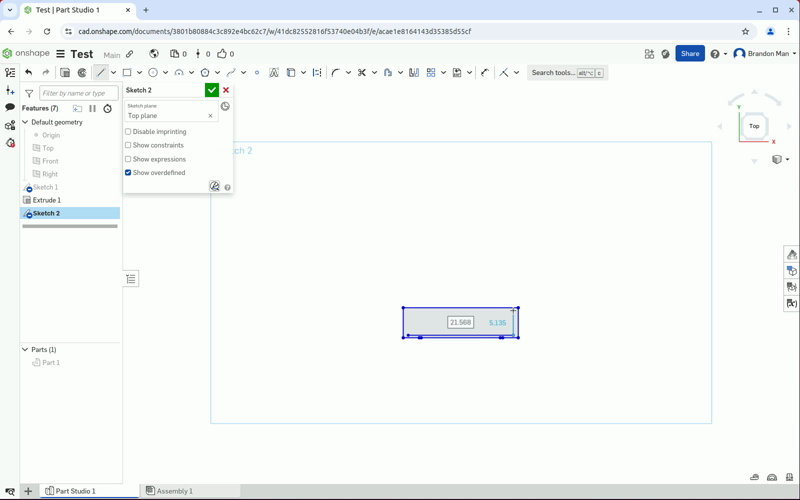
click(513, 310)
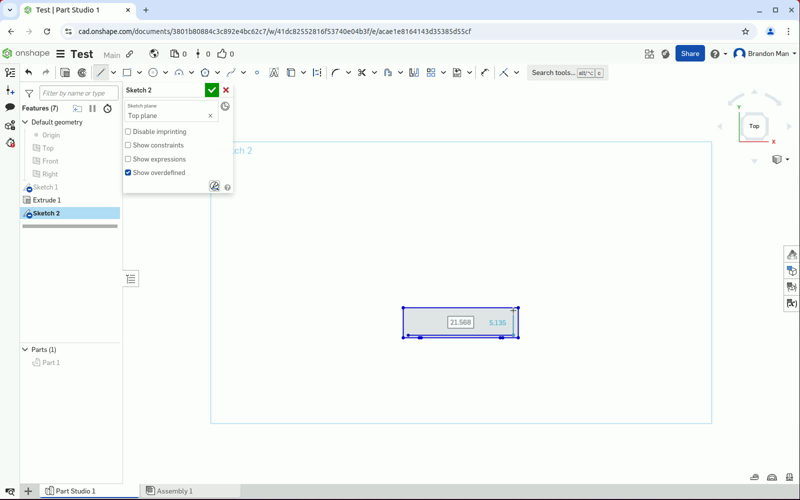
key_up(shift)
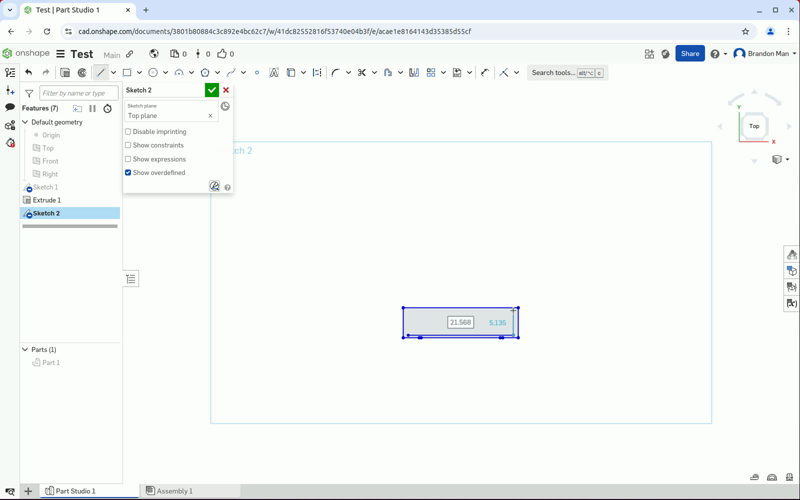
key_down(shift)
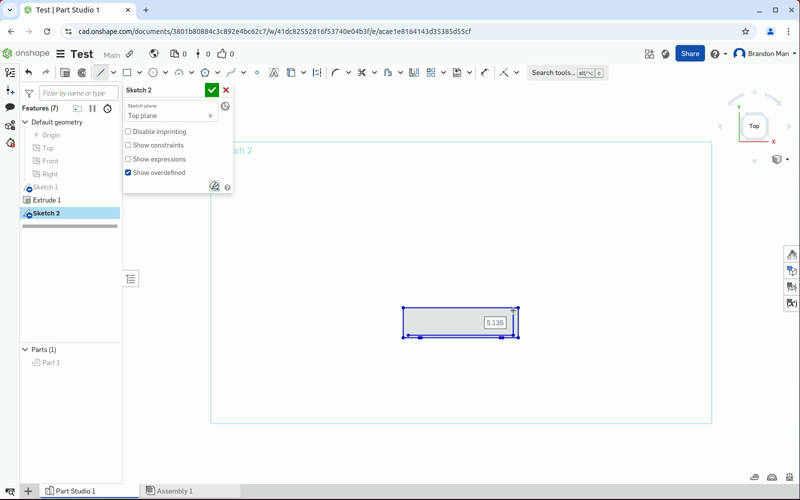
mouse_move(408, 310)
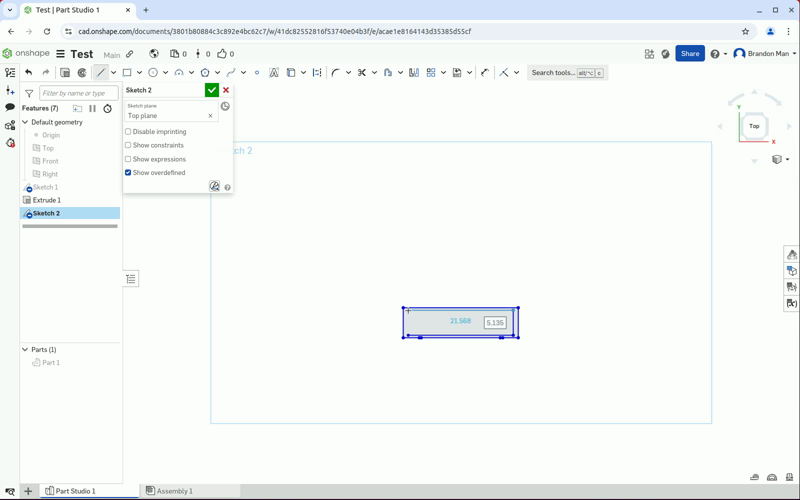
click(408, 310)
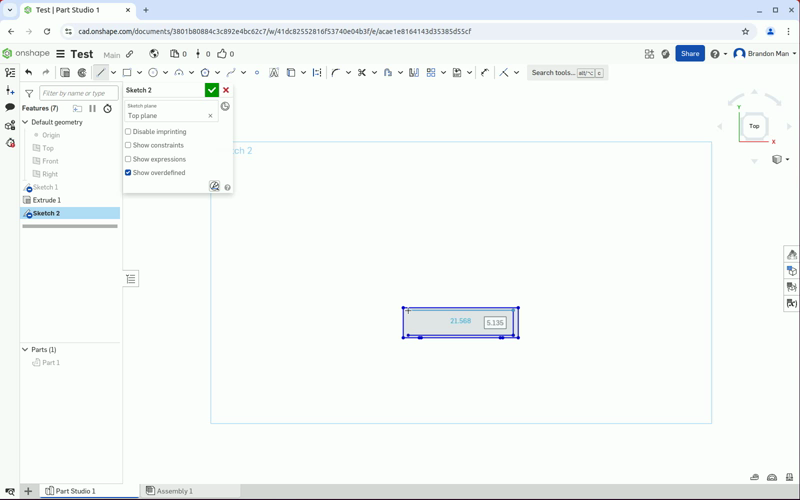
key_up(shift)
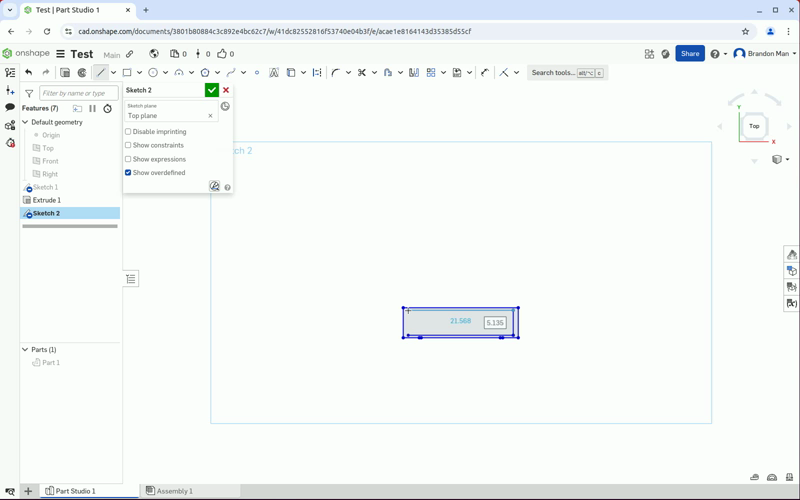
mouse_move(438, 310)
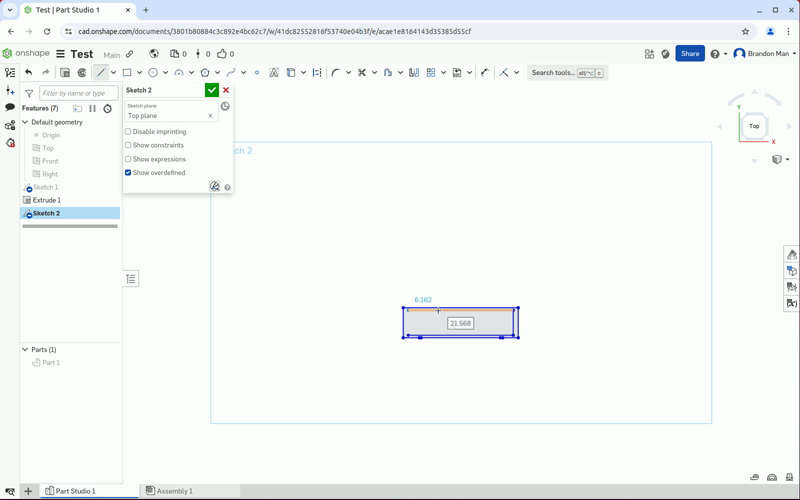
key_down(shift)
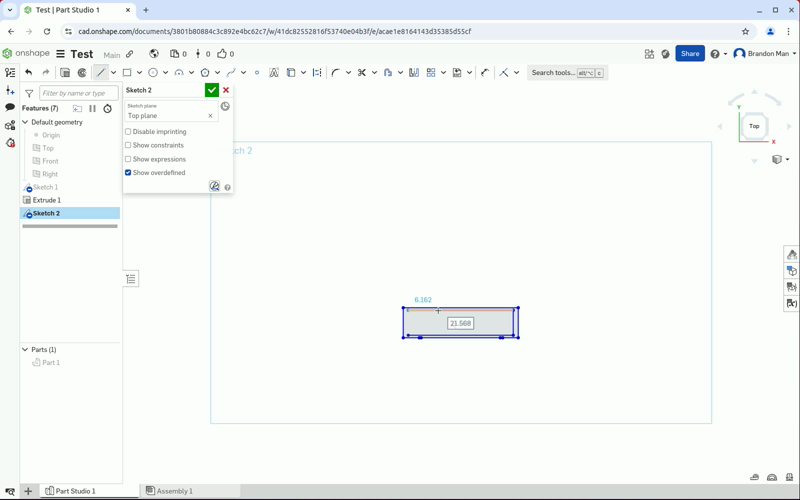
mouse_move(408, 335)
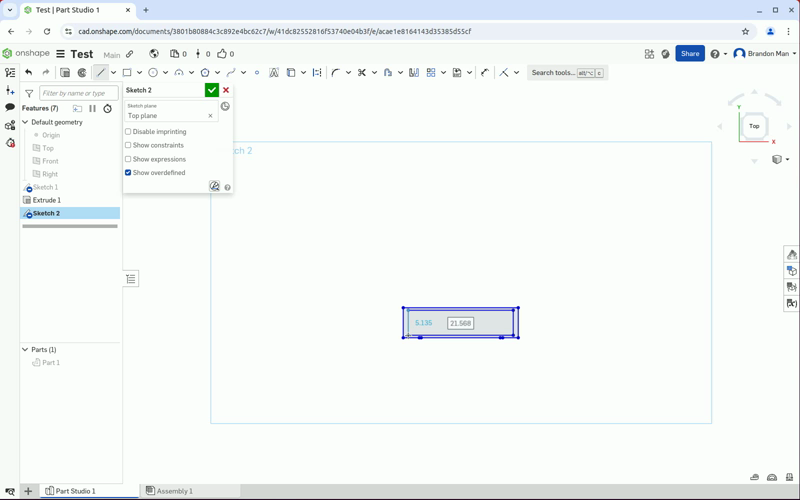
key_up(shift)
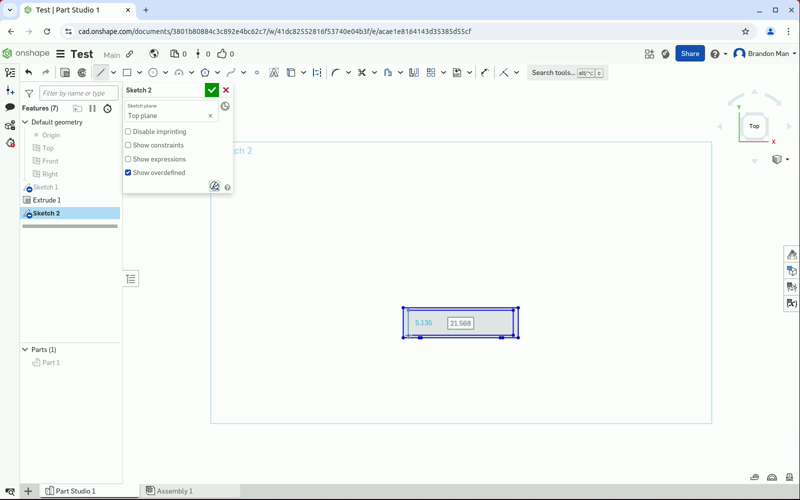
click(408, 335)
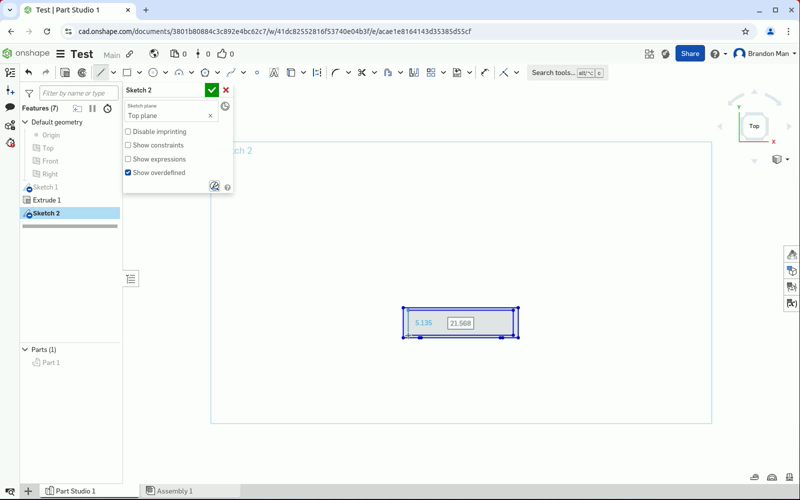
key(esc)
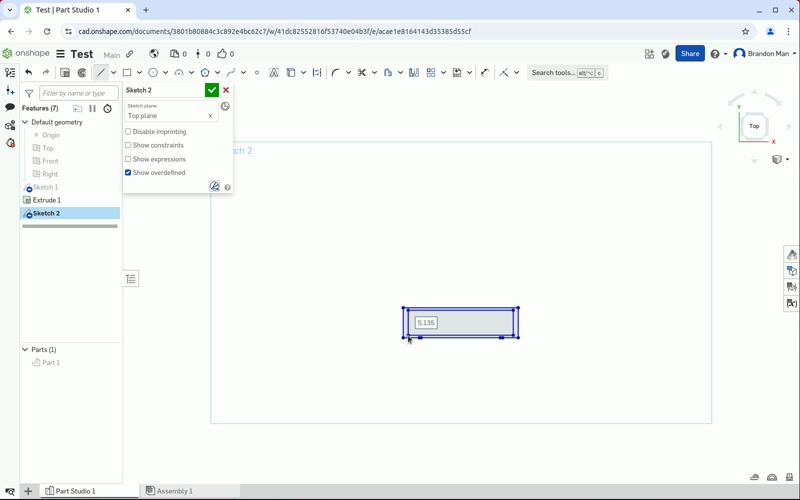
mouse_move(405, 320)
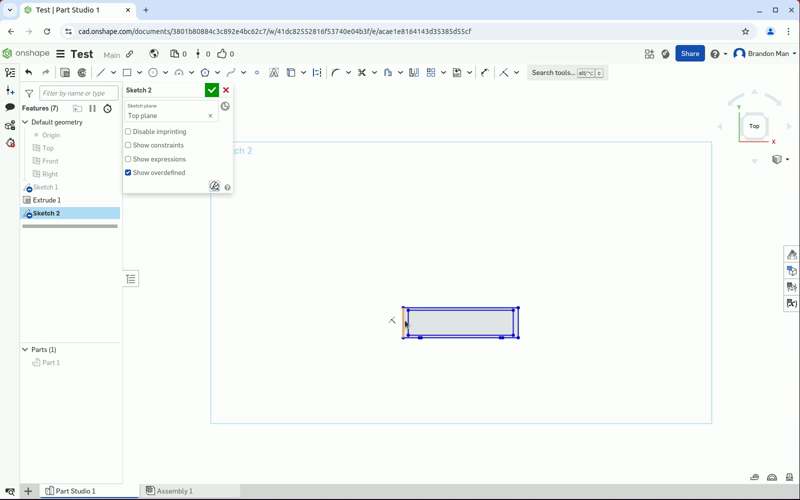
scroll(6)
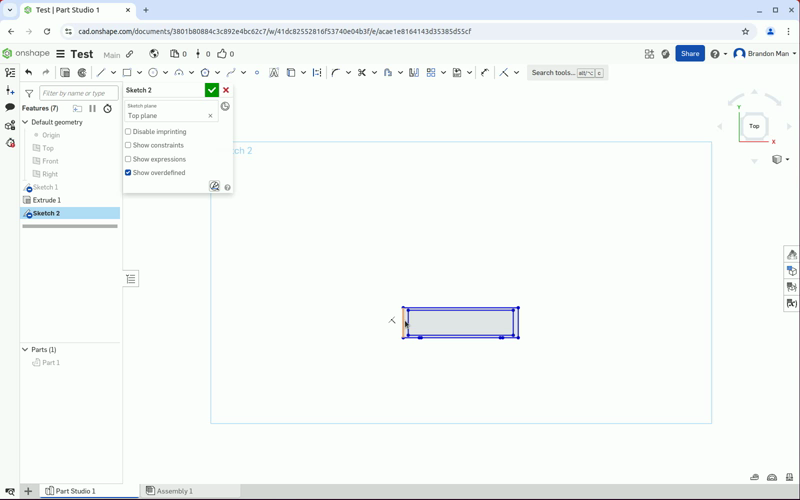
scroll(6)
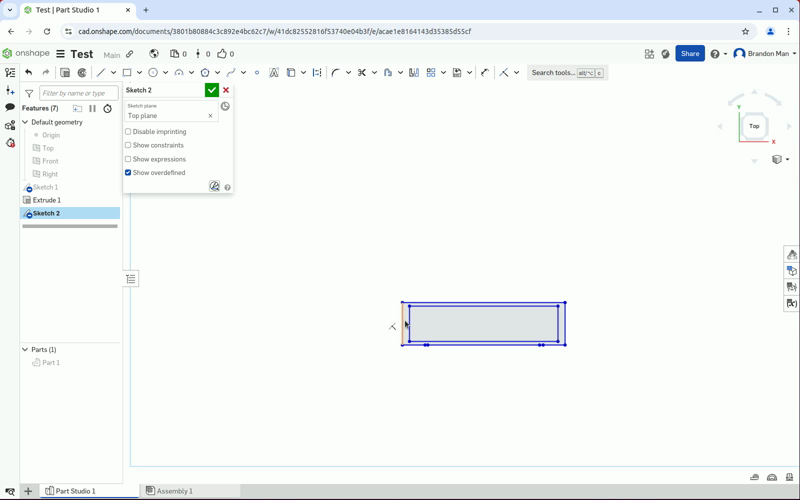
scroll(6)
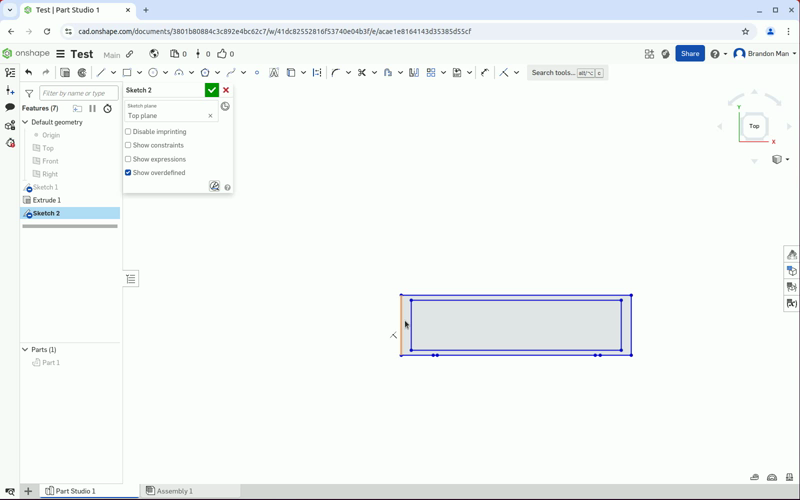
scroll(6)
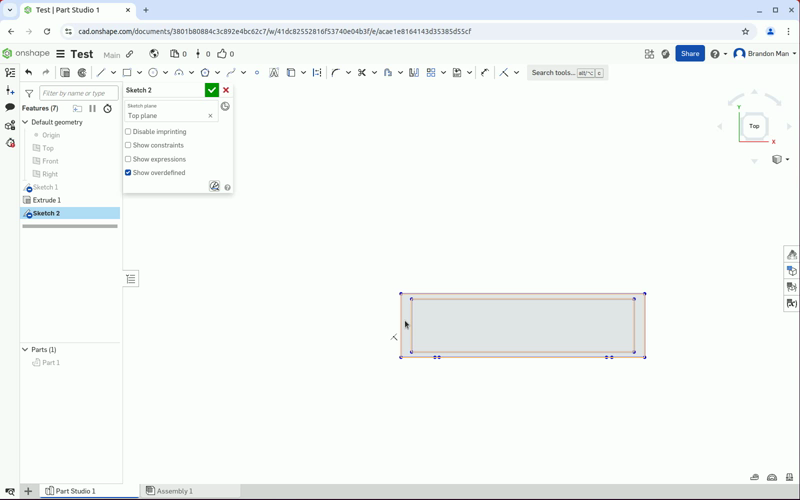
scroll(6)
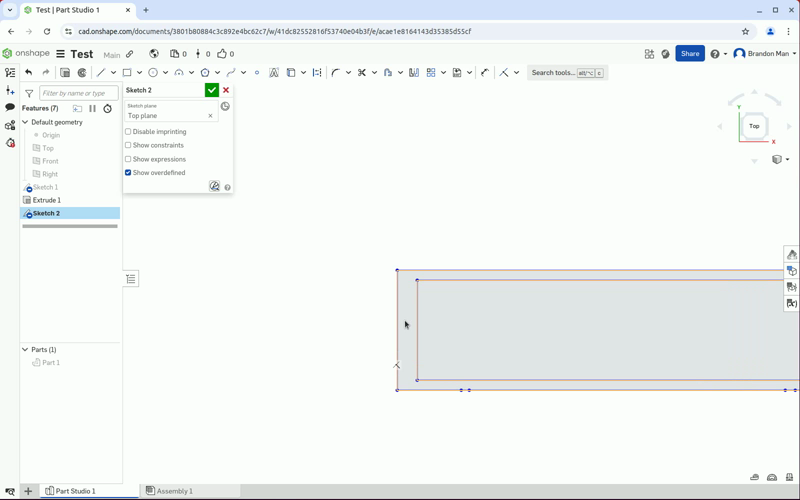
scroll(6)
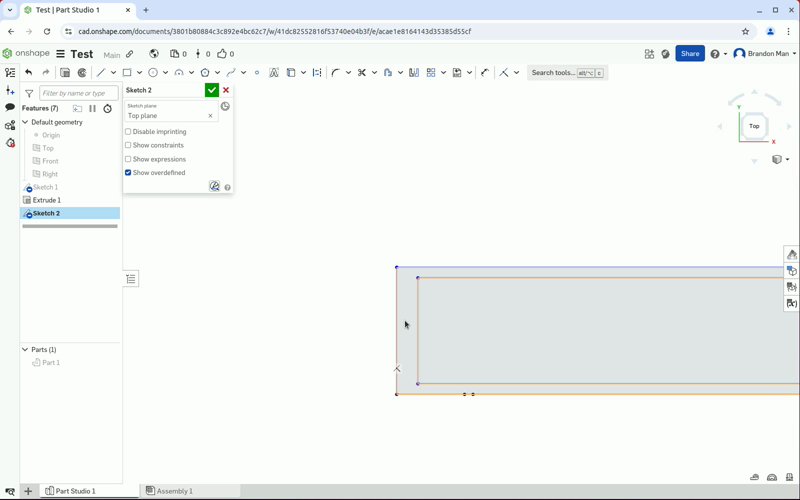
scroll(6)
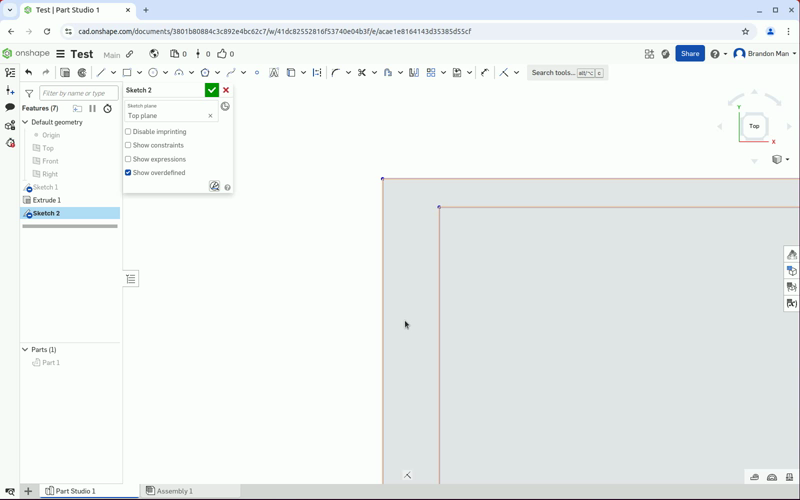
click(405, 320)
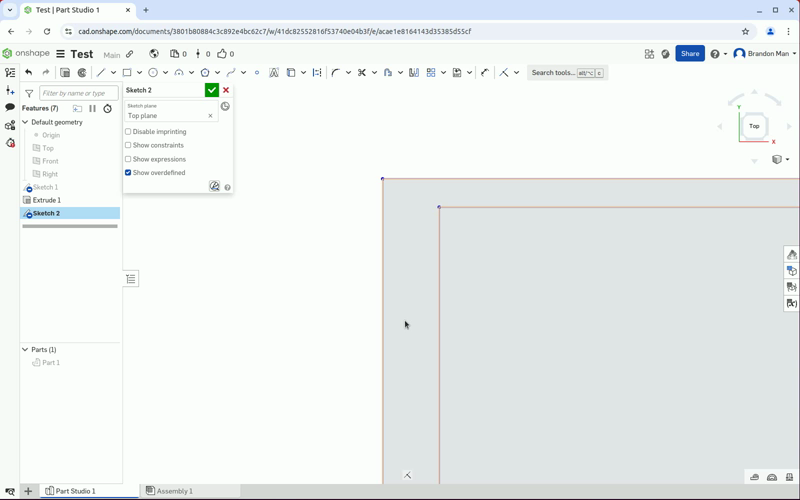
scroll(-6)
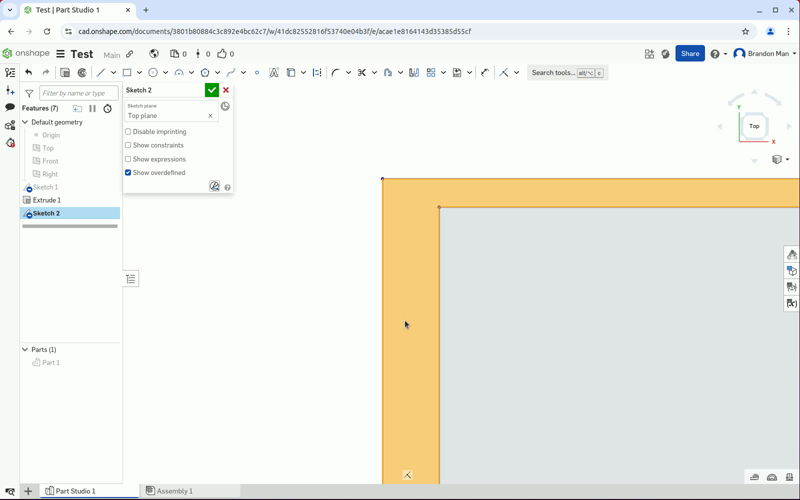
scroll(-6)
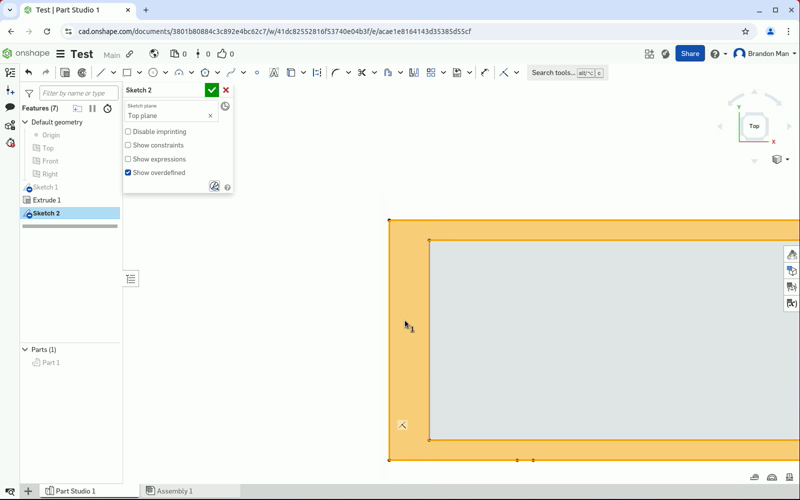
scroll(-6)
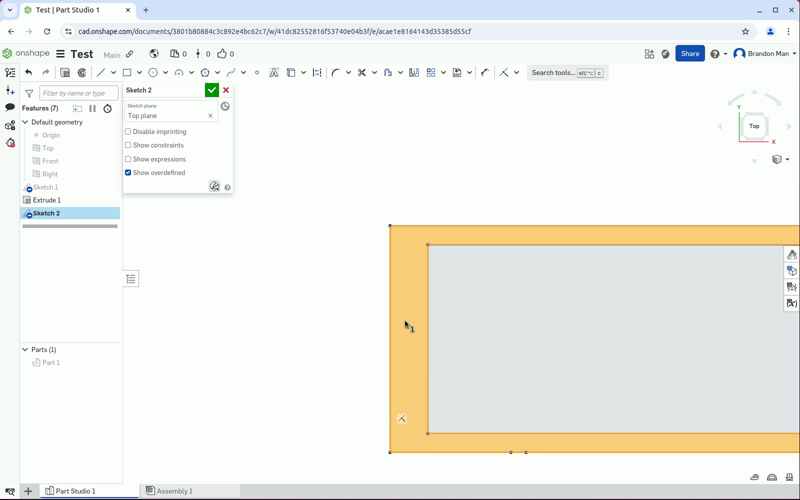
scroll(-6)
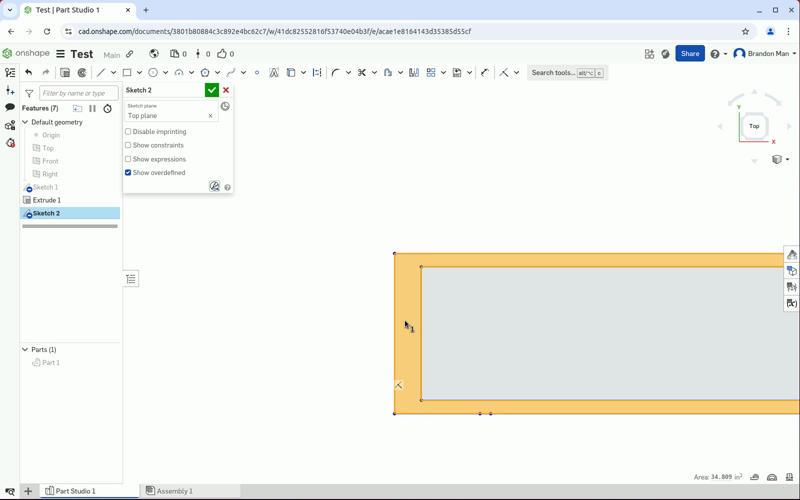
scroll(-6)
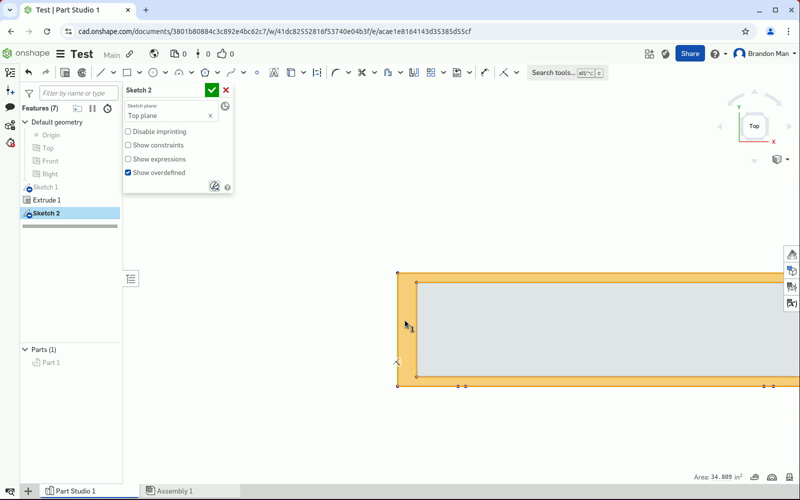
scroll(-6)
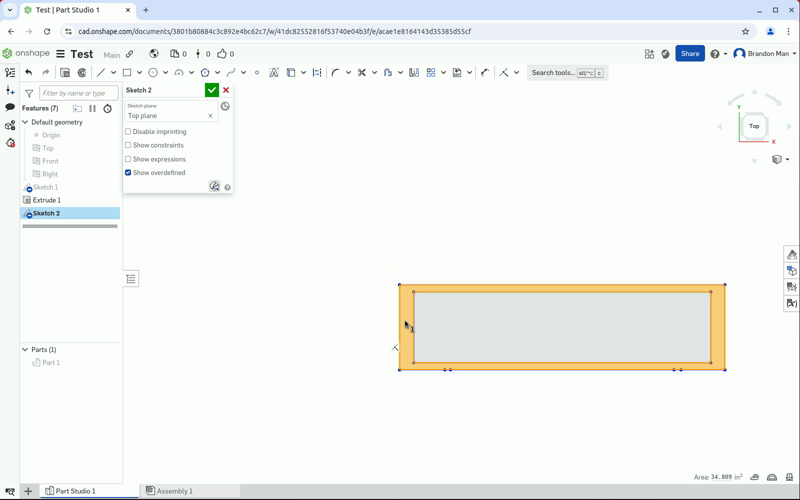
scroll(-6)
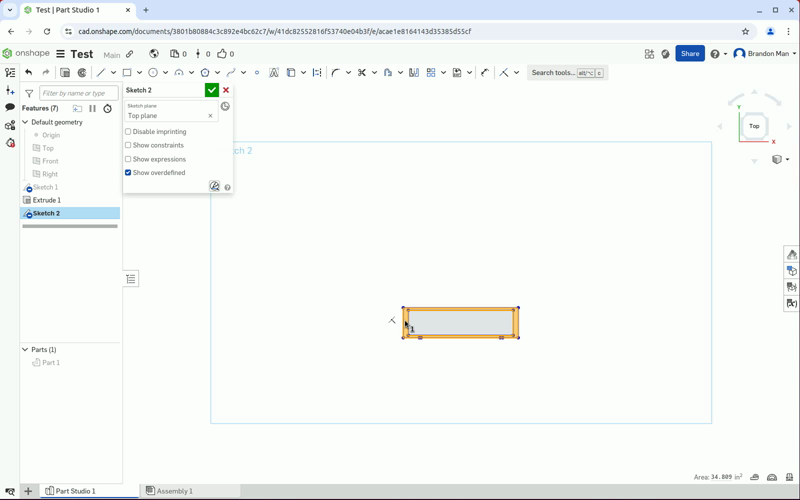
mouse_move(73, 352)
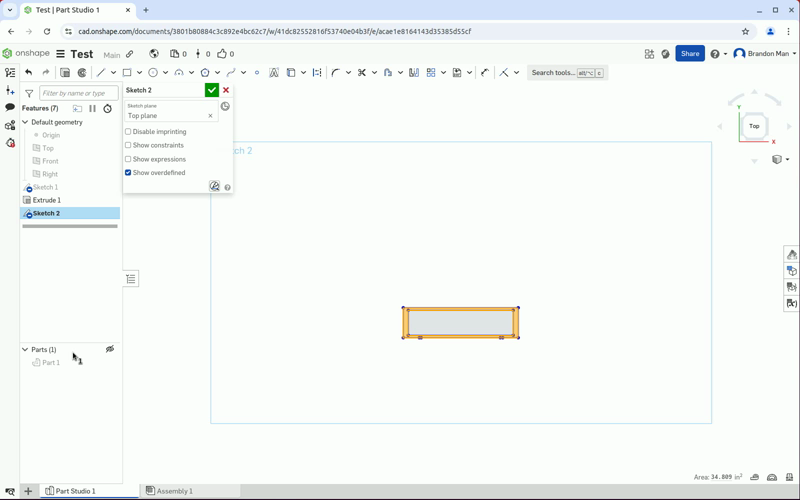
key(shift+y)
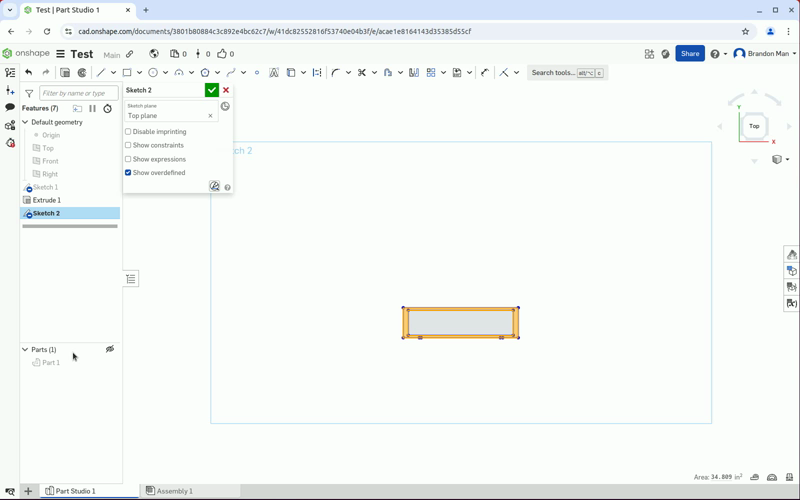
key(shift+e)
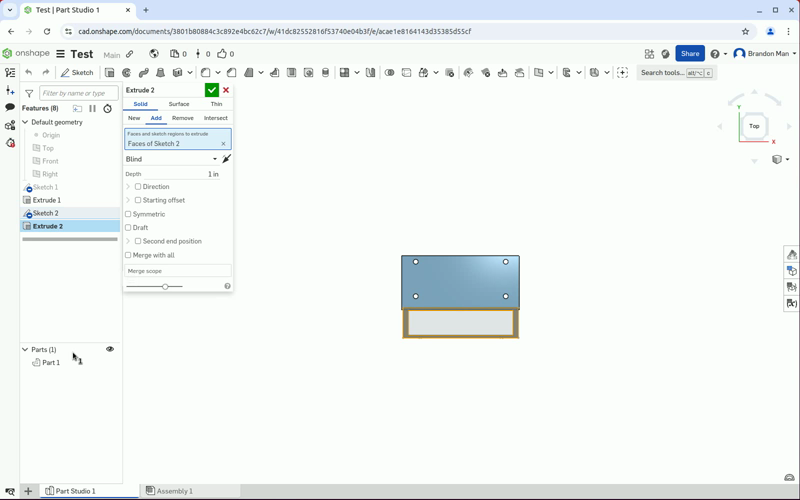
mouse_move(143, 106)
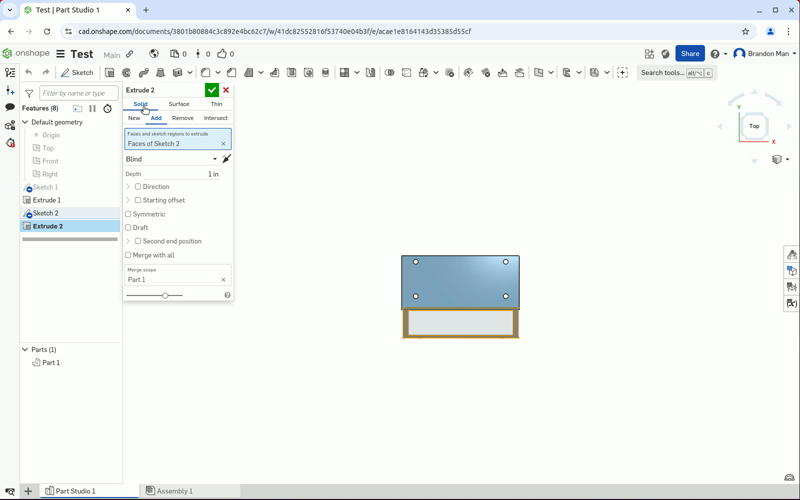
click(143, 106)
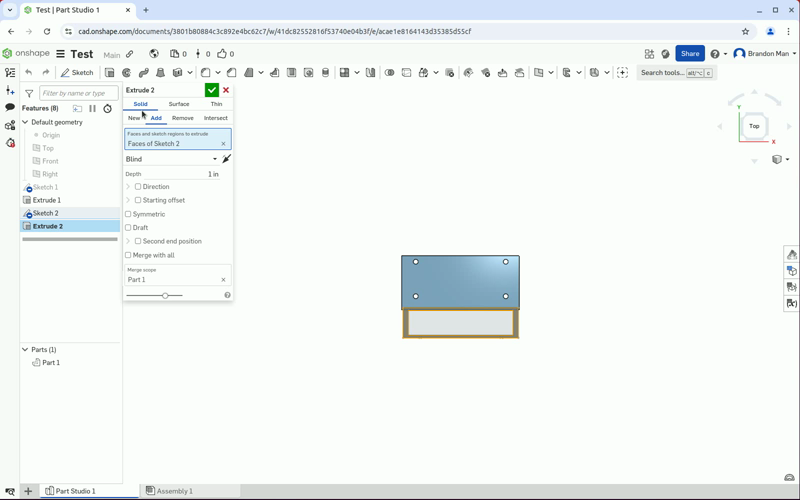
mouse_move(137, 120)
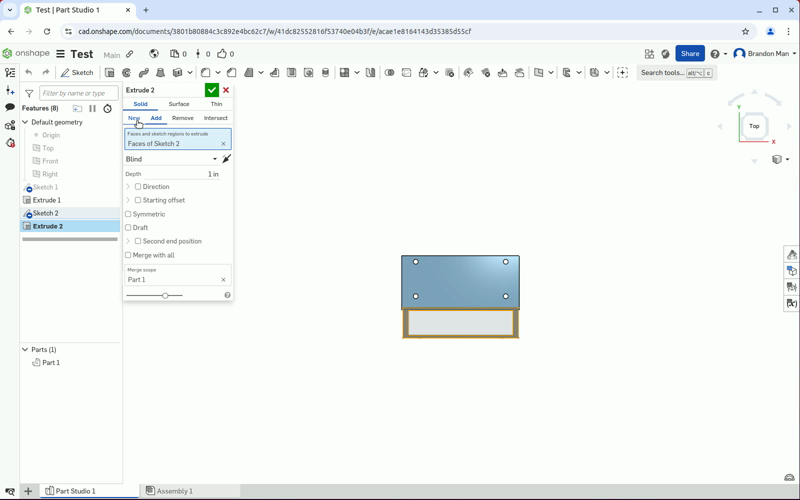
click(137, 120)
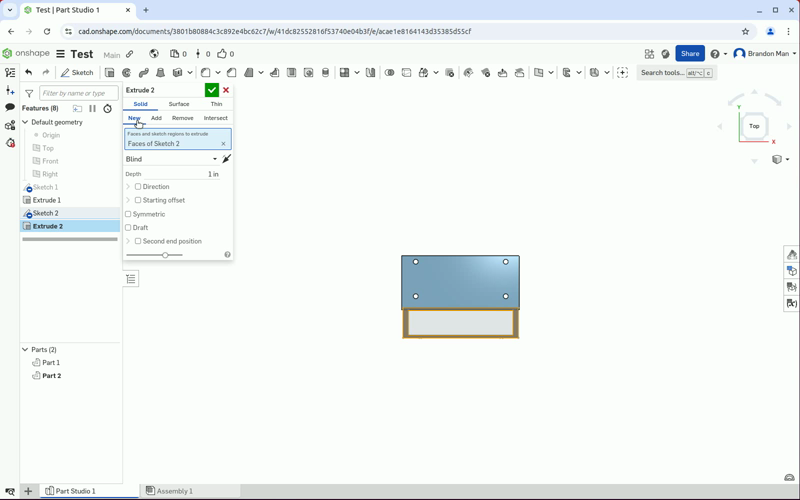
key(tab, 4)
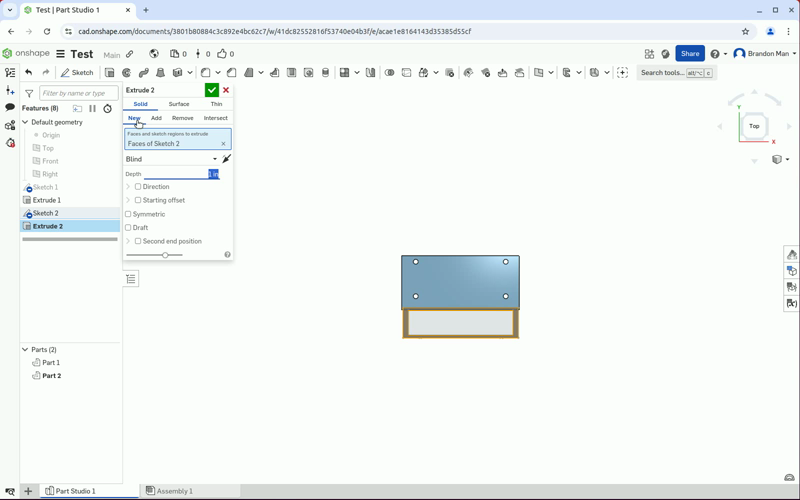
text(6.018)
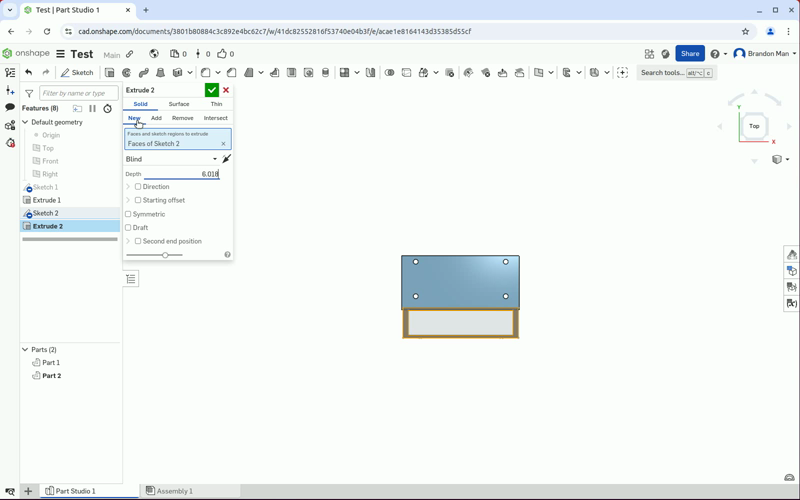
key(enter)
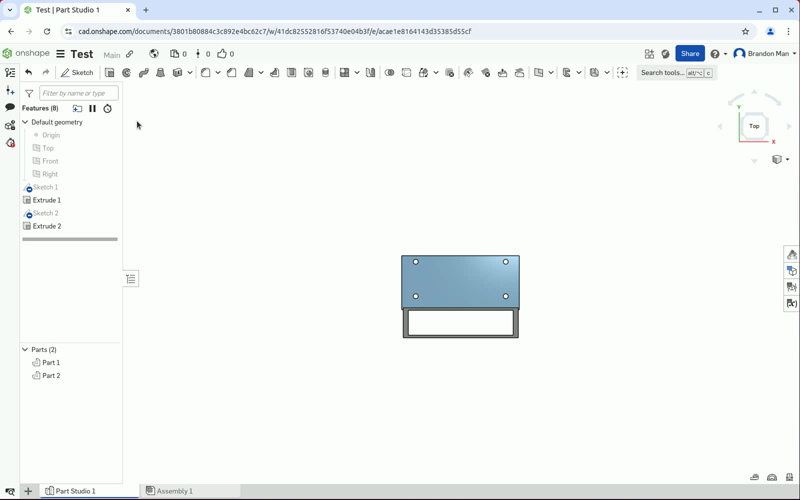
key(shift+h)
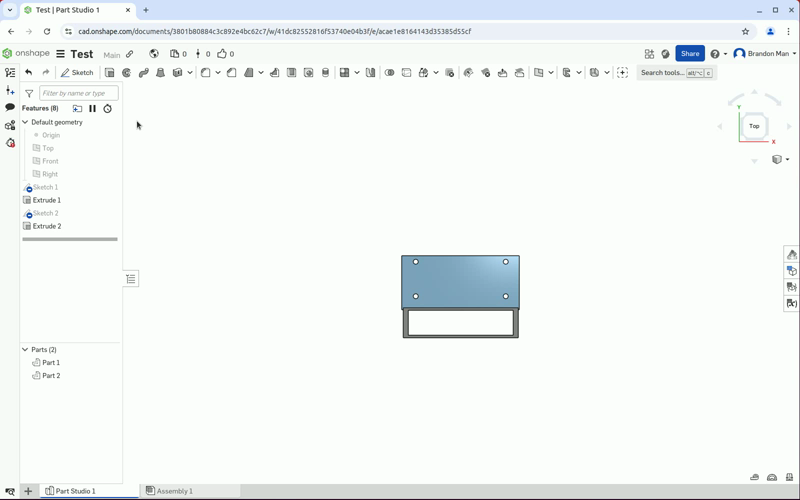
key(shift+h)
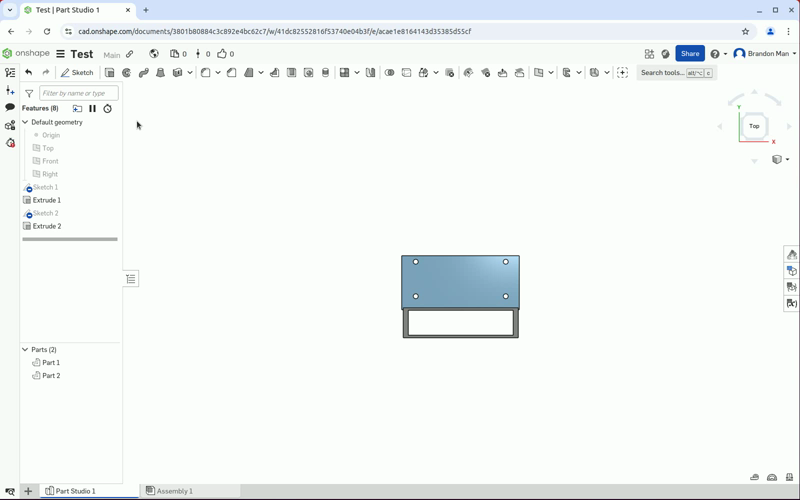
mouse_move(73, 189)
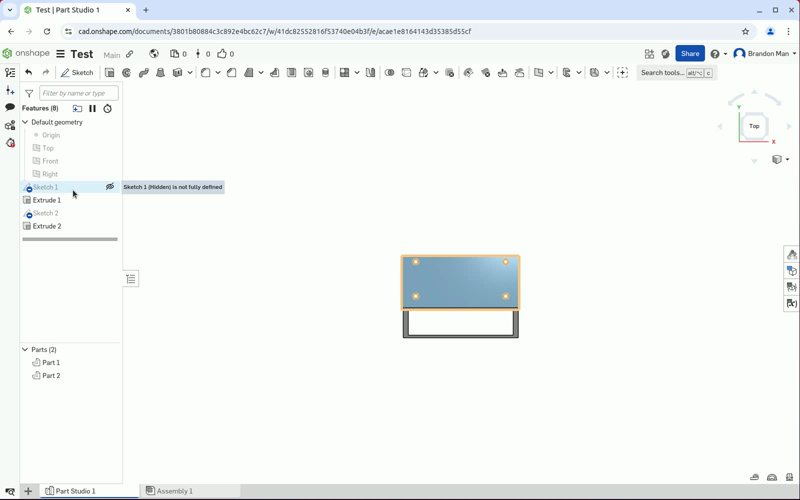
click(73, 189)
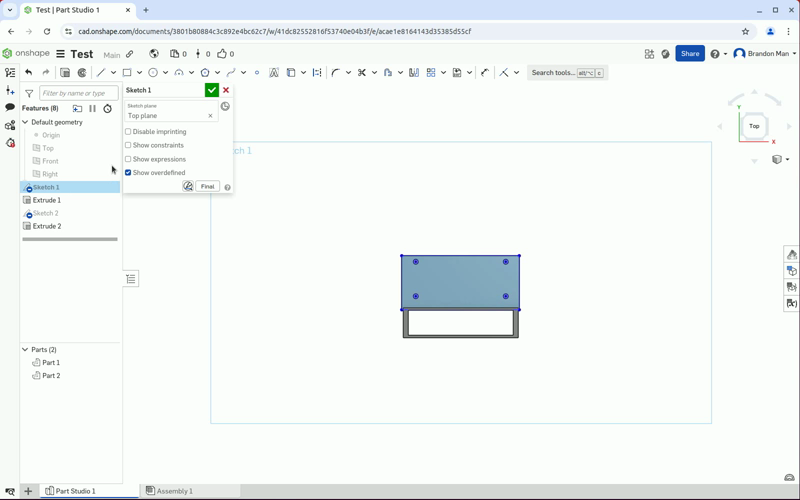
mouse_move(229, 92)
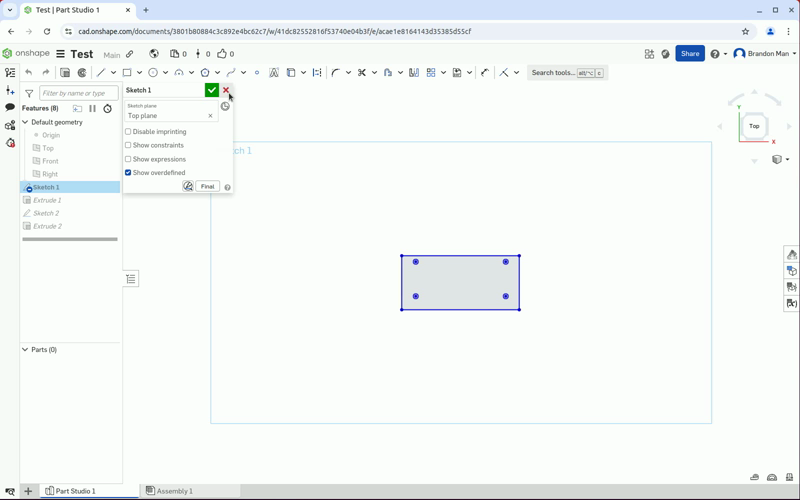
click(229, 92)
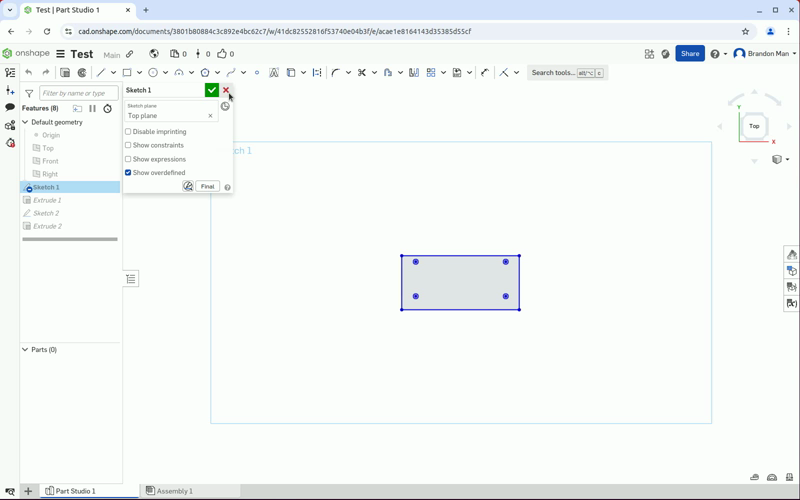
key(shift+s)
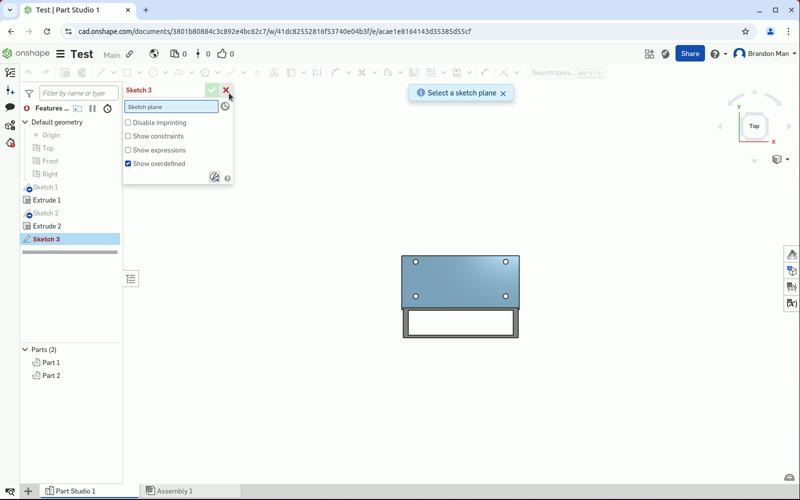
mouse_move(73, 150)
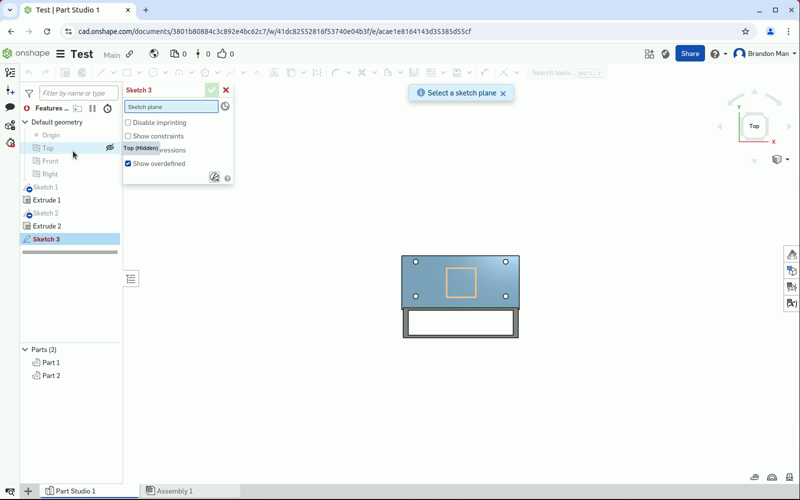
click(73, 150)
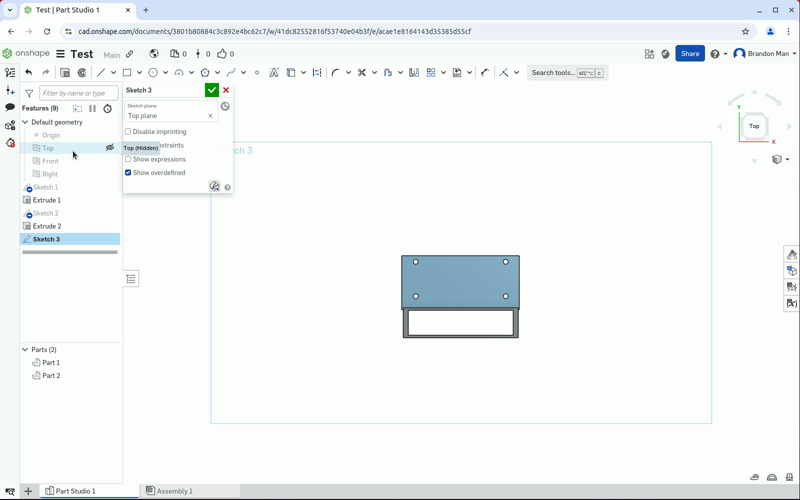
mouse_move(73, 352)
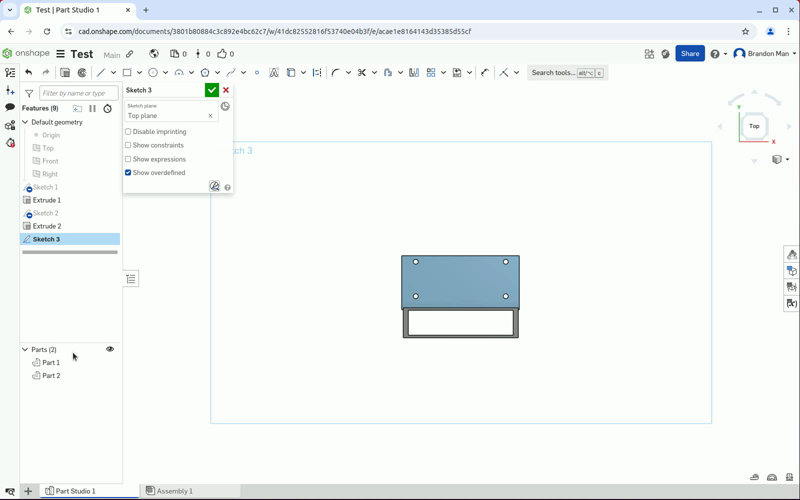
key(y)
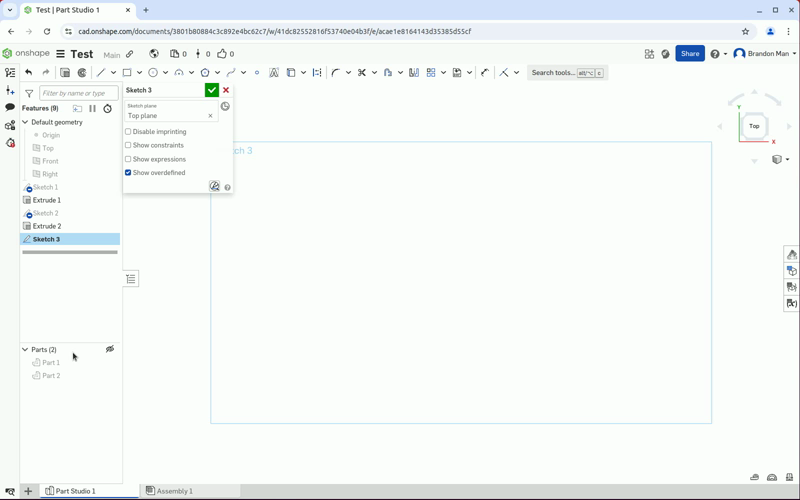
key(l)
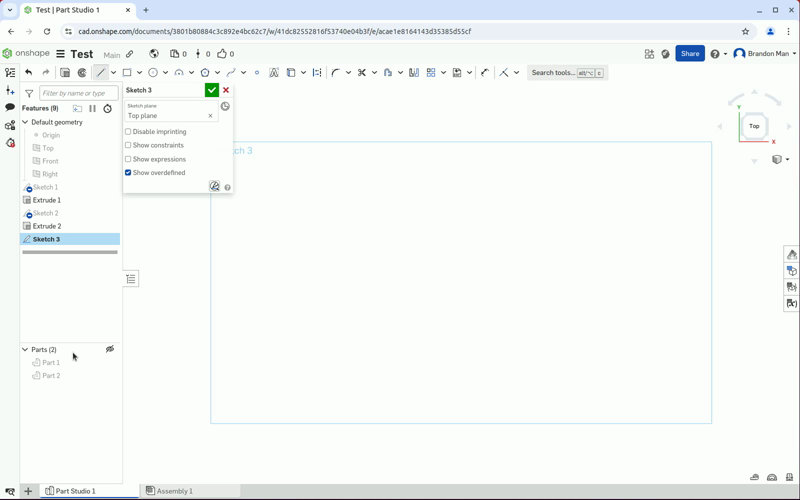
key_down(shift)
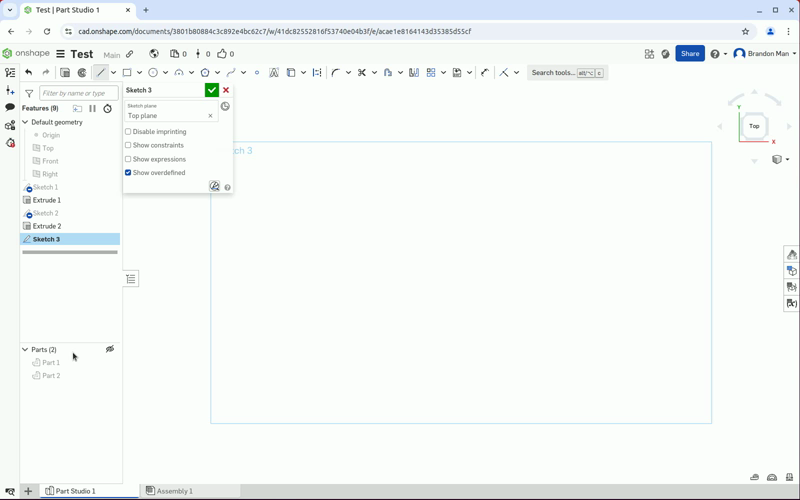
mouse_move(418, 347)
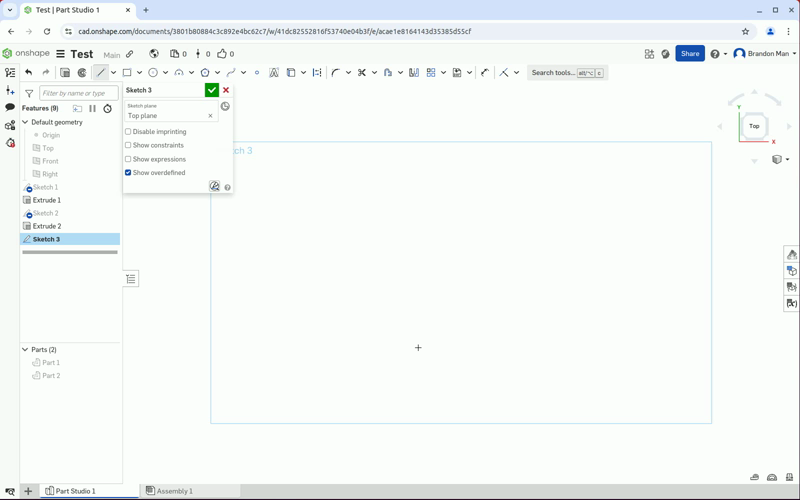
click(418, 347)
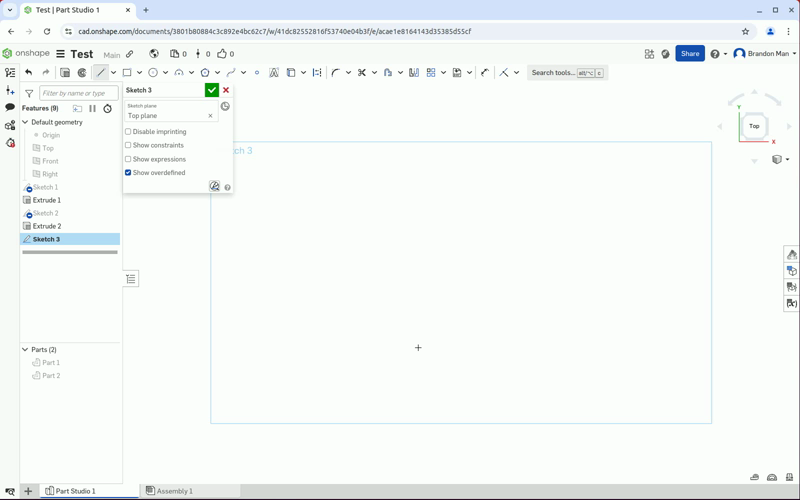
key_up(shift)
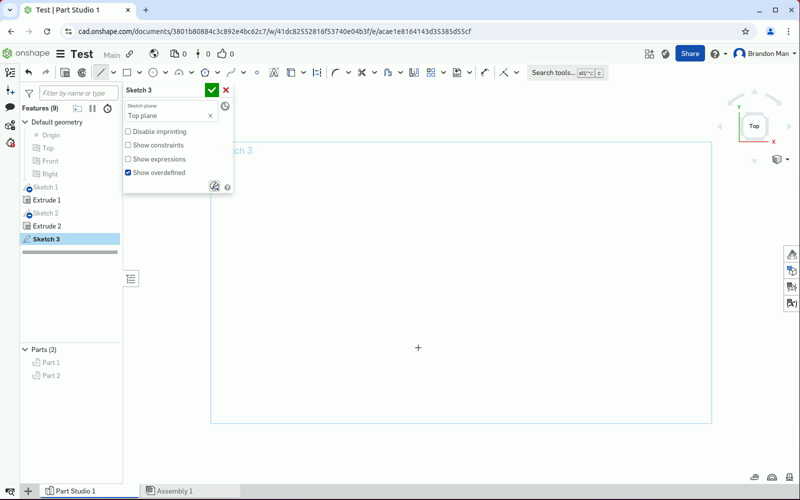
key_down(shift)
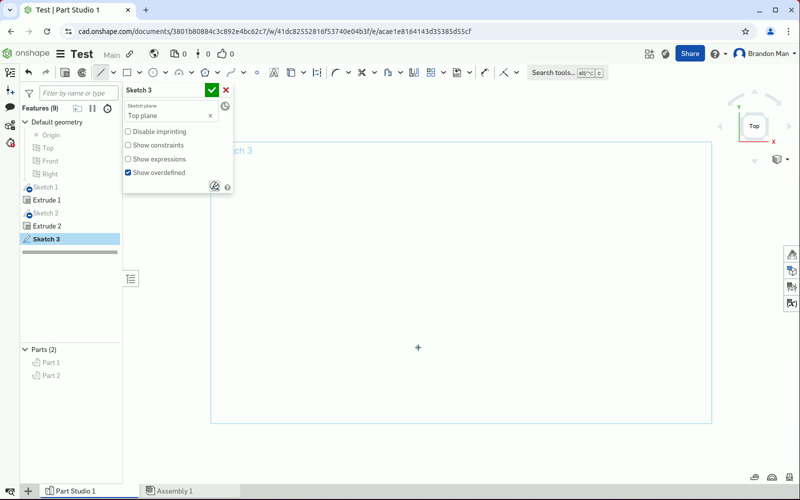
mouse_move(448, 347)
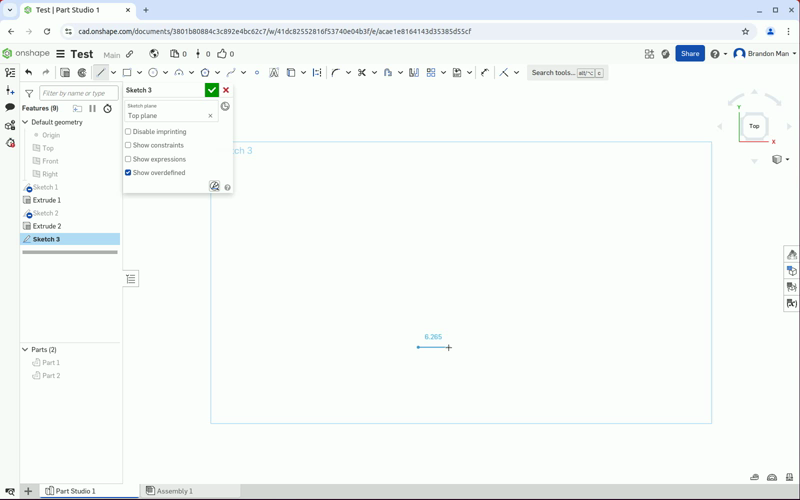
mouse_move(423, 347)
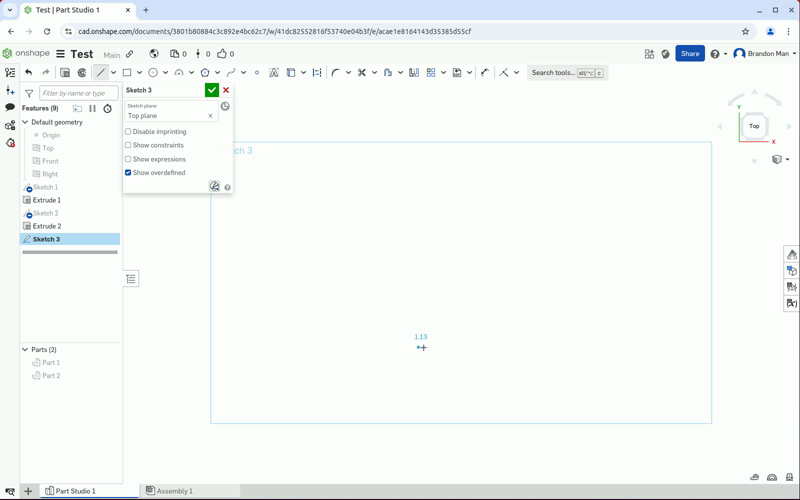
scroll(6)
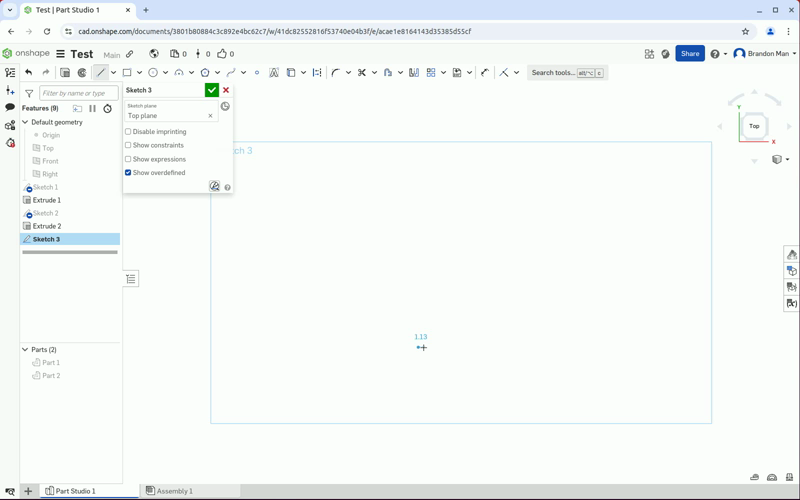
scroll(6)
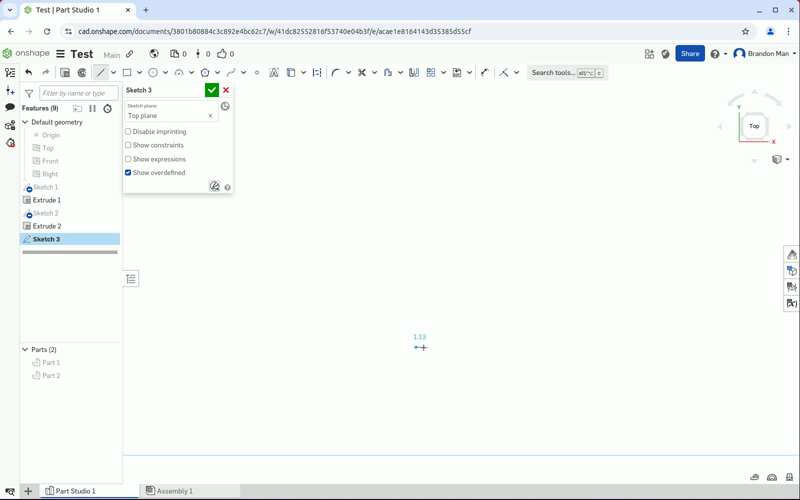
scroll(6)
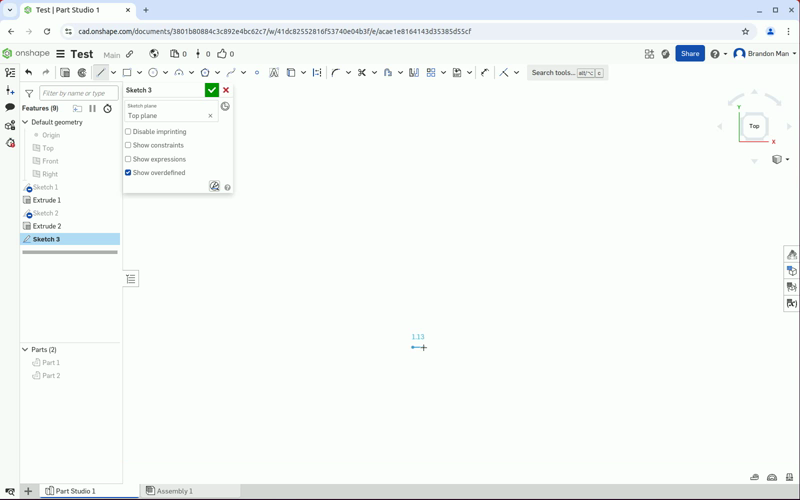
scroll(6)
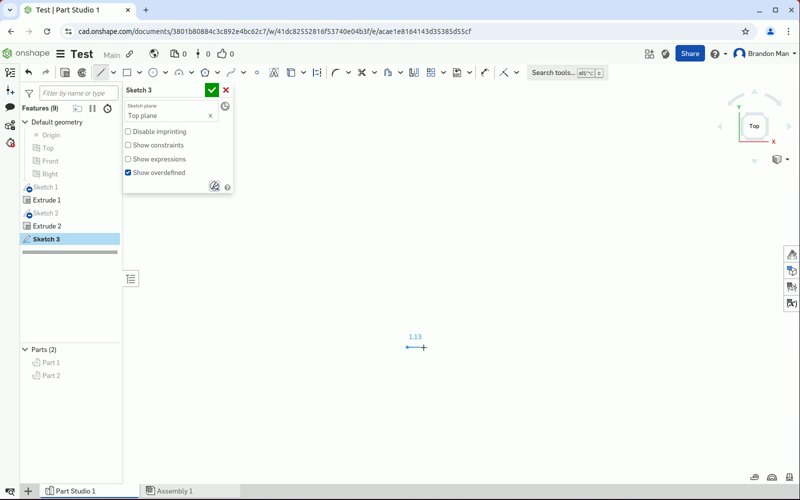
scroll(6)
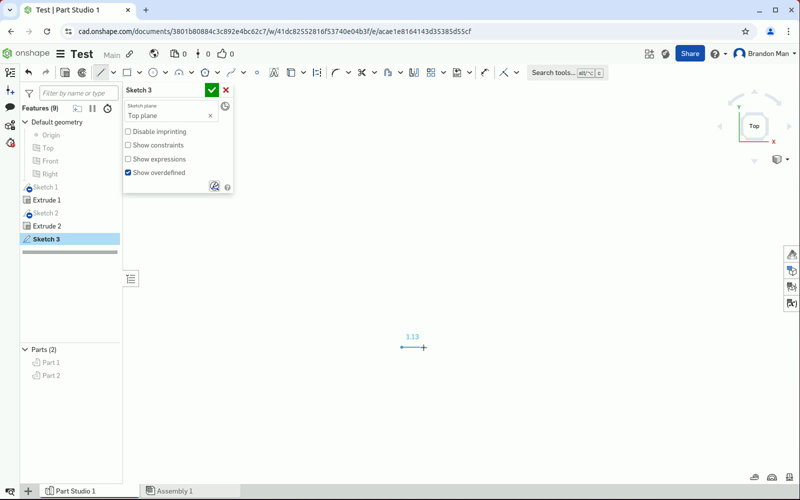
scroll(6)
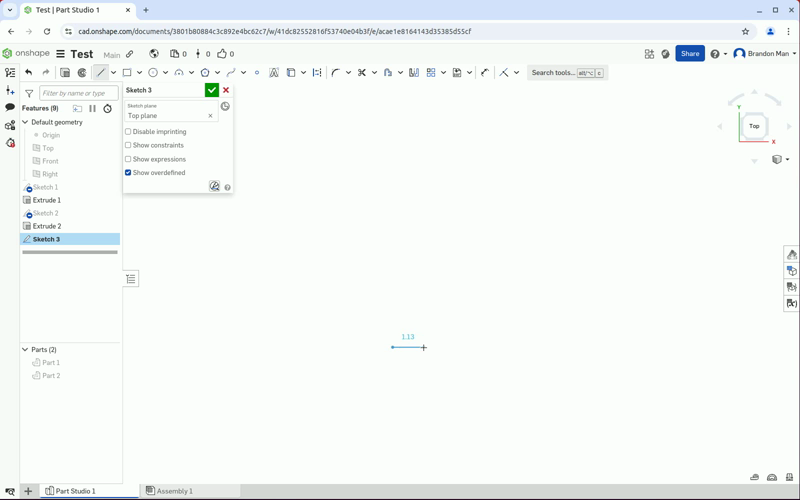
scroll(6)
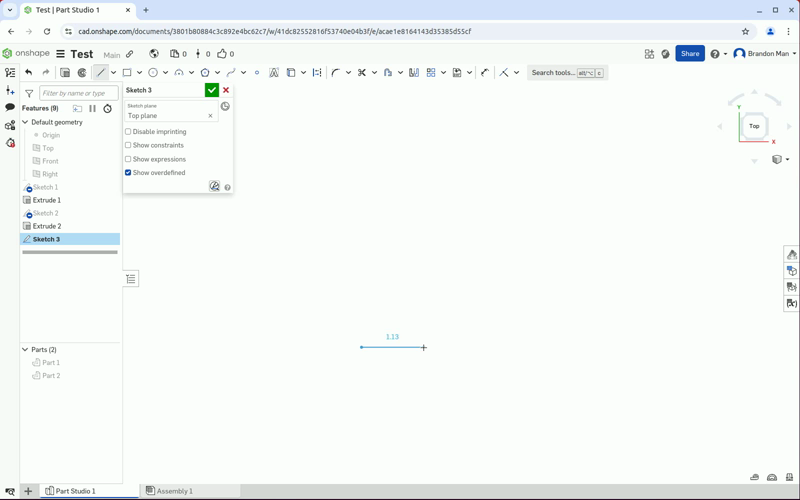
click(423, 347)
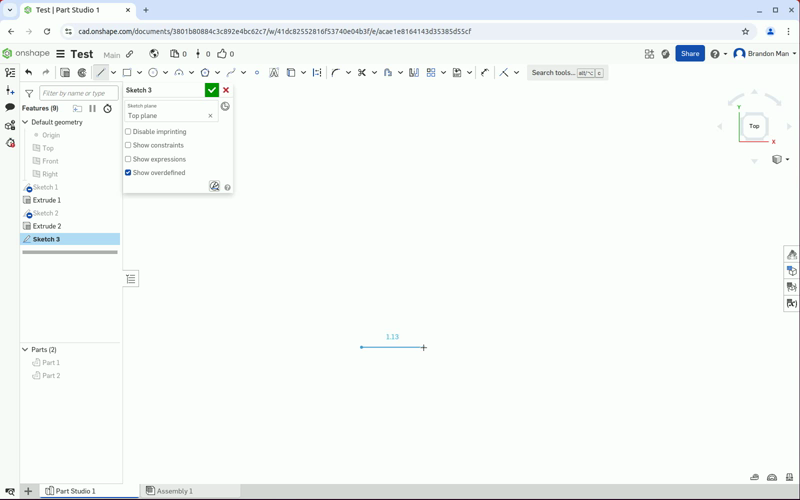
scroll(-6)
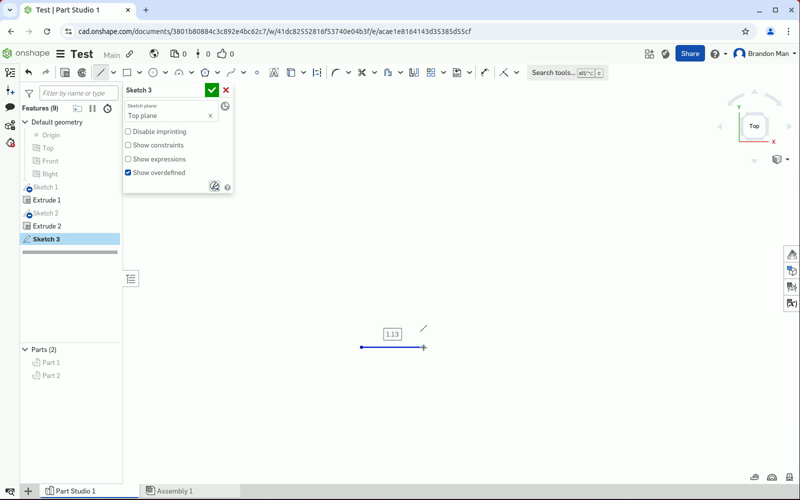
scroll(-6)
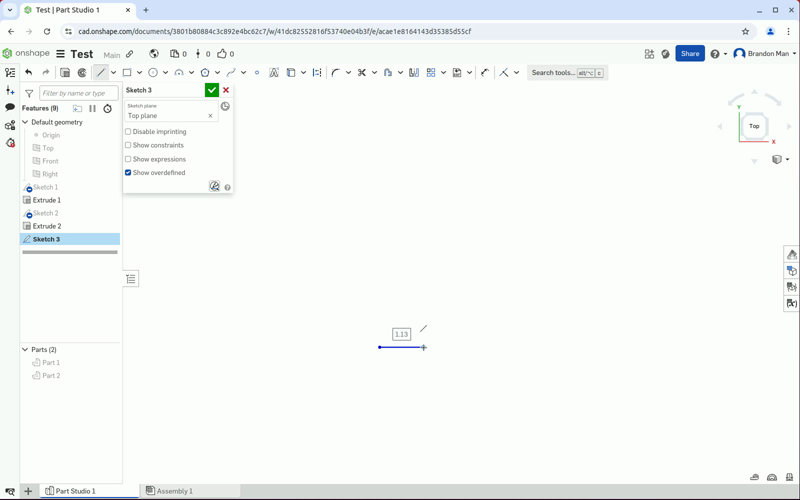
scroll(-6)
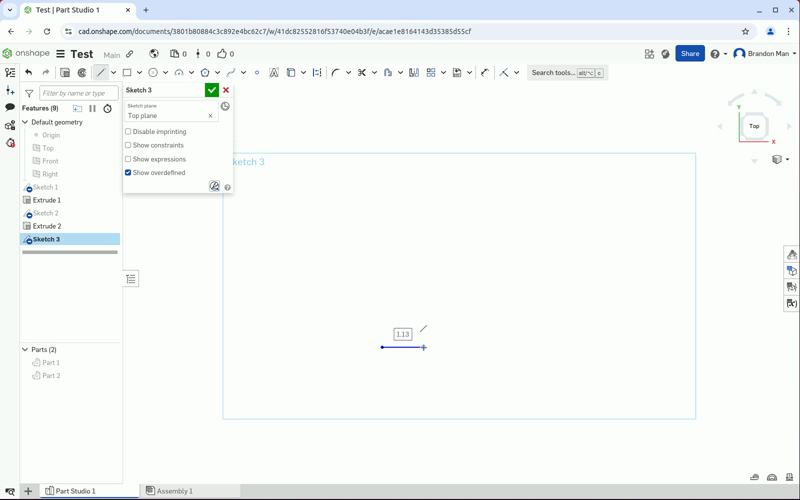
scroll(-6)
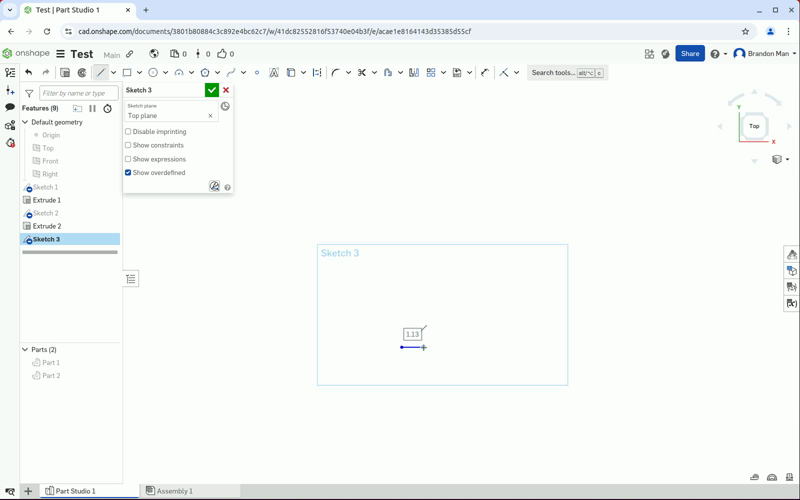
scroll(-6)
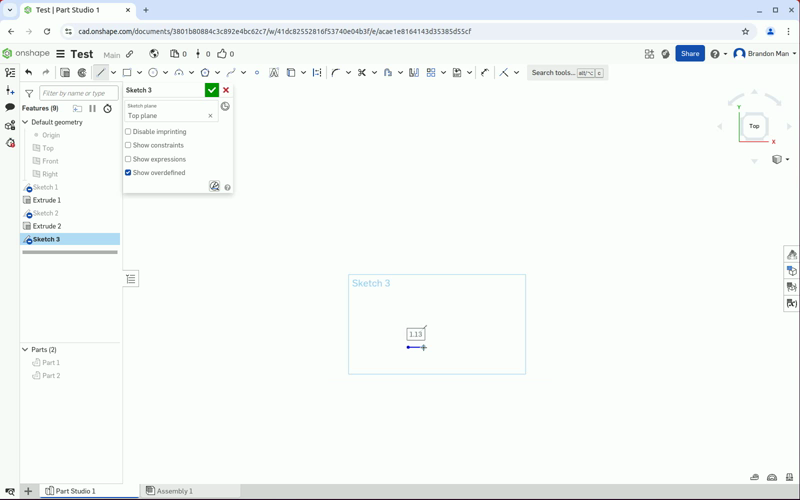
scroll(-6)
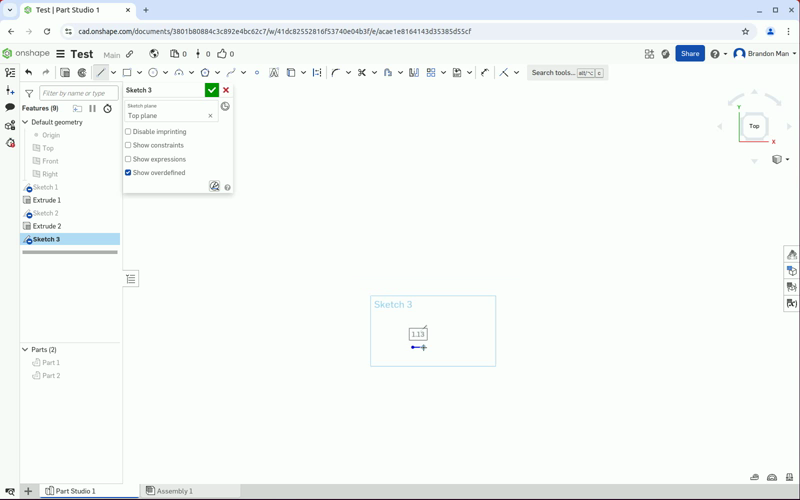
scroll(-6)
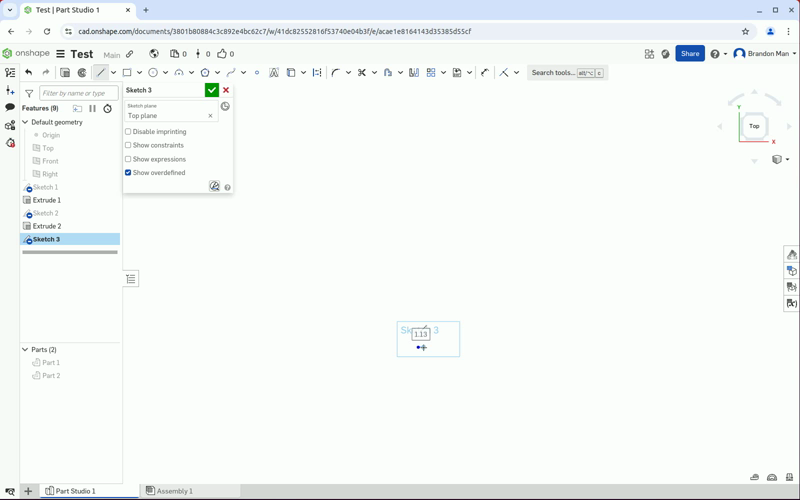
key_up(shift)
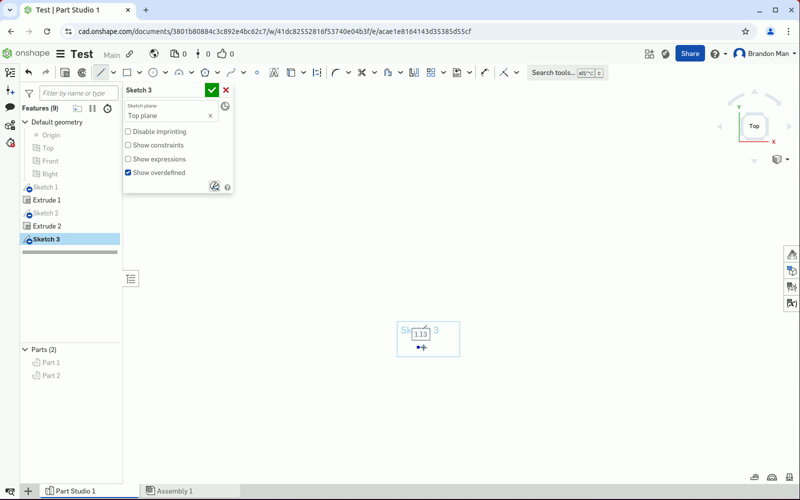
key_down(shift)
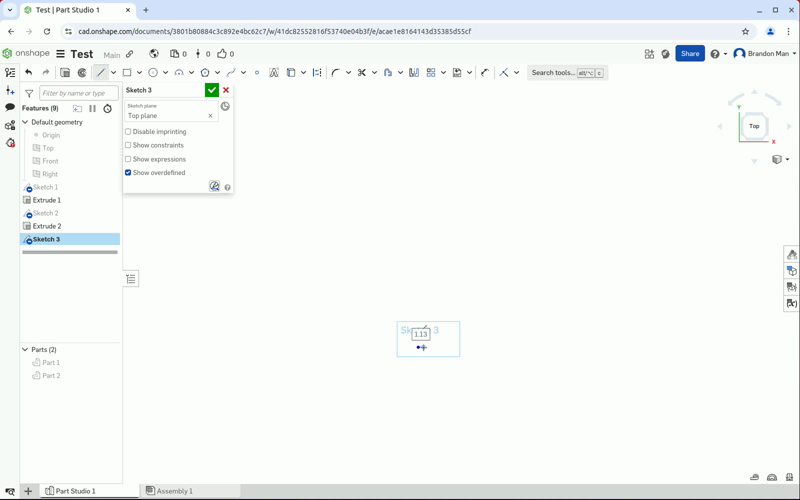
mouse_move(453, 347)
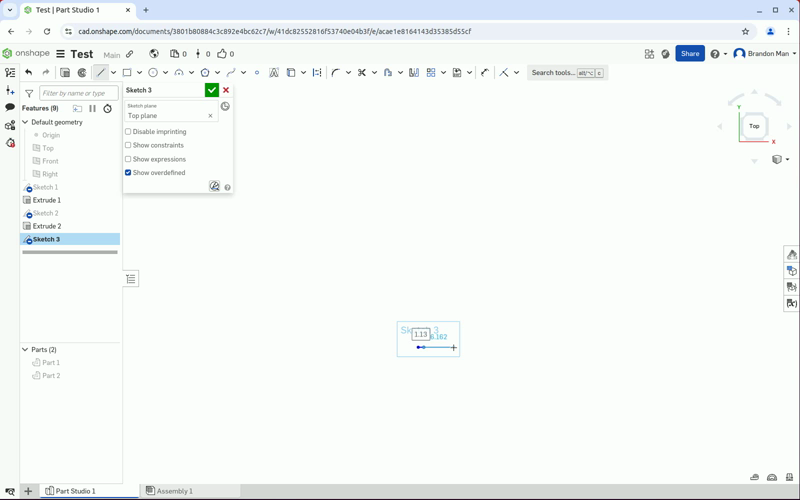
mouse_move(423, 343)
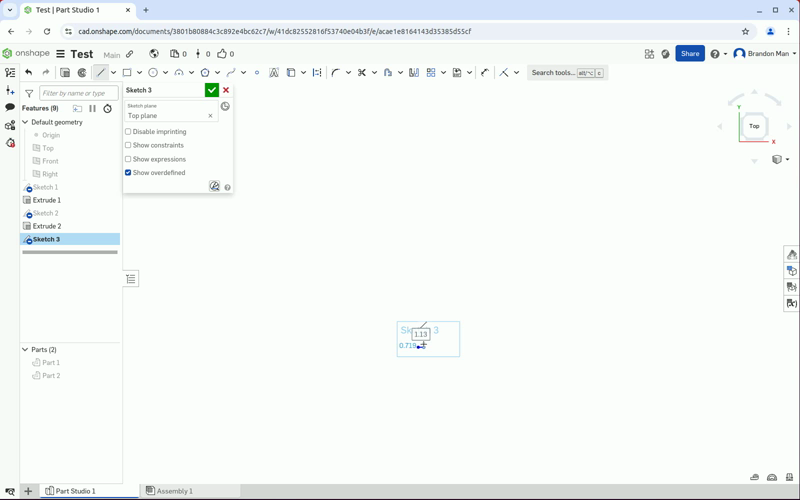
scroll(6)
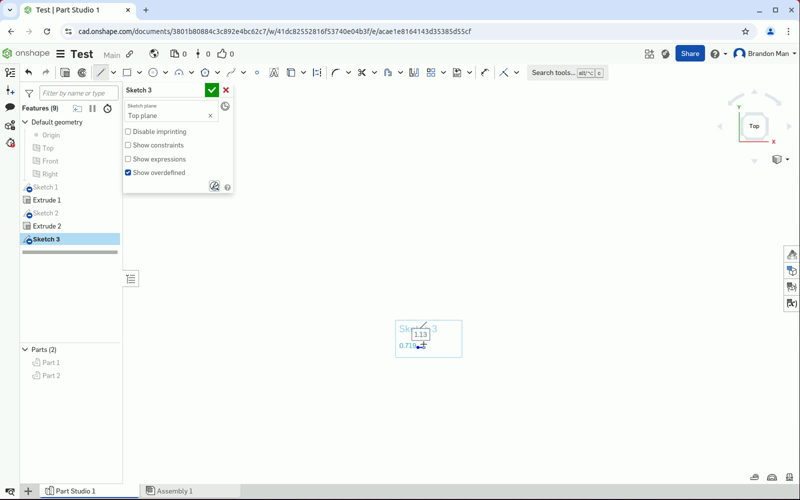
scroll(6)
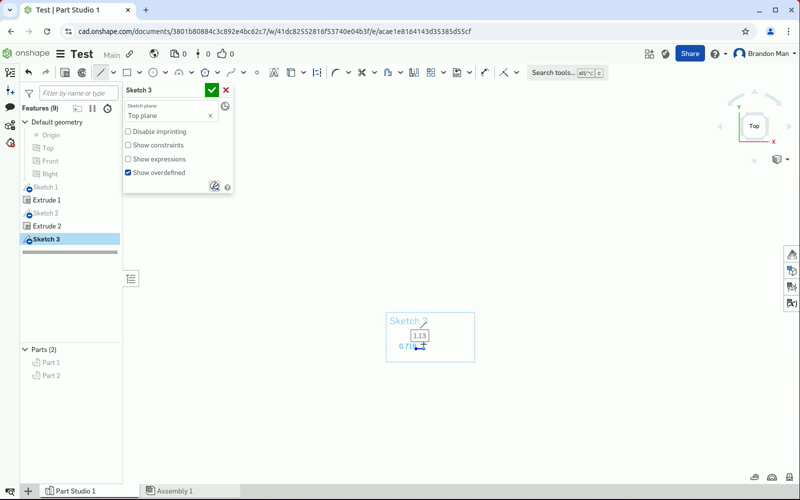
scroll(6)
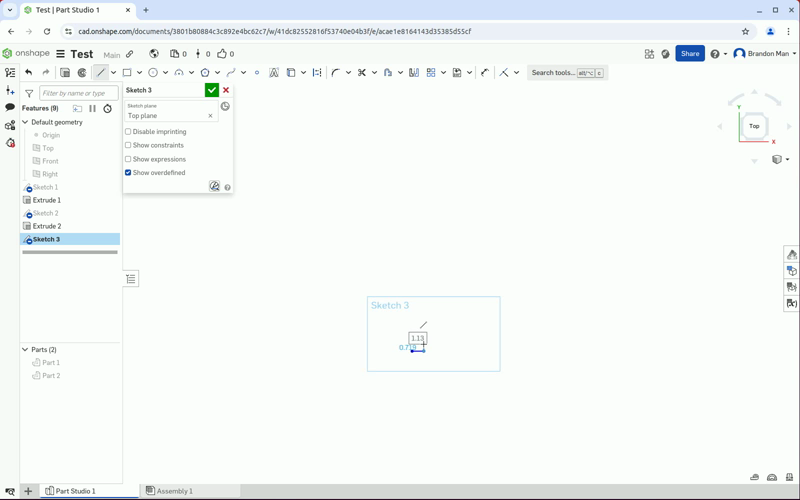
scroll(6)
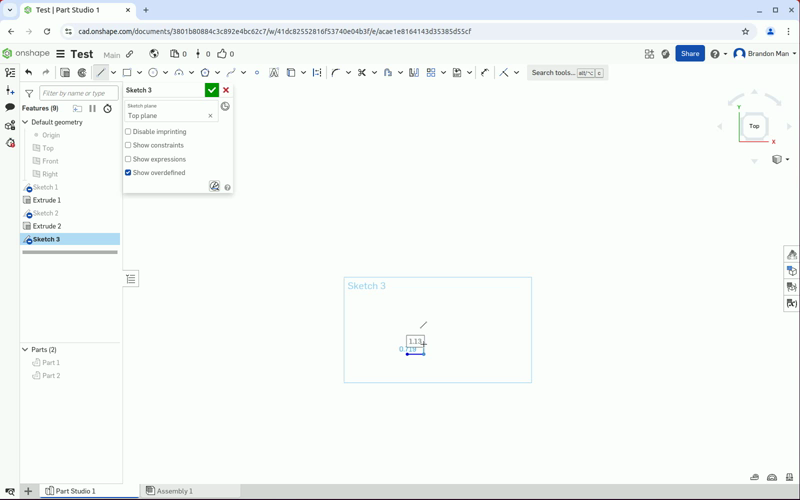
scroll(6)
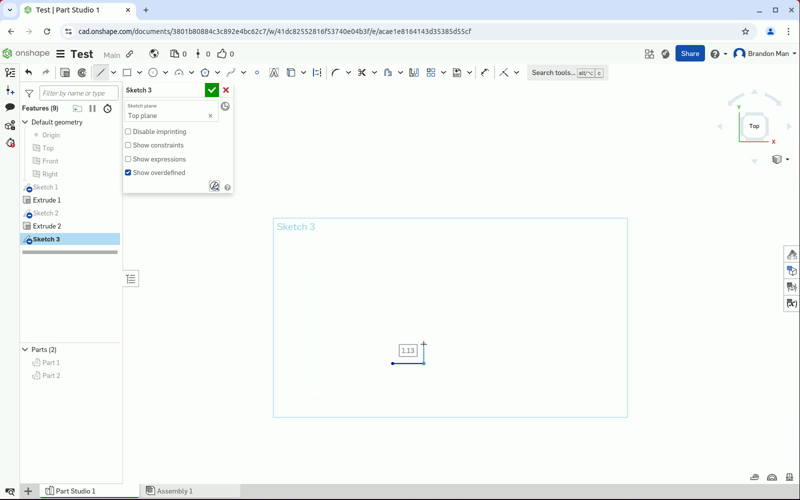
scroll(6)
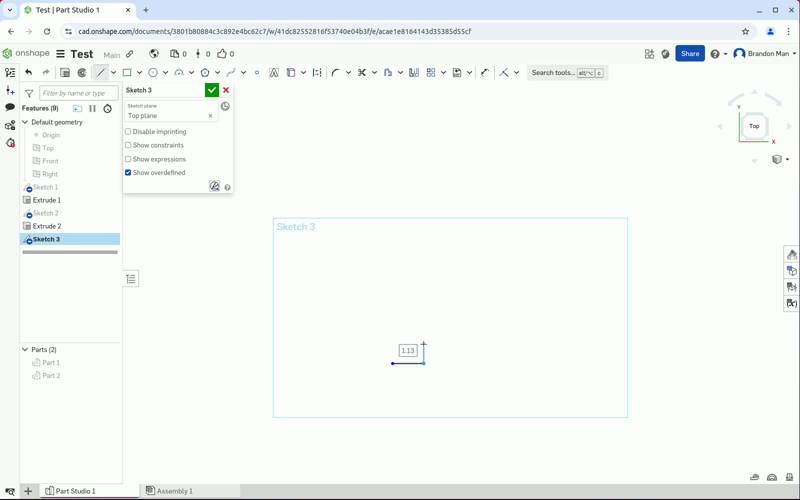
scroll(6)
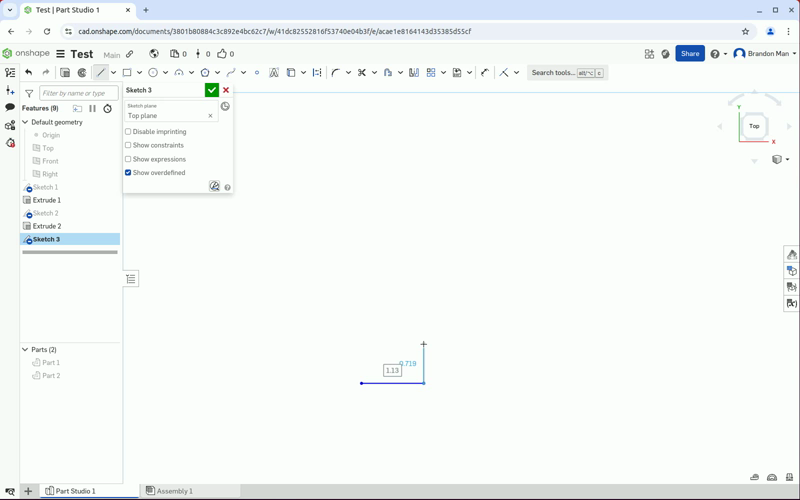
click(423, 343)
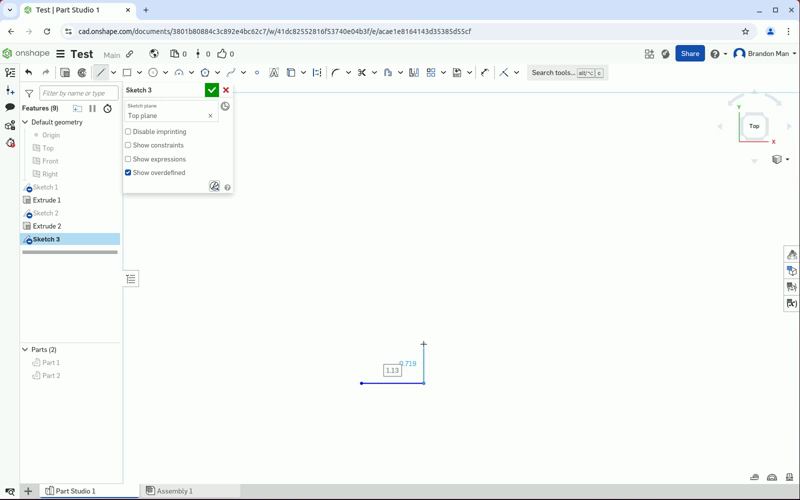
scroll(-6)
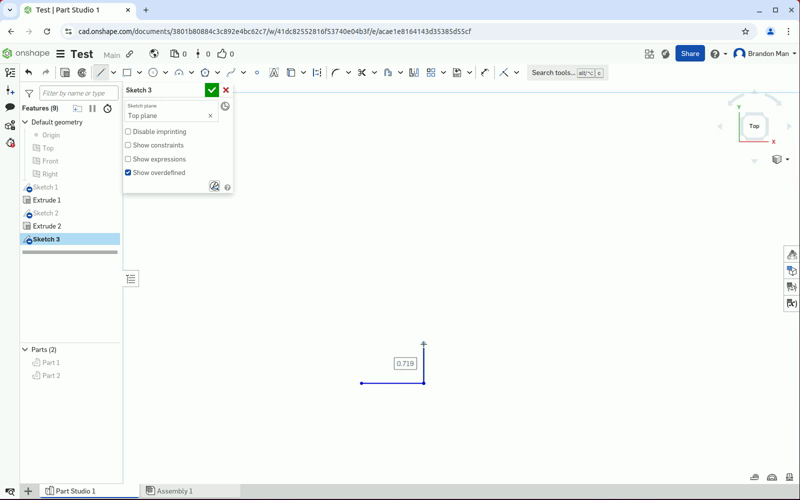
scroll(-6)
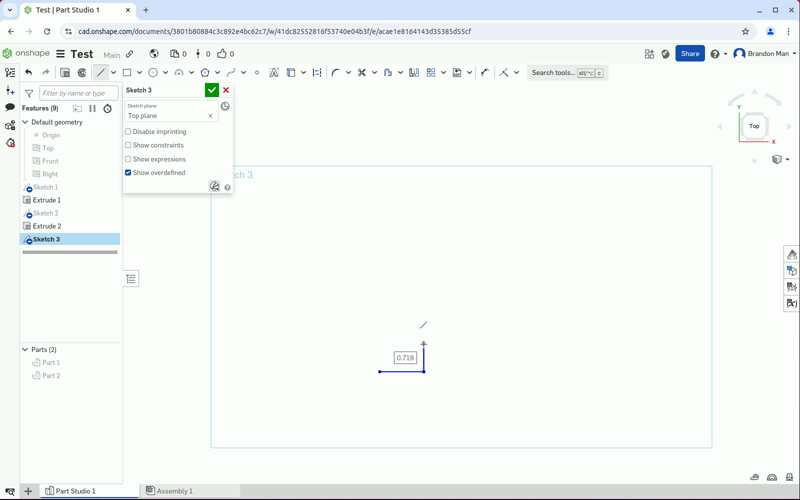
scroll(-6)
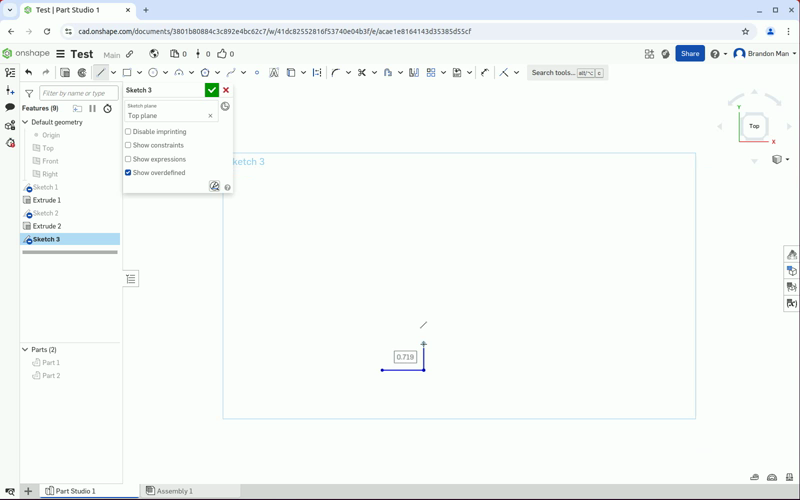
scroll(-6)
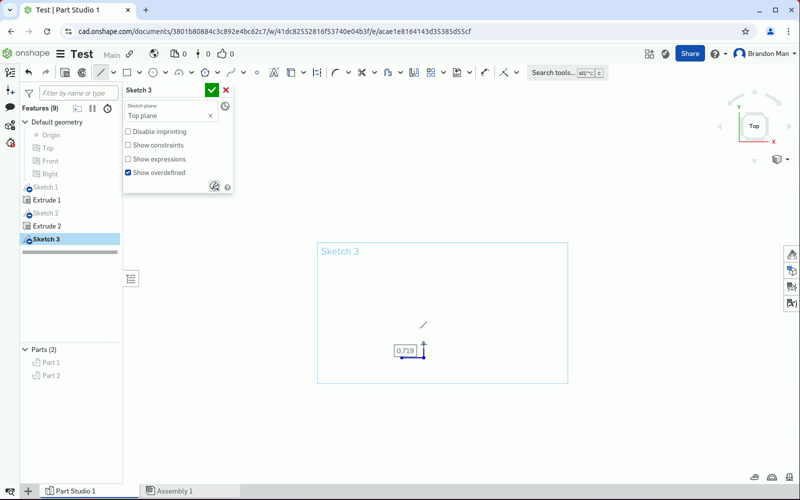
scroll(-6)
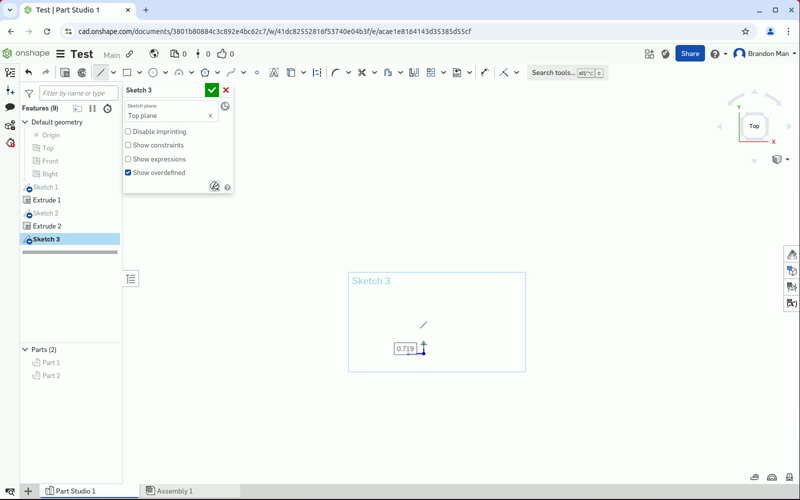
scroll(-6)
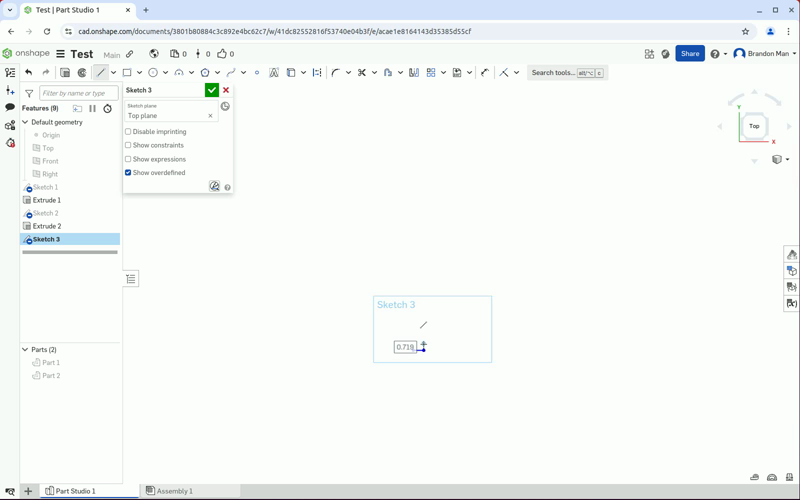
scroll(-6)
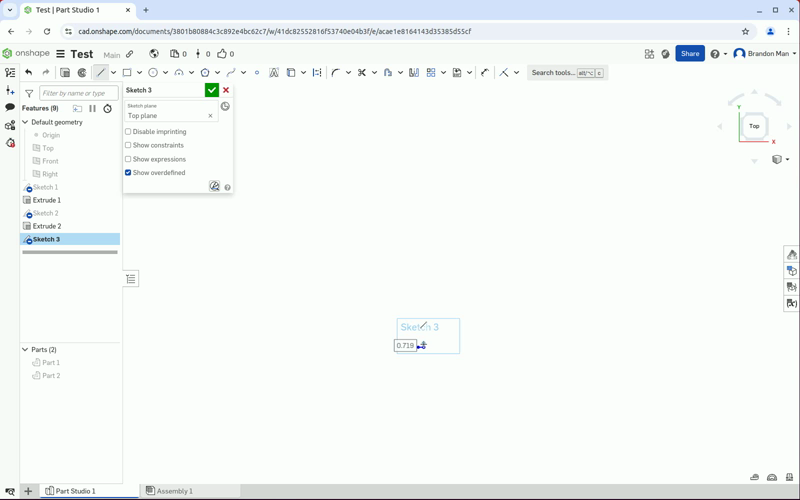
key_up(shift)
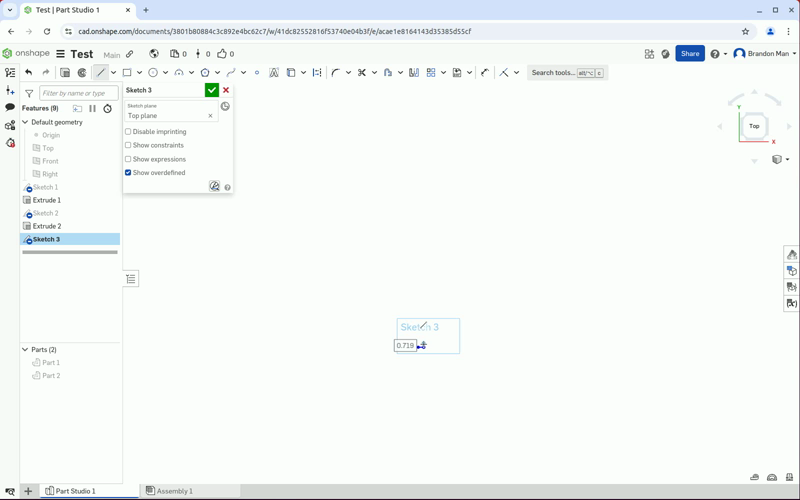
key_down(shift)
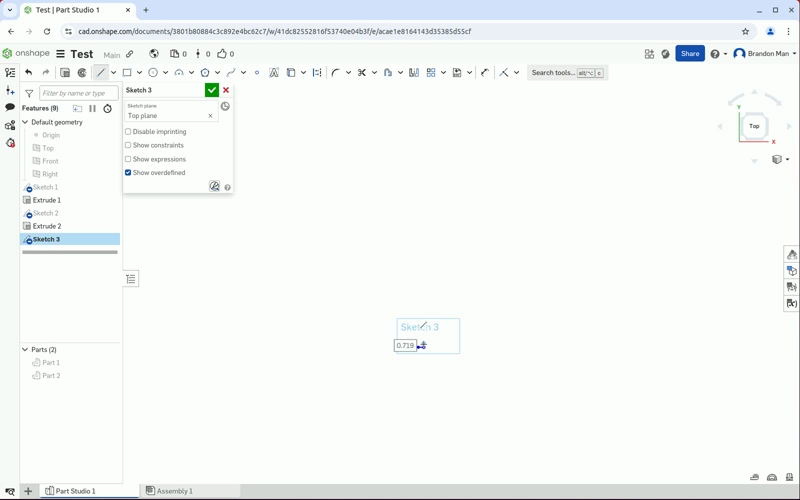
mouse_move(453, 343)
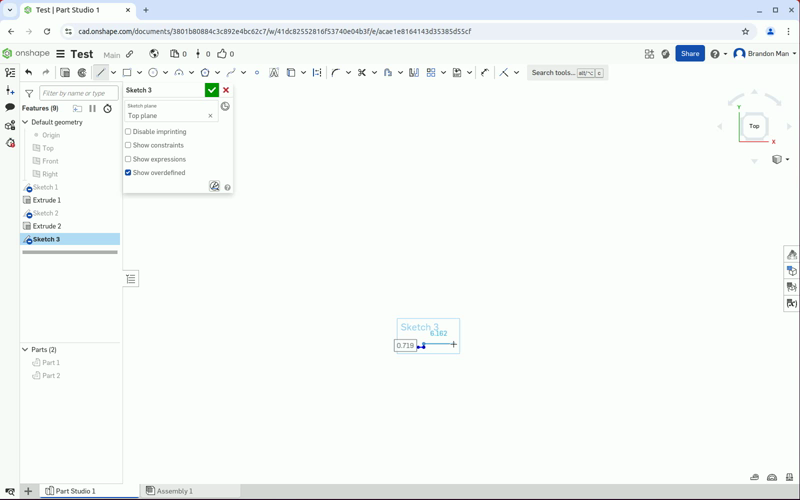
mouse_move(421, 343)
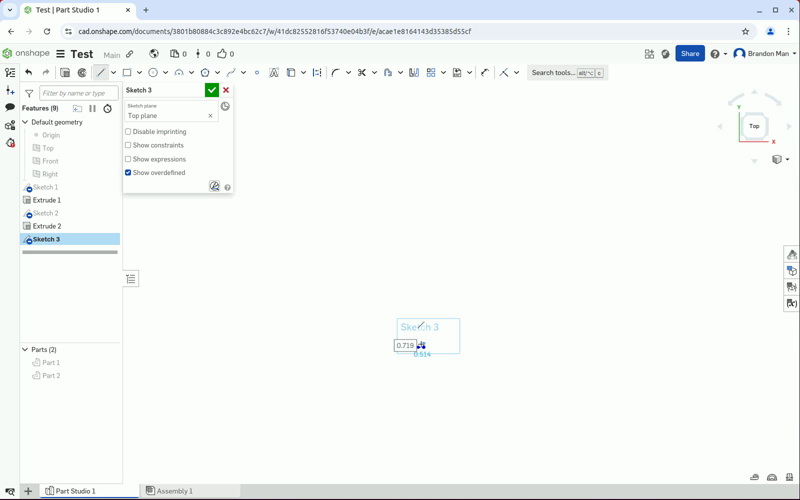
scroll(6)
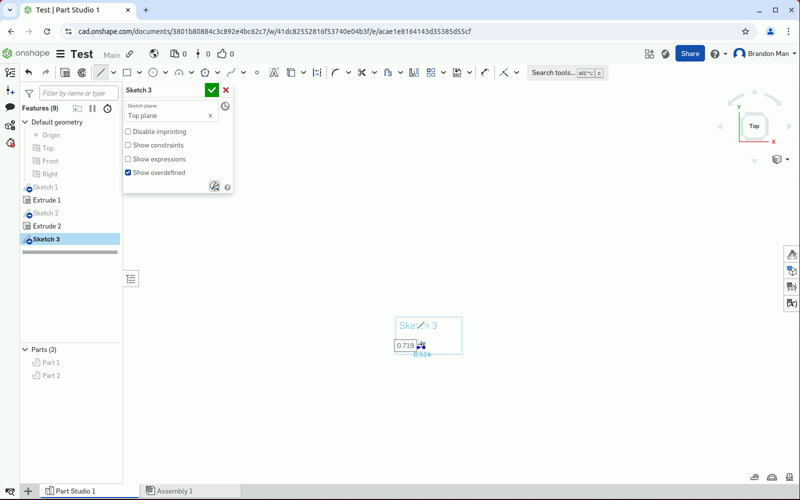
scroll(6)
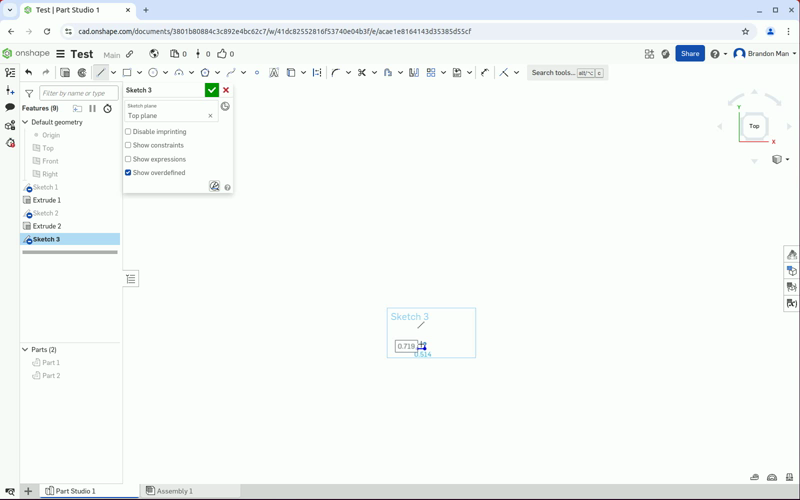
scroll(6)
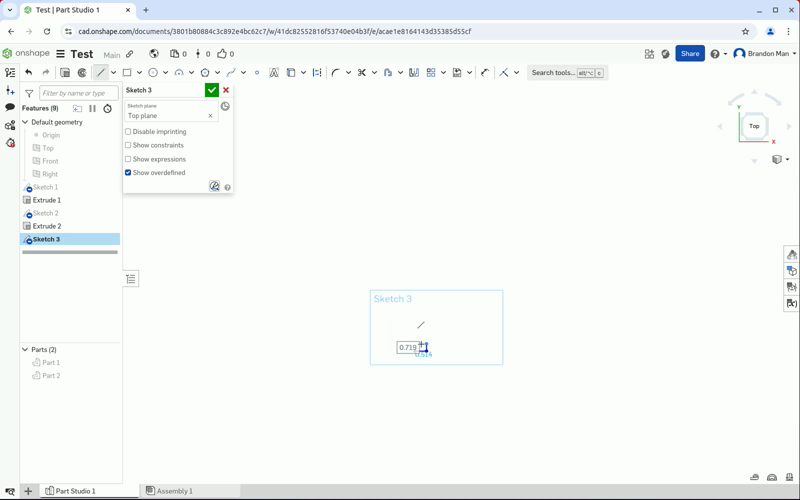
scroll(6)
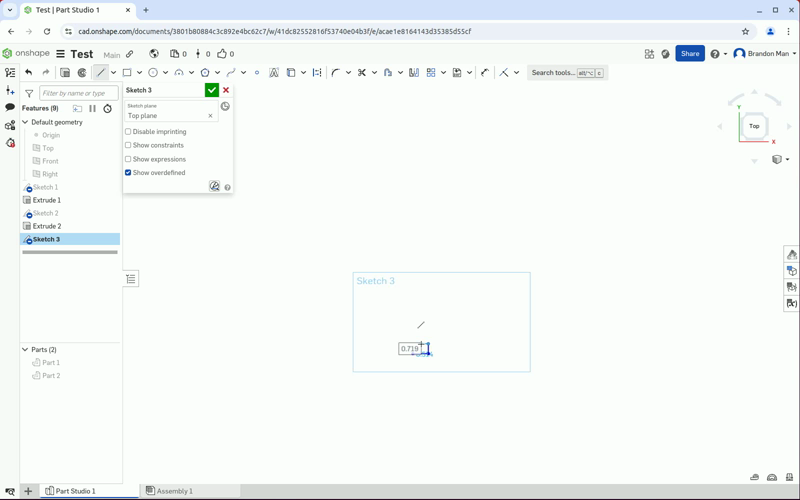
scroll(6)
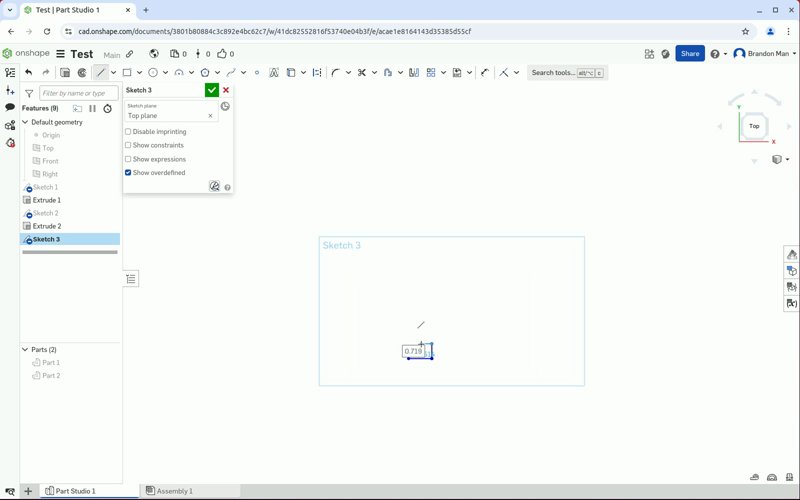
scroll(6)
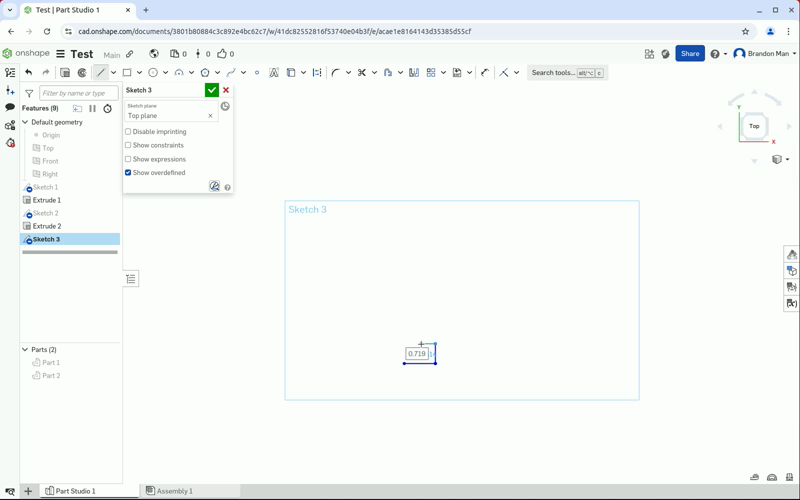
scroll(6)
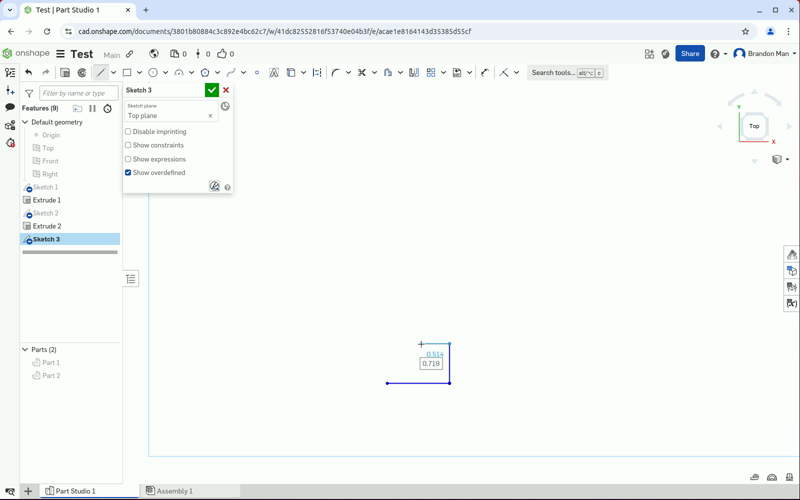
click(421, 343)
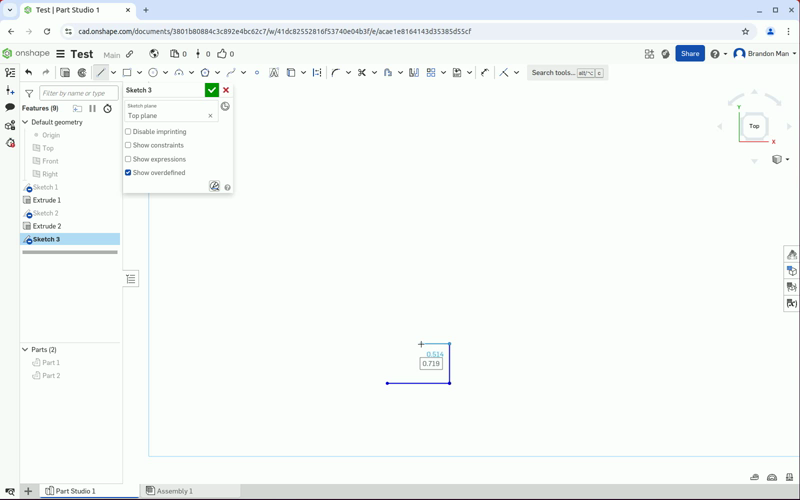
scroll(-6)
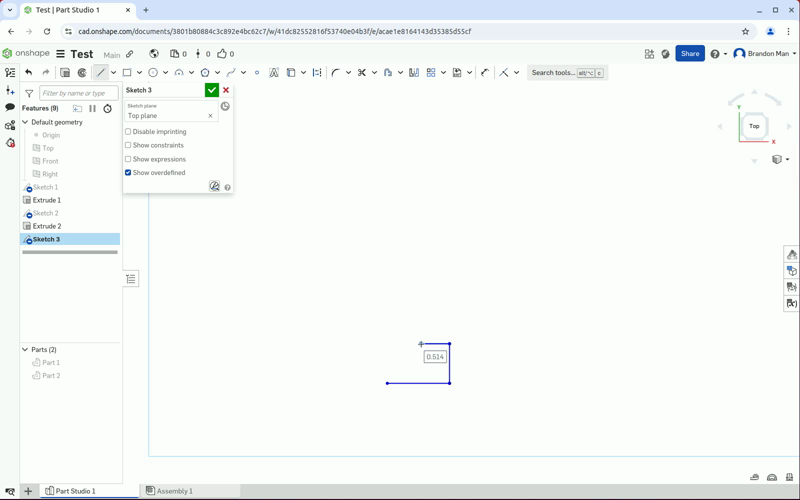
scroll(-6)
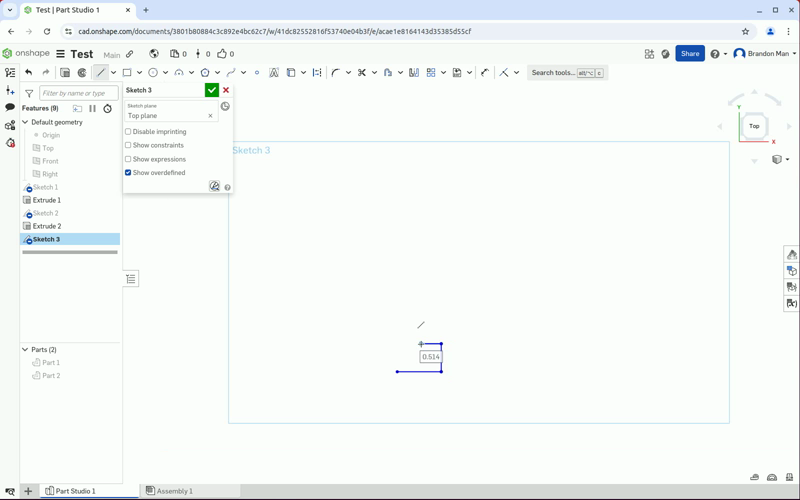
scroll(-6)
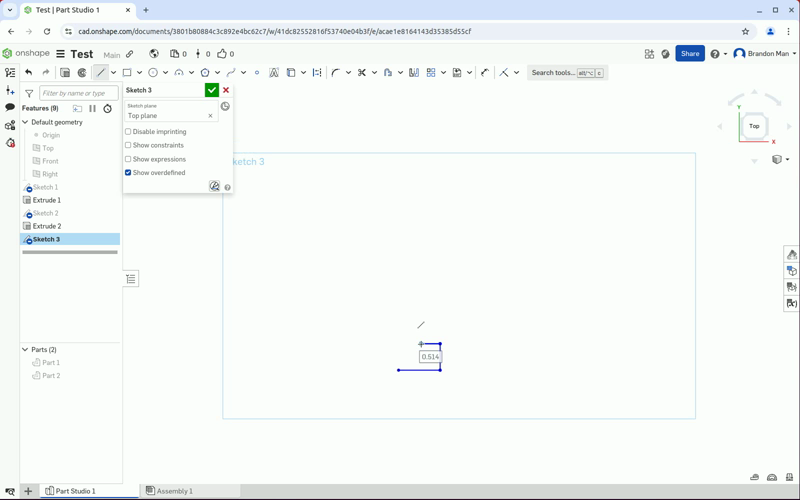
scroll(-6)
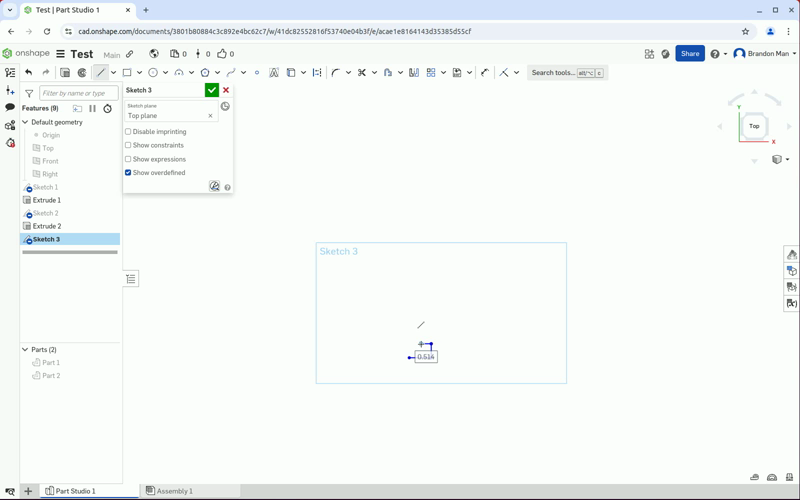
scroll(-6)
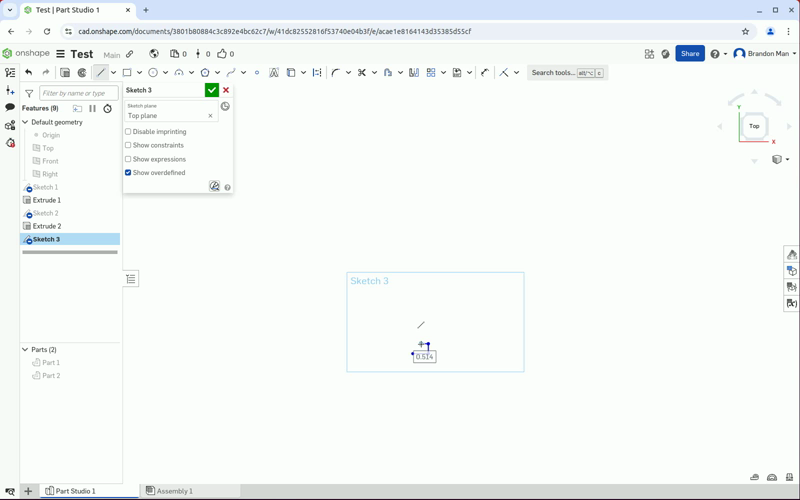
scroll(-6)
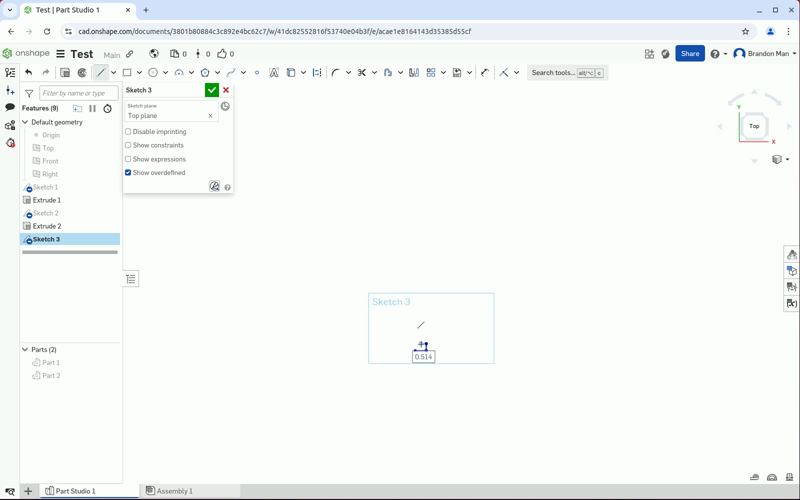
scroll(-6)
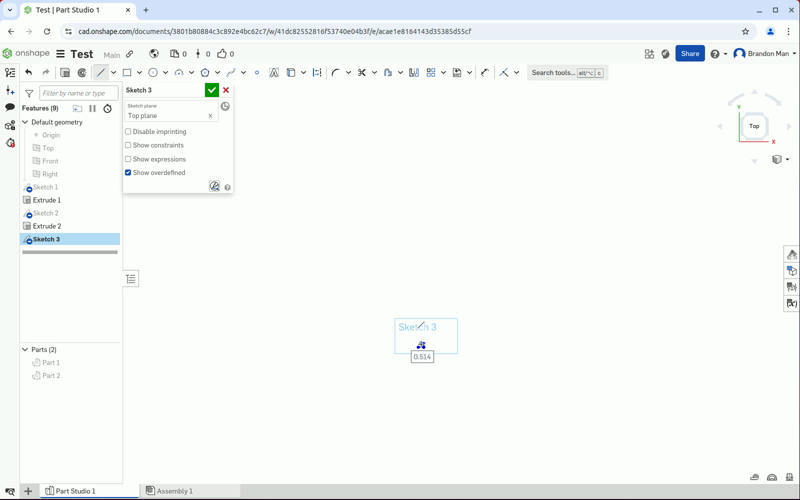
key_up(shift)
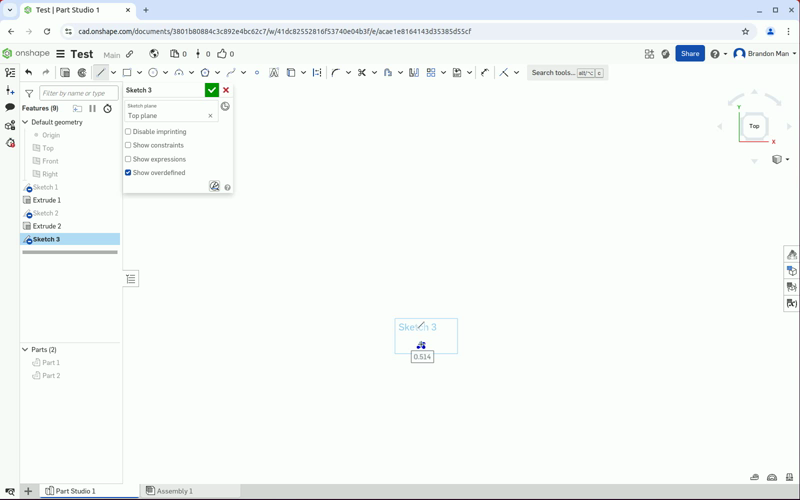
key_down(shift)
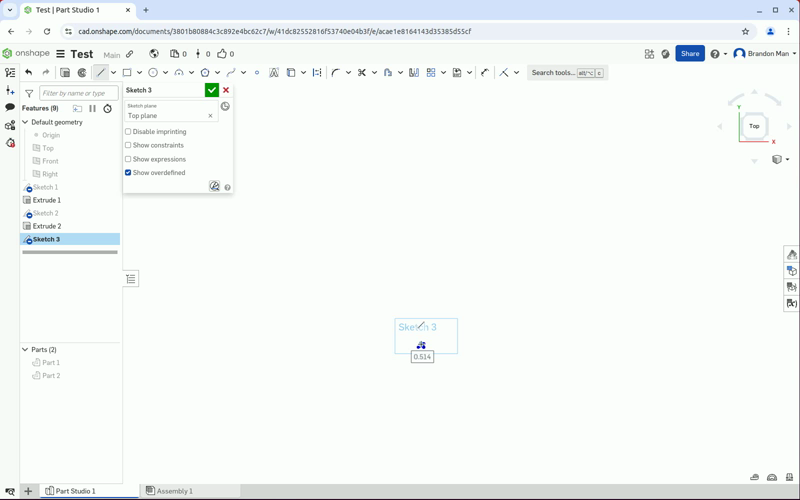
mouse_move(451, 343)
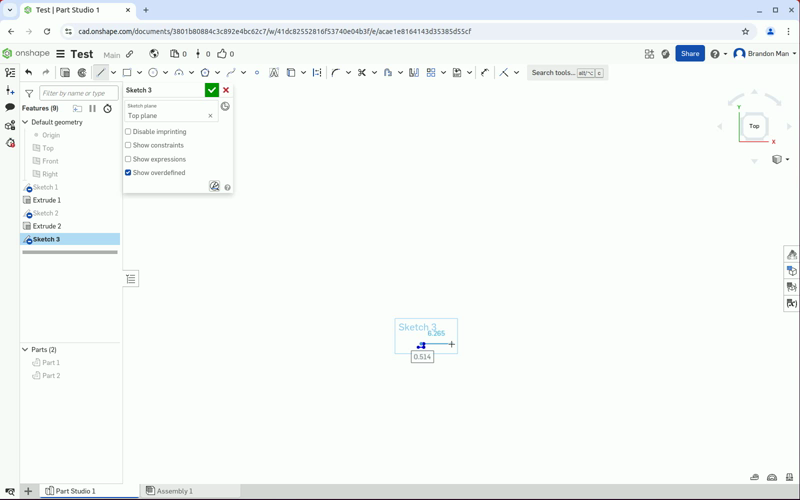
mouse_move(421, 336)
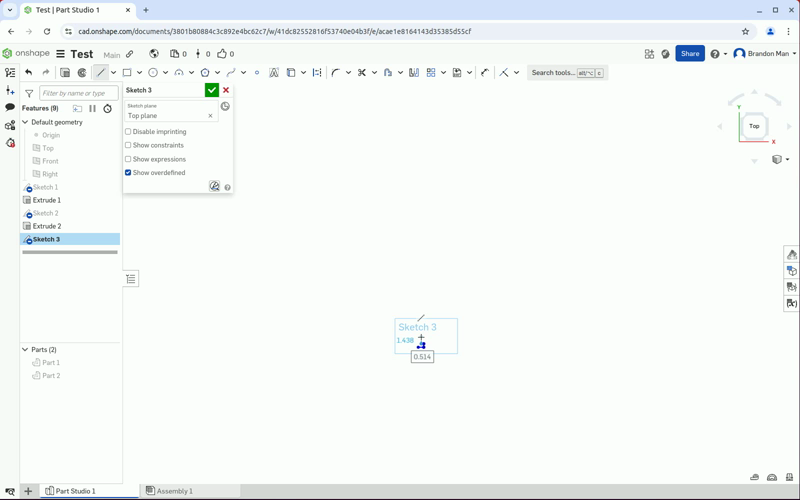
scroll(6)
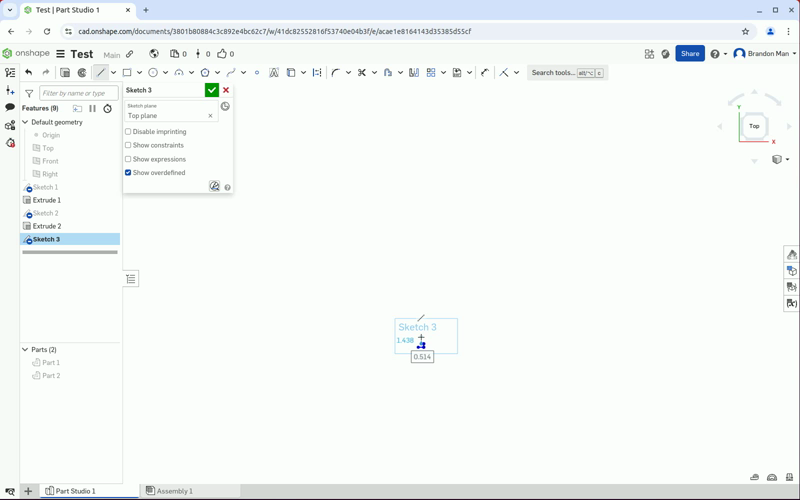
scroll(6)
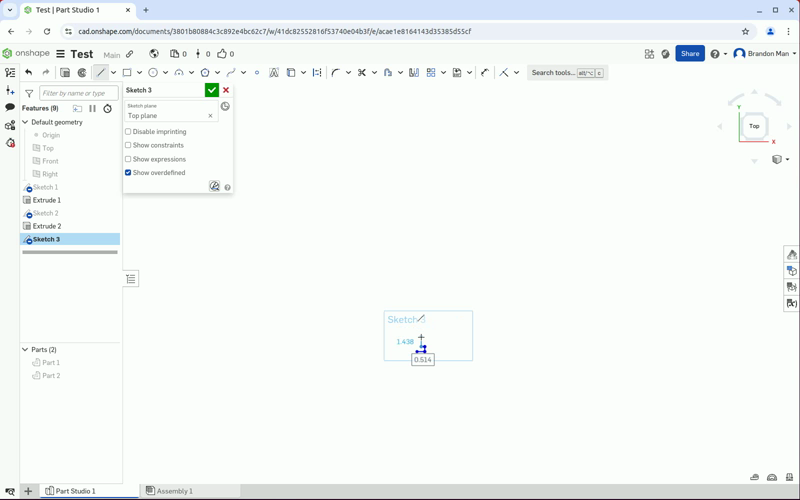
scroll(6)
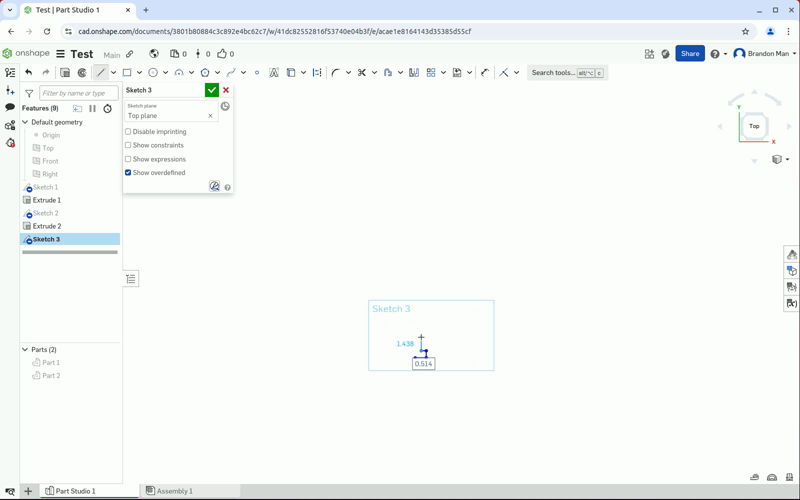
scroll(6)
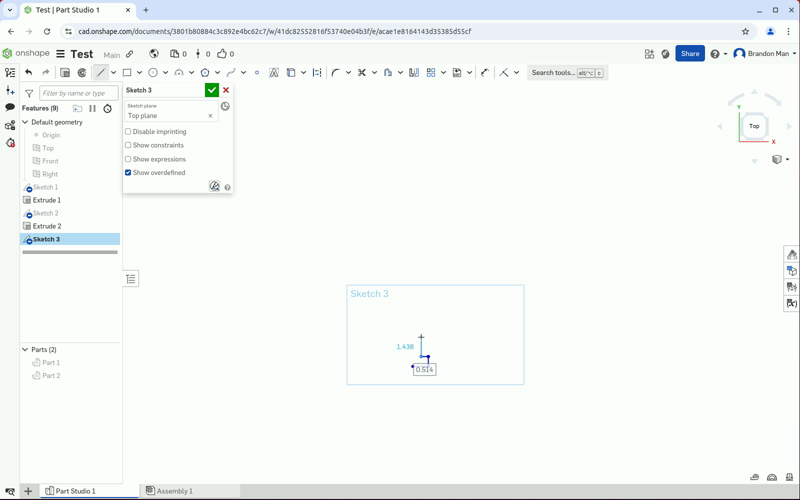
scroll(6)
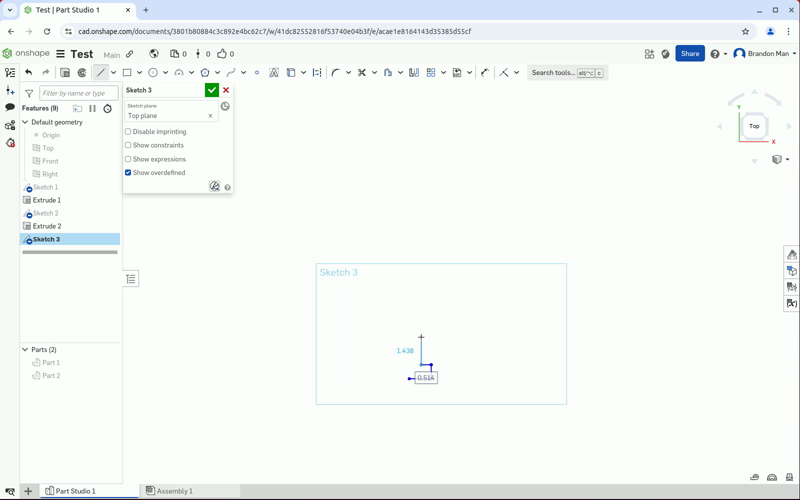
scroll(6)
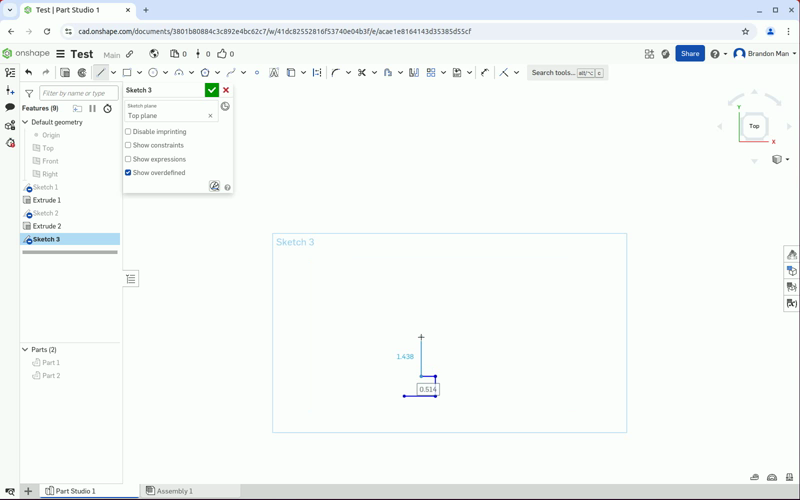
scroll(6)
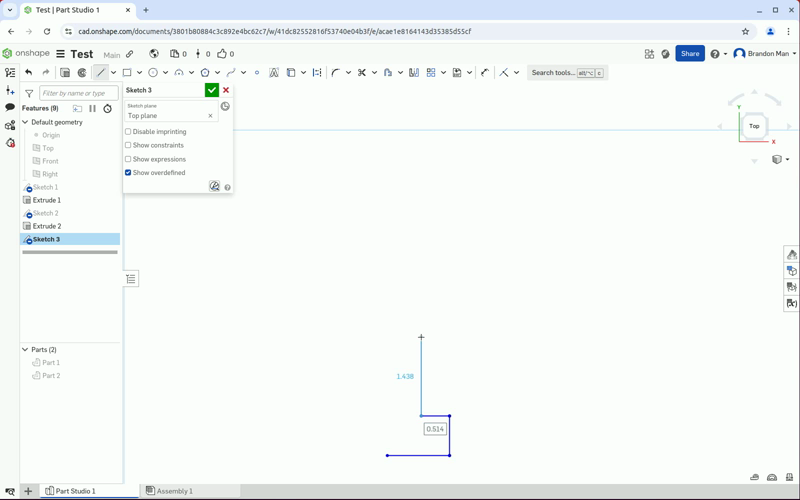
click(421, 336)
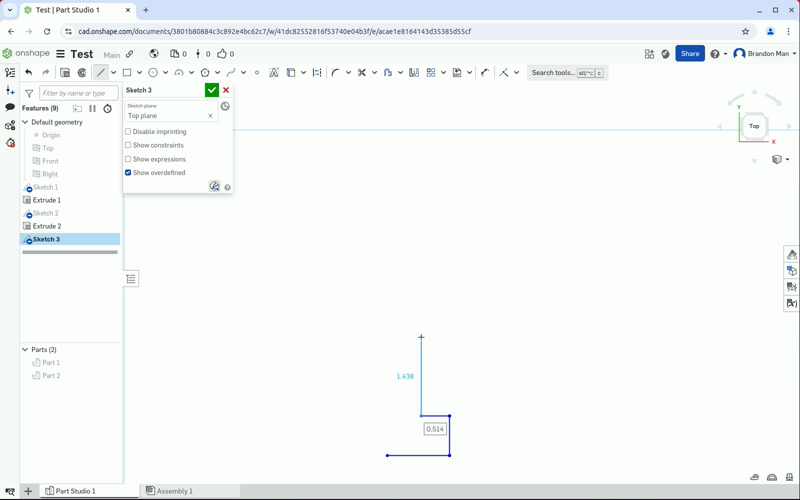
scroll(-6)
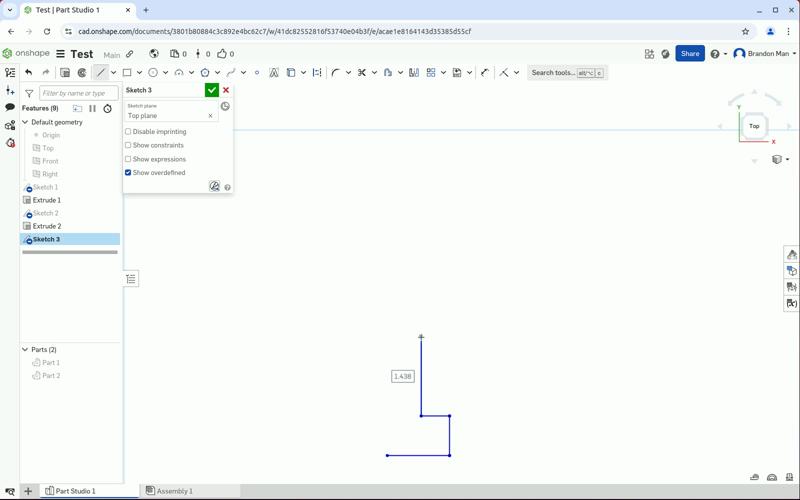
scroll(-6)
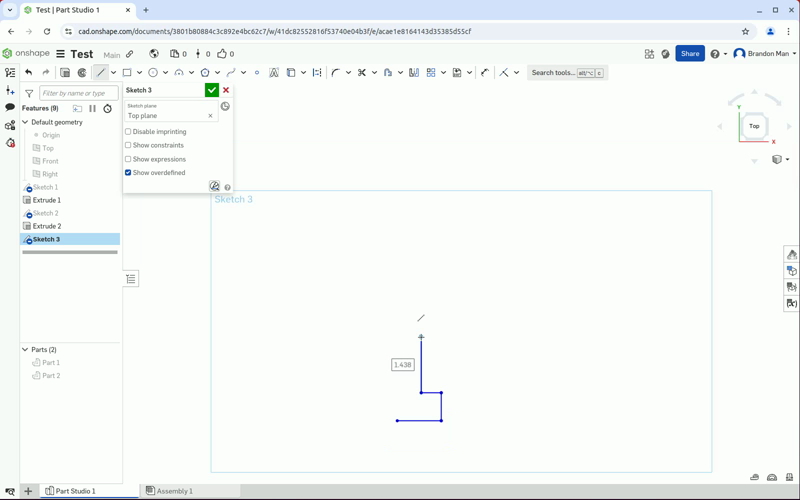
scroll(-6)
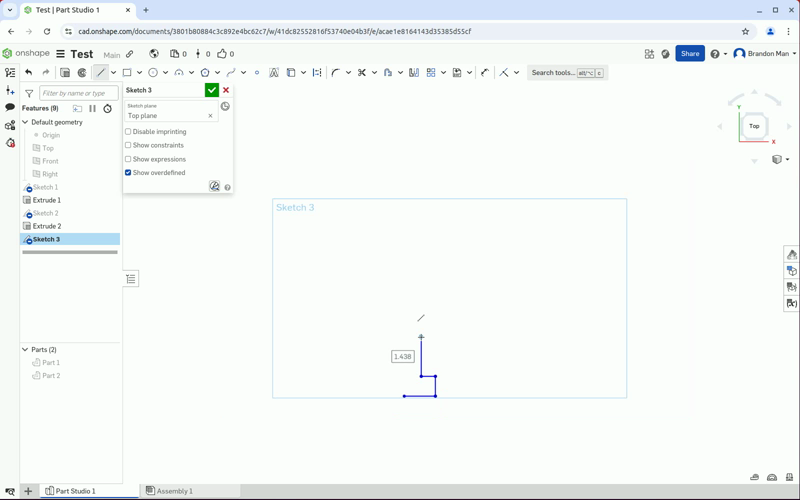
scroll(-6)
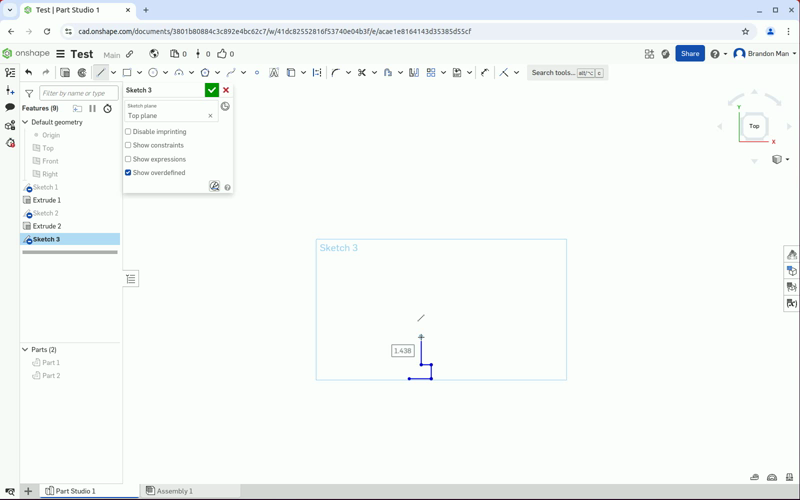
scroll(-6)
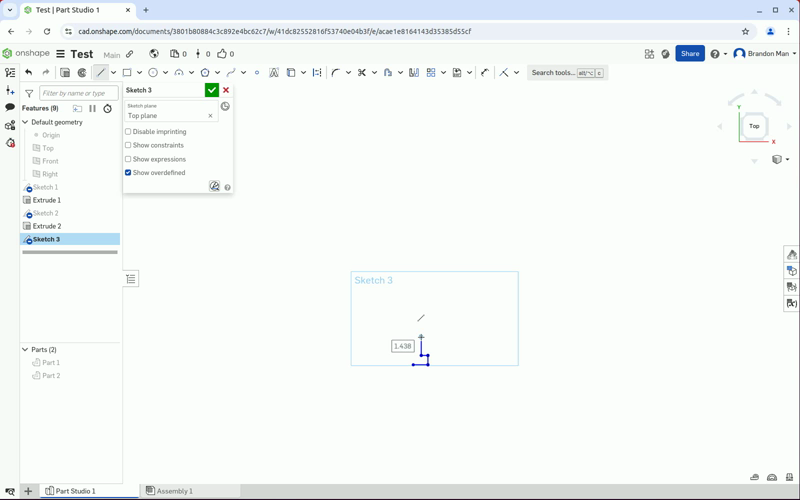
scroll(-6)
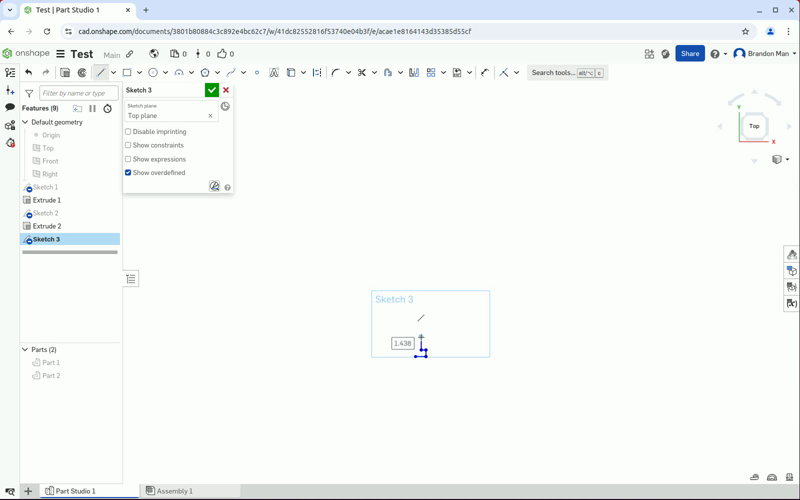
scroll(-6)
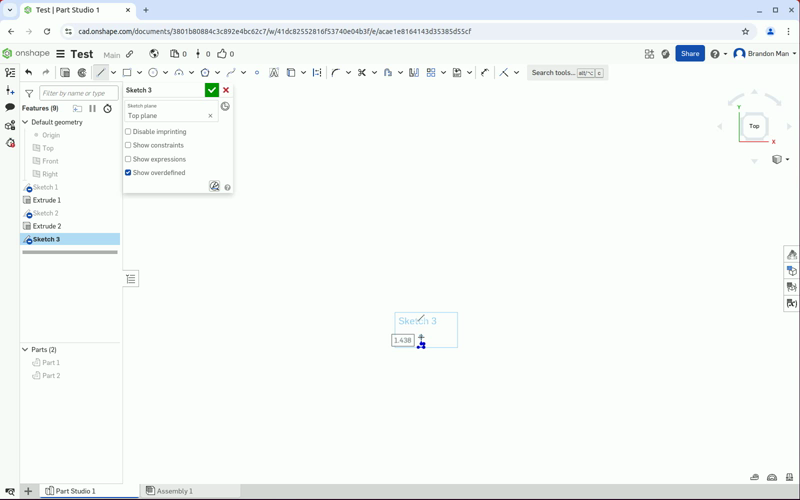
key_up(shift)
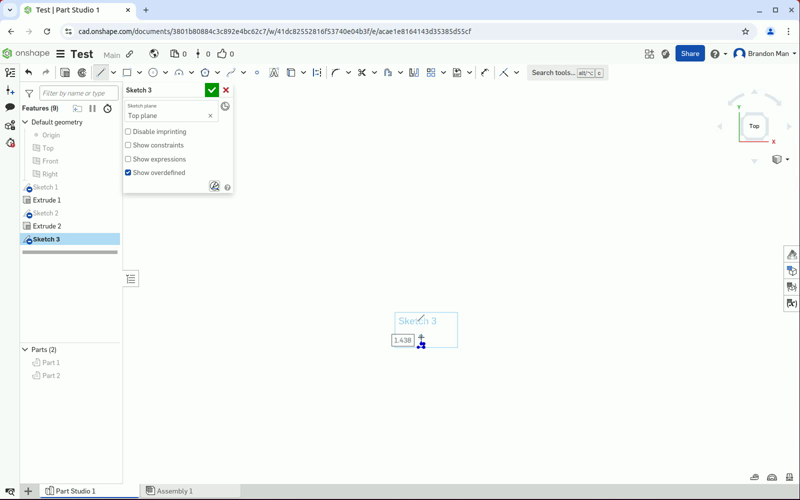
key_down(shift)
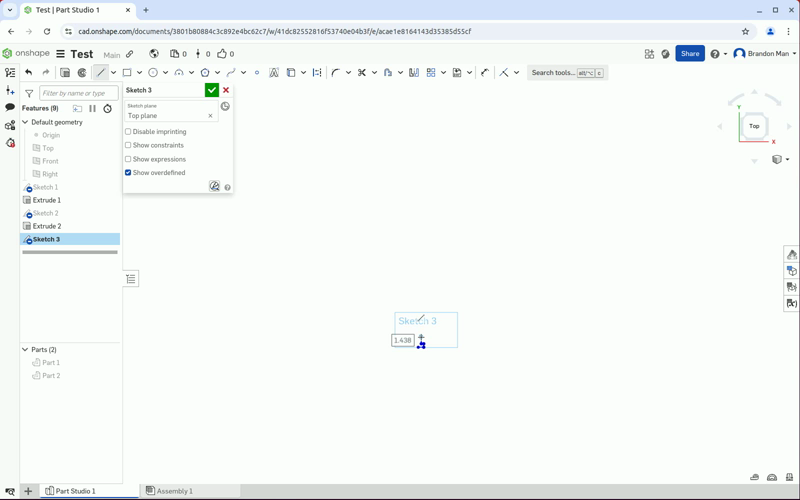
mouse_move(451, 336)
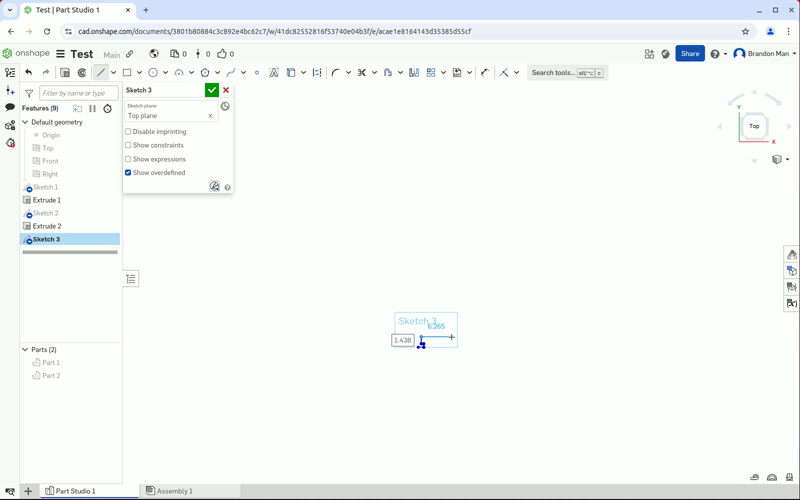
mouse_move(418, 336)
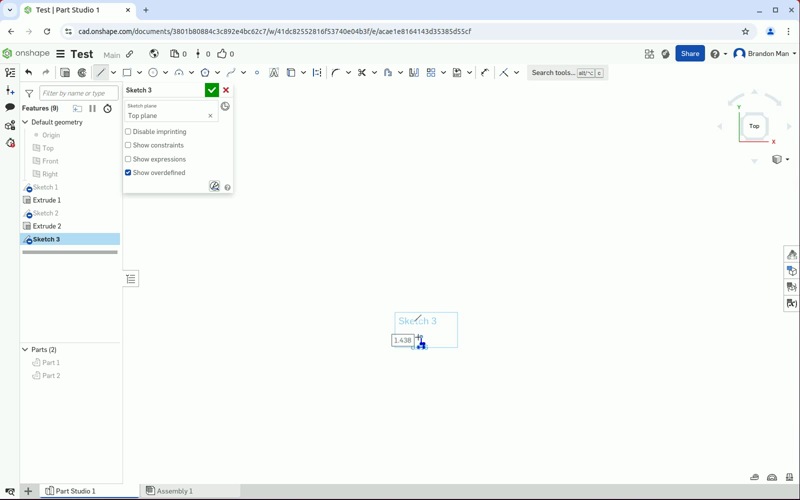
scroll(6)
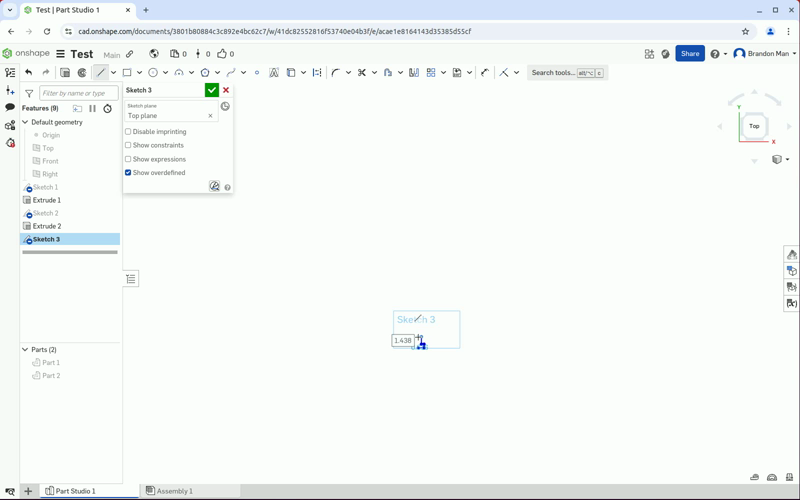
scroll(6)
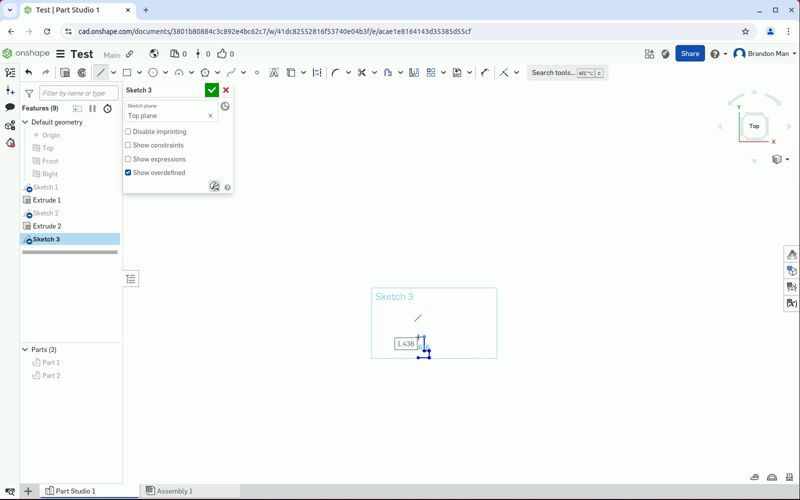
scroll(6)
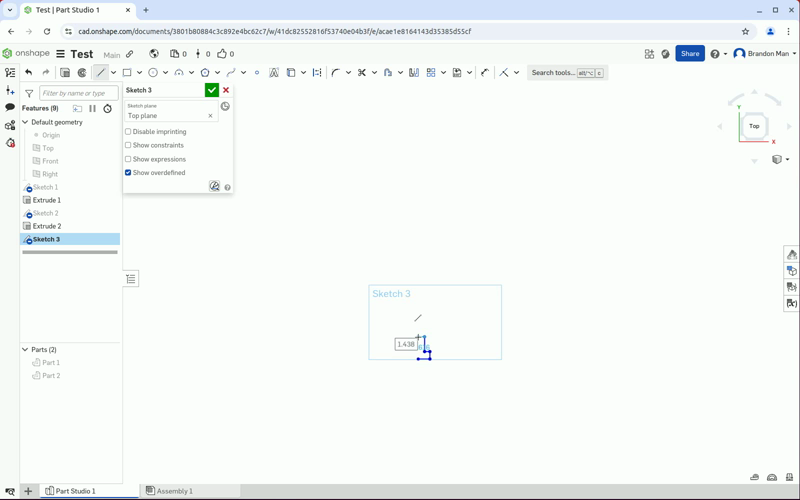
scroll(6)
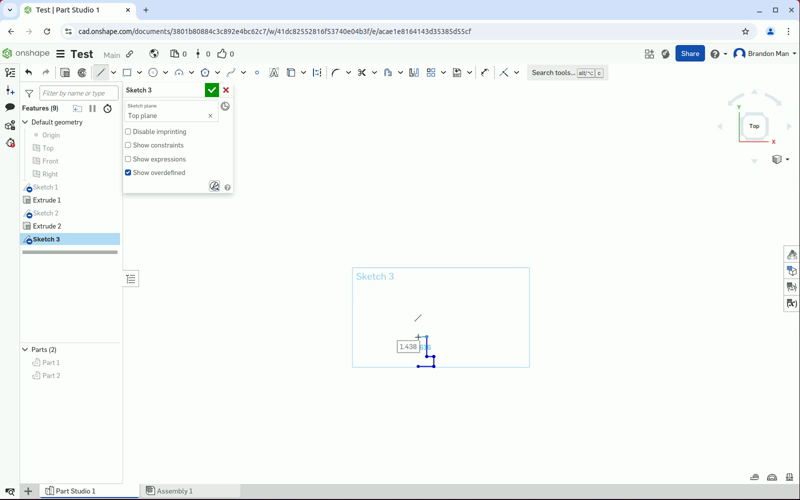
scroll(6)
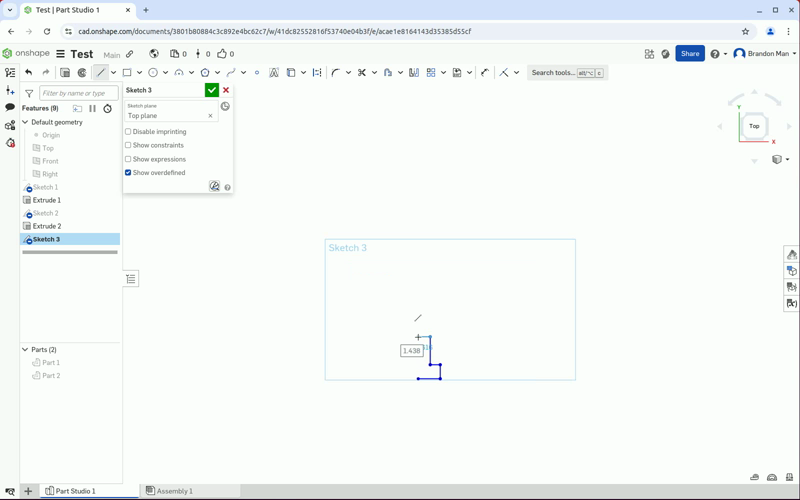
scroll(6)
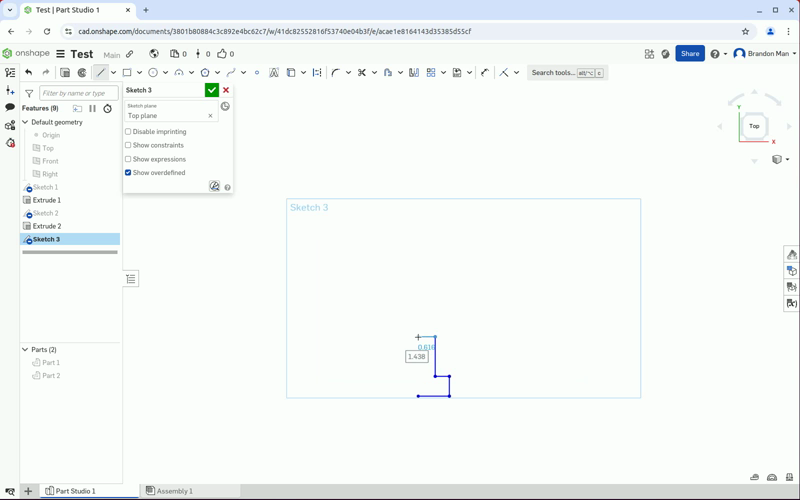
scroll(6)
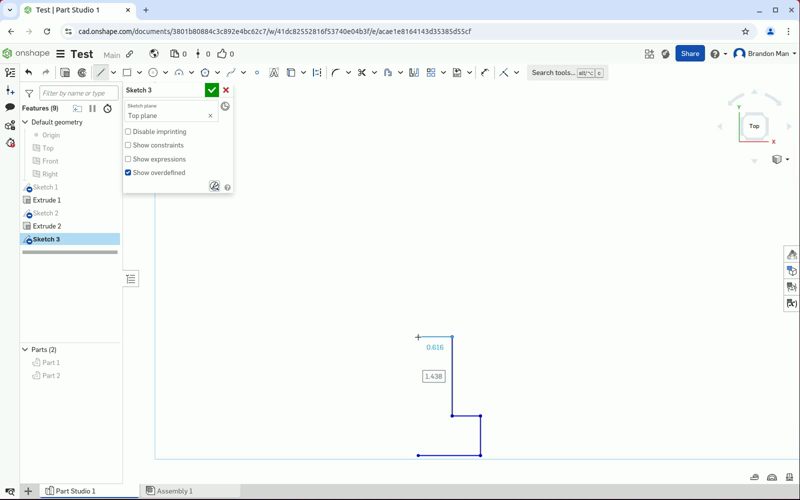
click(418, 336)
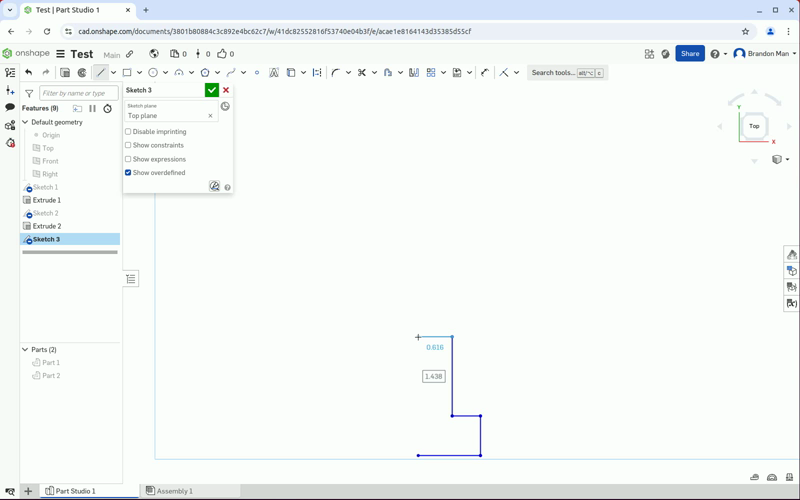
scroll(-6)
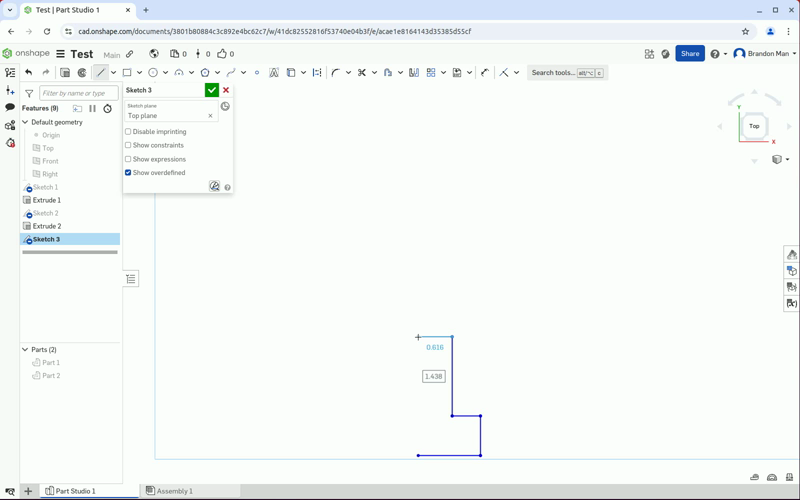
scroll(-6)
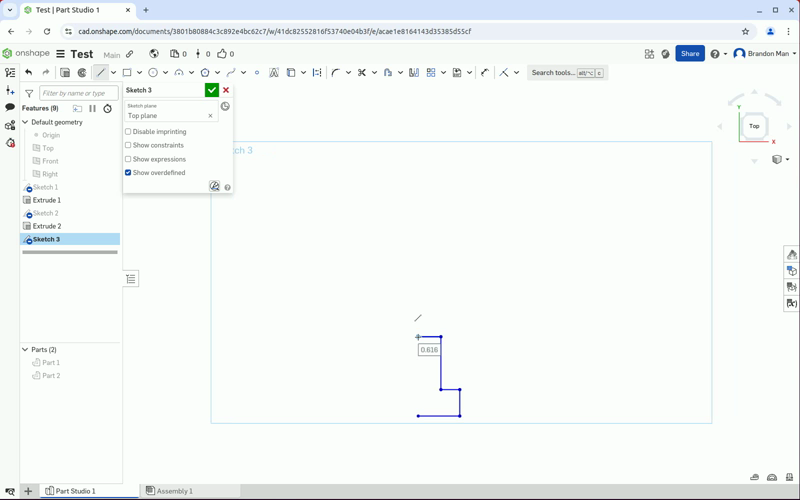
scroll(-6)
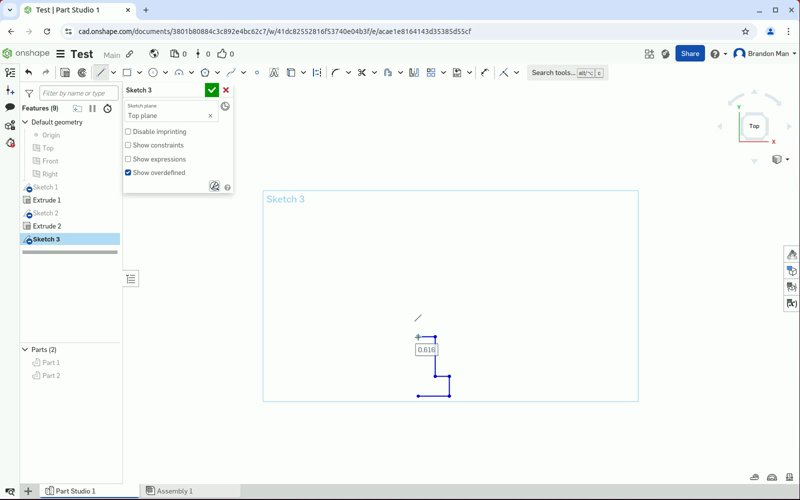
scroll(-6)
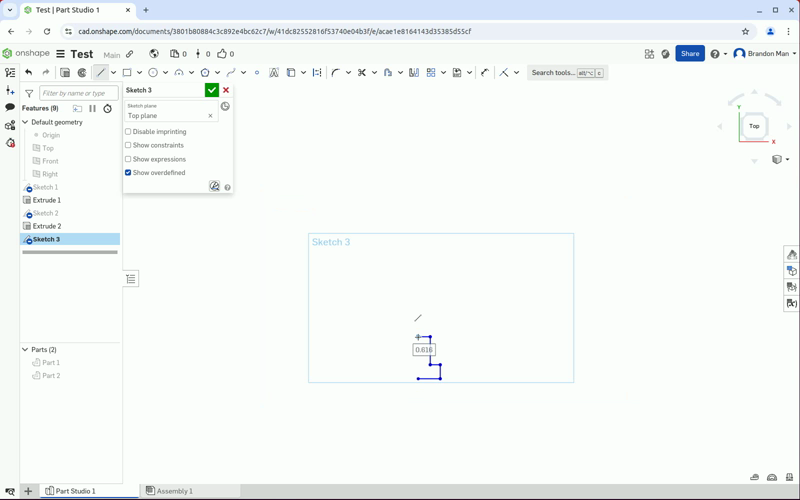
scroll(-6)
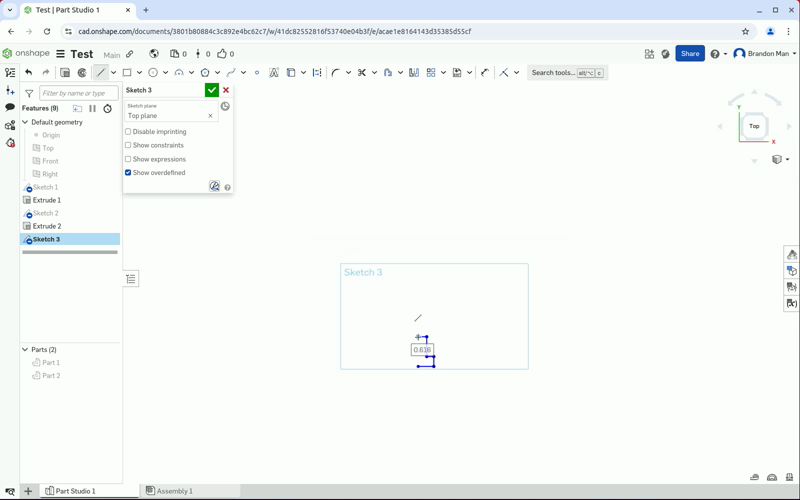
scroll(-6)
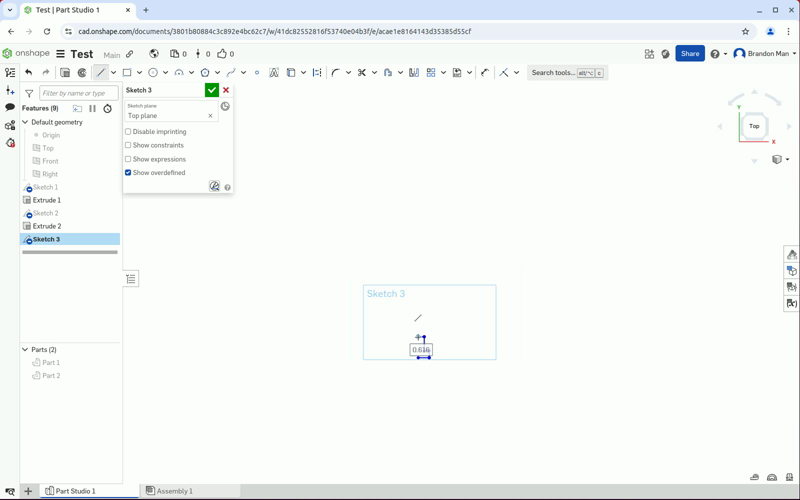
scroll(-6)
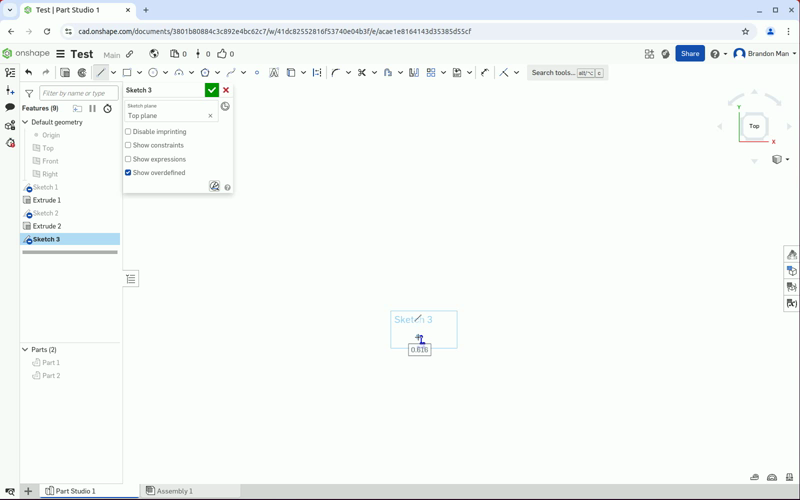
key_up(shift)
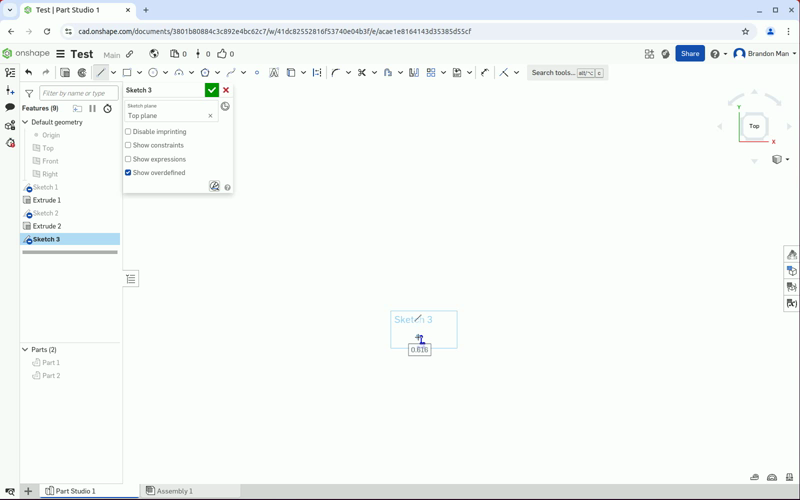
mouse_move(448, 336)
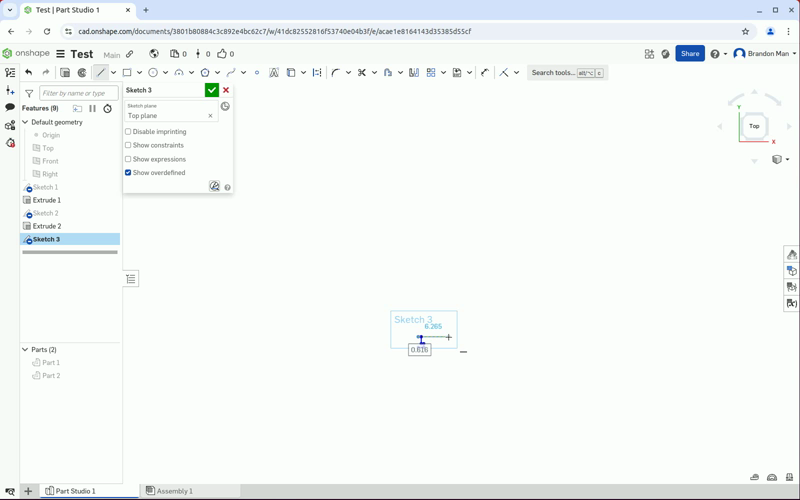
key_down(shift)
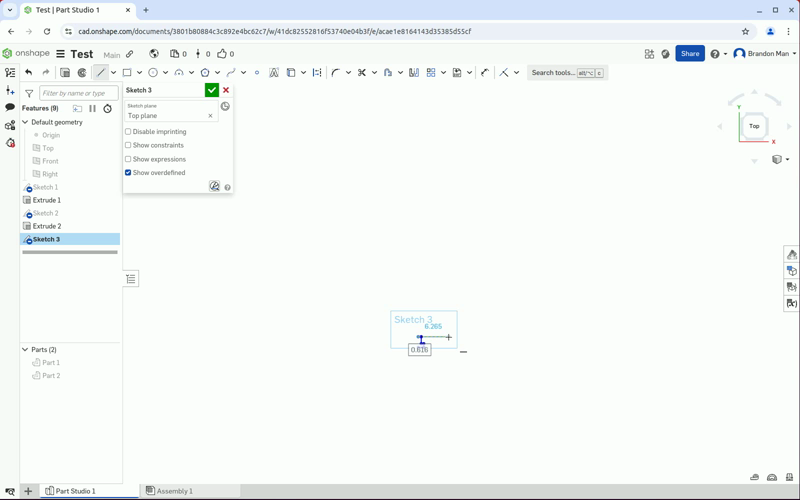
mouse_move(418, 347)
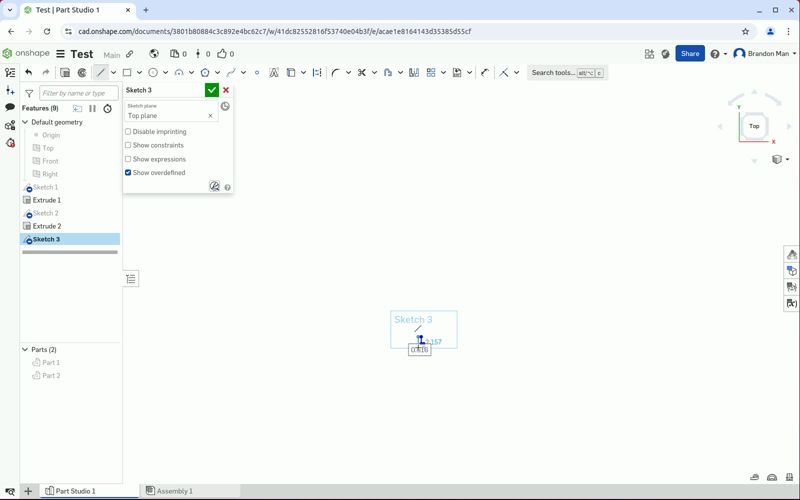
key_up(shift)
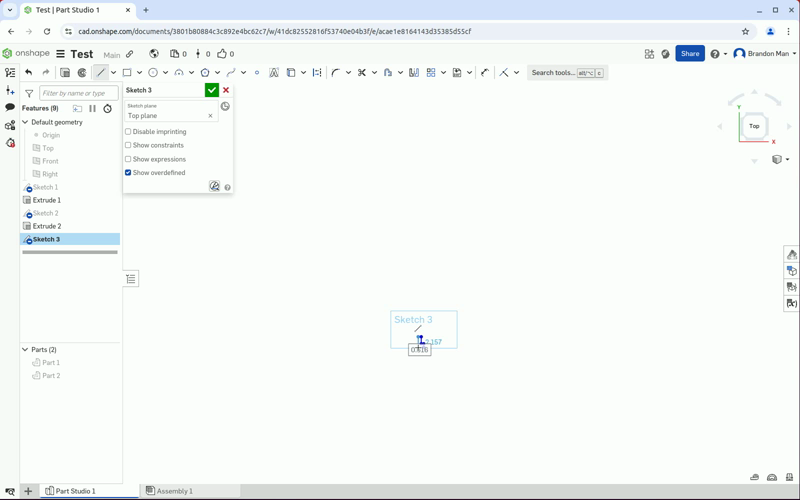
click(418, 347)
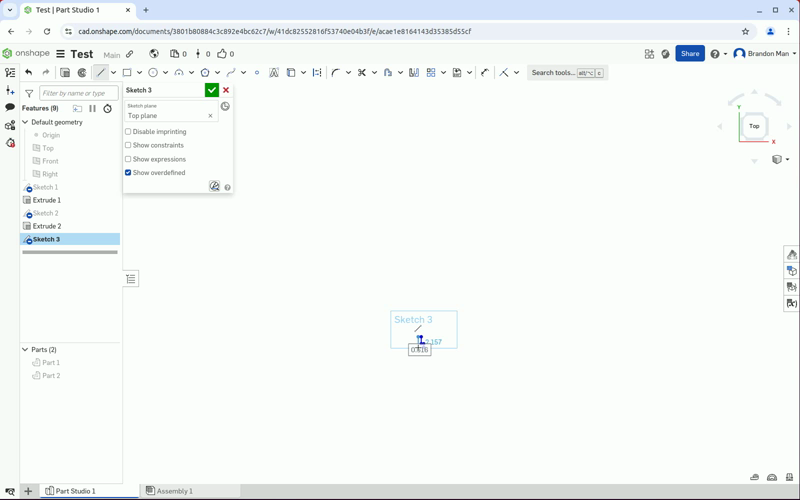
key(esc)
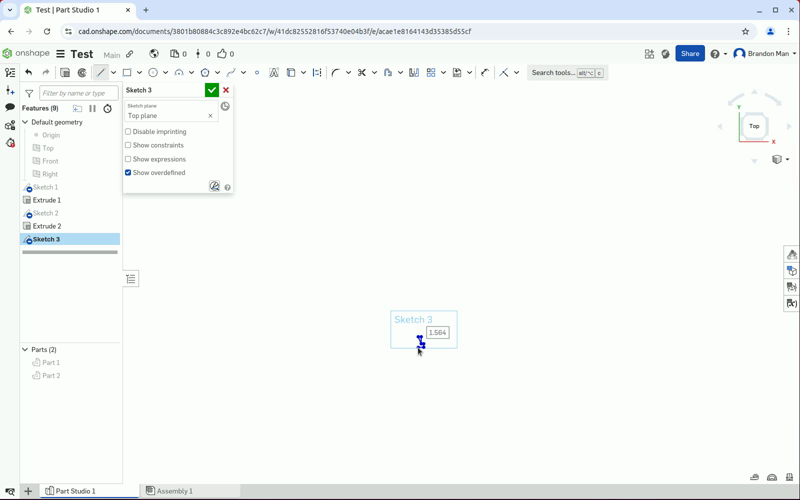
mouse_move(419, 346)
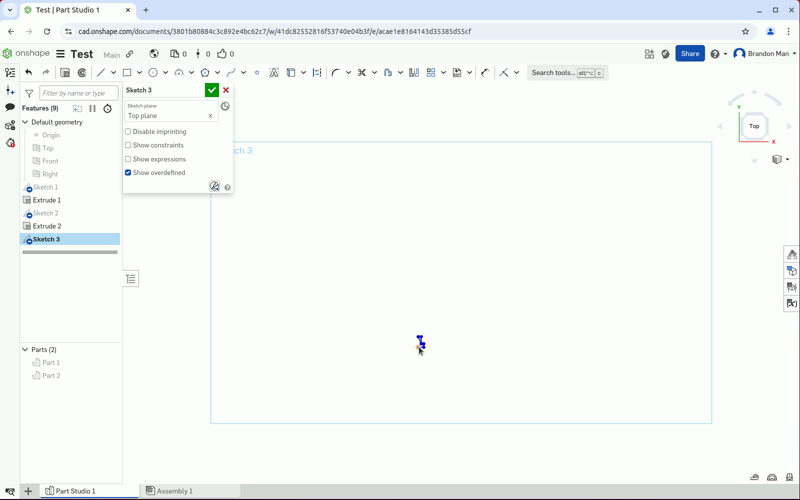
scroll(6)
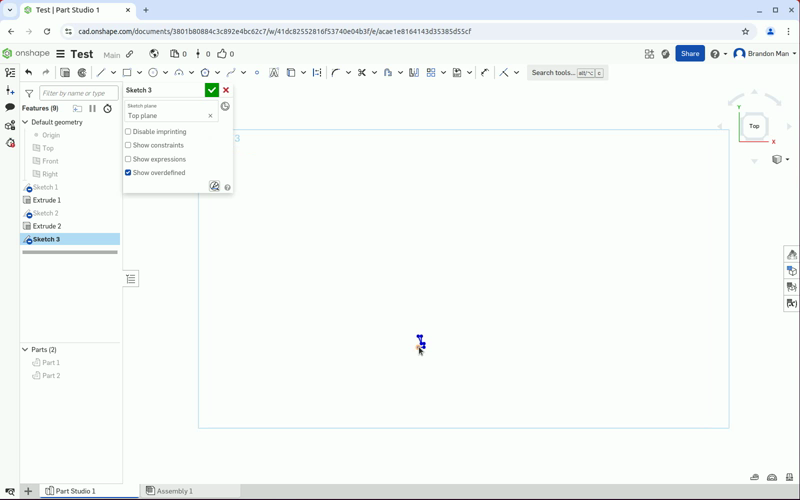
scroll(6)
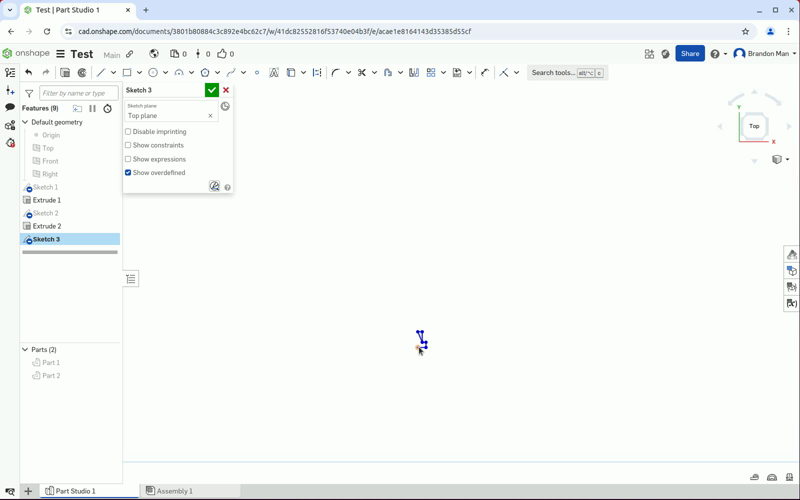
scroll(6)
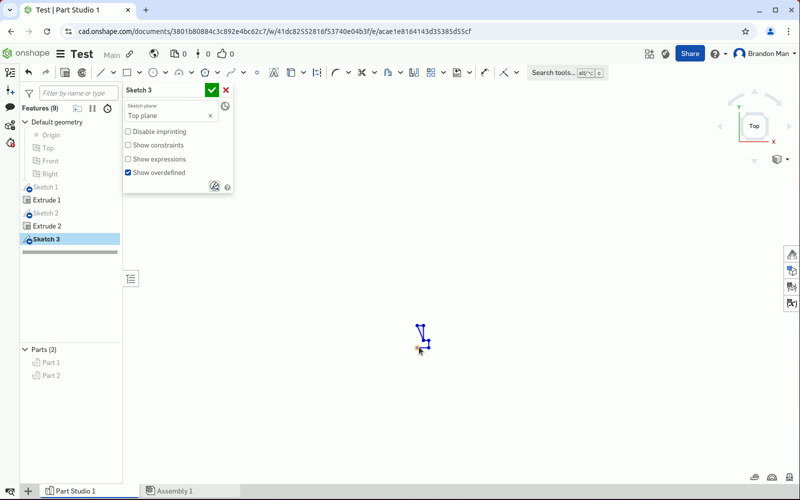
scroll(6)
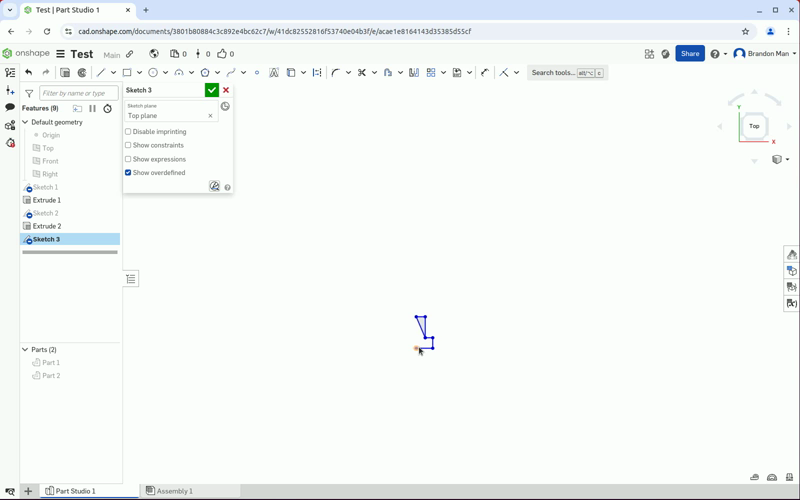
scroll(6)
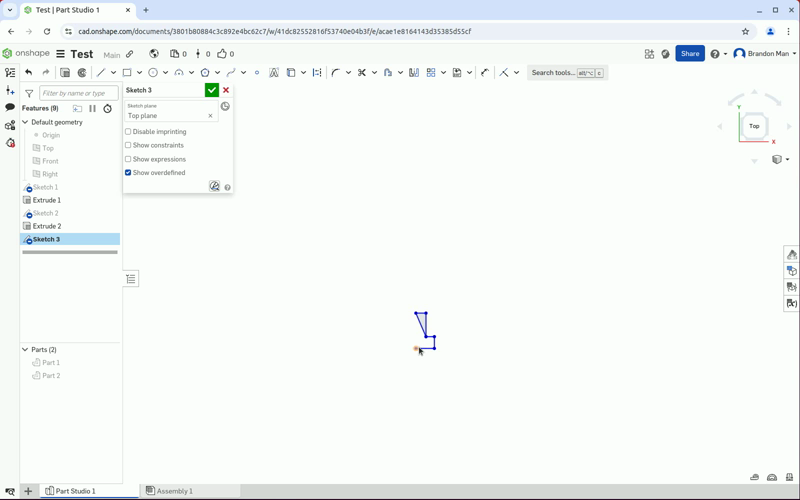
scroll(6)
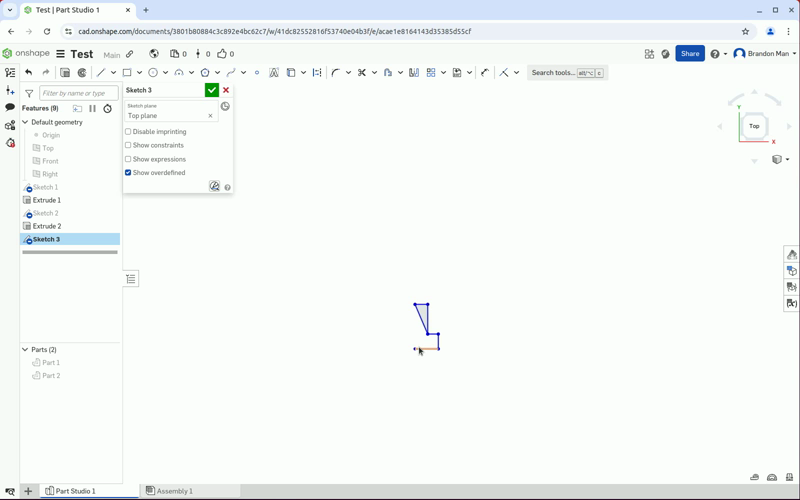
scroll(6)
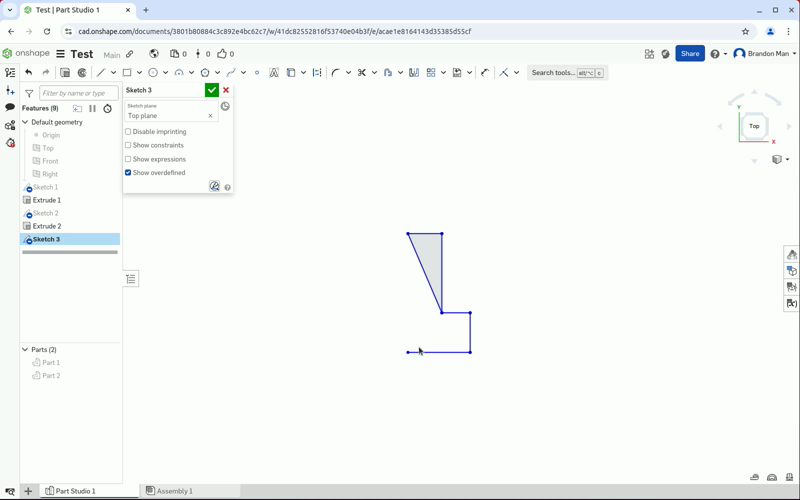
click(419, 346)
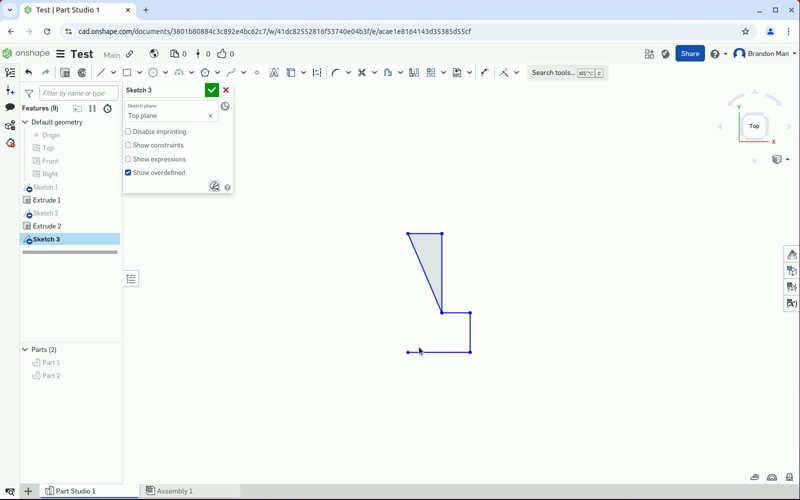
scroll(-6)
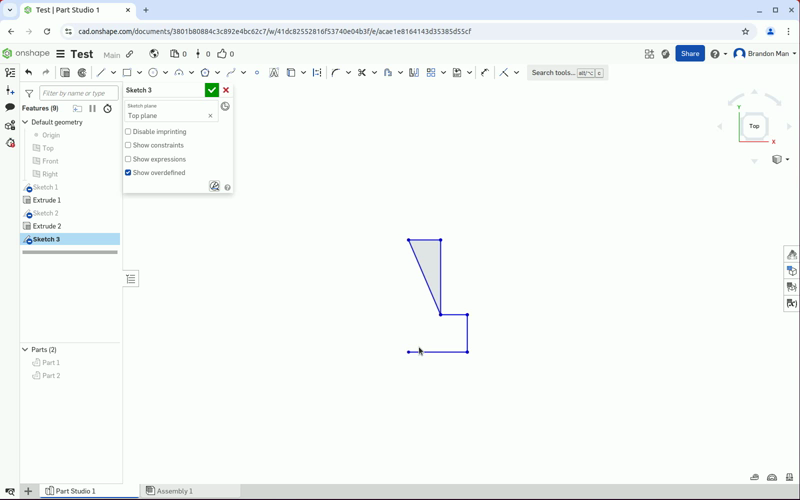
scroll(-6)
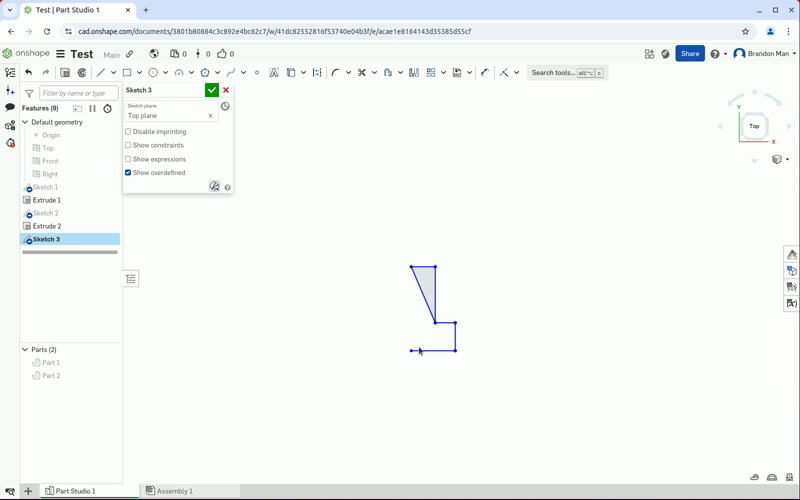
scroll(-6)
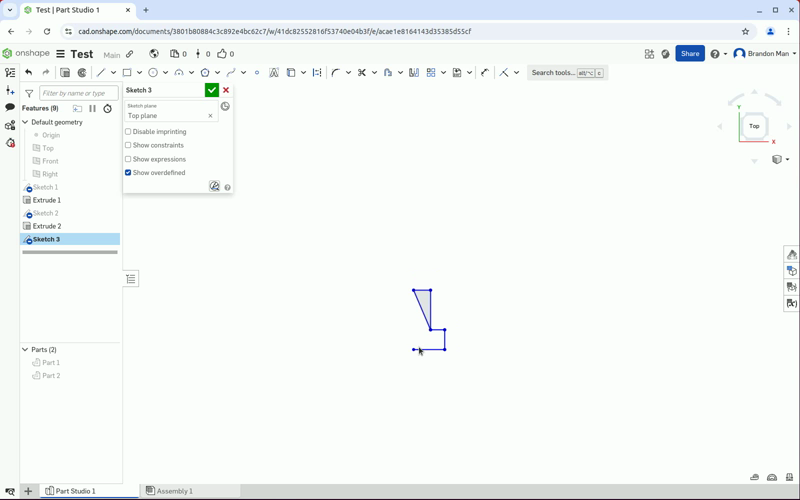
scroll(-6)
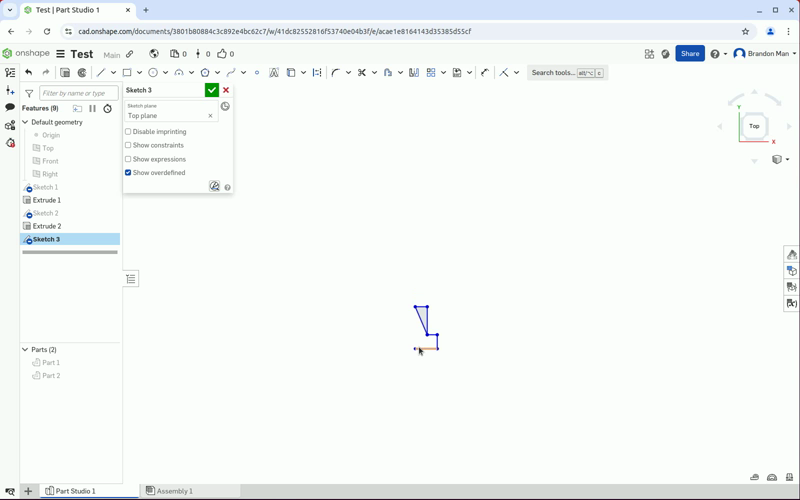
scroll(-6)
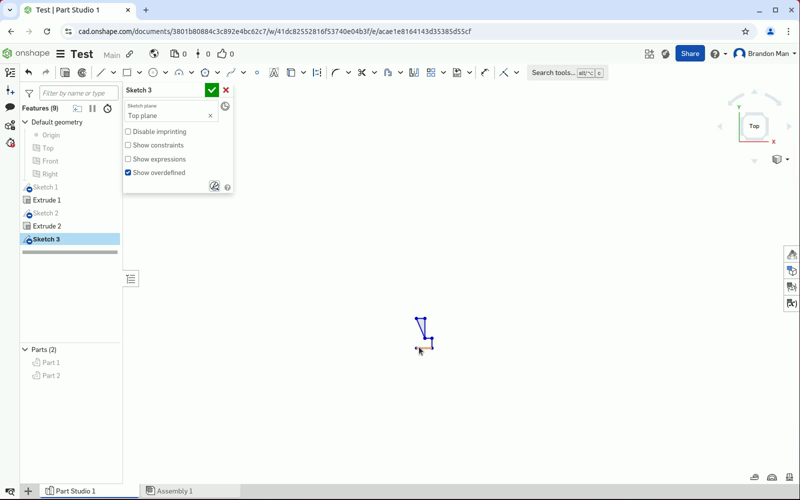
scroll(-6)
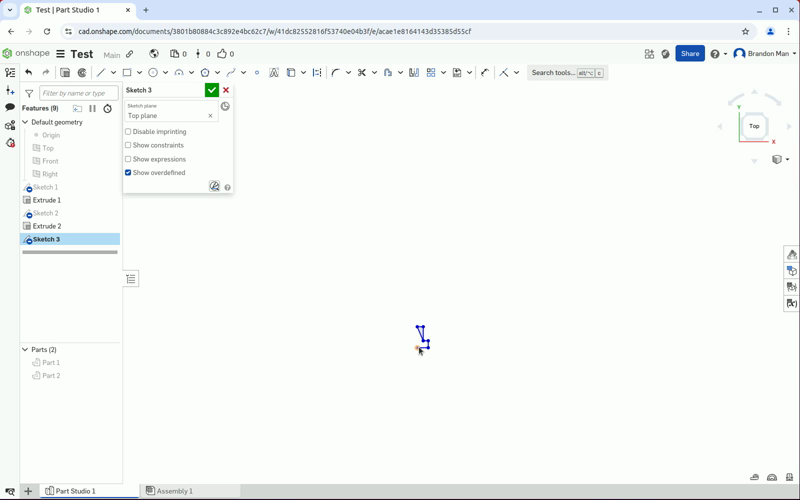
scroll(-6)
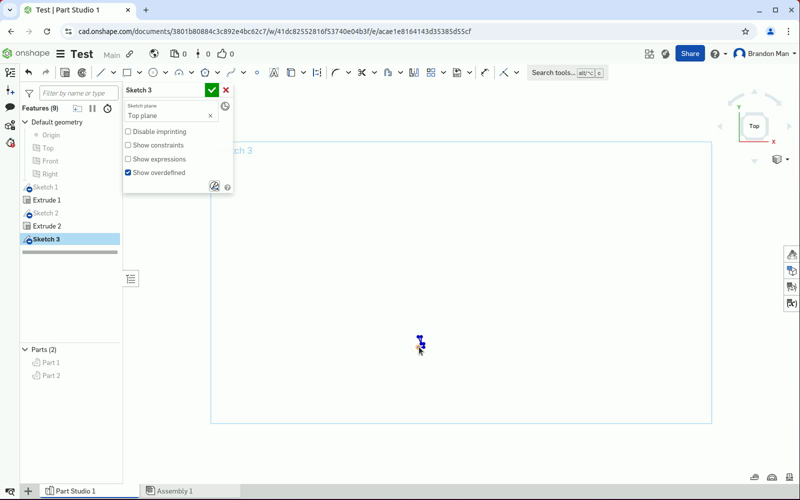
mouse_move(73, 352)
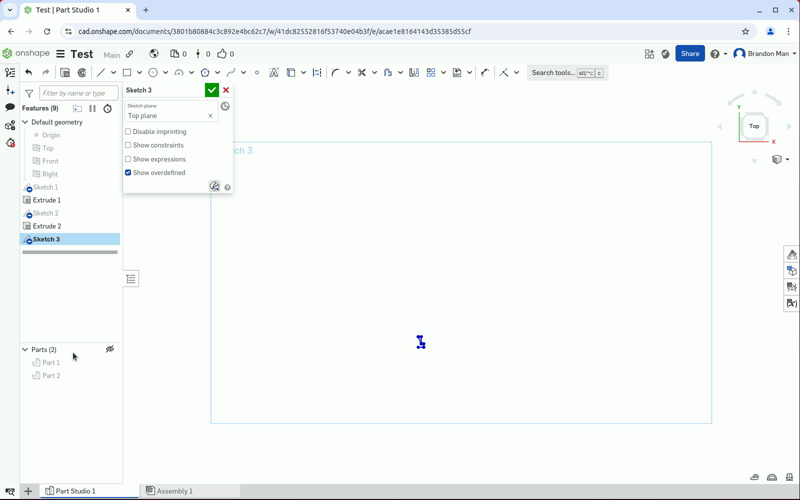
key(shift+y)
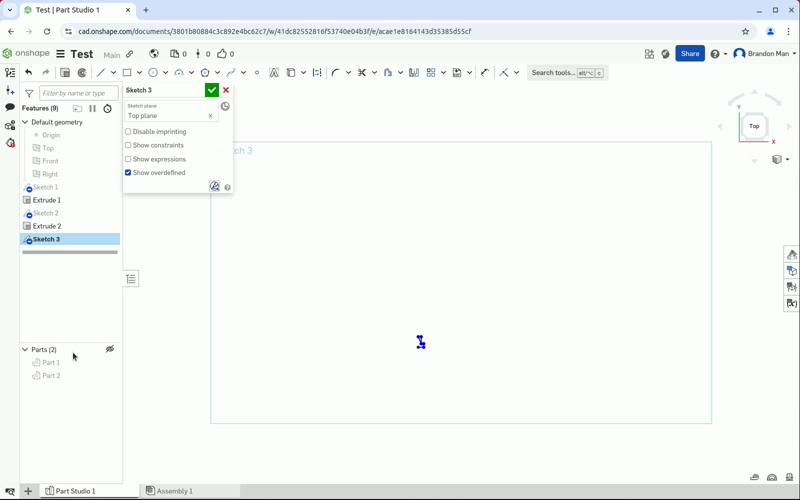
key(shift+e)
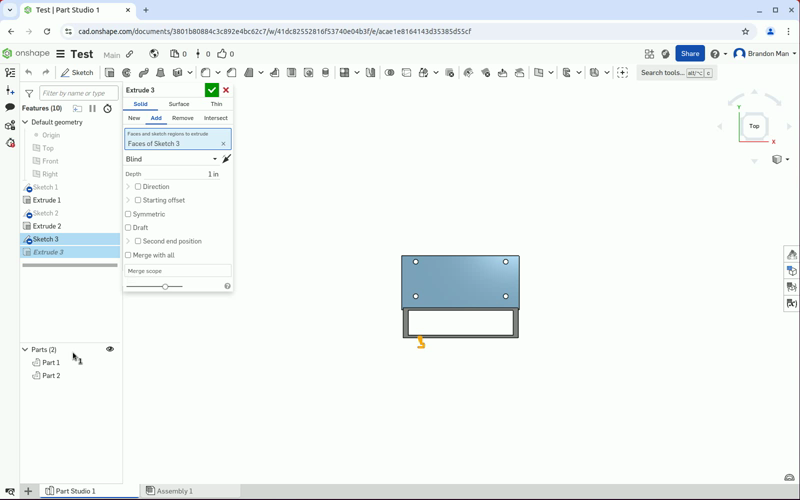
mouse_move(143, 106)
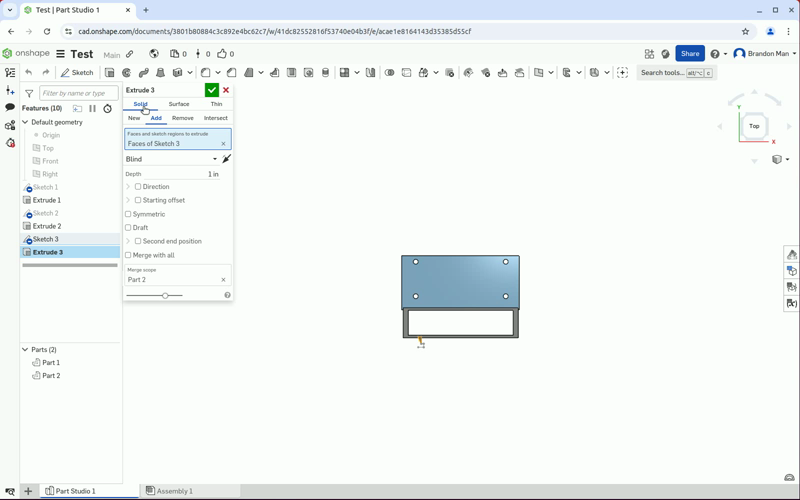
click(143, 106)
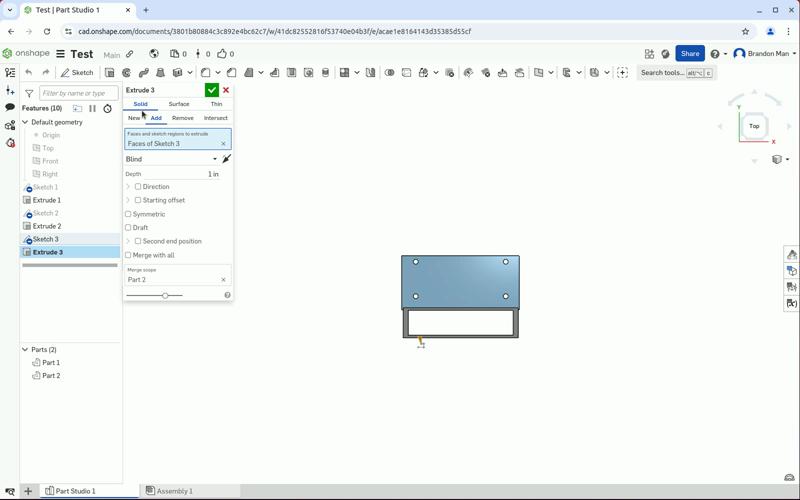
mouse_move(137, 120)
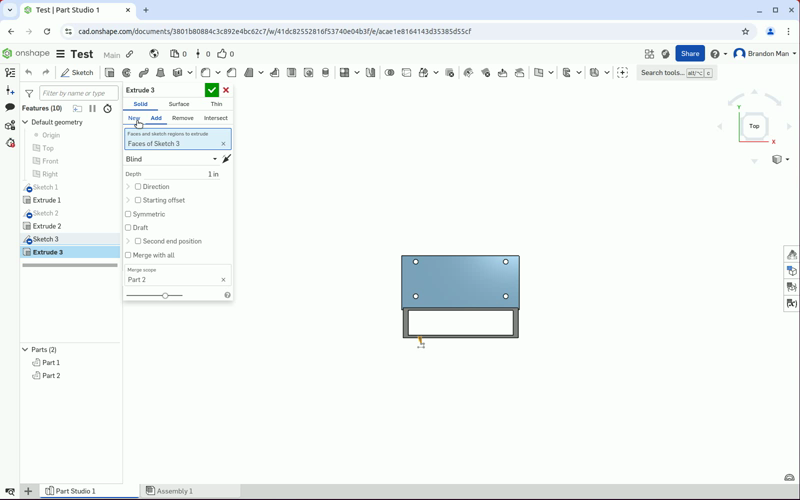
click(137, 120)
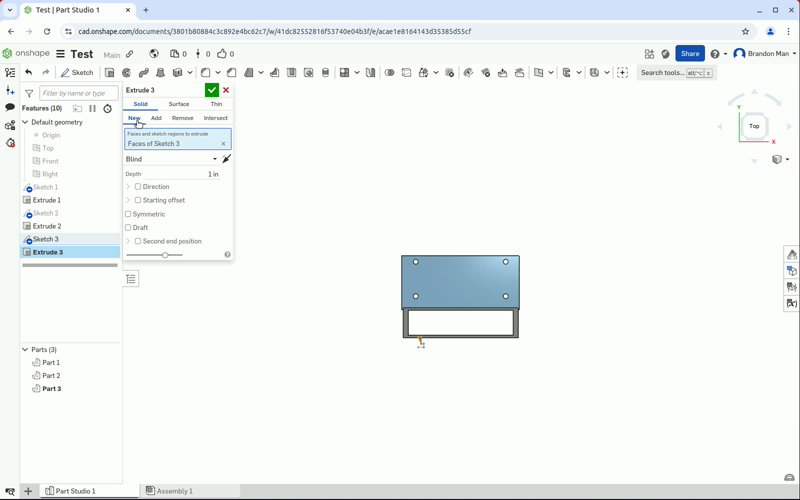
key(tab, 4)
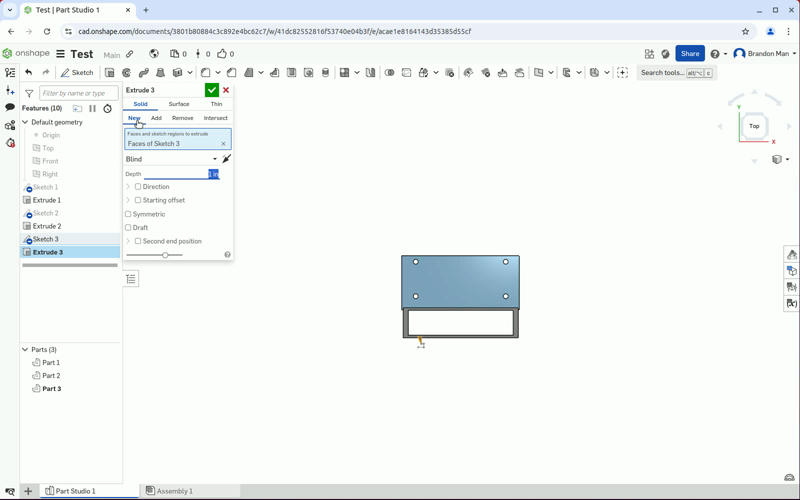
text(6.018)
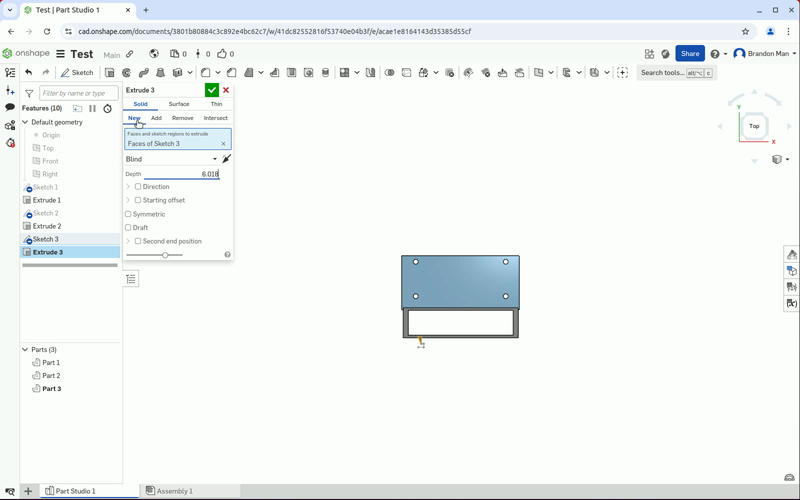
key(enter)
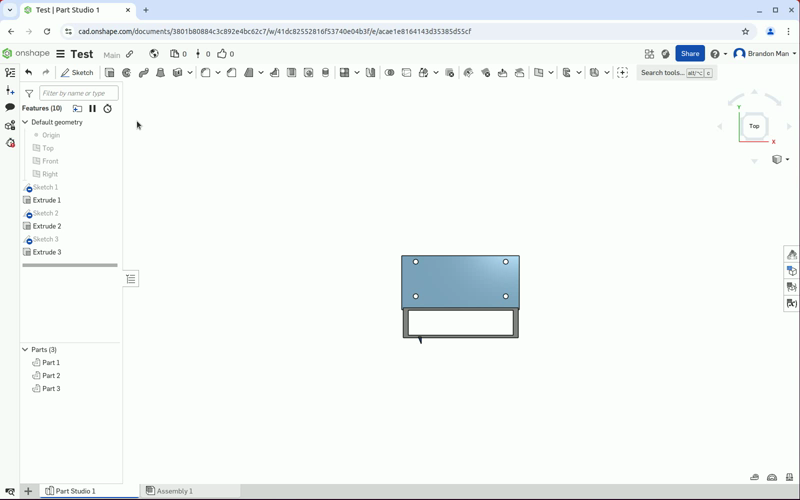
key(shift+h)
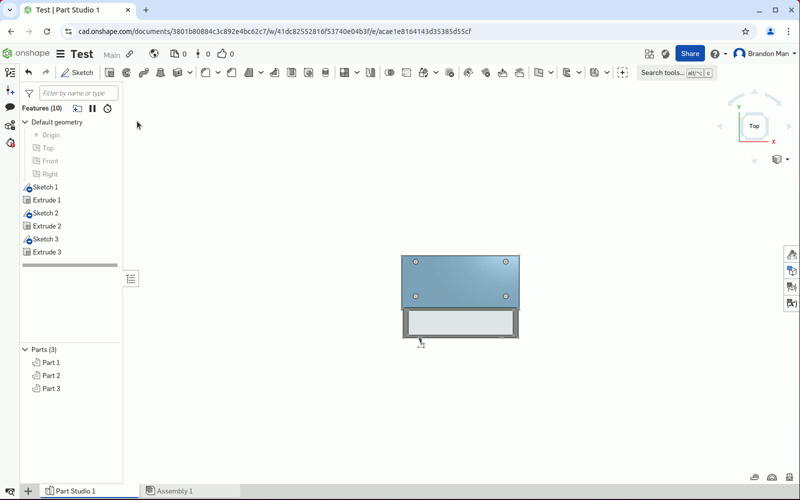
key(shift+h)
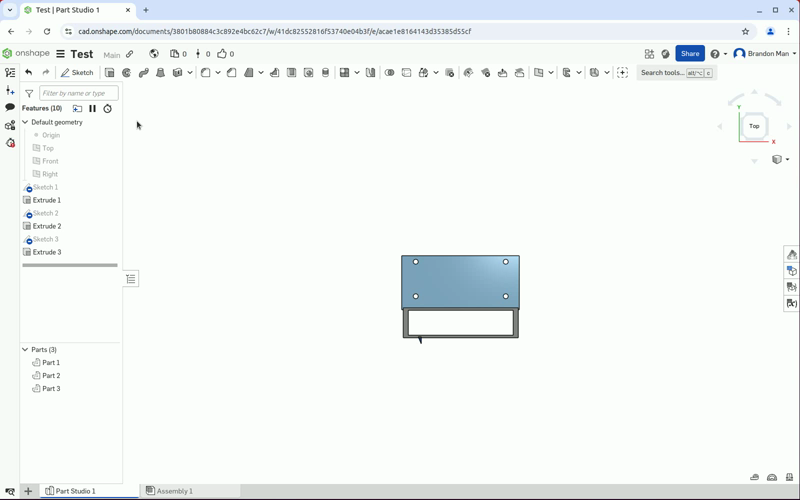
mouse_move(73, 189)
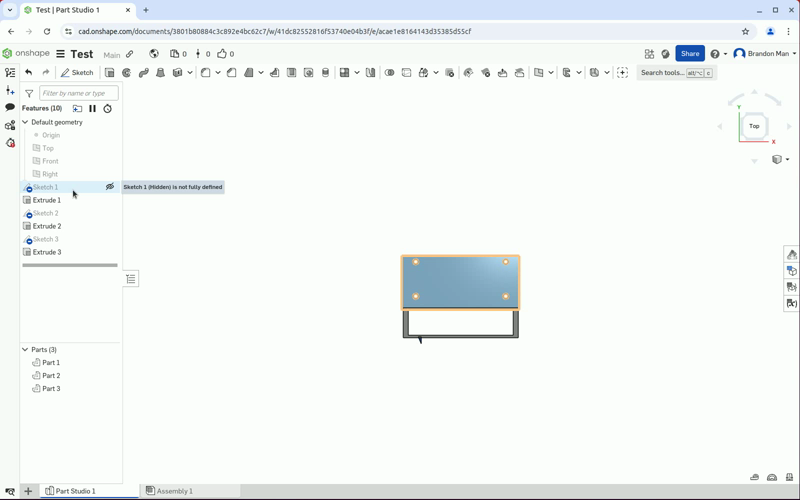
click(73, 189)
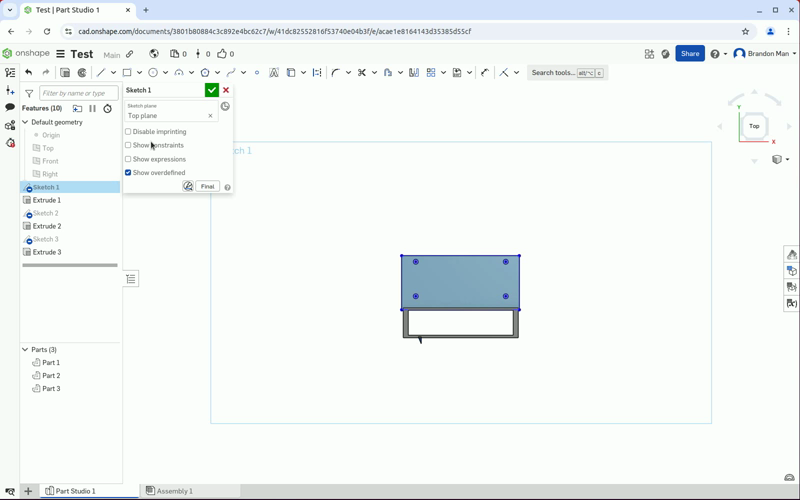
mouse_move(229, 92)
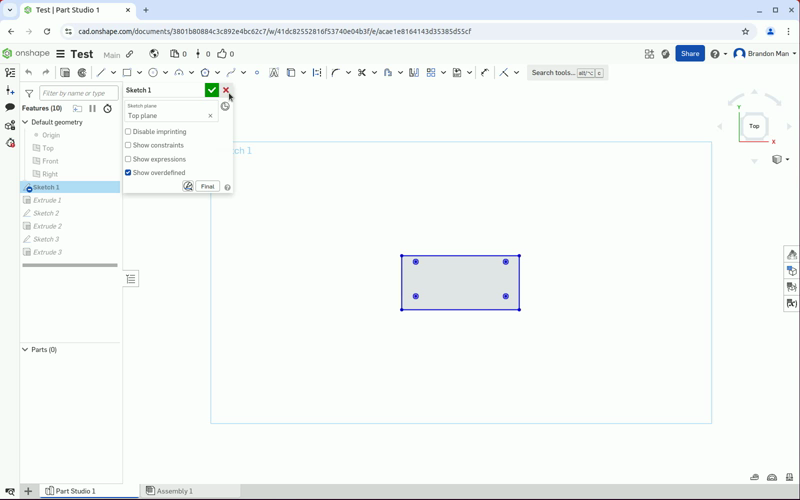
click(229, 92)
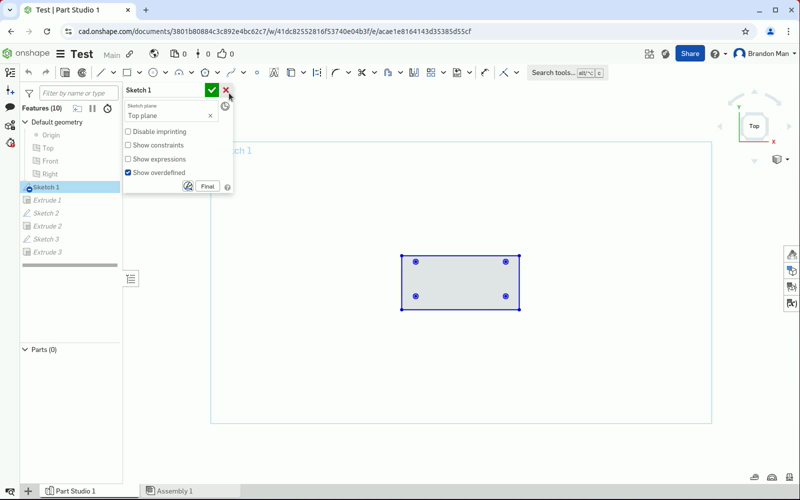
key(shift+s)
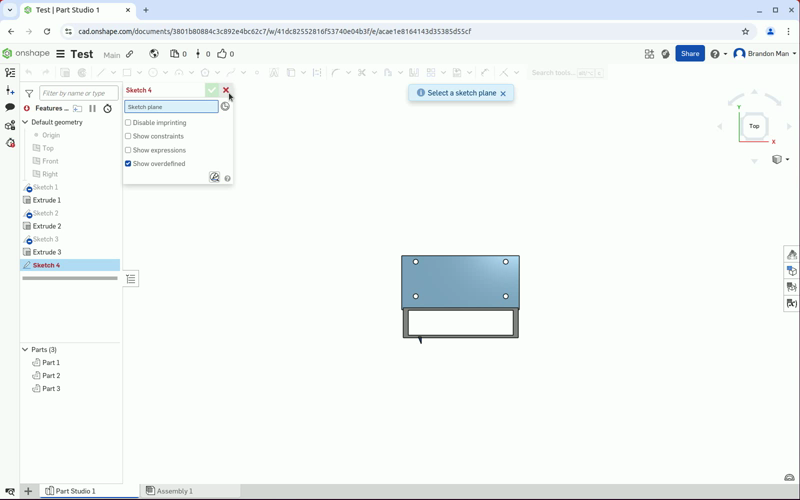
mouse_move(73, 150)
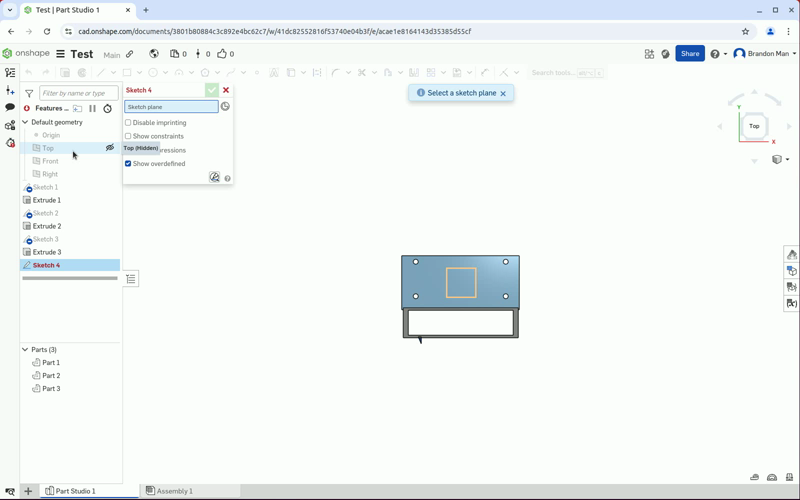
click(73, 150)
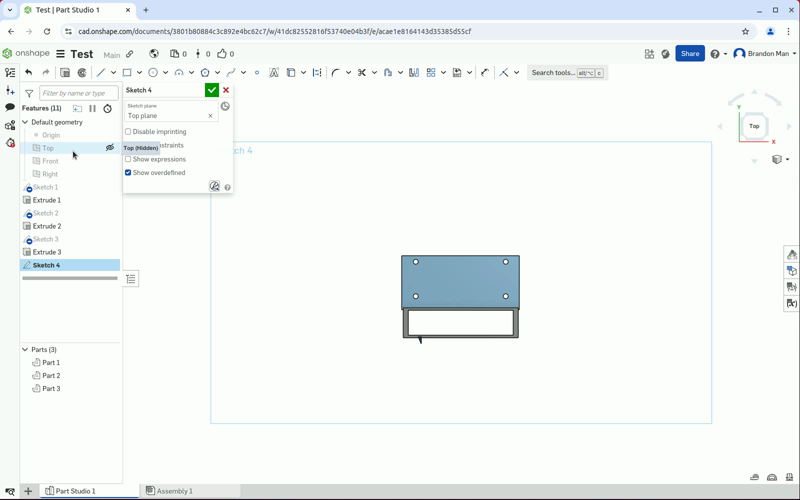
mouse_move(73, 352)
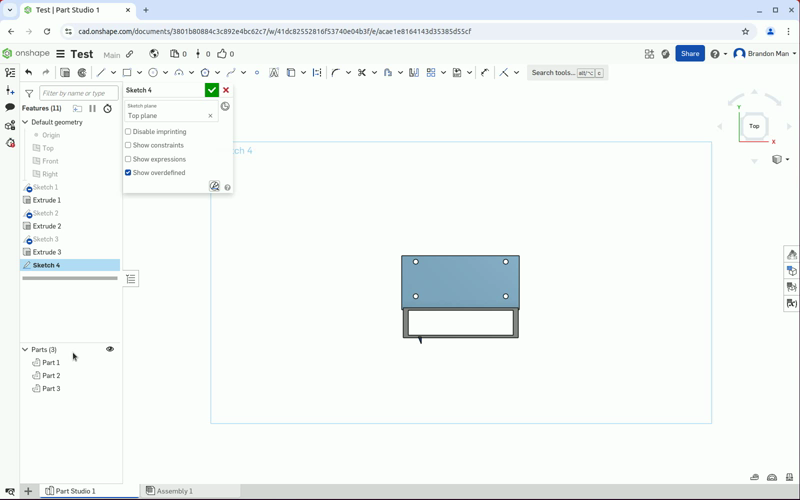
key(y)
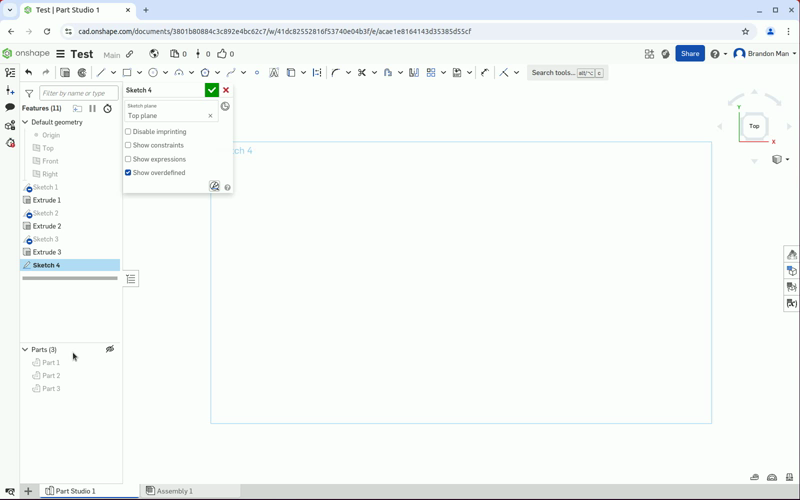
key(l)
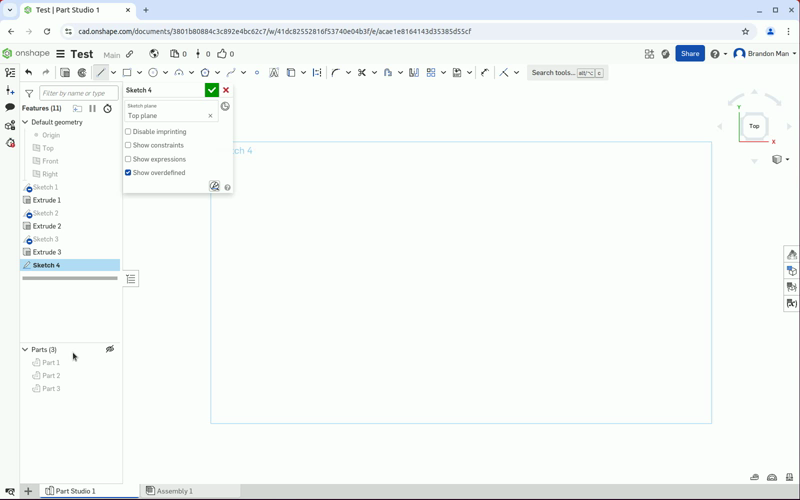
key_down(shift)
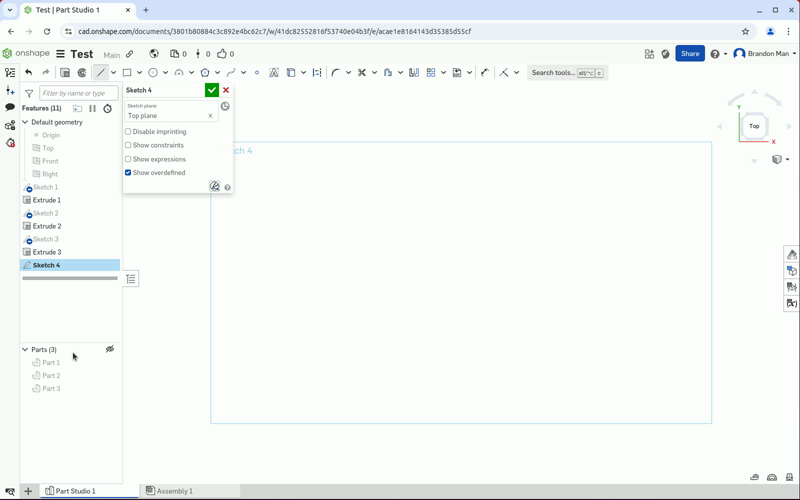
mouse_move(498, 347)
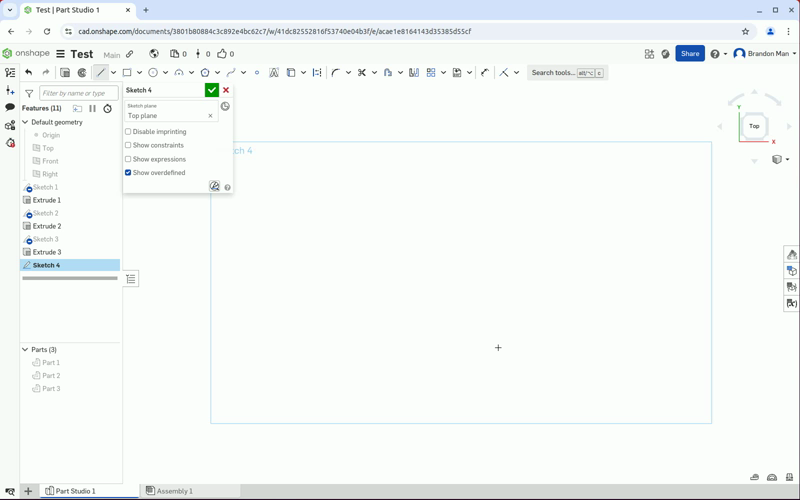
click(498, 347)
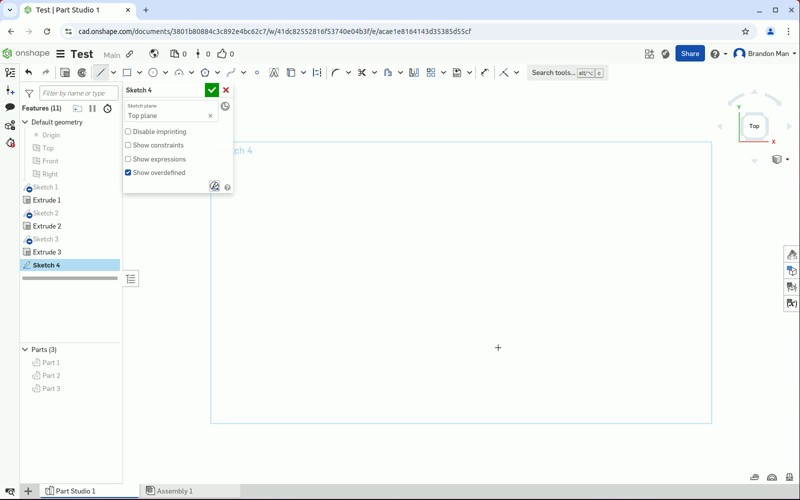
key_up(shift)
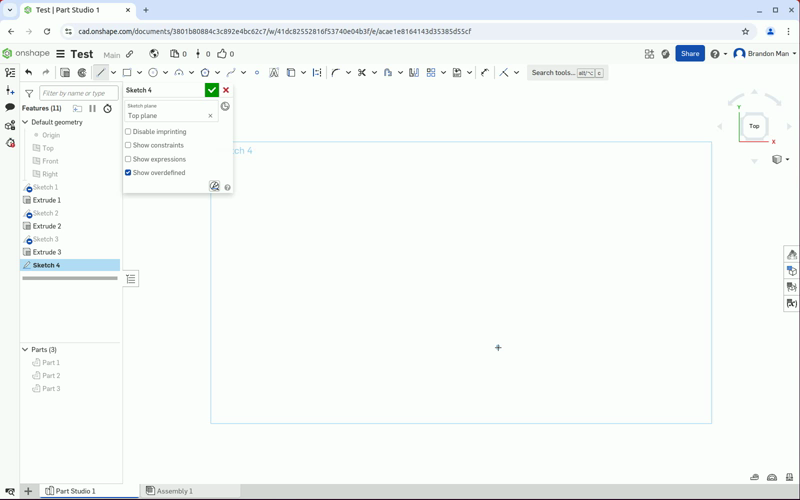
key_down(shift)
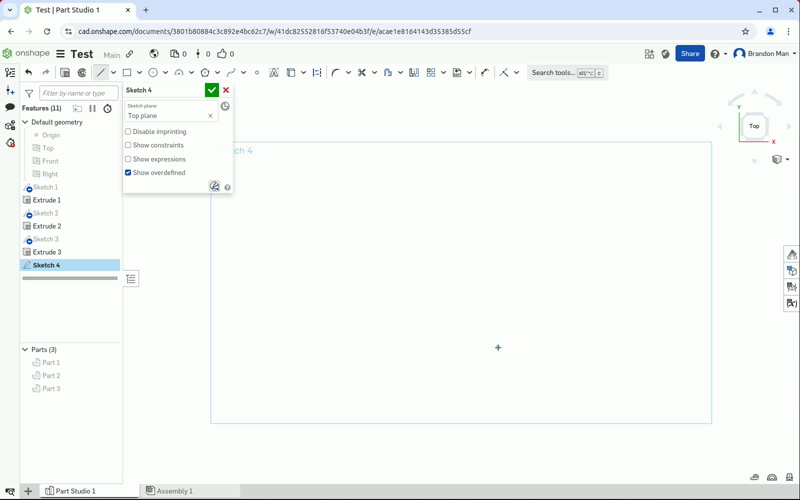
mouse_move(528, 347)
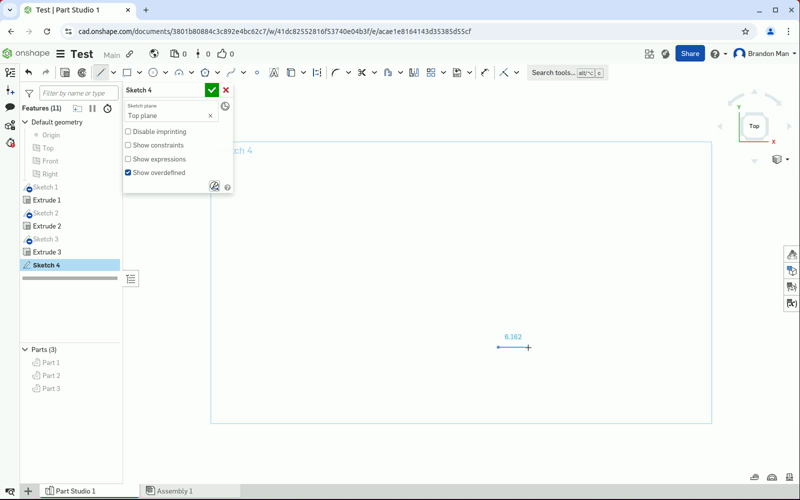
mouse_move(503, 347)
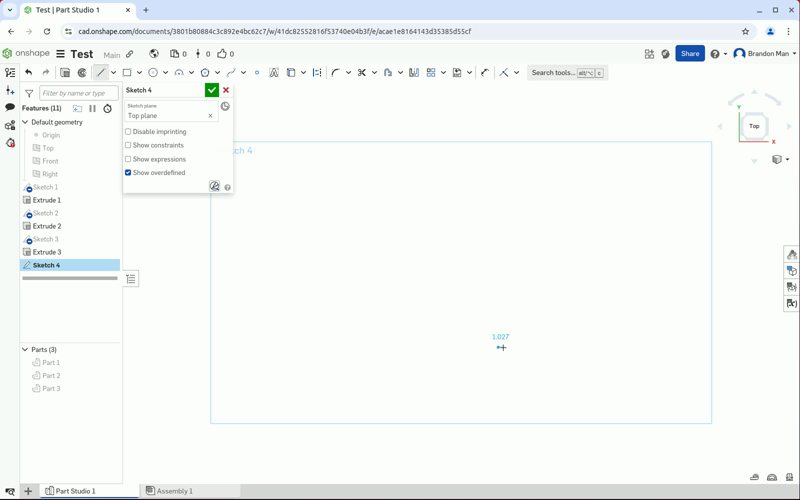
scroll(6)
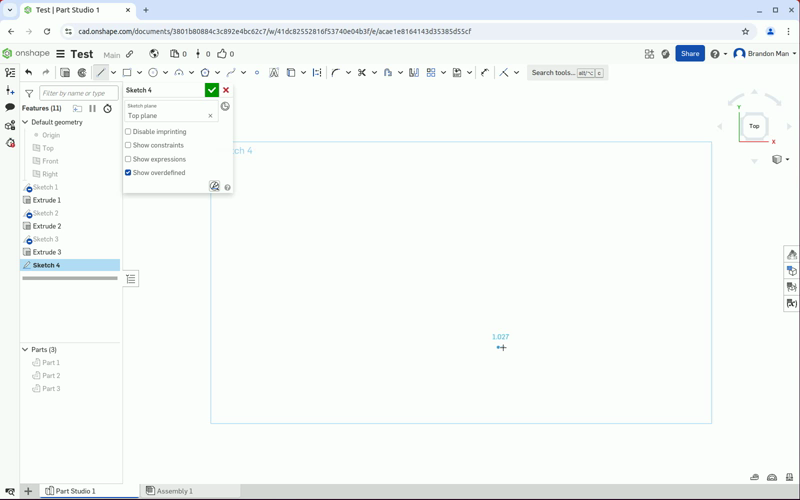
scroll(6)
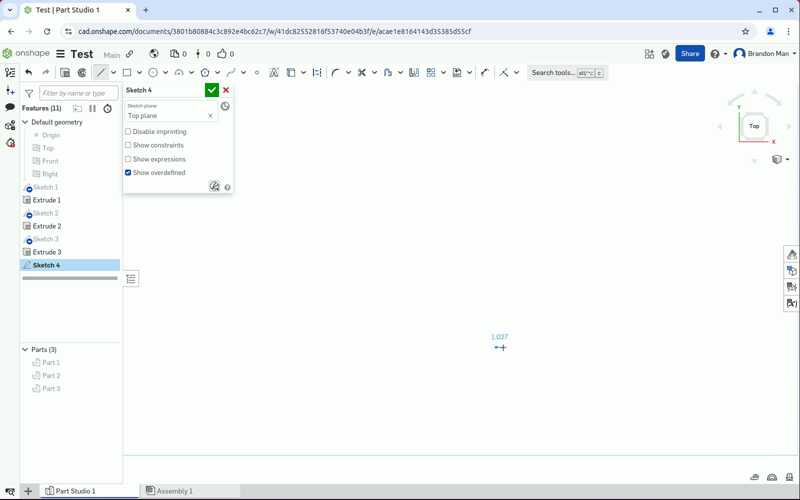
scroll(6)
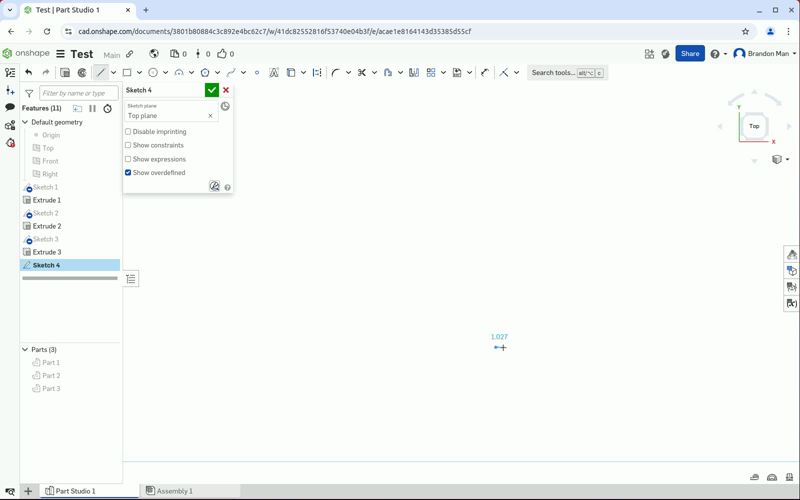
scroll(6)
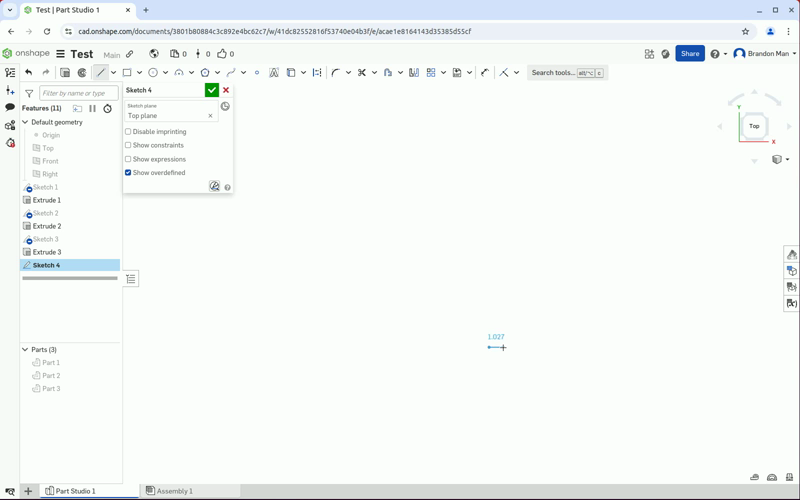
scroll(6)
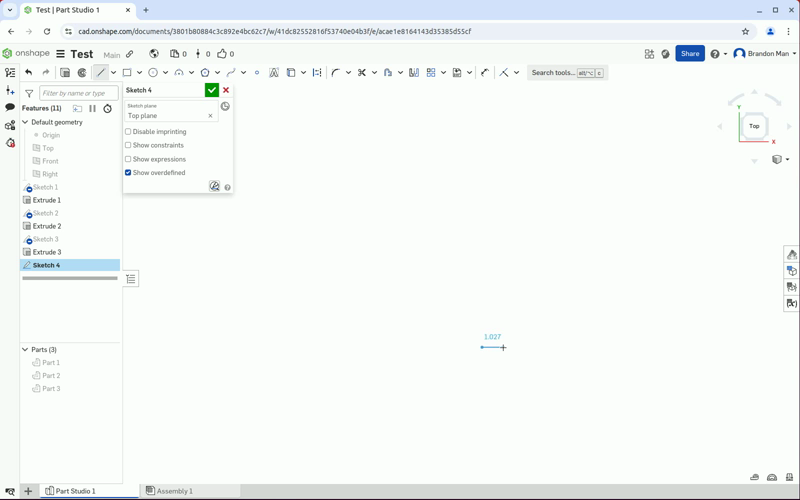
scroll(6)
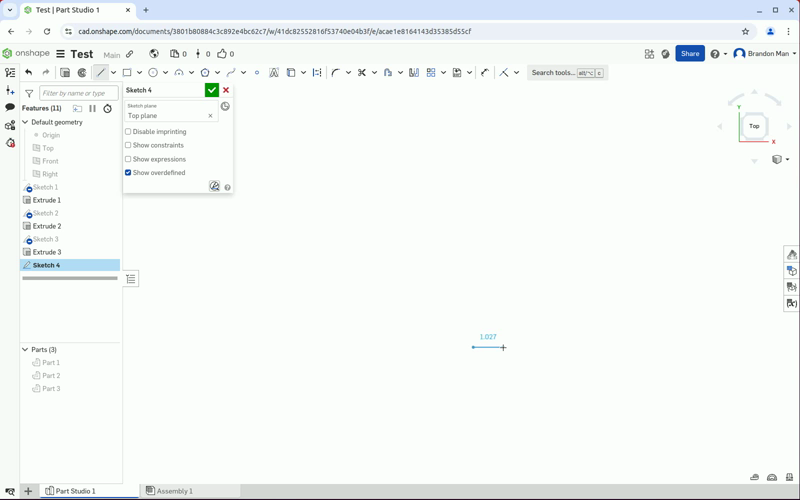
scroll(6)
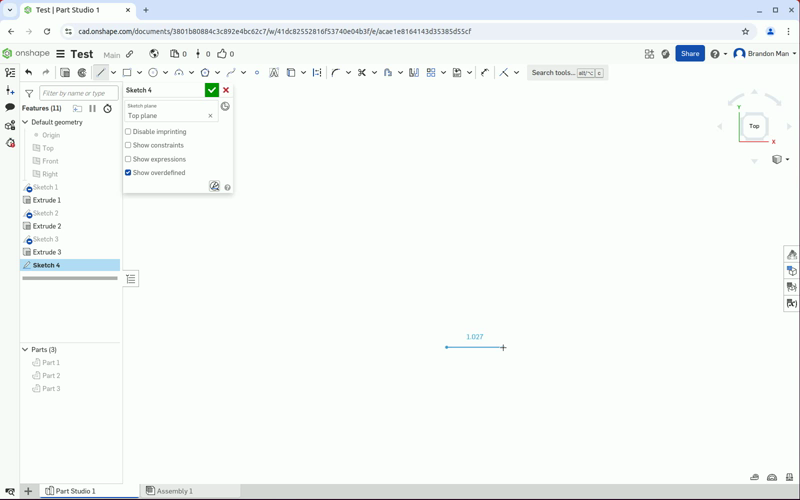
click(503, 347)
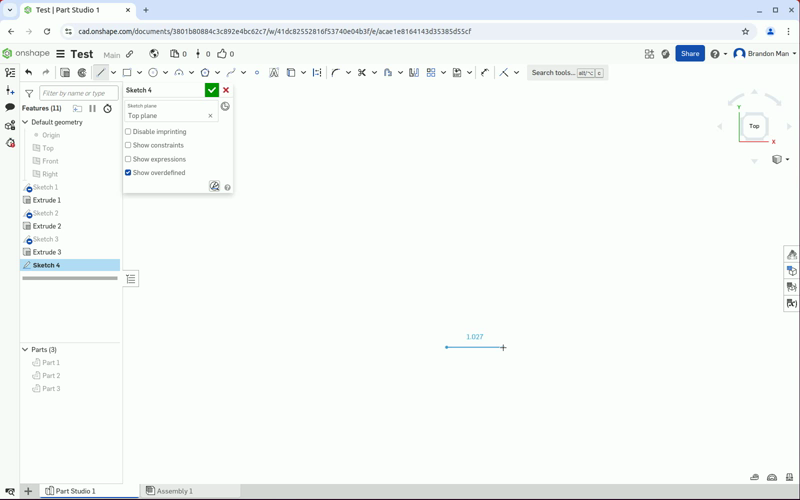
scroll(-6)
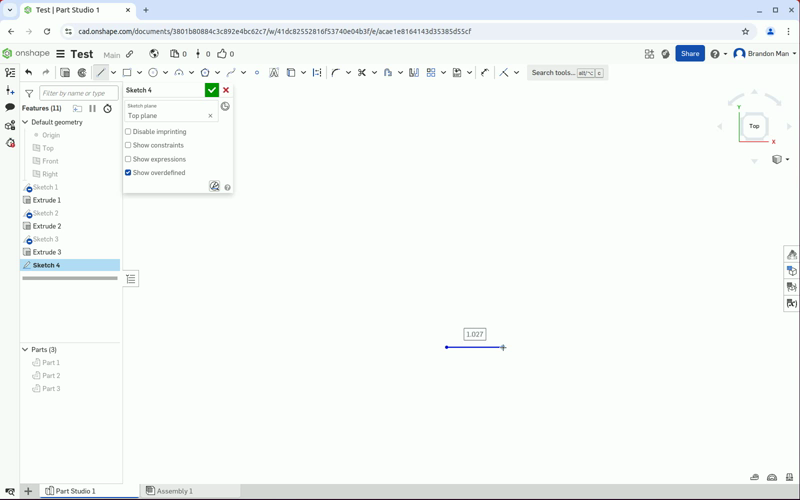
scroll(-6)
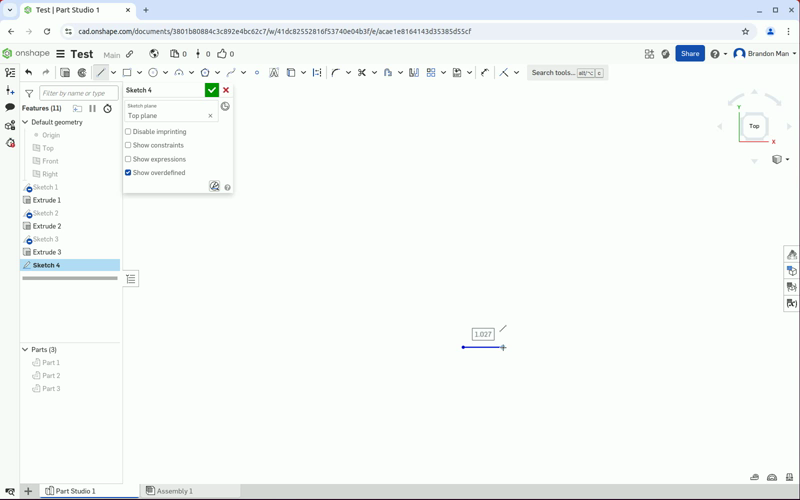
scroll(-6)
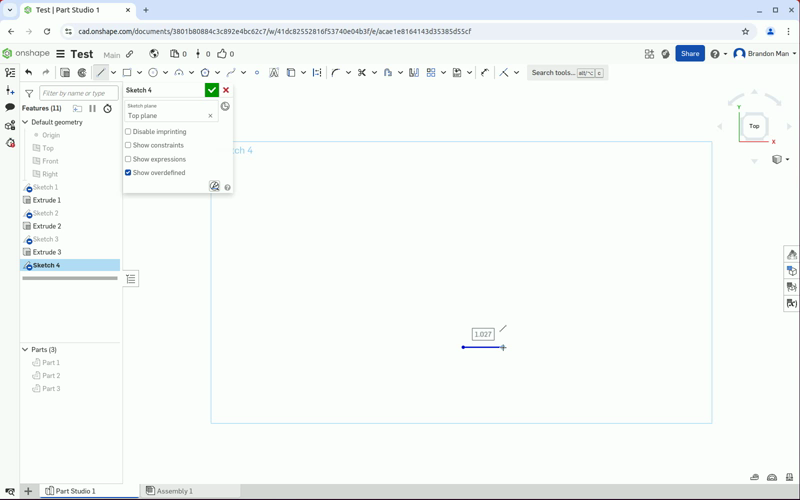
scroll(-6)
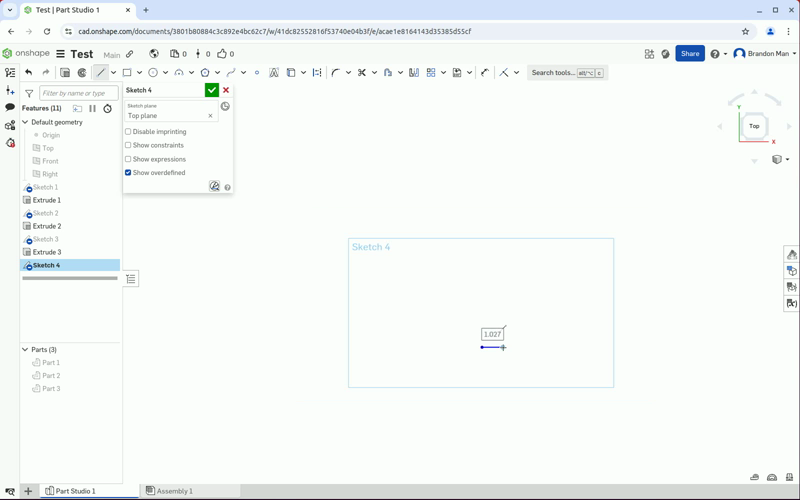
scroll(-6)
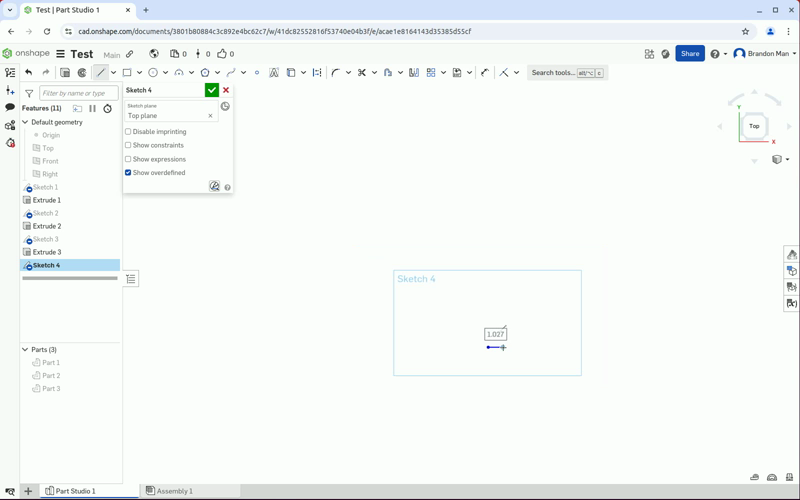
scroll(-6)
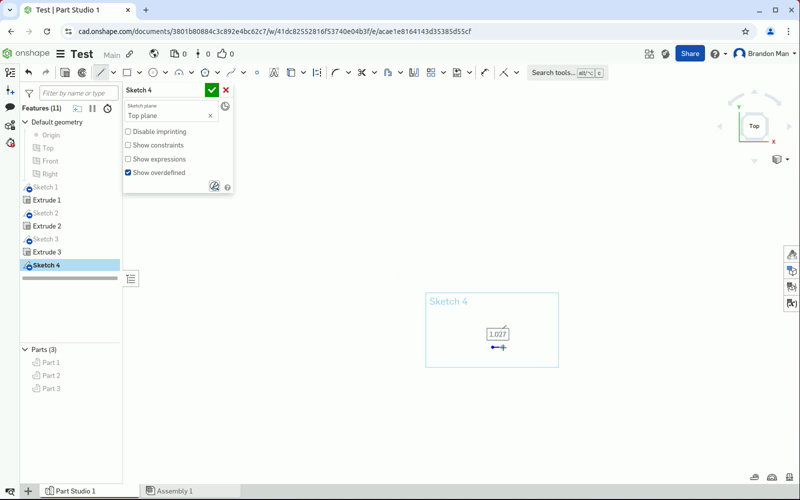
scroll(-6)
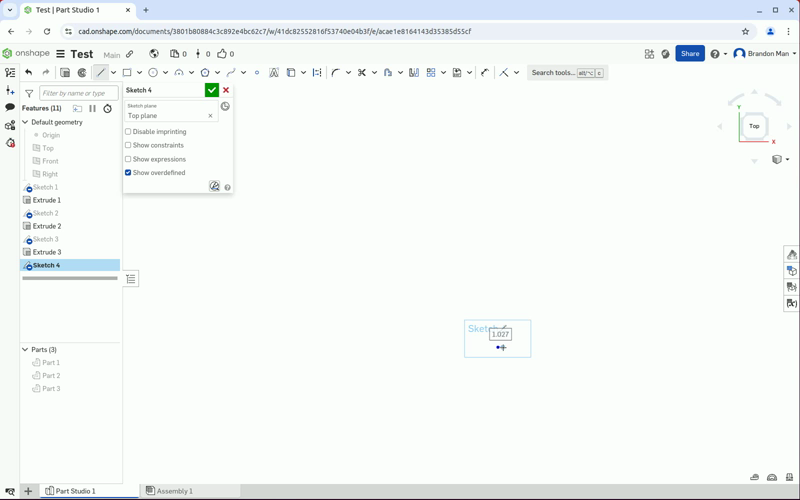
key_up(shift)
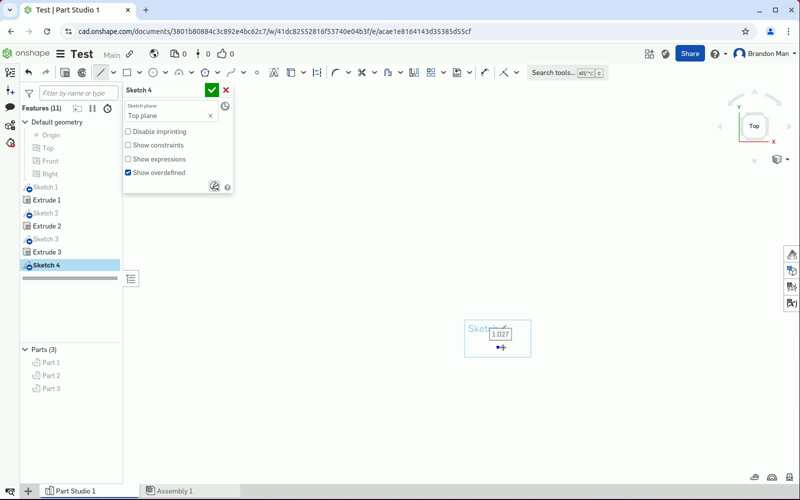
key_down(shift)
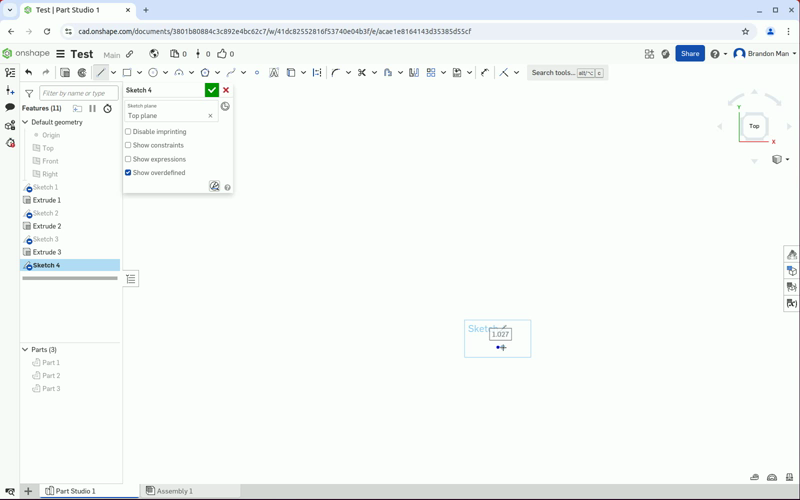
mouse_move(533, 347)
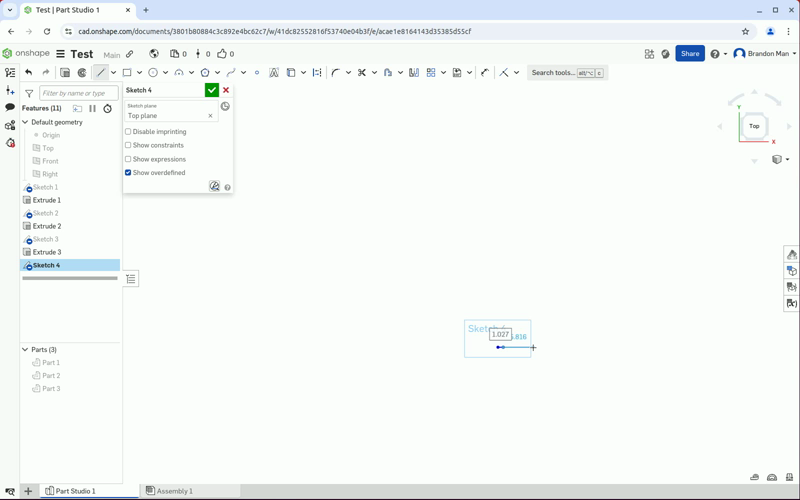
mouse_move(503, 336)
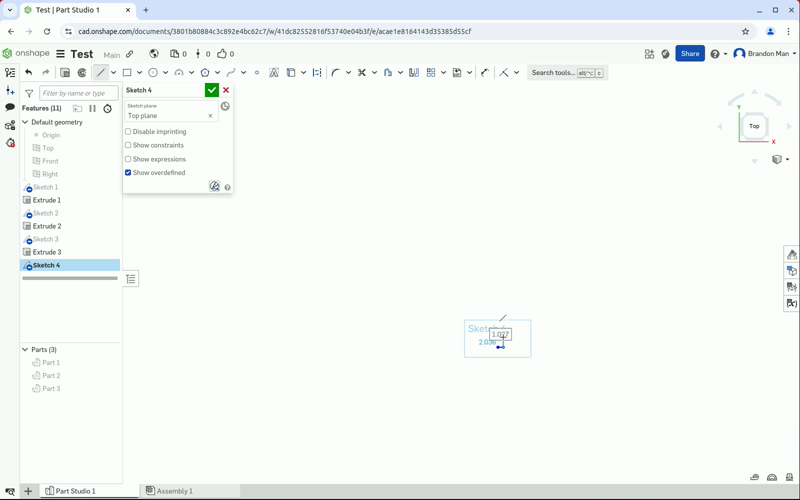
click(503, 336)
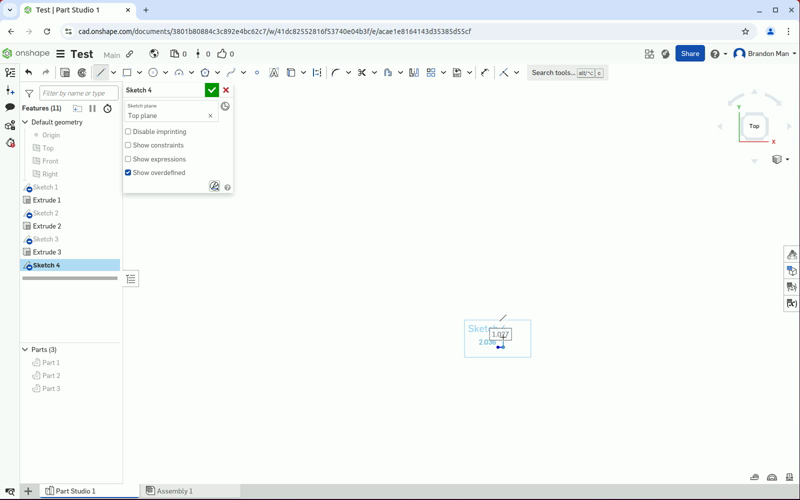
key_up(shift)
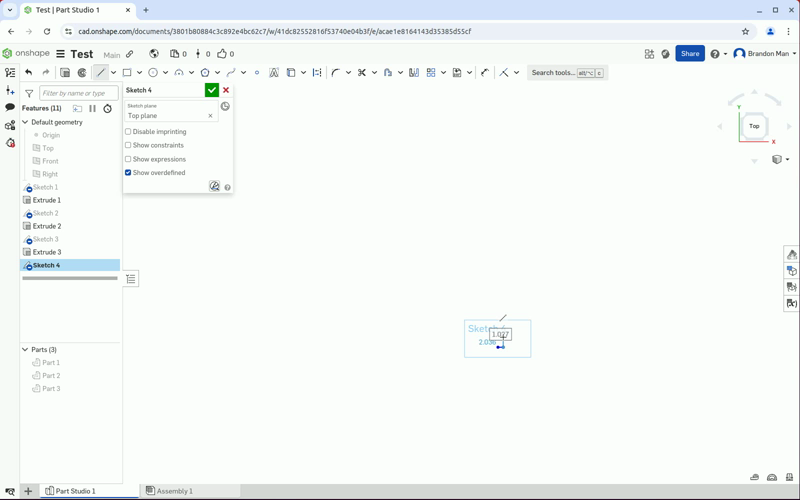
key_down(shift)
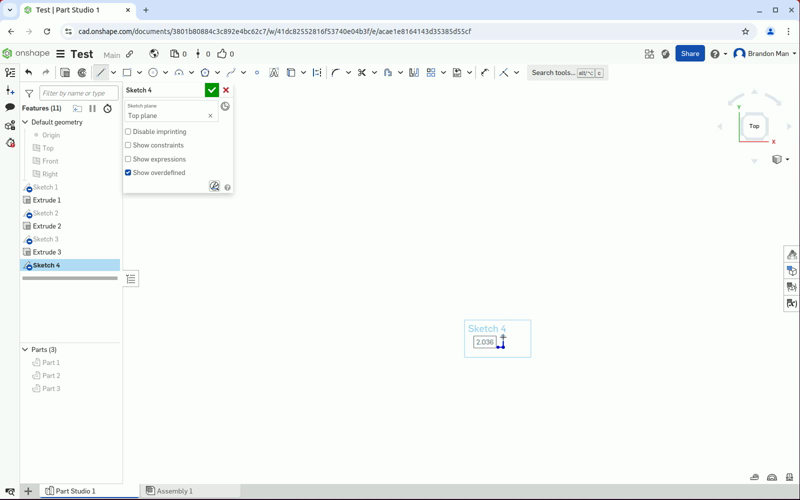
mouse_move(533, 336)
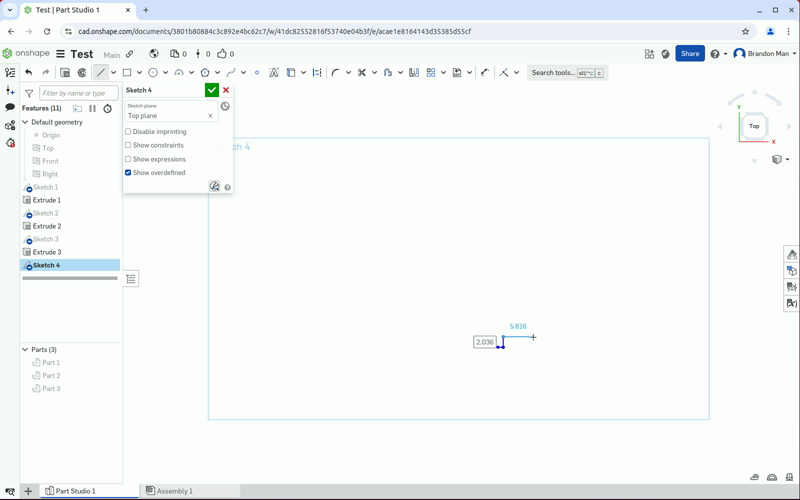
mouse_move(500, 336)
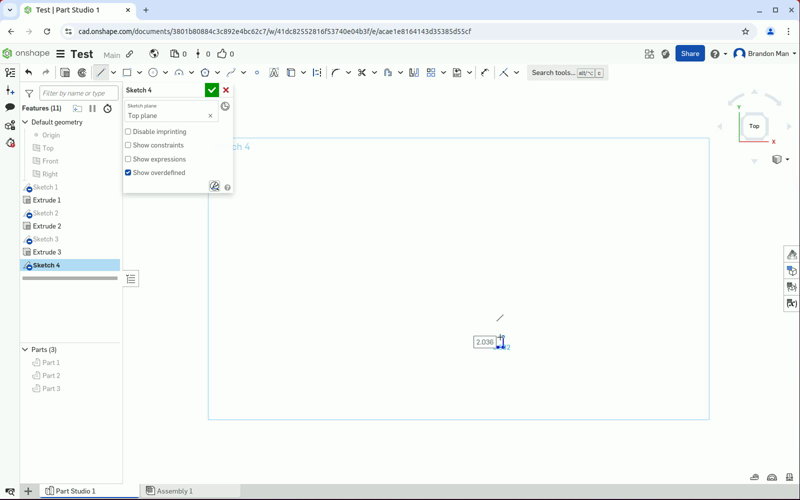
scroll(6)
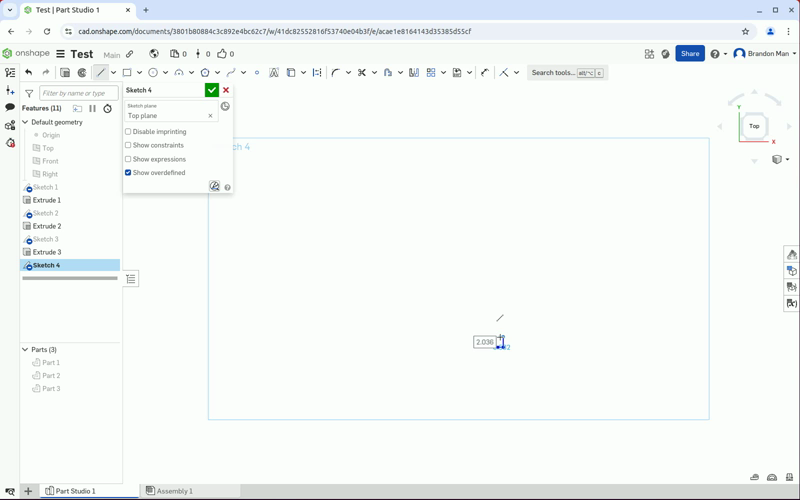
scroll(6)
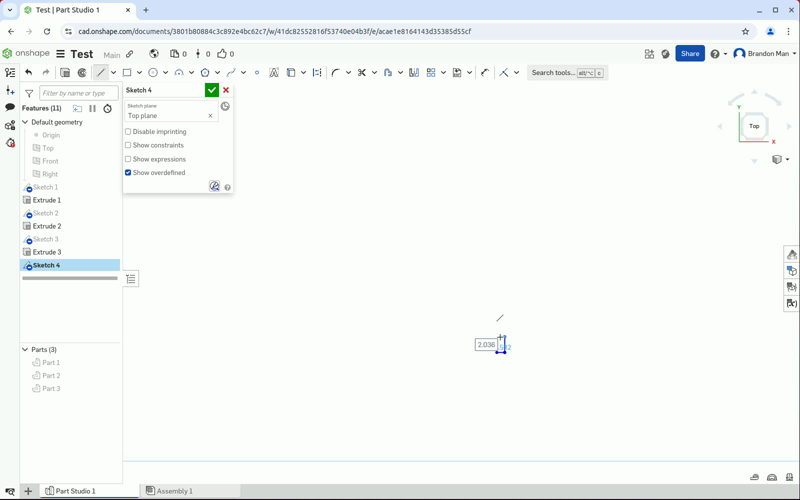
scroll(6)
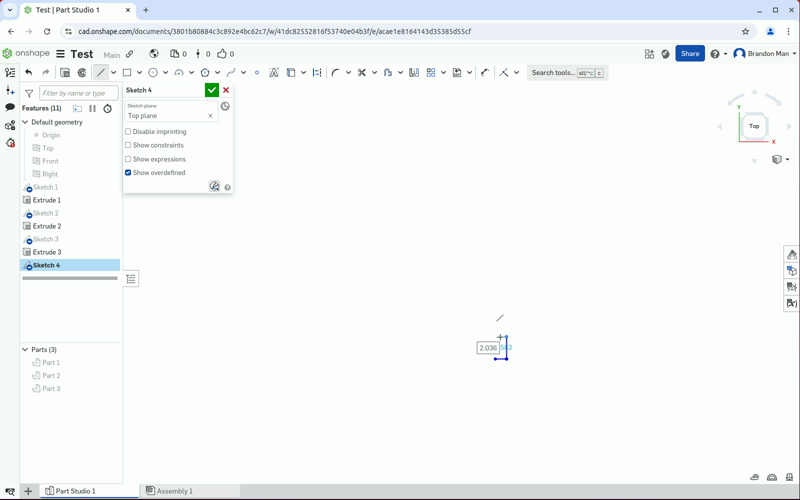
scroll(6)
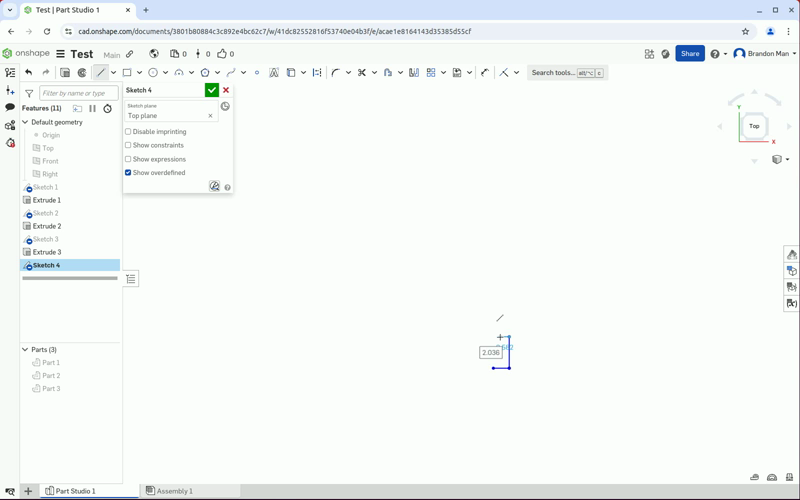
scroll(6)
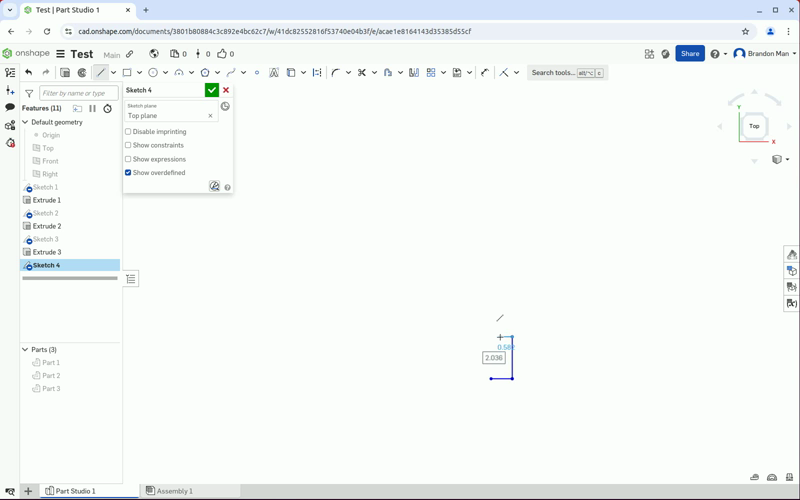
scroll(6)
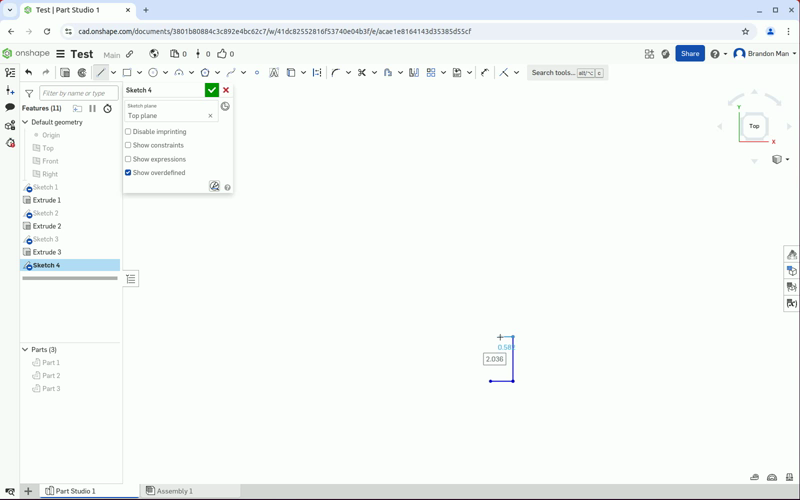
scroll(6)
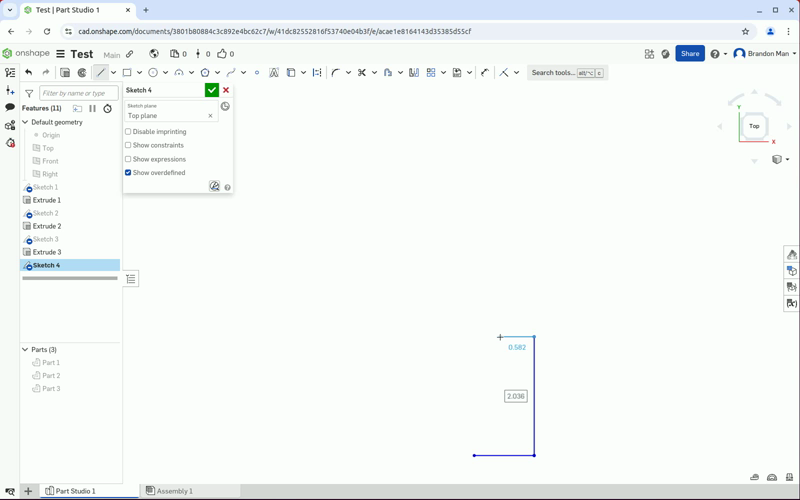
click(500, 336)
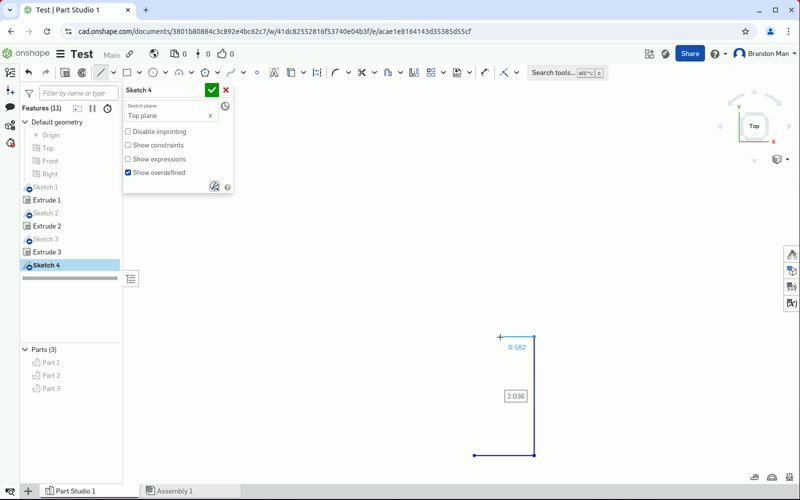
scroll(-6)
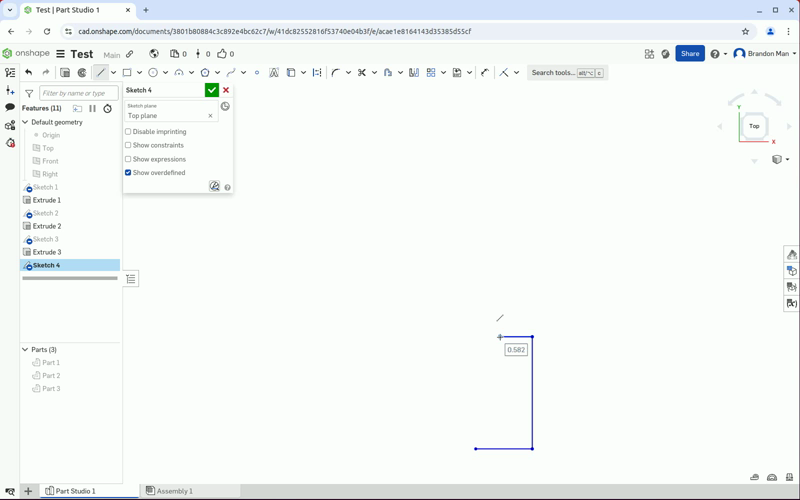
scroll(-6)
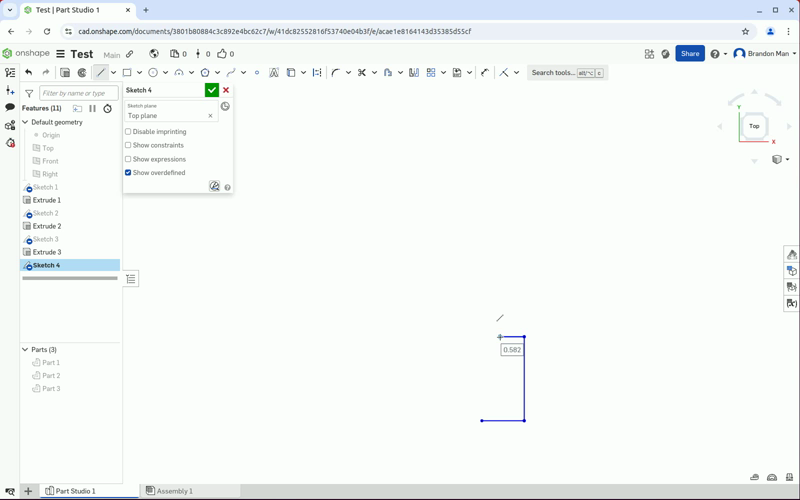
scroll(-6)
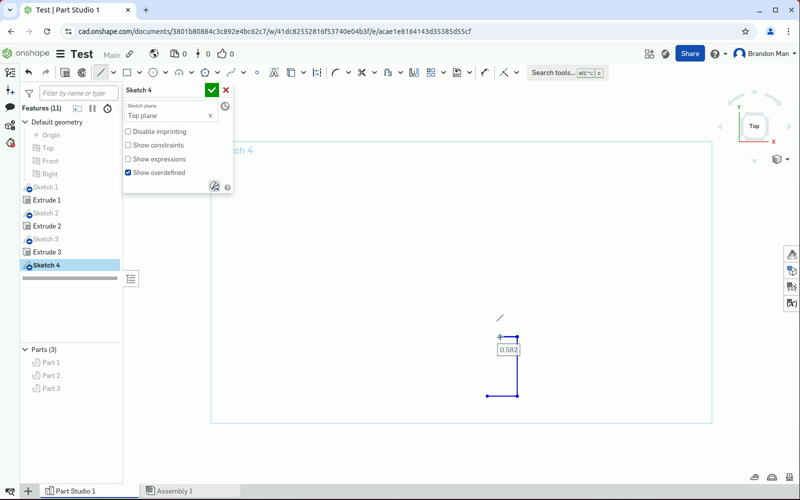
scroll(-6)
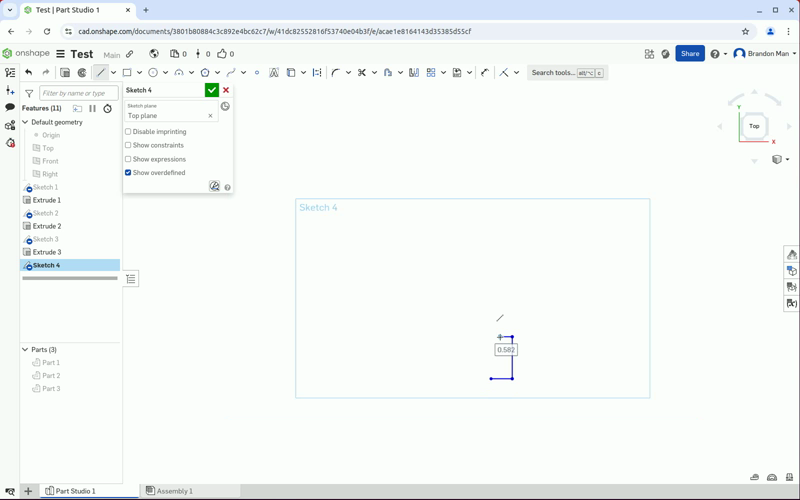
scroll(-6)
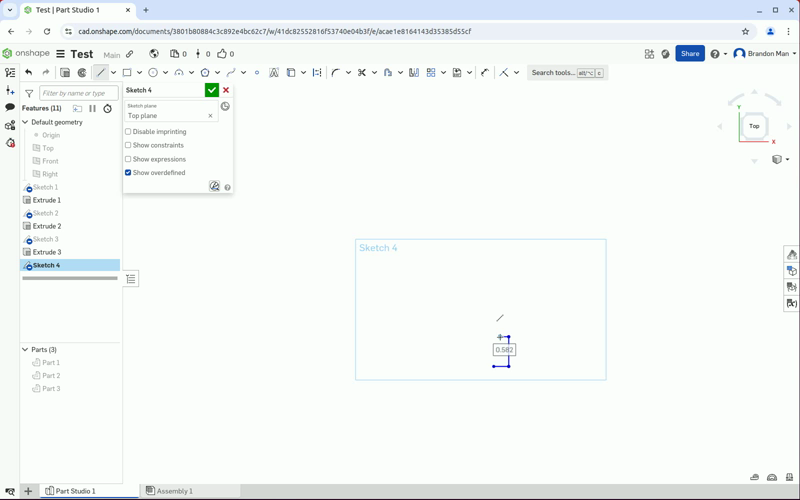
scroll(-6)
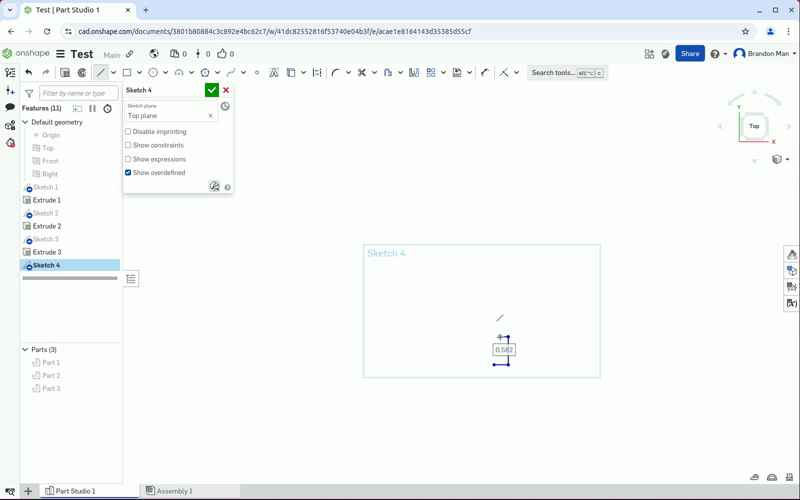
scroll(-6)
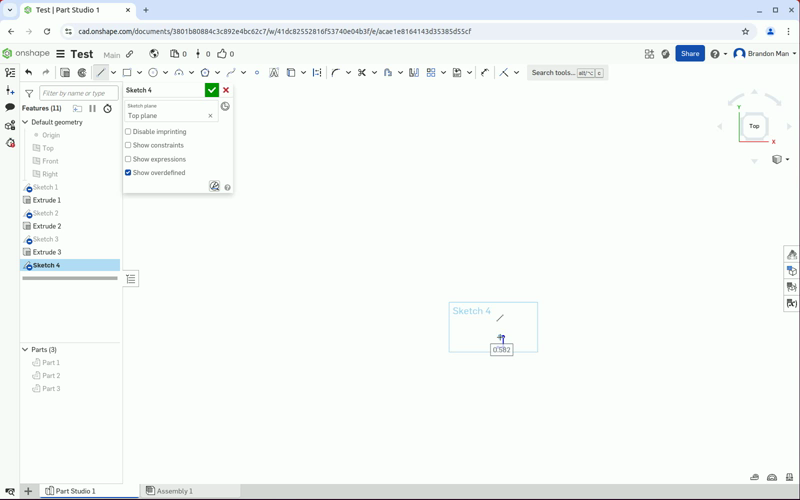
key_up(shift)
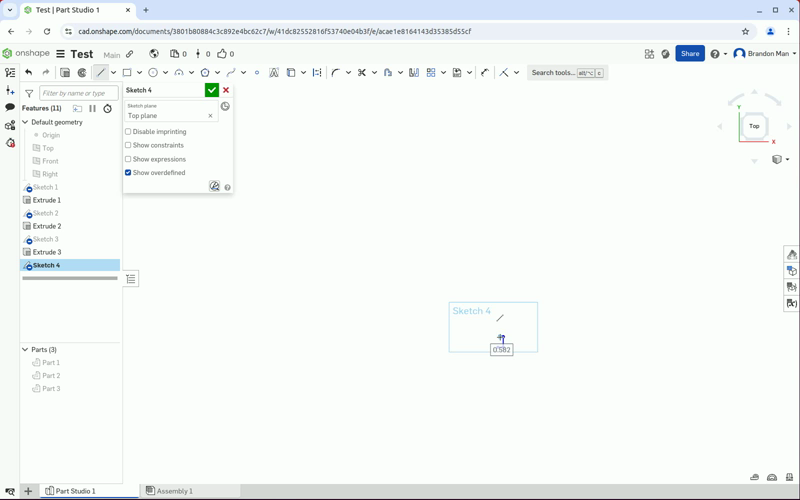
key_down(shift)
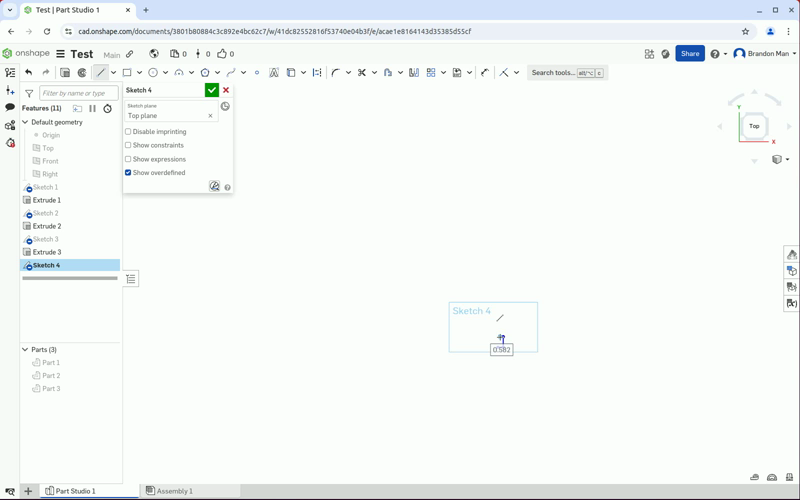
mouse_move(530, 336)
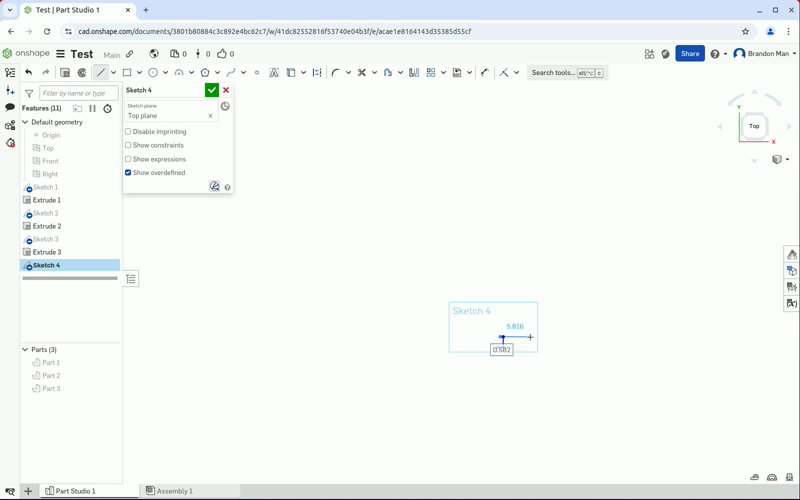
mouse_move(500, 343)
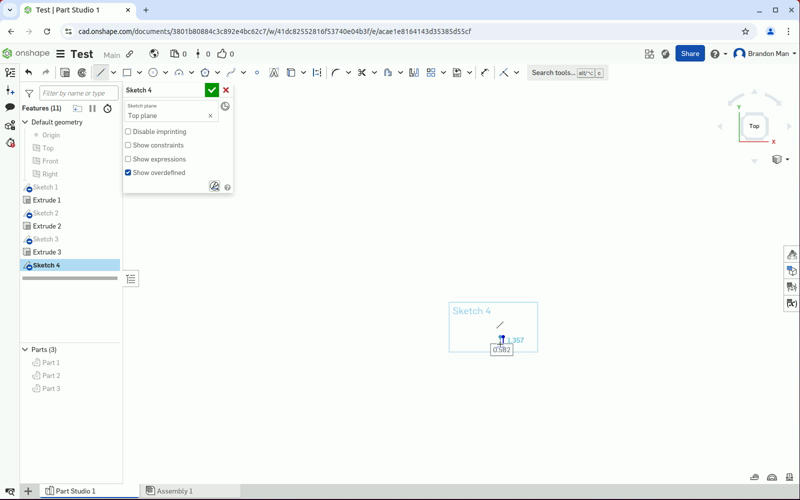
scroll(6)
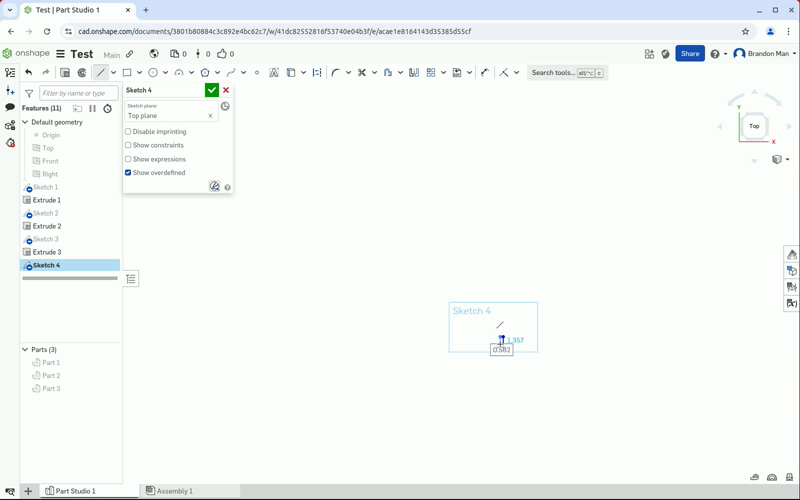
scroll(6)
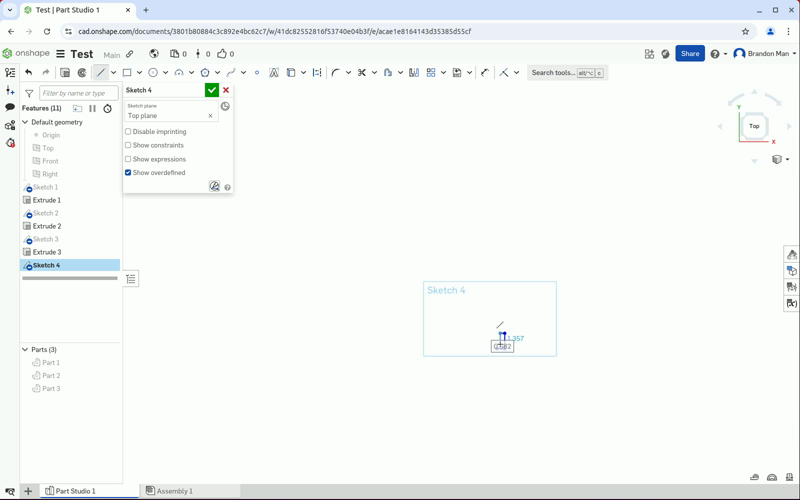
scroll(6)
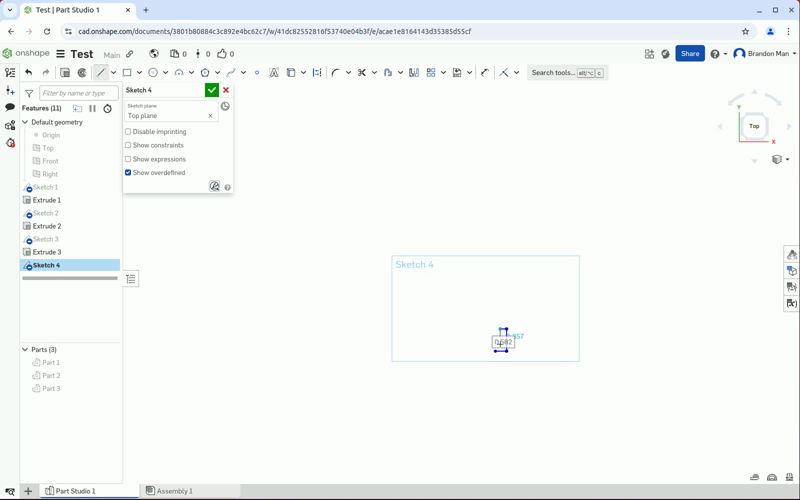
scroll(6)
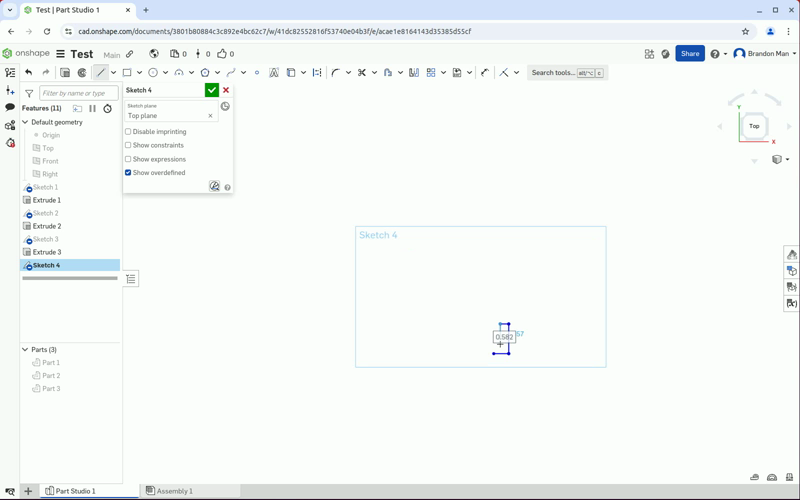
scroll(6)
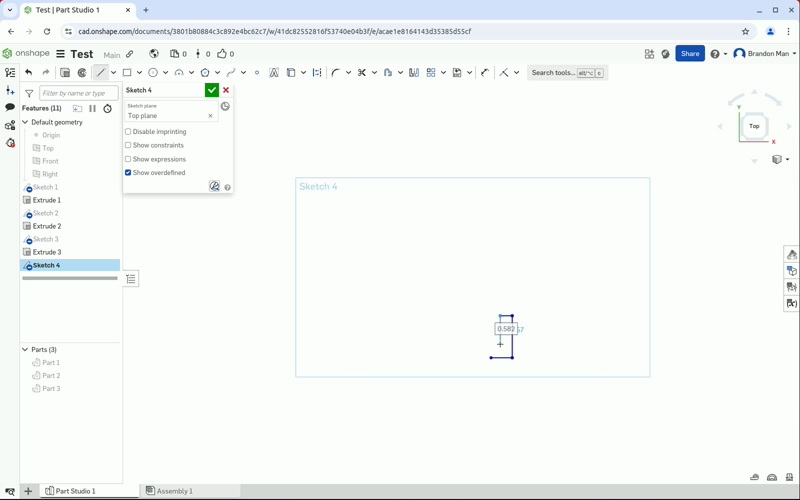
scroll(6)
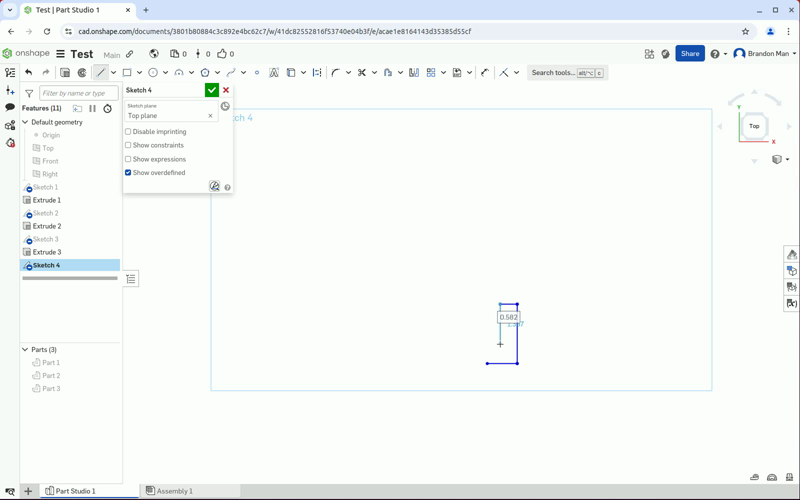
scroll(6)
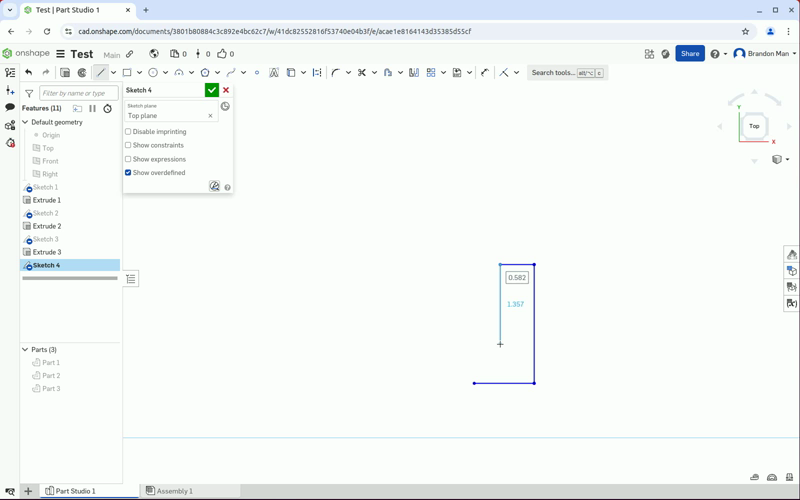
click(500, 343)
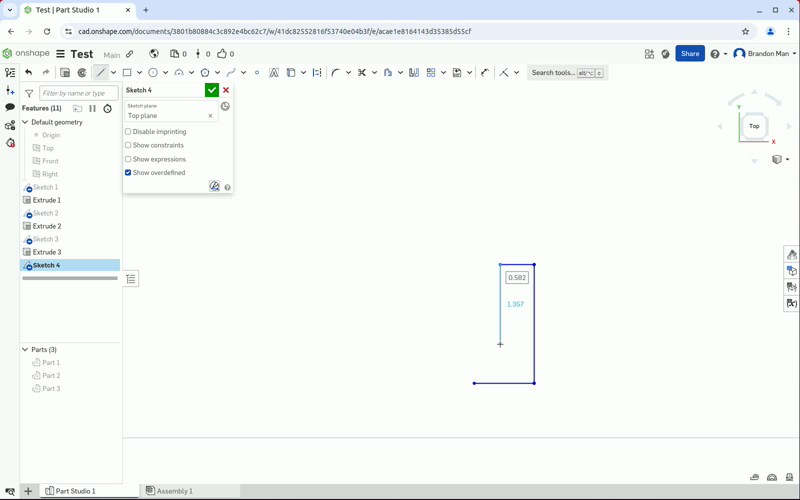
scroll(-6)
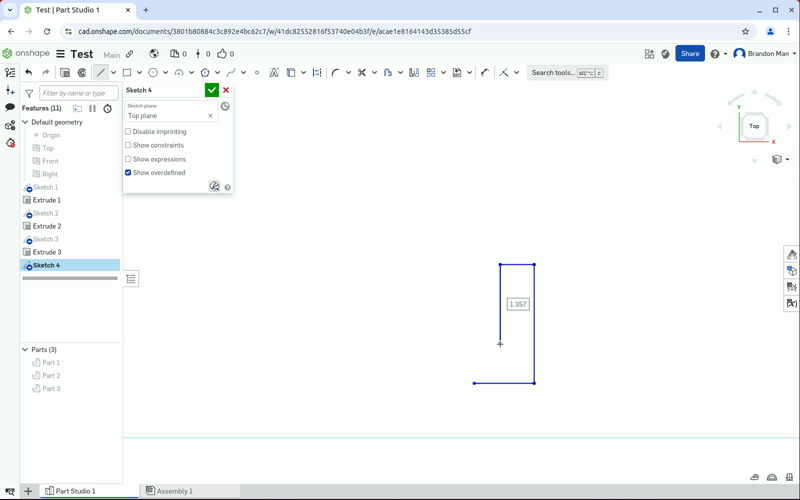
scroll(-6)
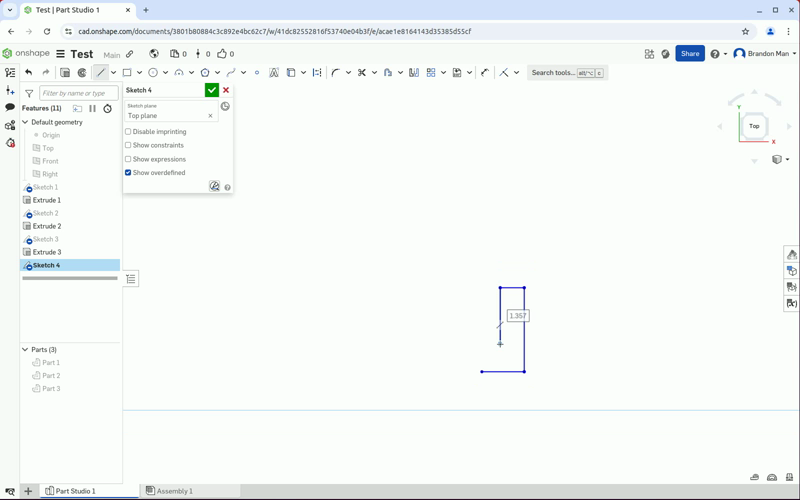
scroll(-6)
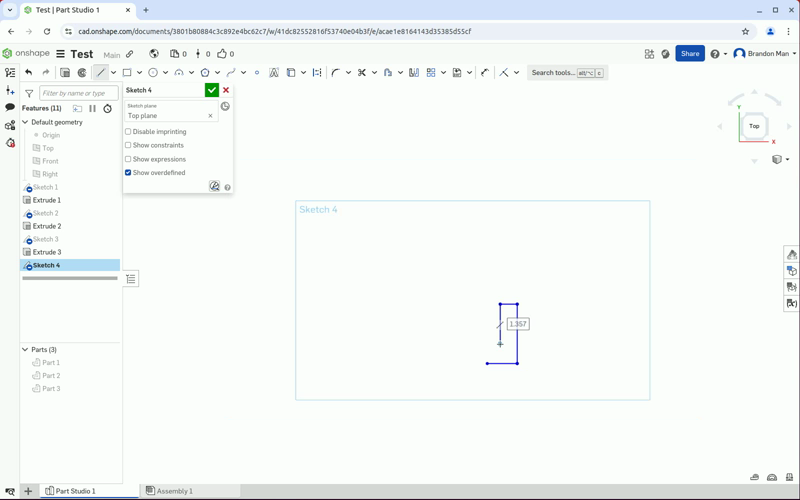
scroll(-6)
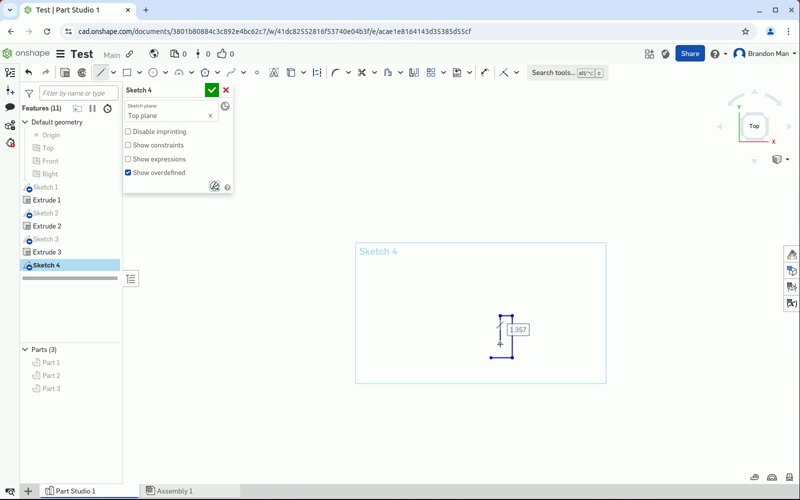
scroll(-6)
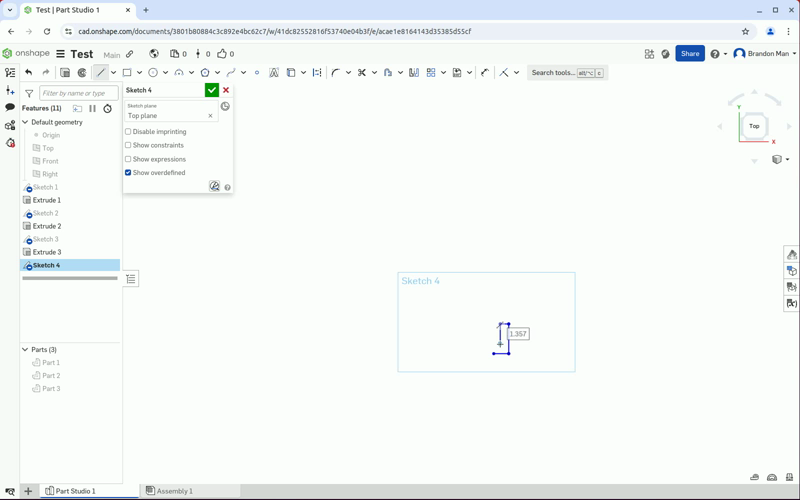
scroll(-6)
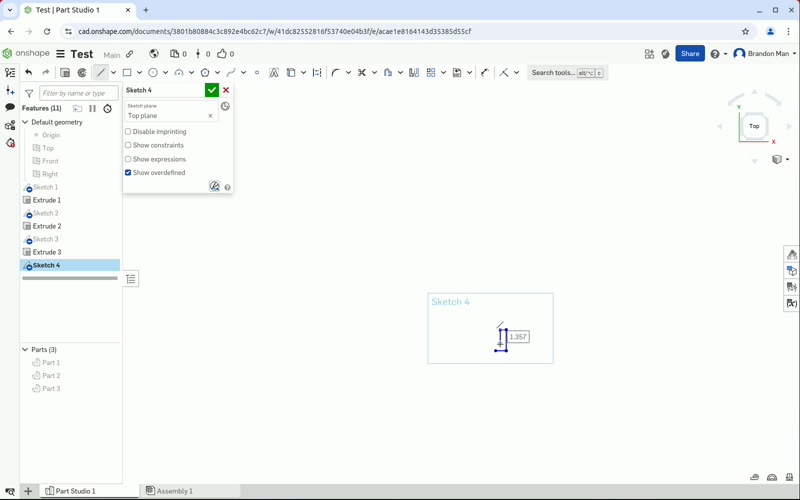
scroll(-6)
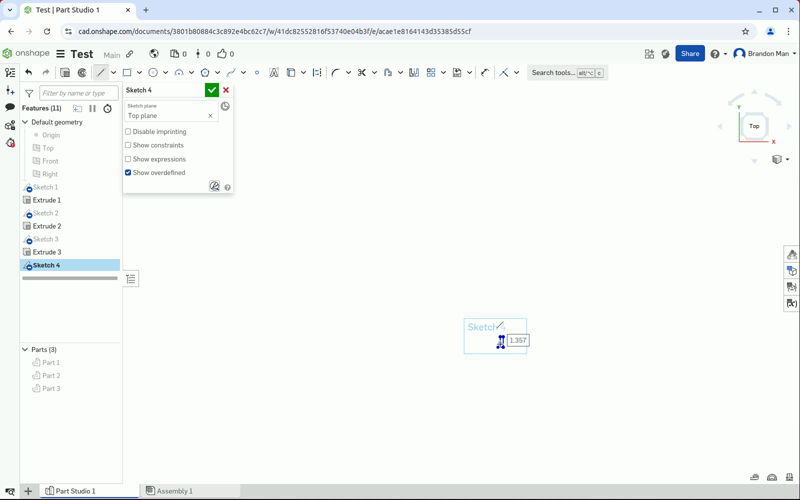
key_up(shift)
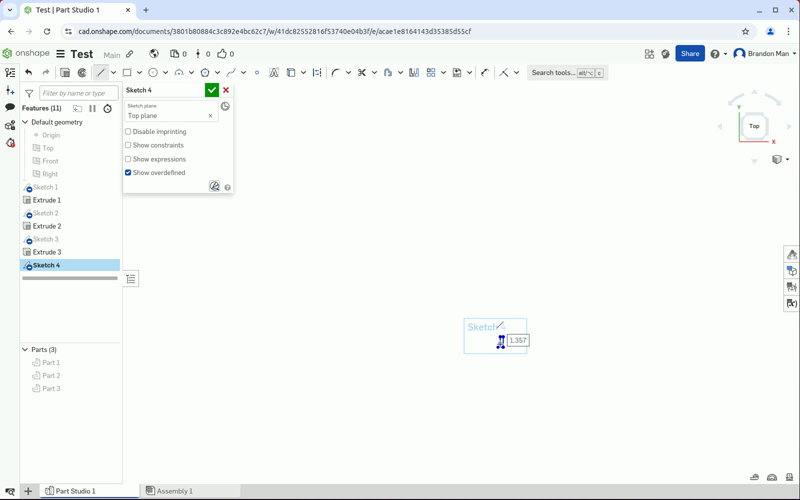
key_down(shift)
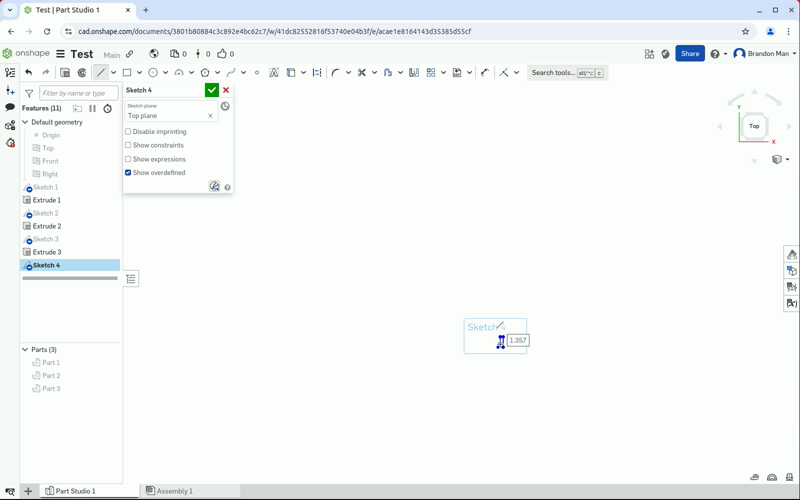
mouse_move(530, 343)
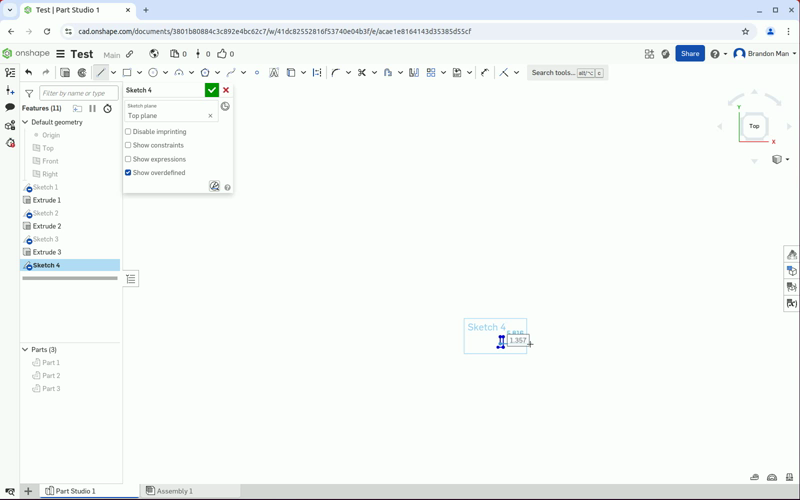
mouse_move(498, 343)
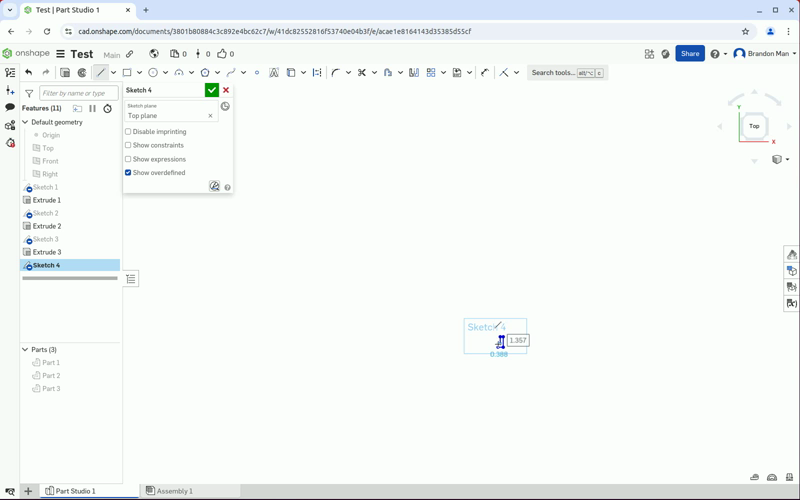
scroll(6)
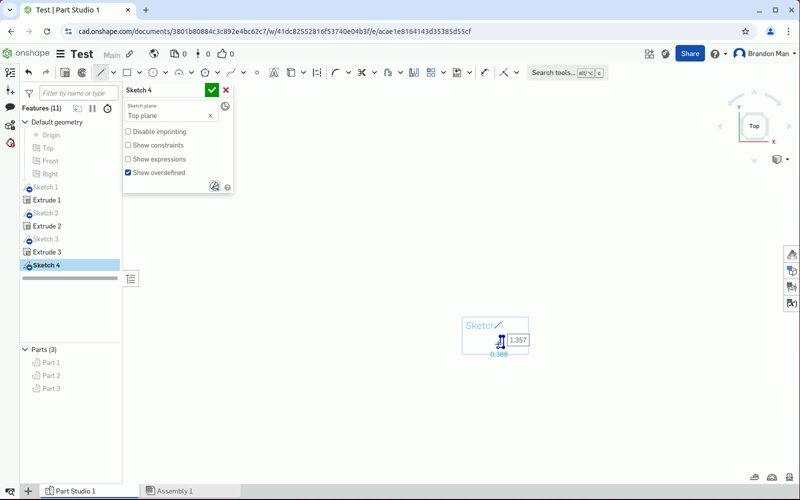
scroll(6)
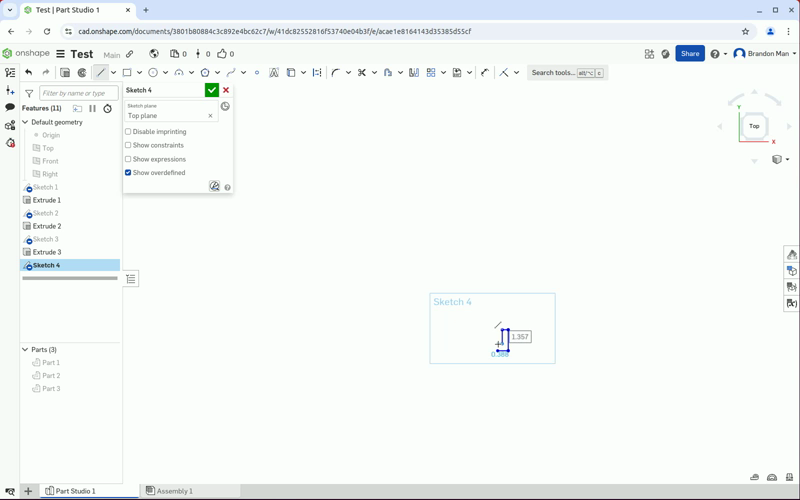
scroll(6)
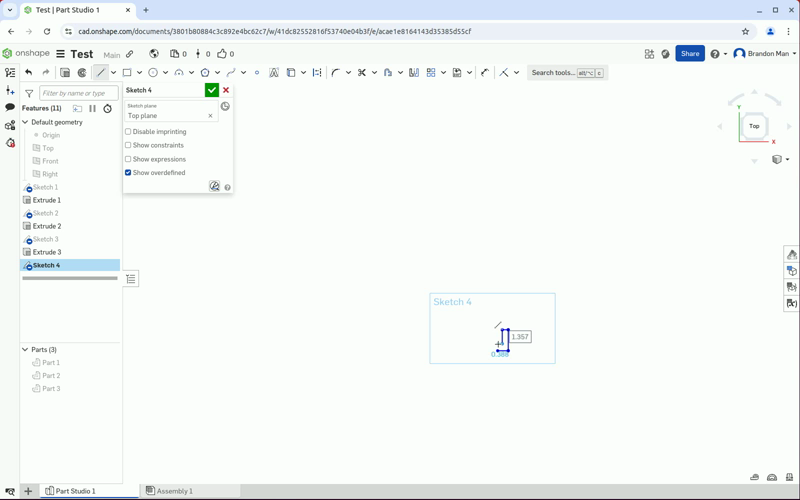
scroll(6)
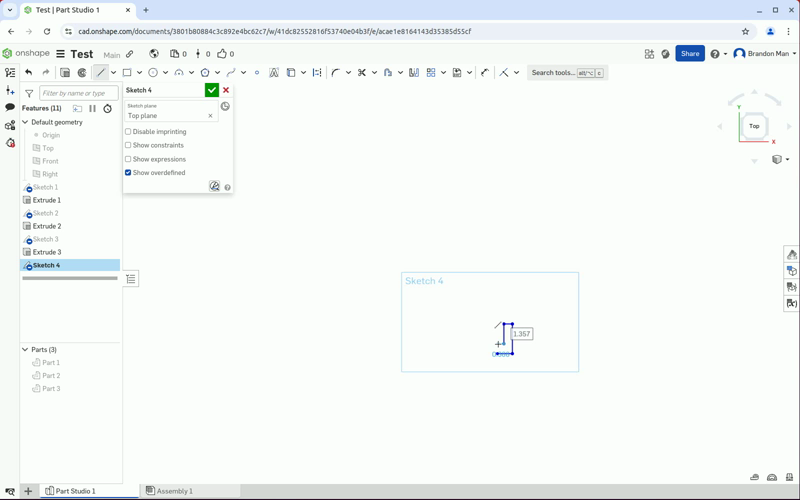
scroll(6)
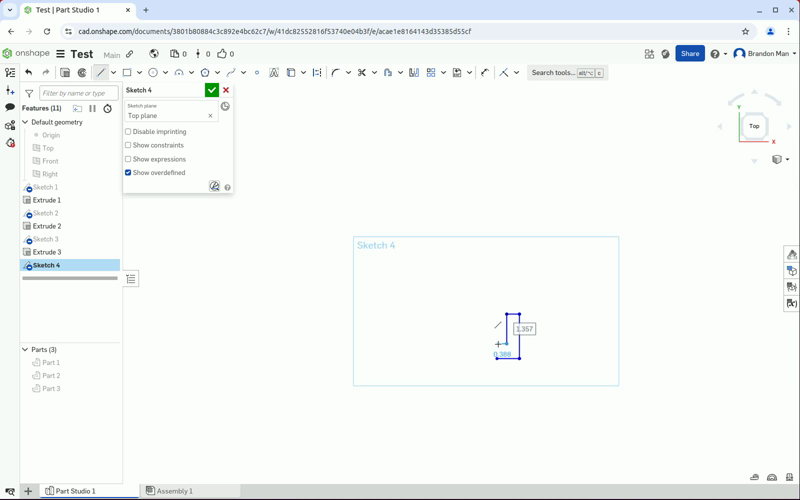
scroll(6)
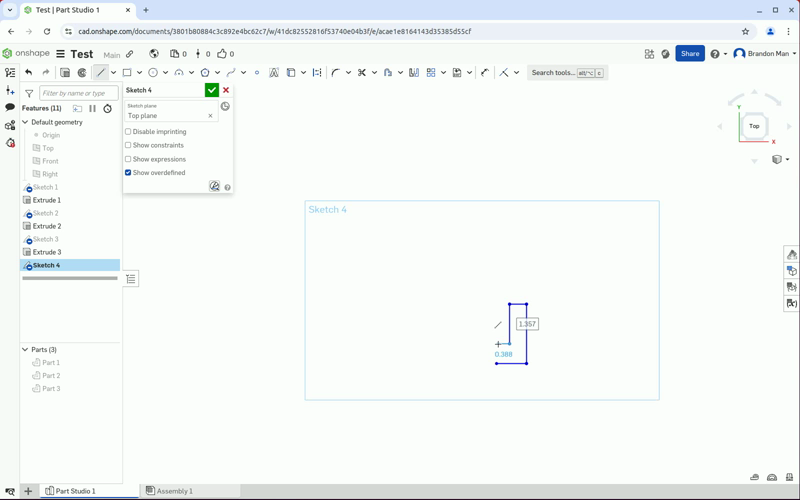
scroll(6)
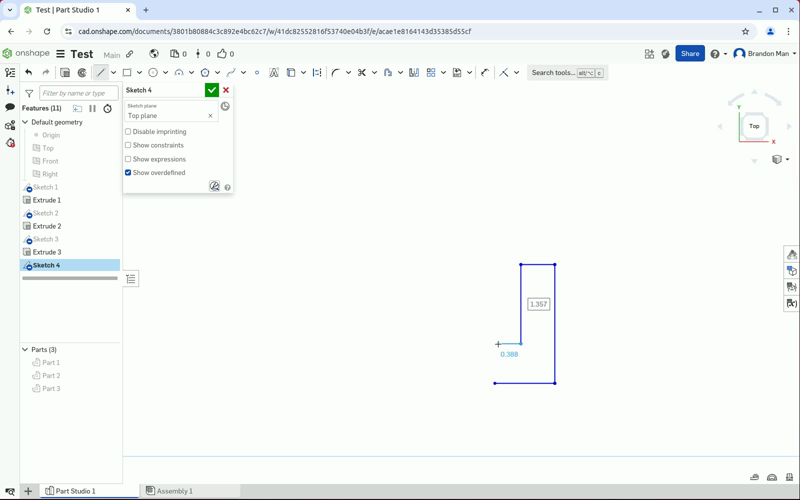
click(498, 343)
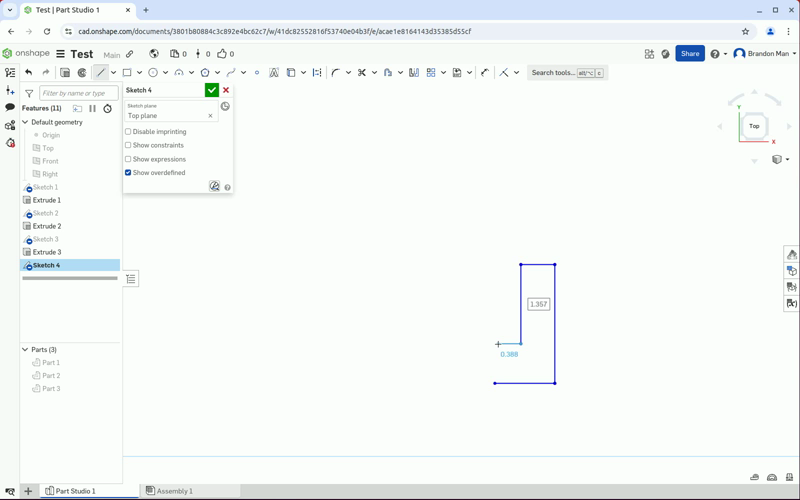
scroll(-6)
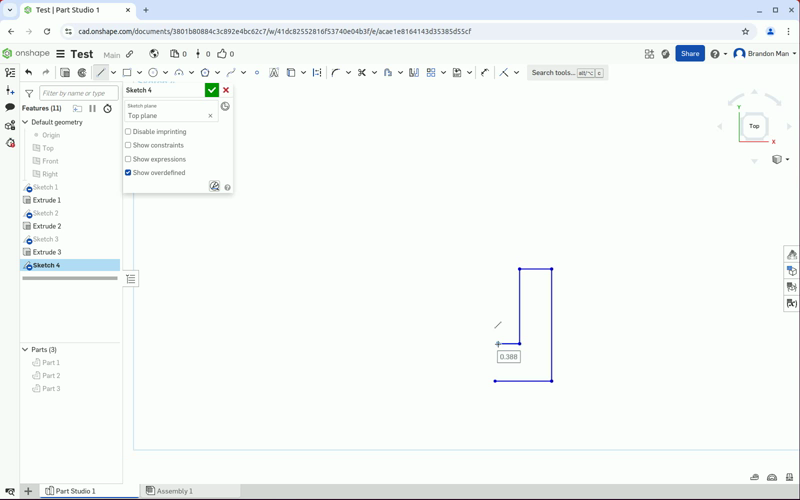
scroll(-6)
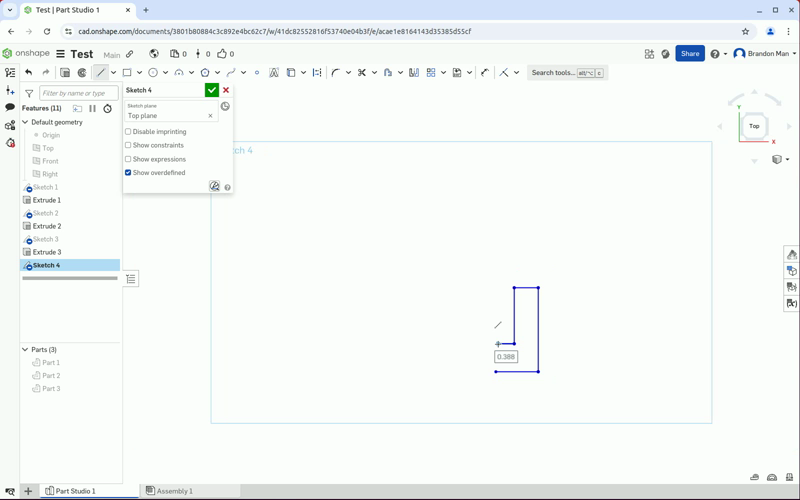
scroll(-6)
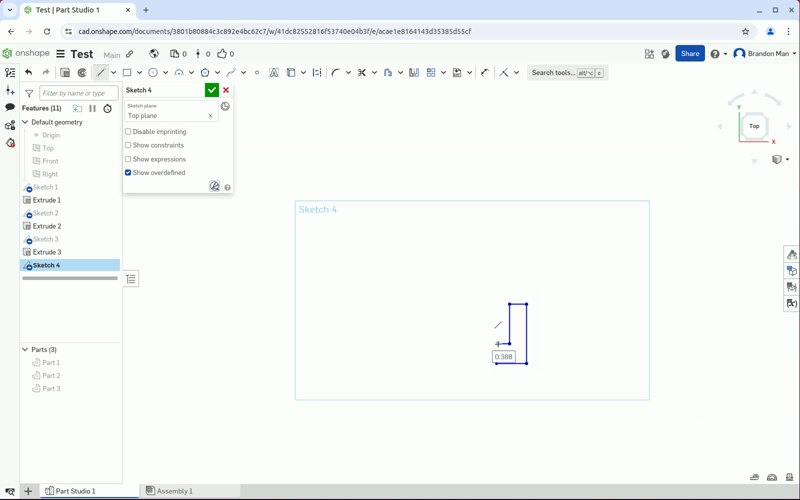
scroll(-6)
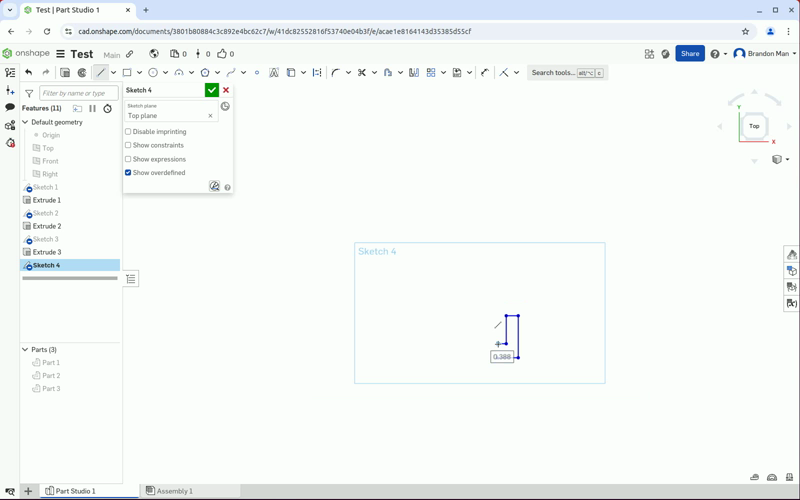
scroll(-6)
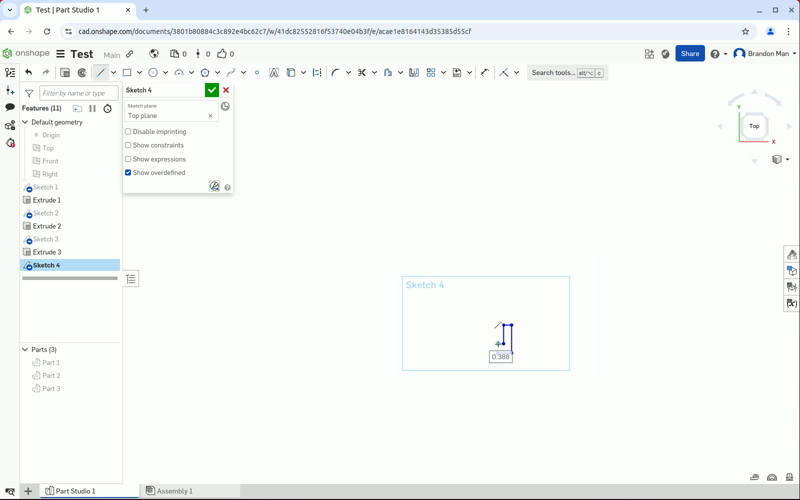
scroll(-6)
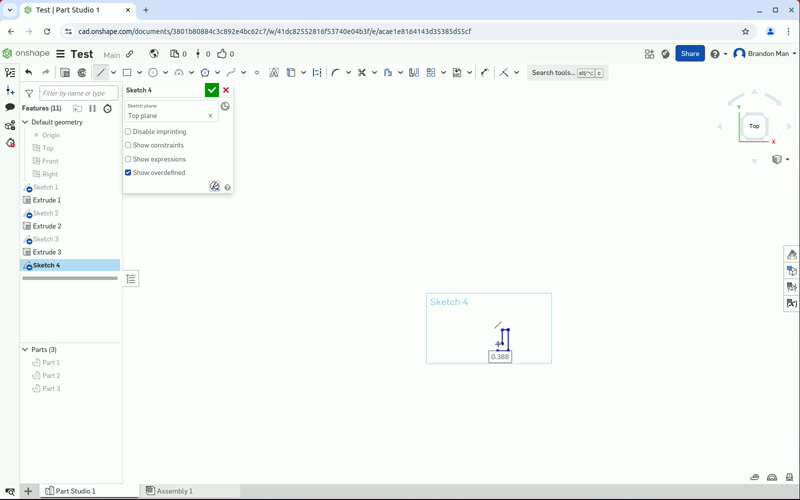
scroll(-6)
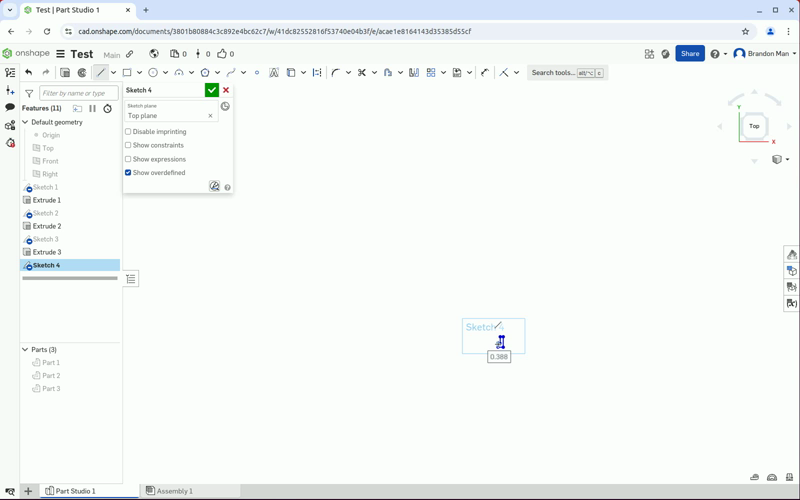
key_up(shift)
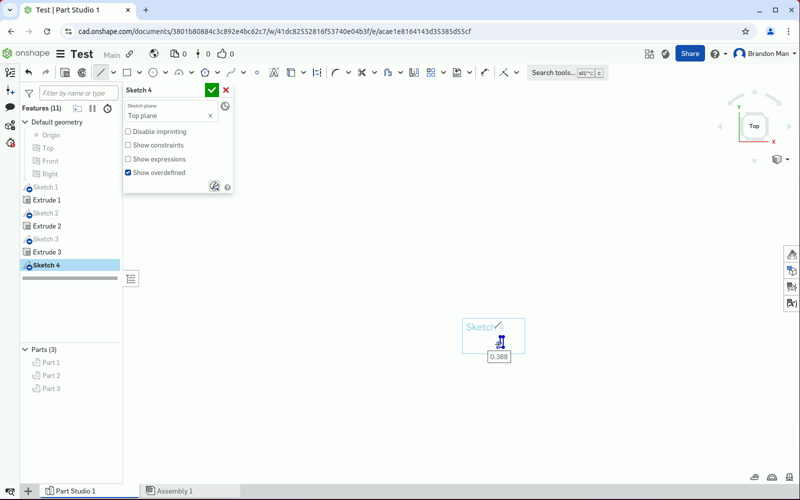
mouse_move(528, 343)
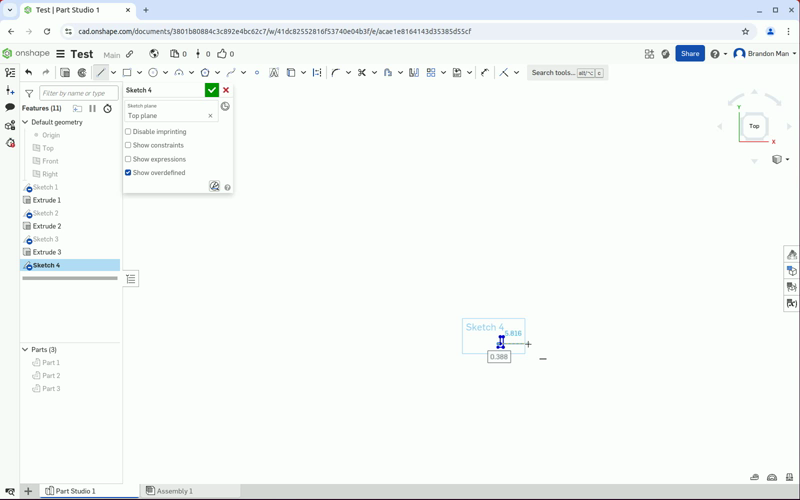
key_down(shift)
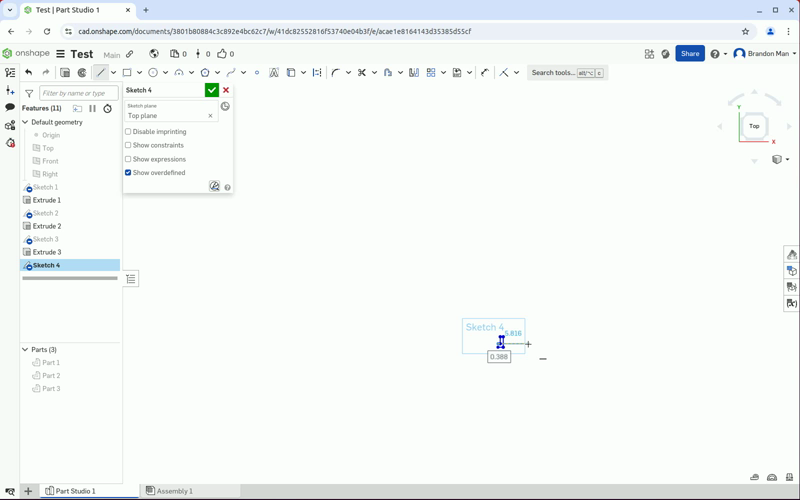
mouse_move(498, 347)
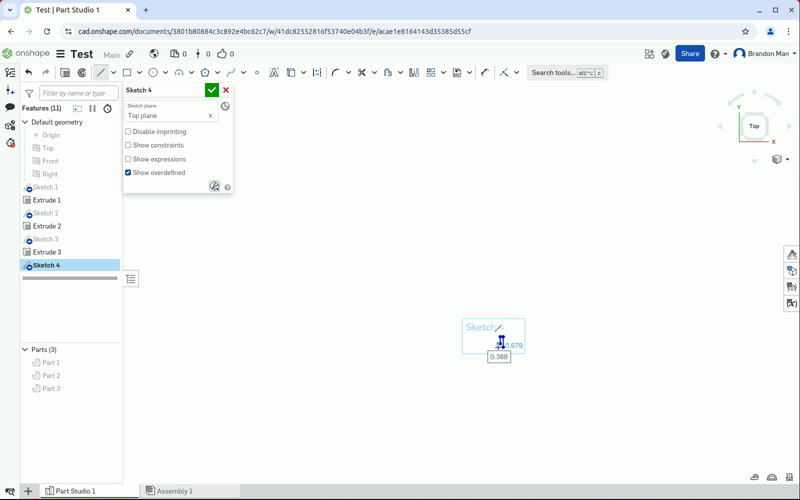
scroll(6)
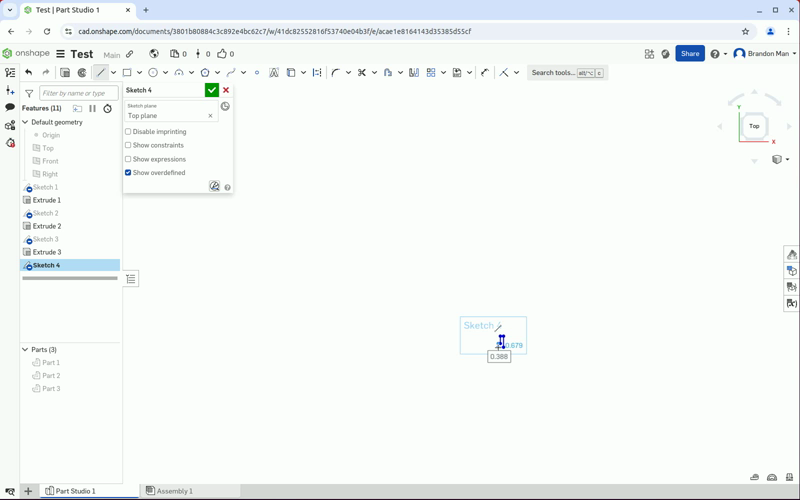
scroll(6)
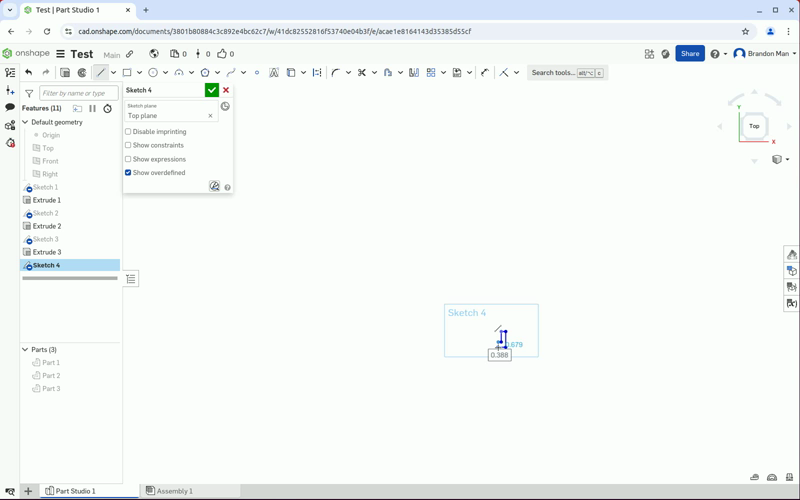
scroll(6)
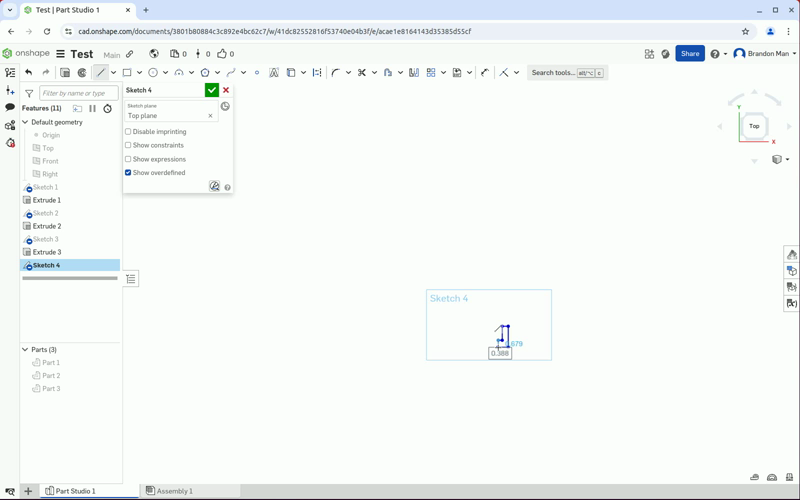
scroll(6)
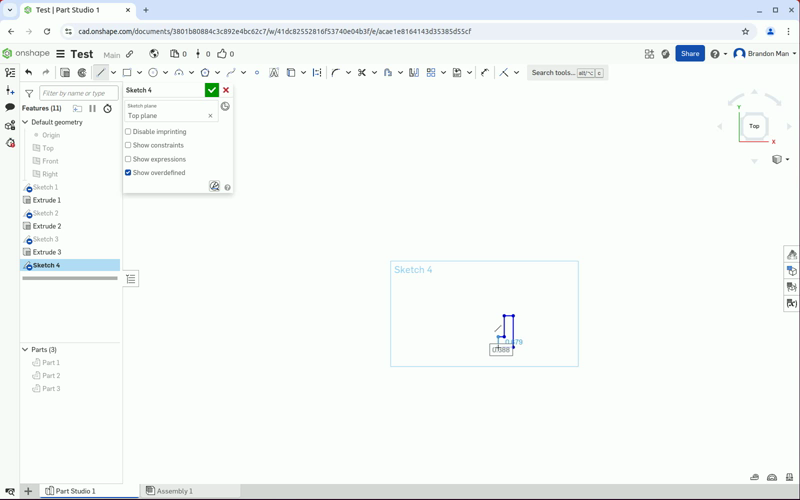
scroll(6)
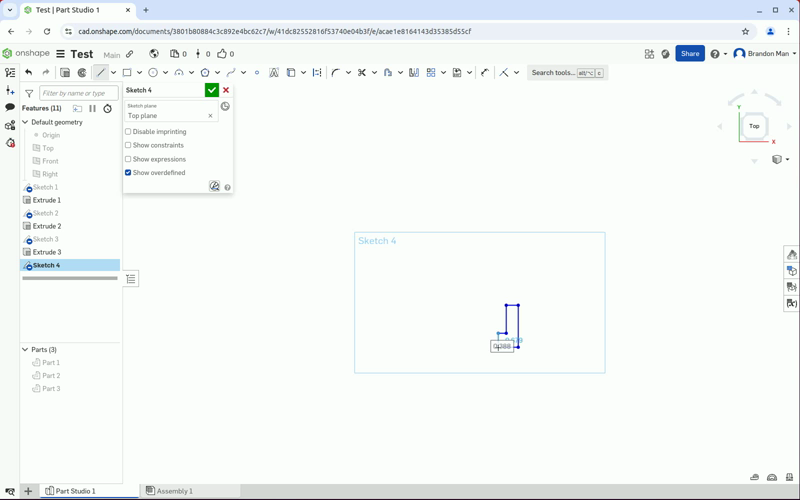
scroll(6)
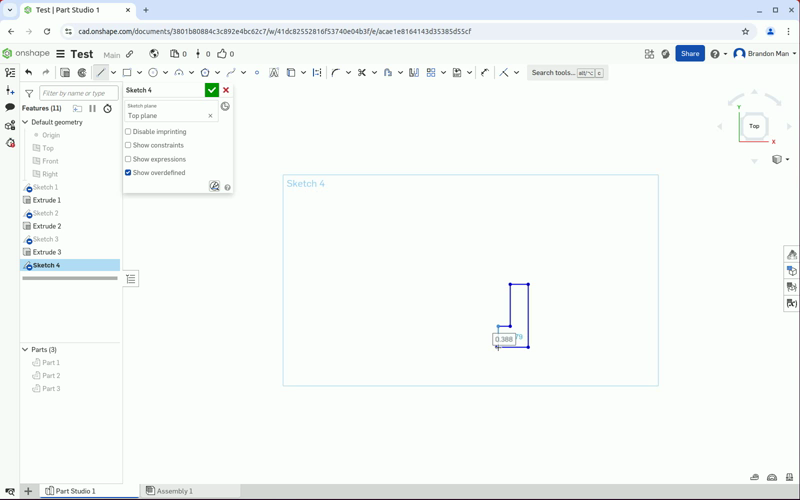
scroll(6)
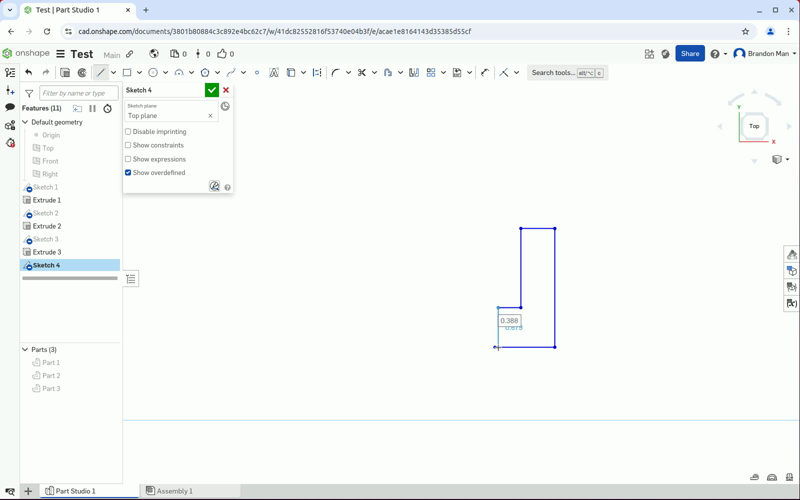
key_up(shift)
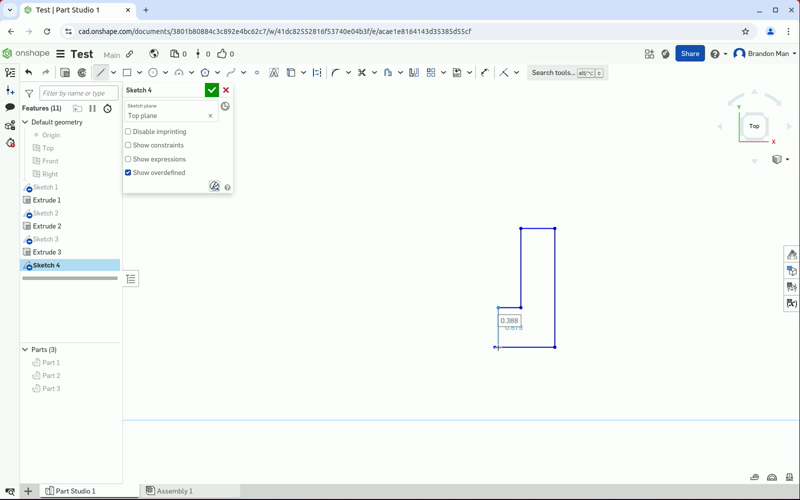
click(498, 347)
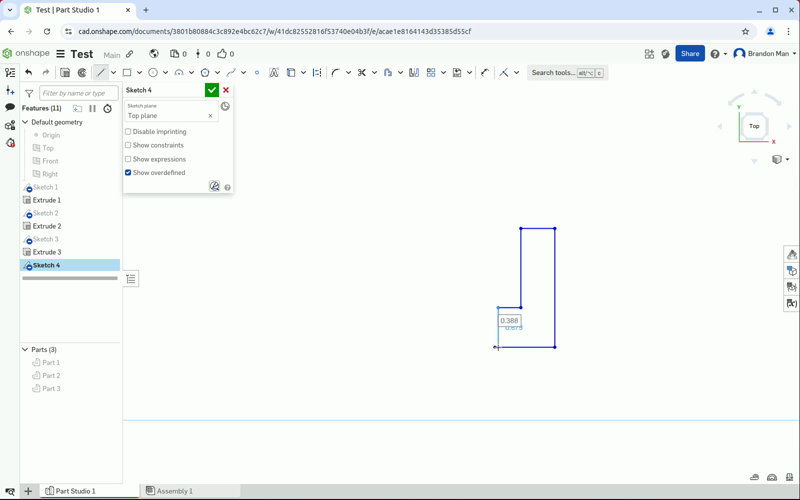
scroll(-6)
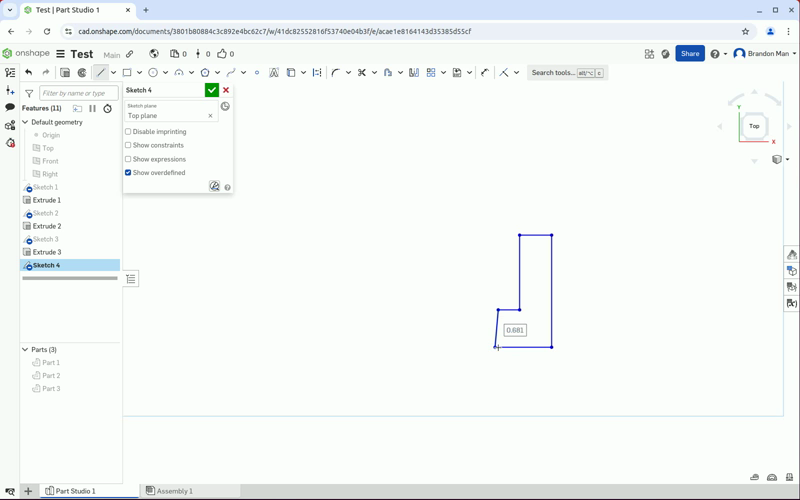
scroll(-6)
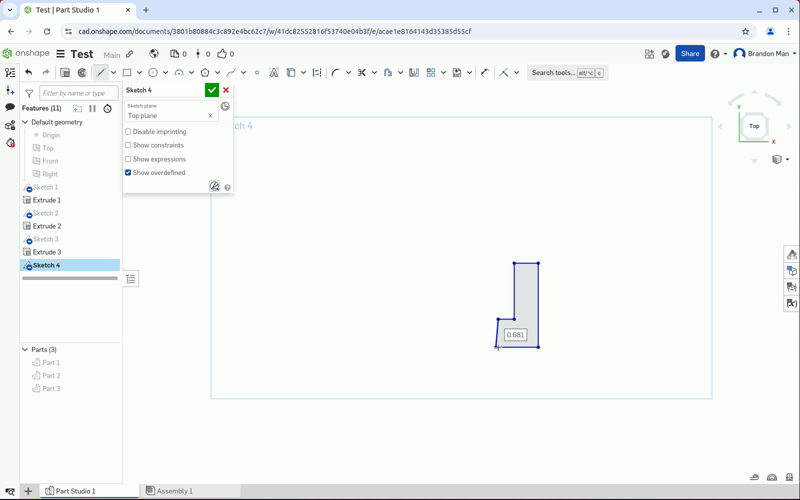
scroll(-6)
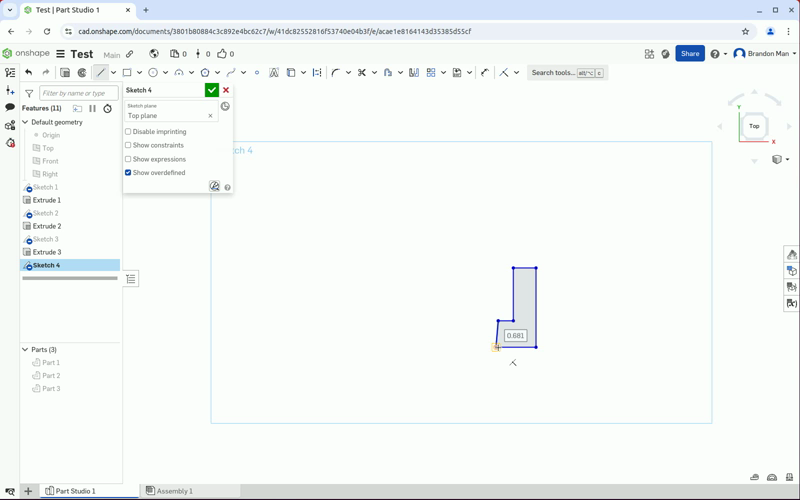
scroll(-6)
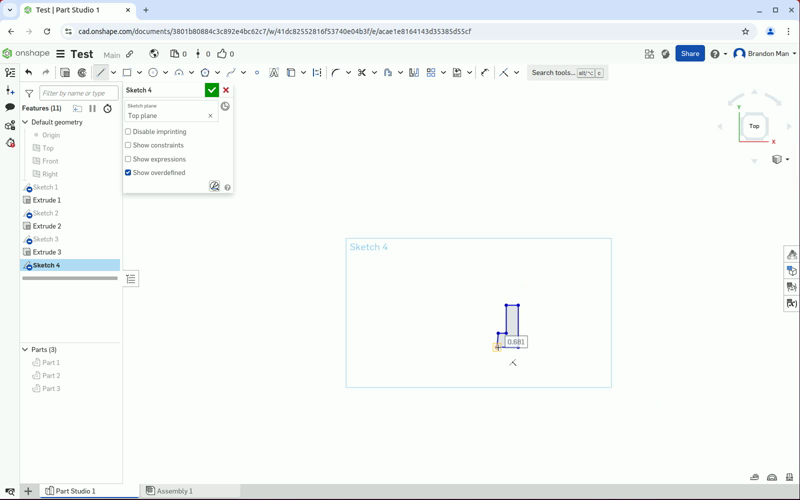
scroll(-6)
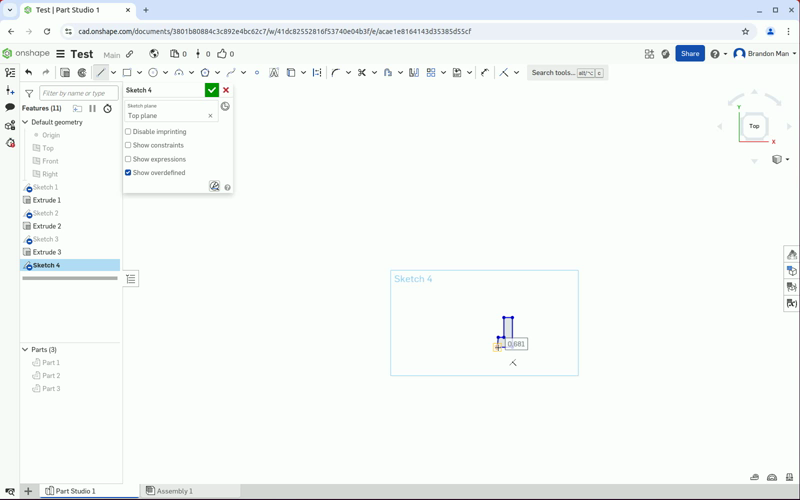
scroll(-6)
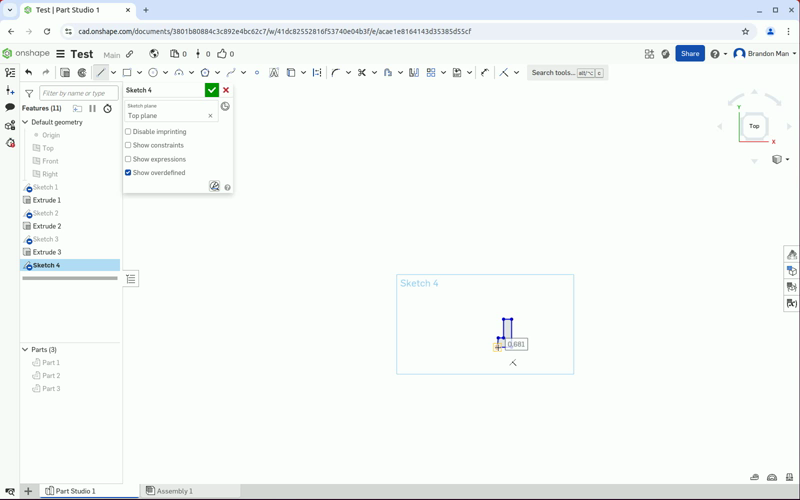
scroll(-6)
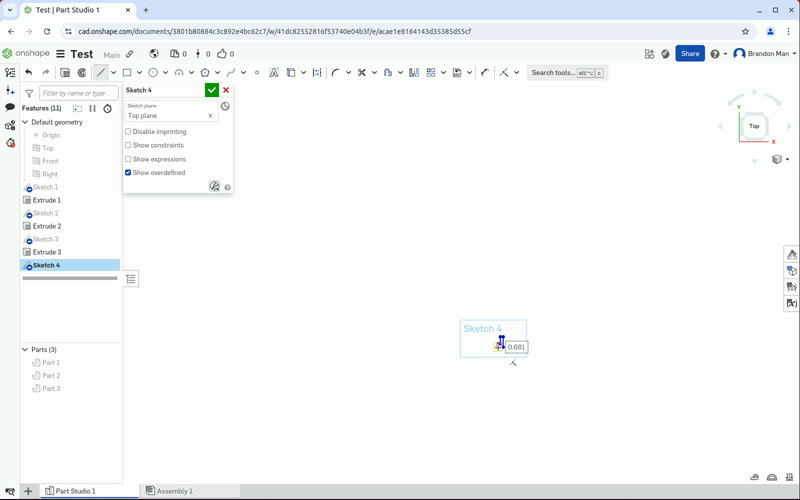
key(esc)
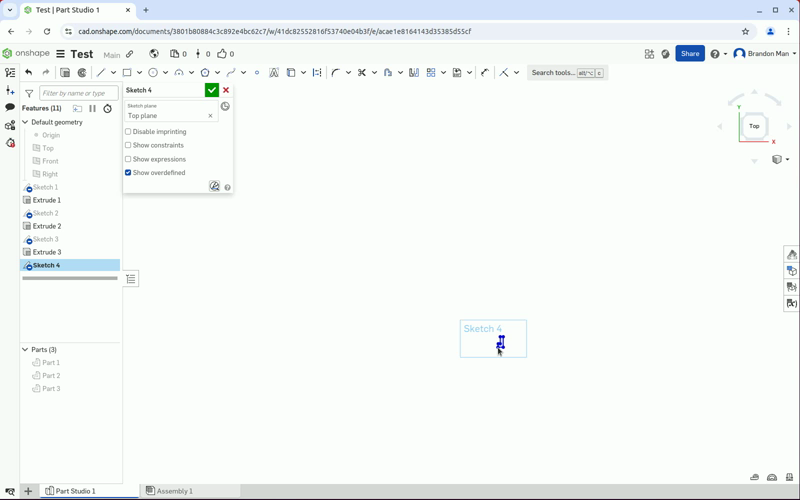
mouse_move(503, 341)
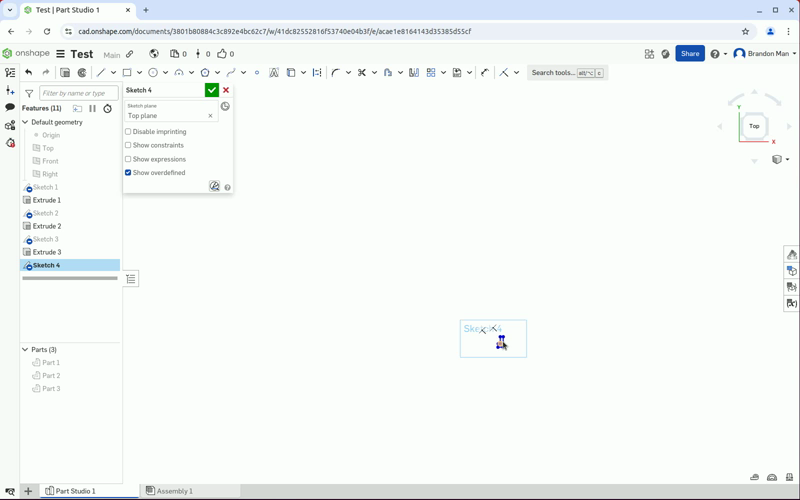
scroll(6)
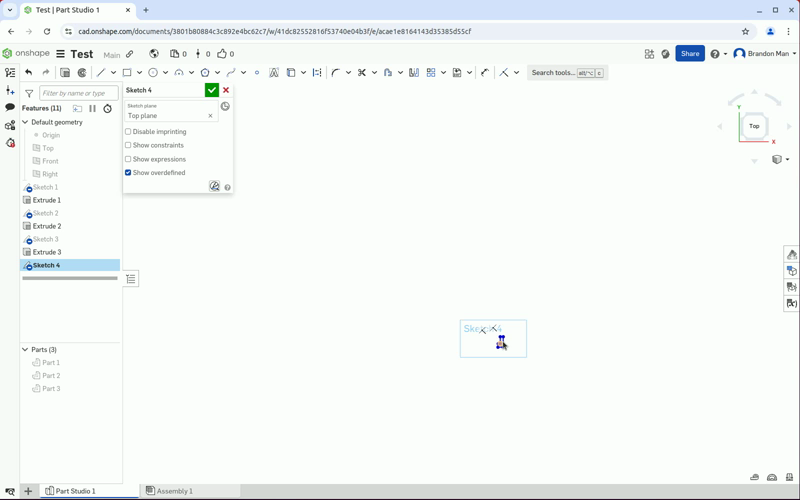
scroll(6)
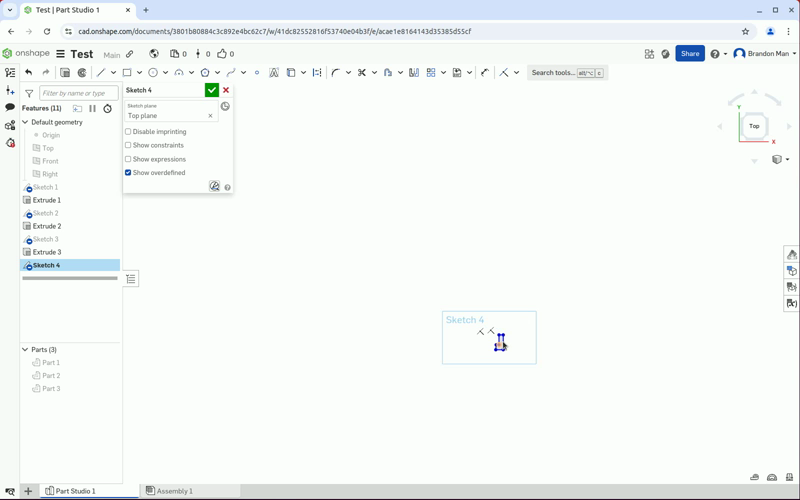
scroll(6)
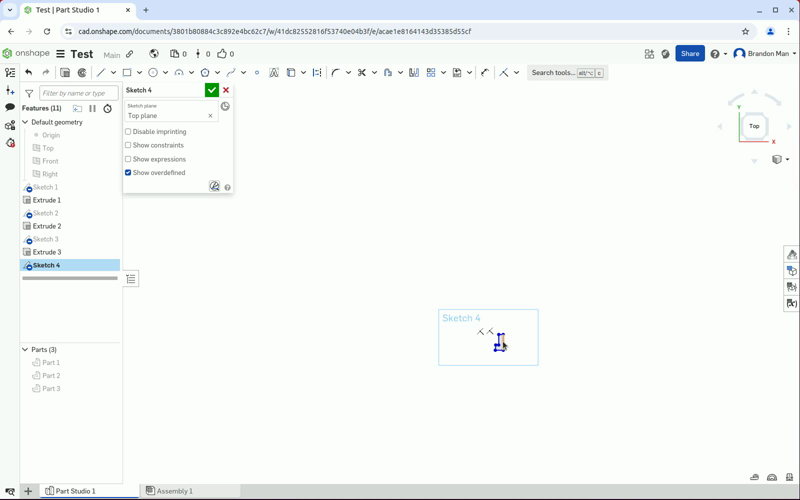
scroll(6)
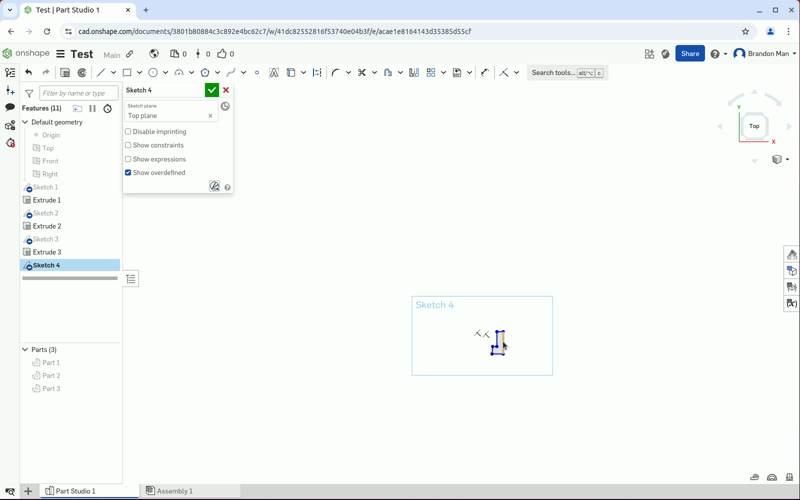
scroll(6)
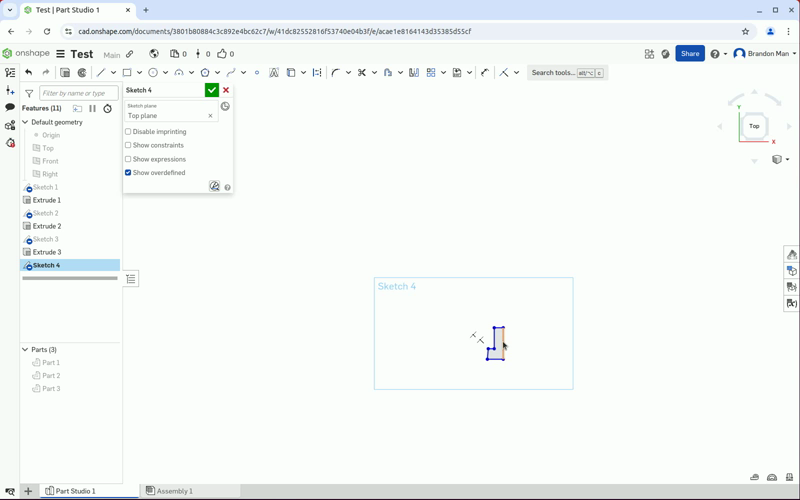
scroll(6)
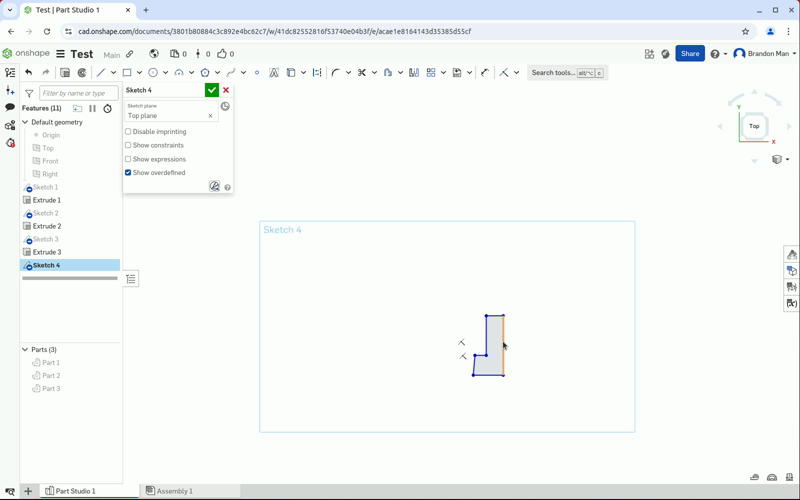
scroll(6)
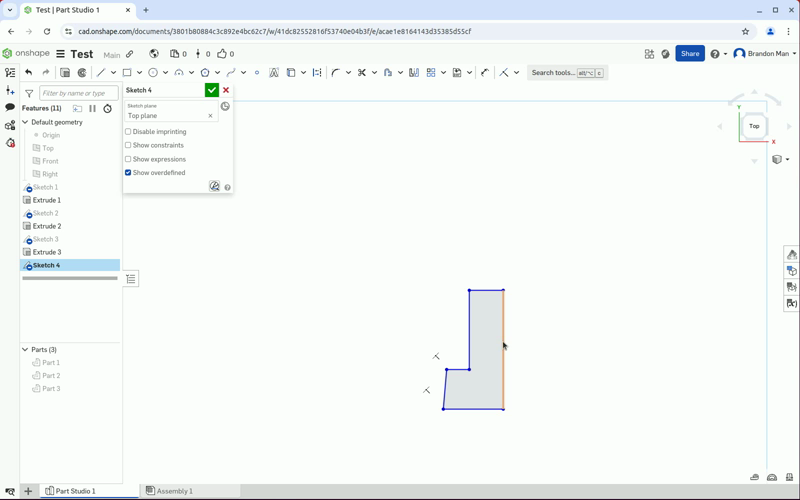
click(503, 341)
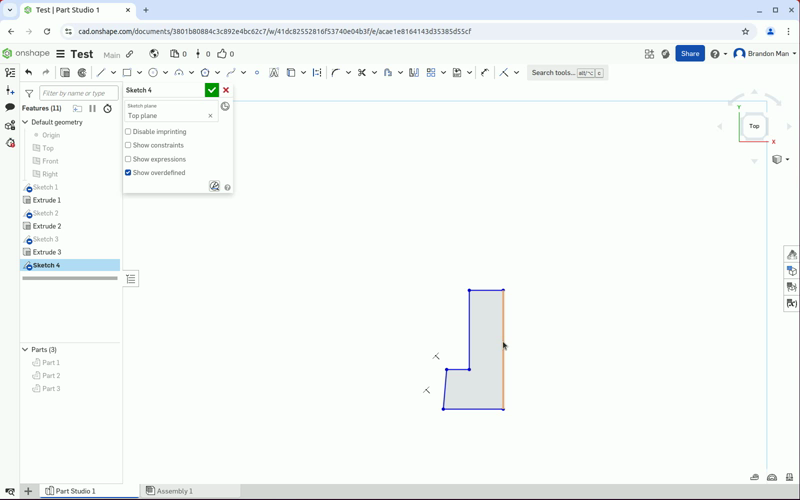
scroll(-6)
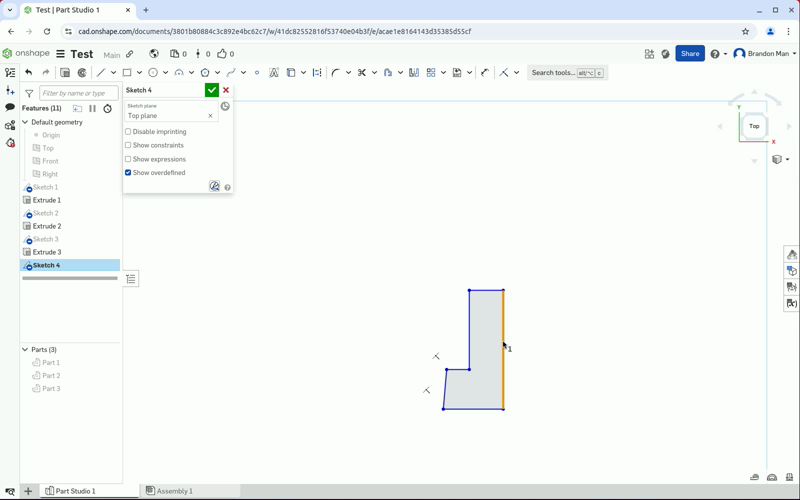
scroll(-6)
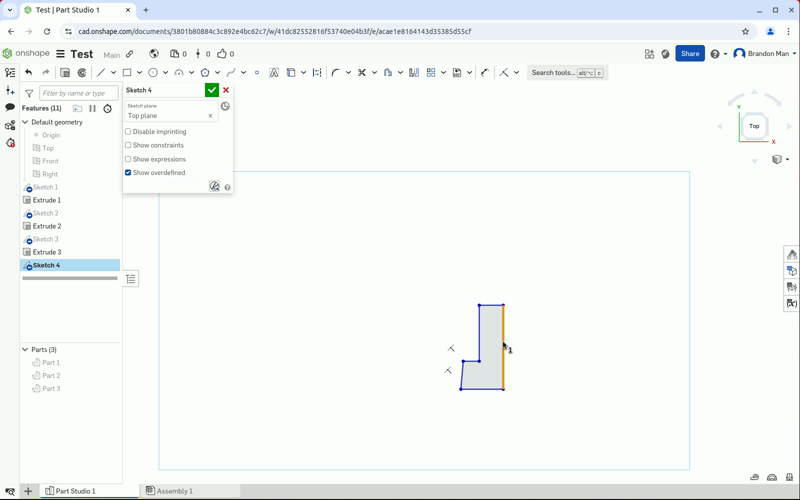
scroll(-6)
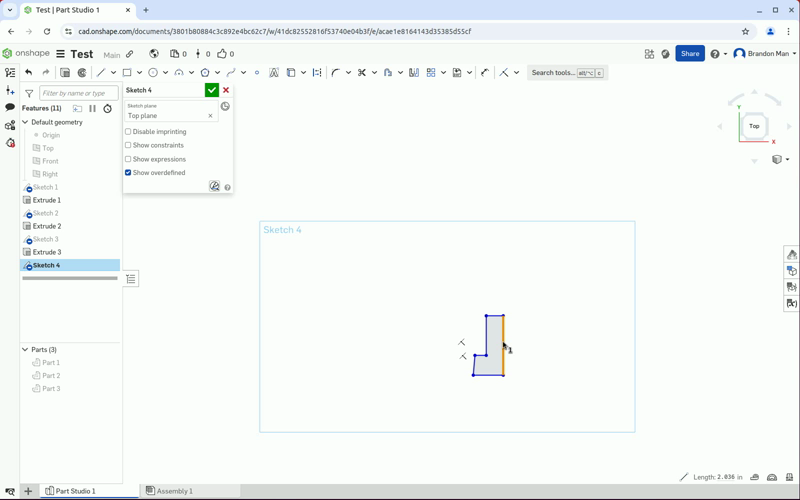
scroll(-6)
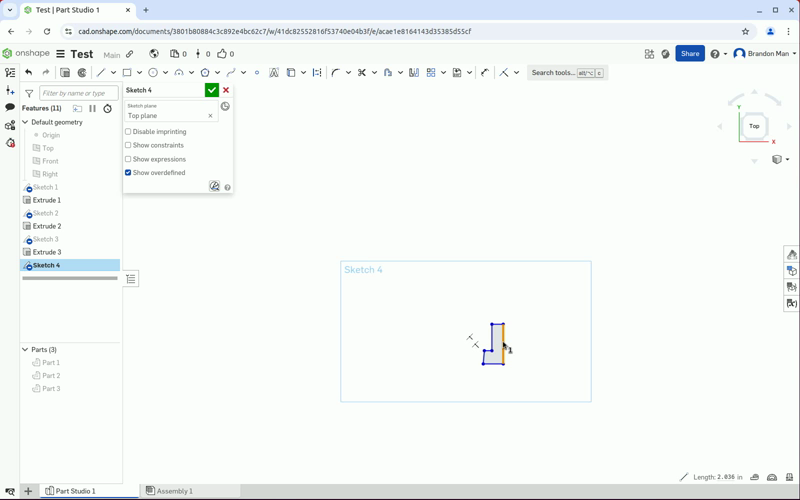
scroll(-6)
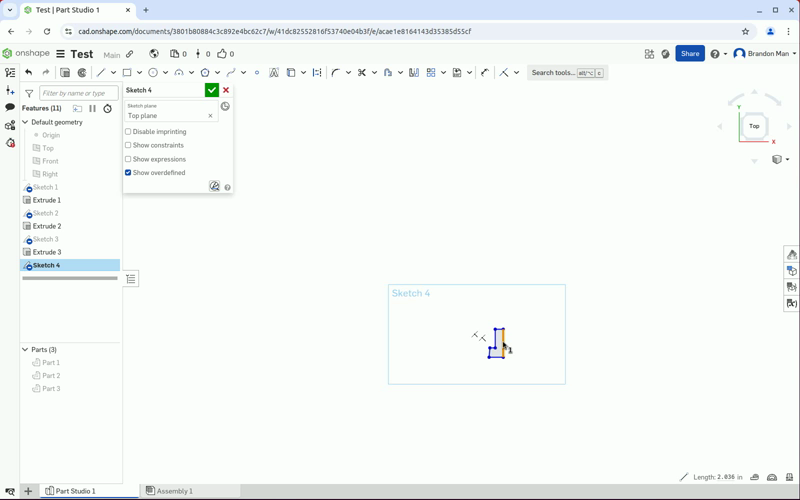
scroll(-6)
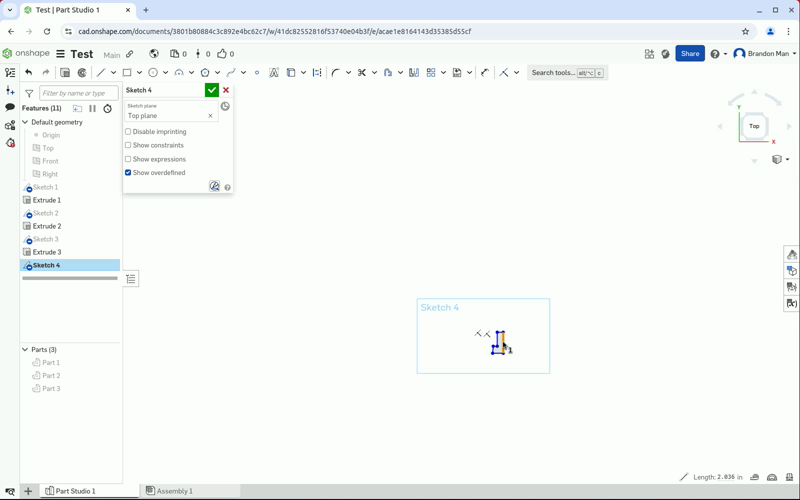
scroll(-6)
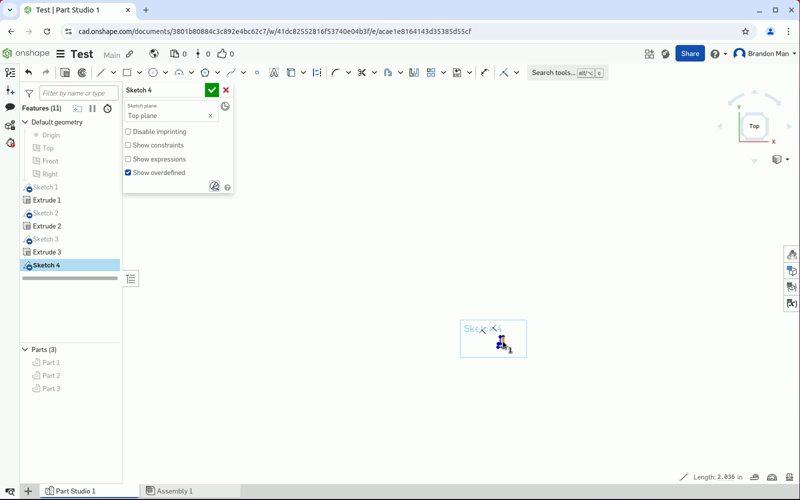
mouse_move(73, 352)
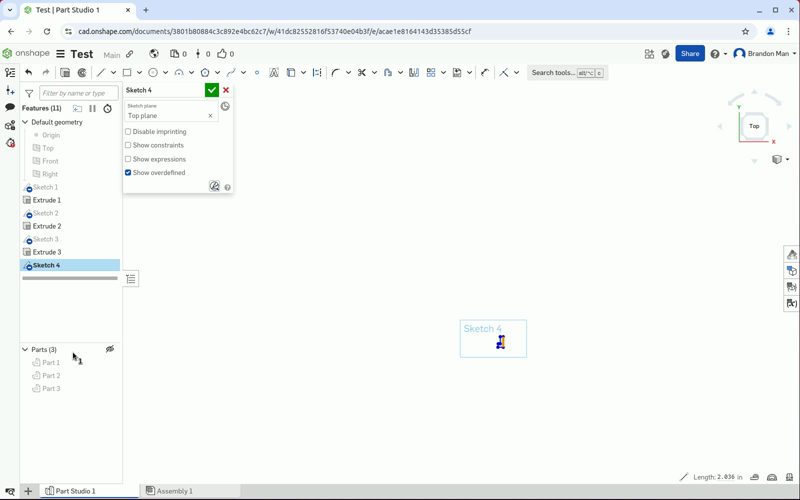
key(shift+y)
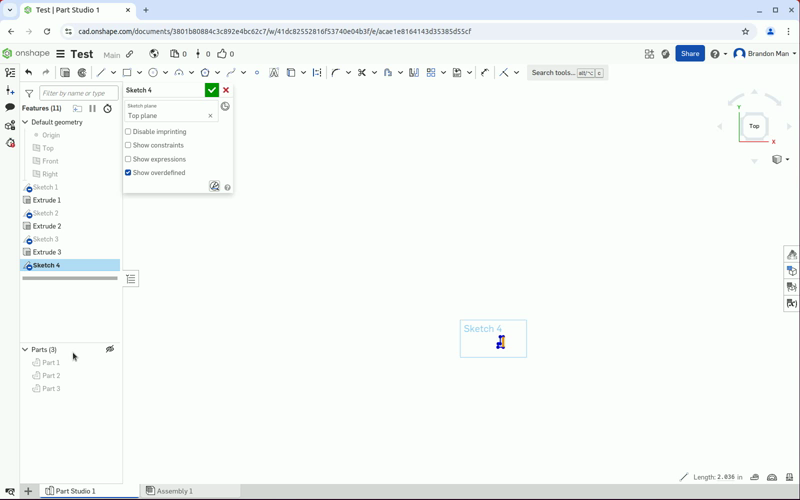
key(shift+e)
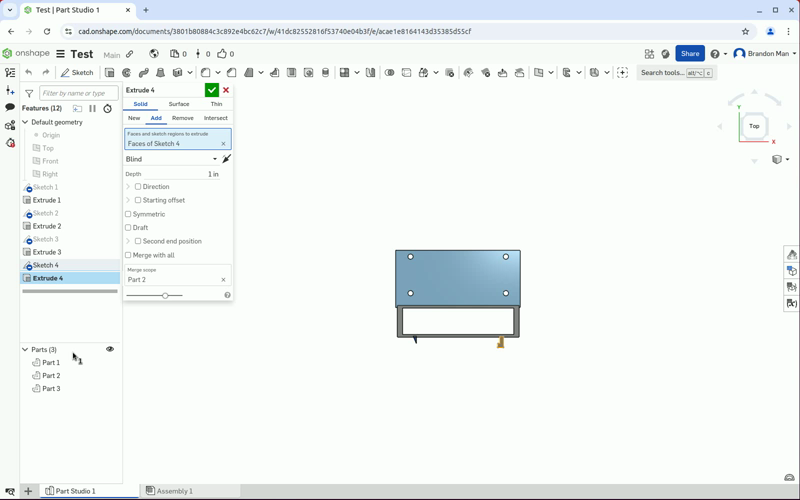
mouse_move(143, 106)
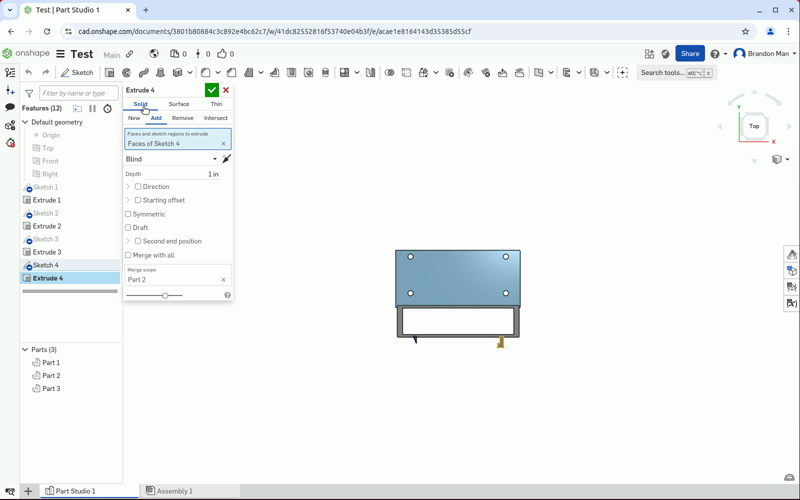
click(143, 106)
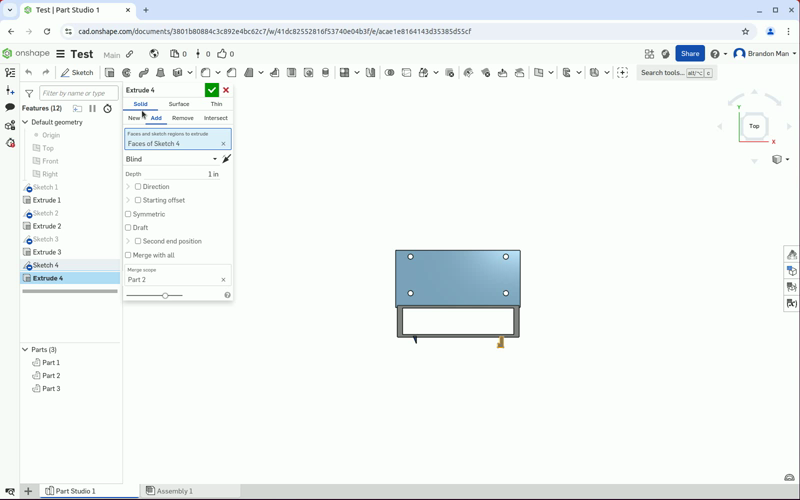
mouse_move(137, 120)
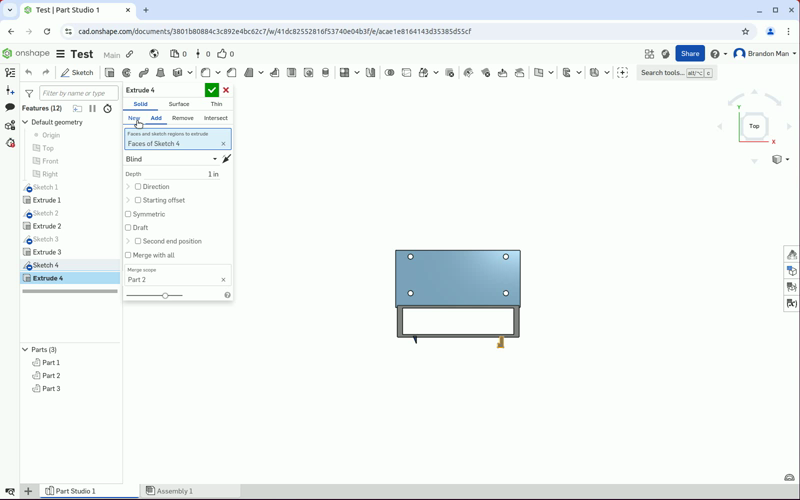
click(137, 120)
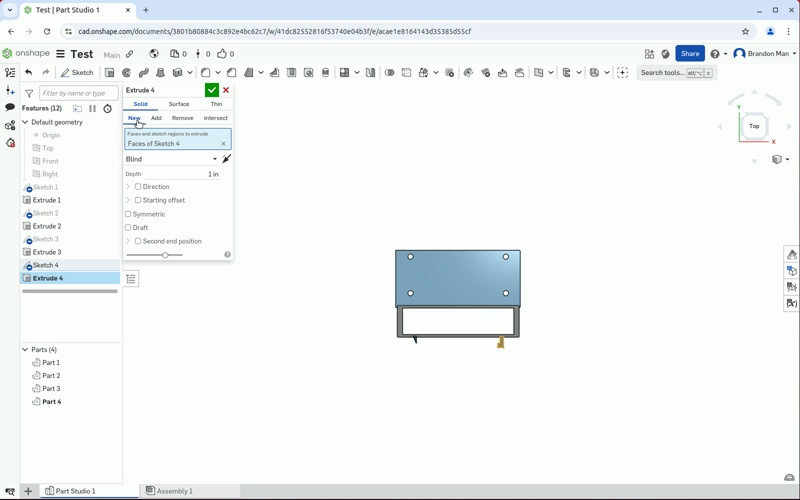
key(tab, 4)
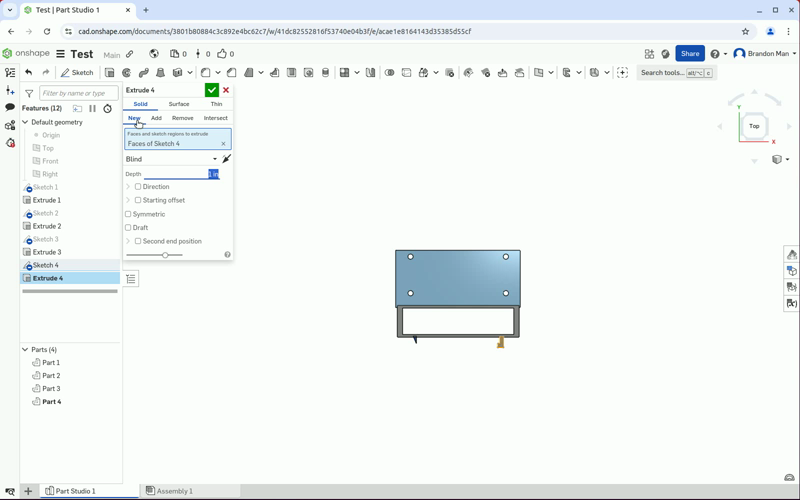
text(6.018)
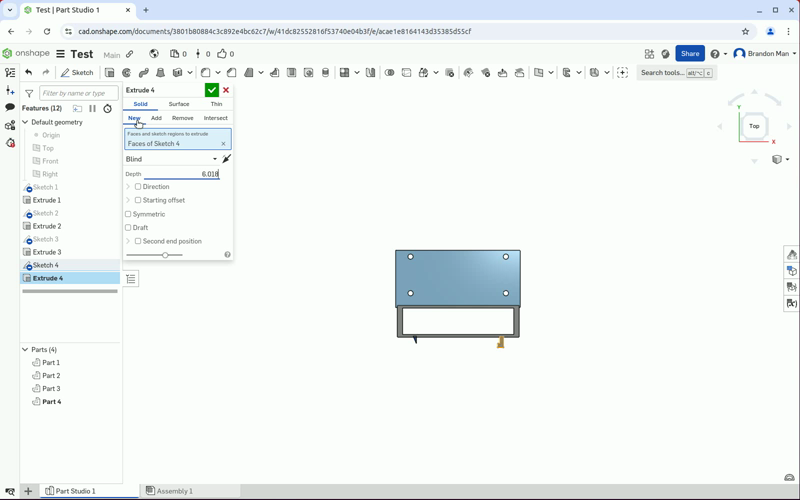
key(enter)
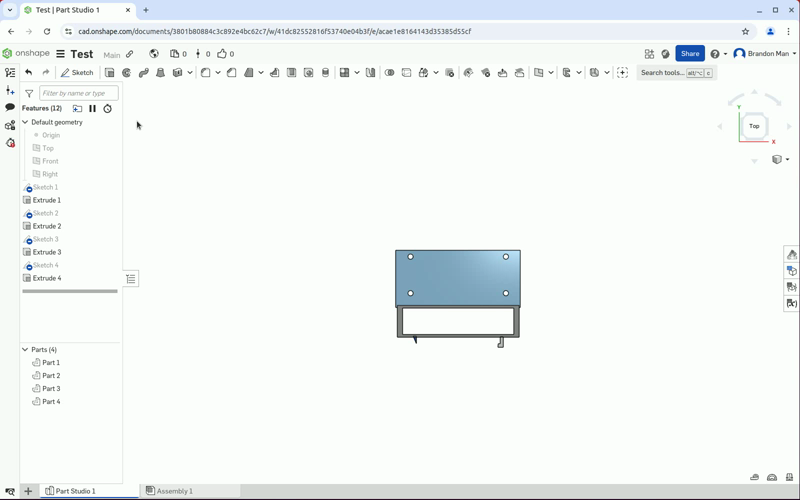
key(shift+h)
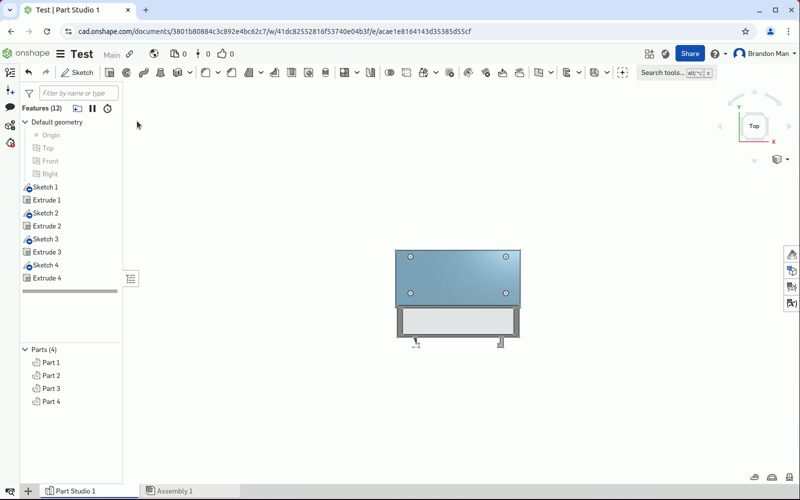
key(shift+h)
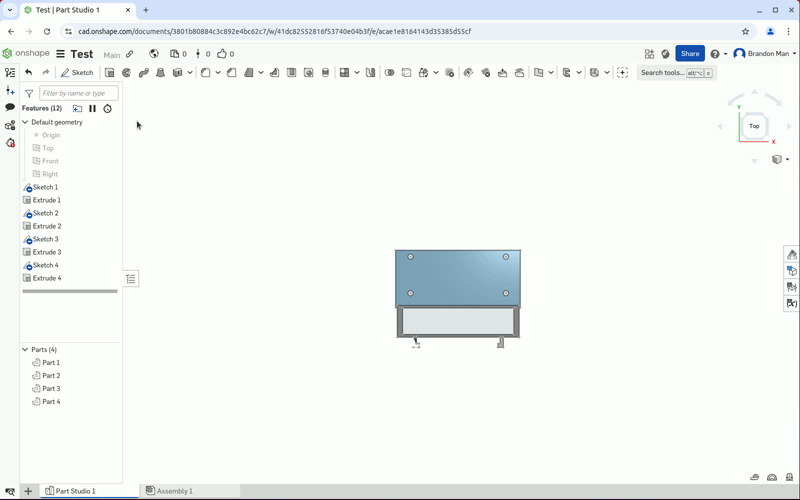
key(shift+7)
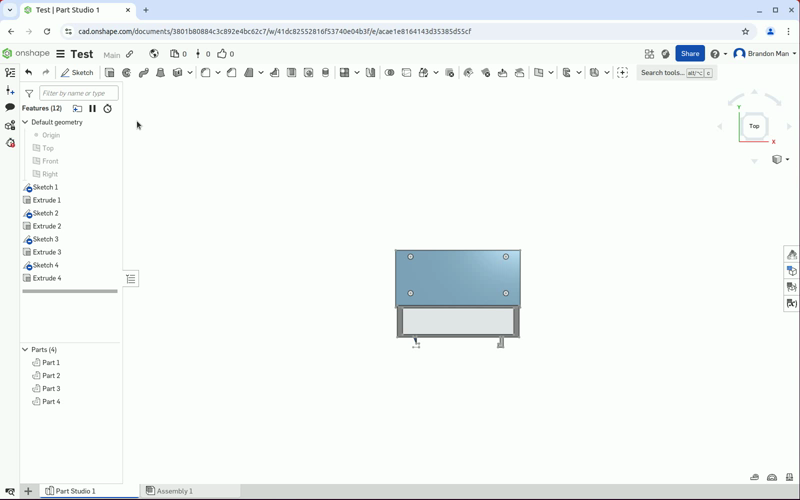
key(up, 3)
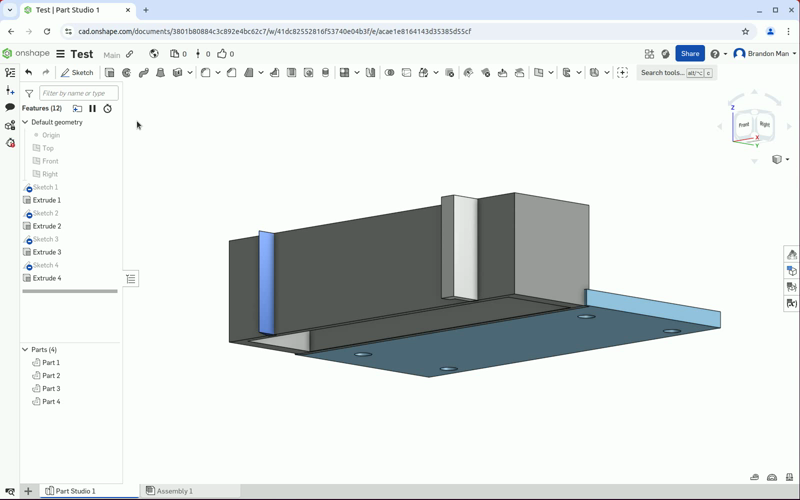
key(left, 3)
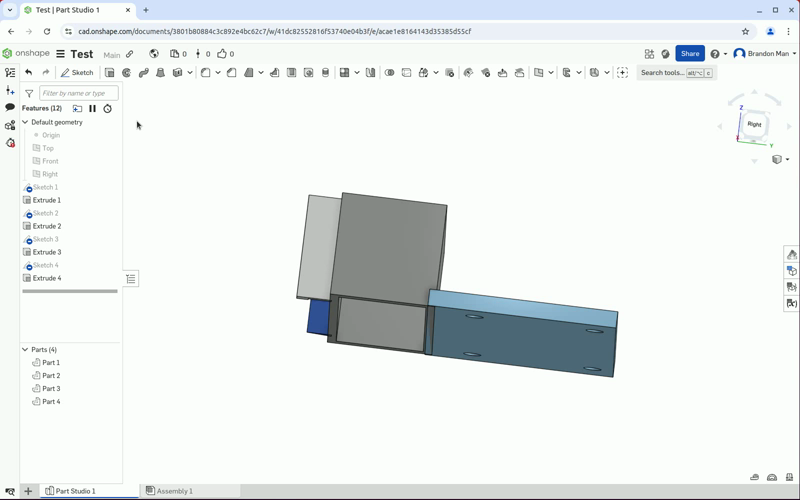
key(right, 3)
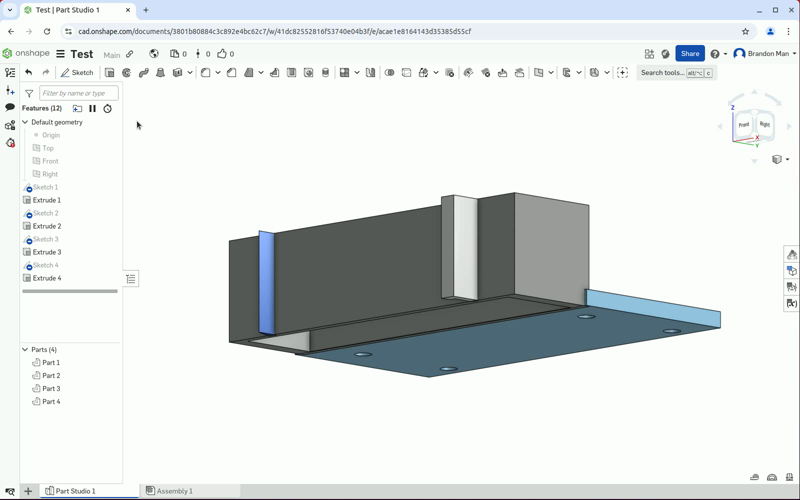
key(down, 3)
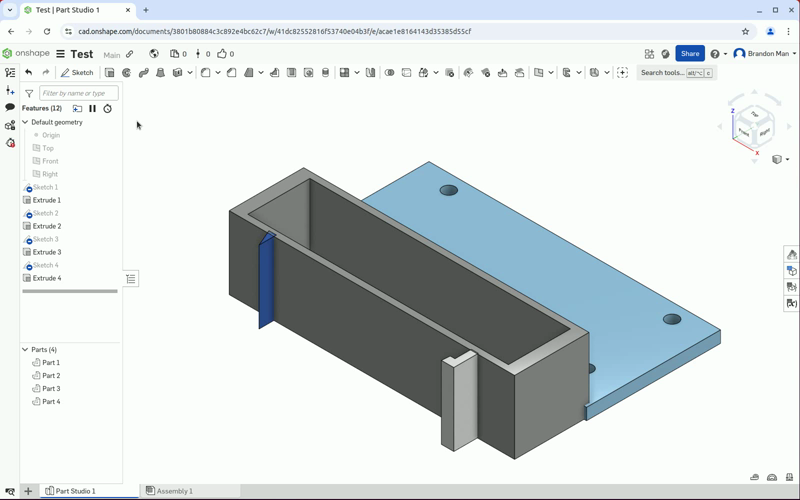
mouse_move(73, 189)
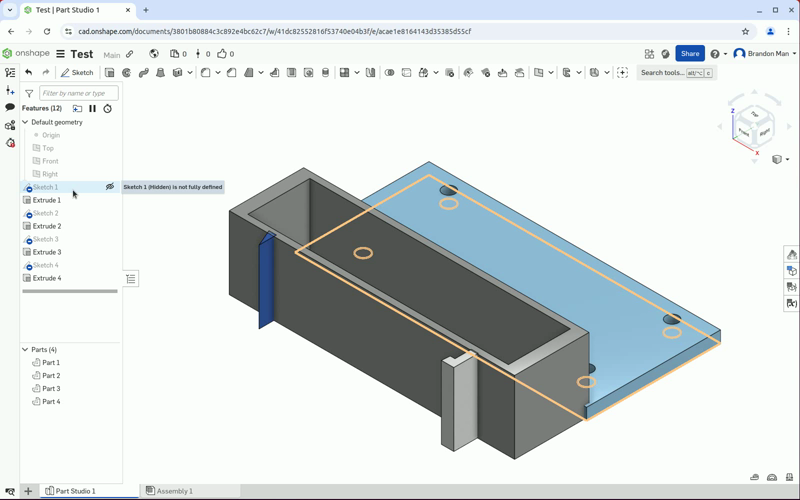
click(73, 189)